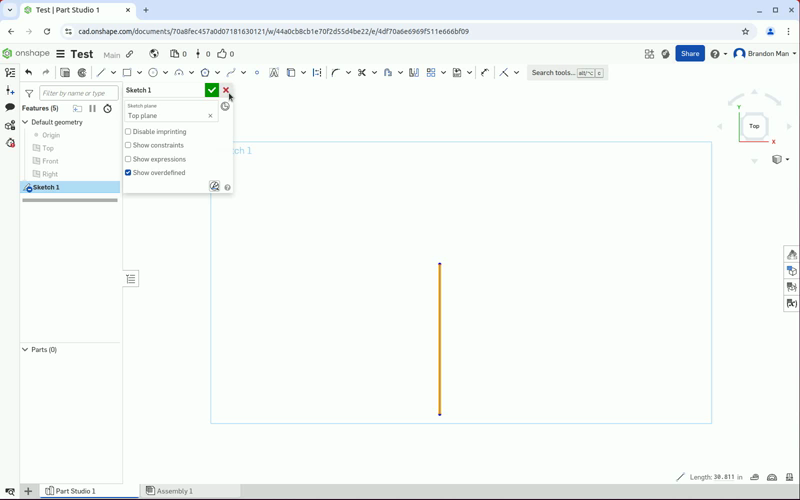
key(shift+h)
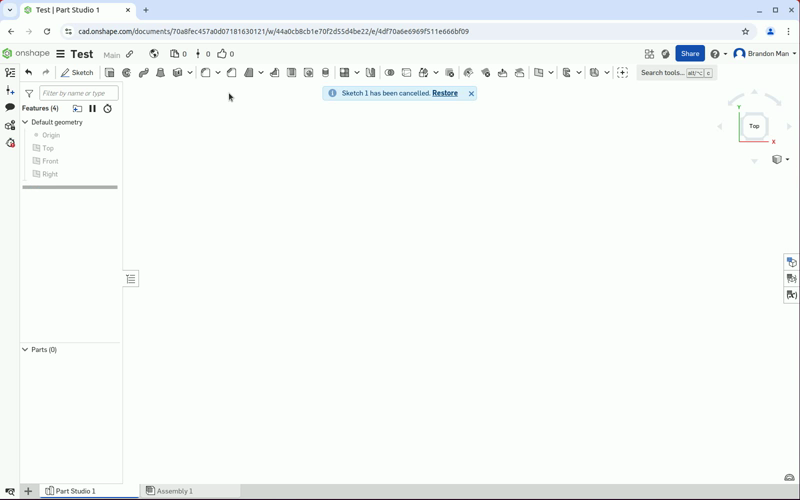
mouse_move(73, 352)
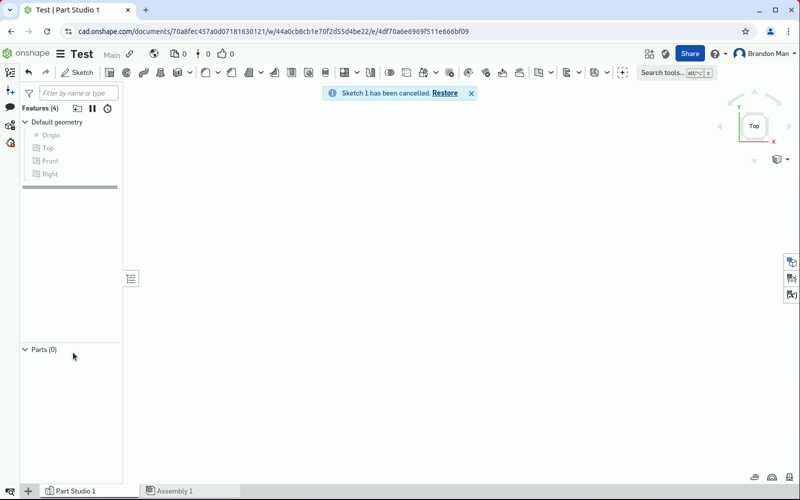
key(y)
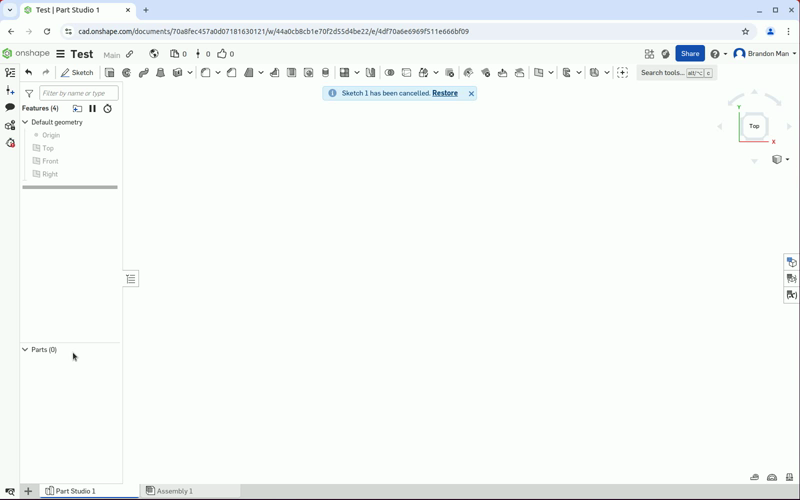
key(shift+p)
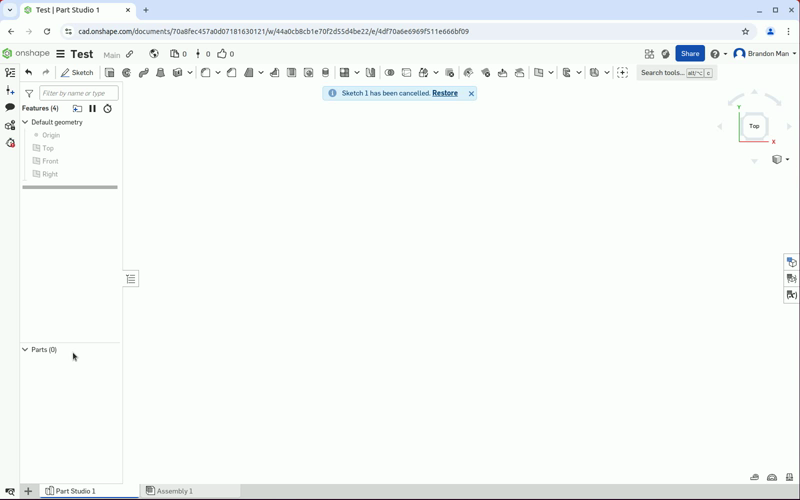
key(space)
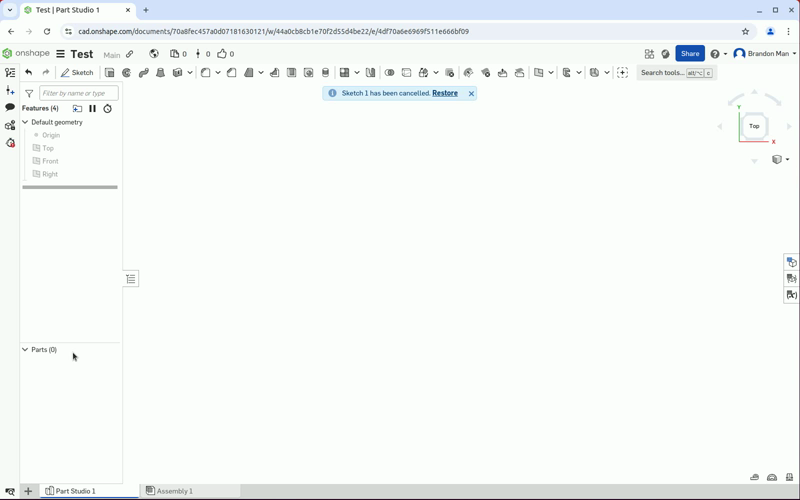
key_down(shift)
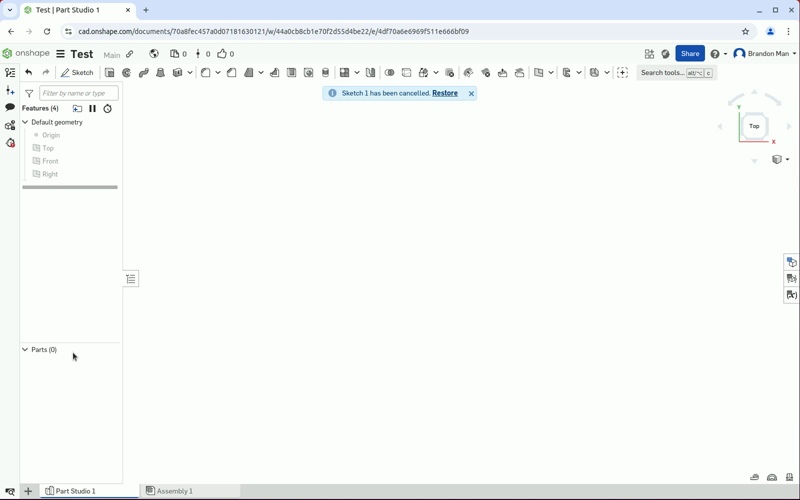
key(up)
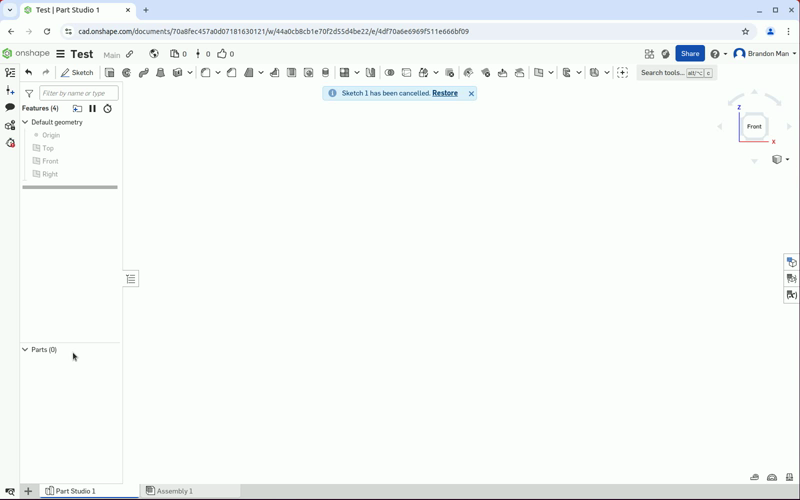
key_up(shift)
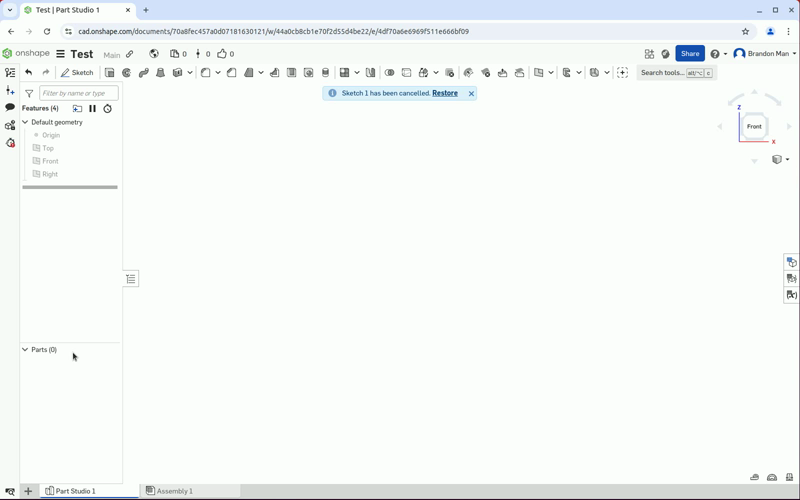
mouse_move(73, 352)
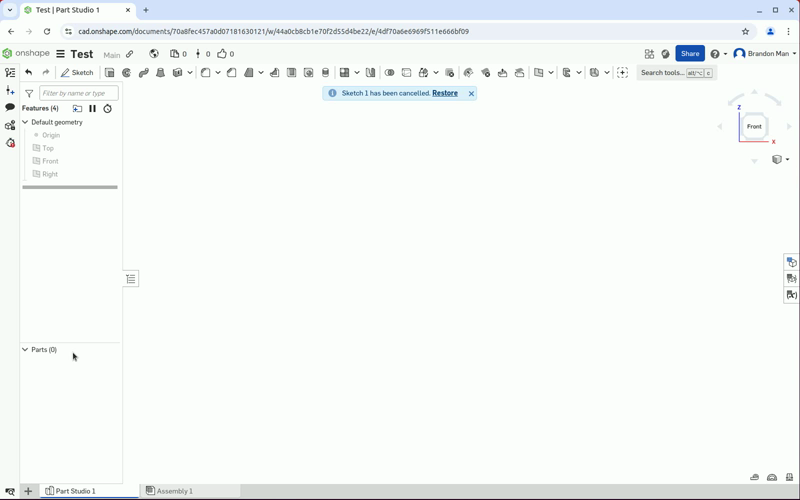
key(shift+y)
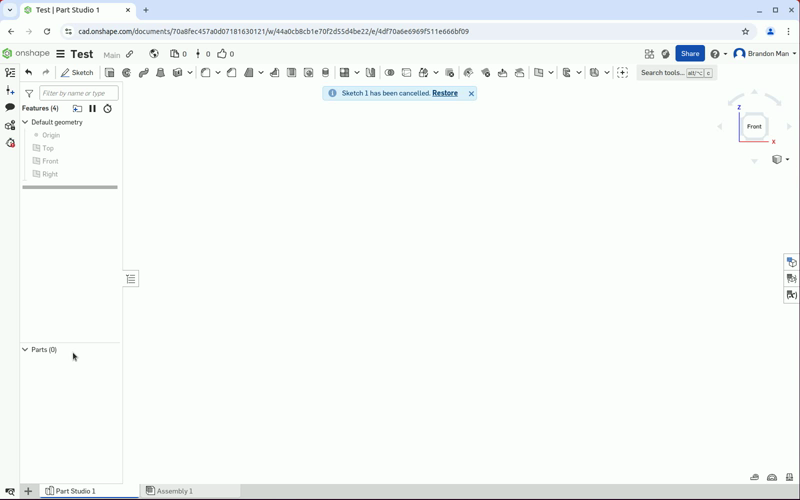
key(shift+s)
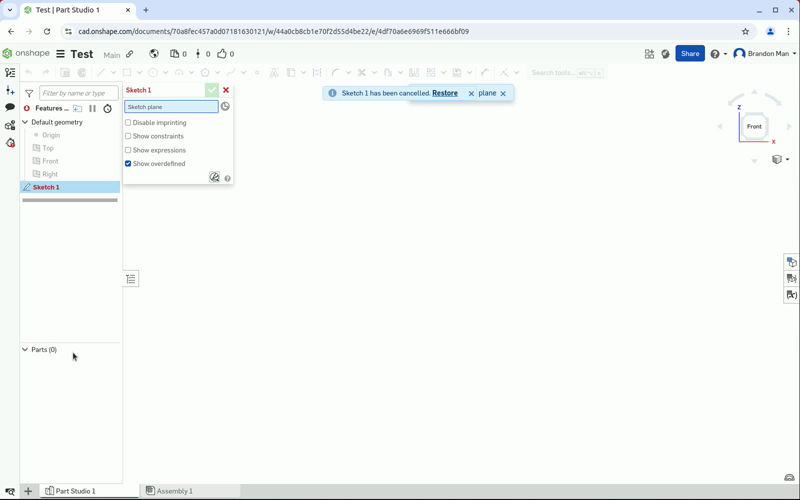
mouse_move(73, 163)
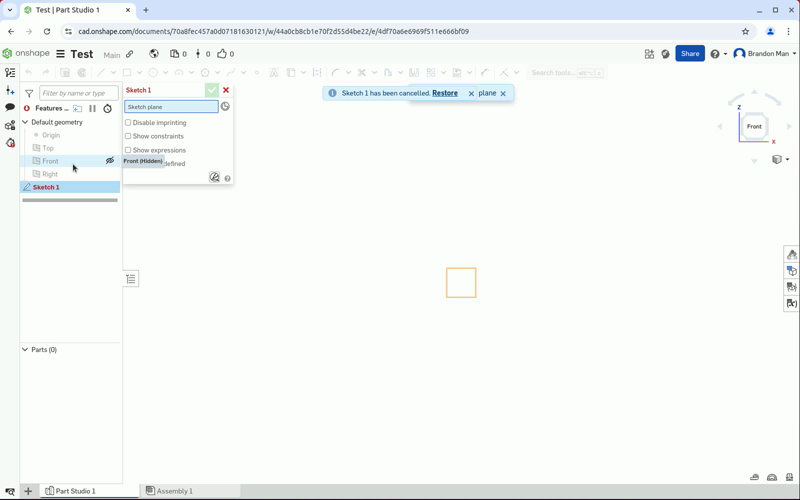
click(73, 163)
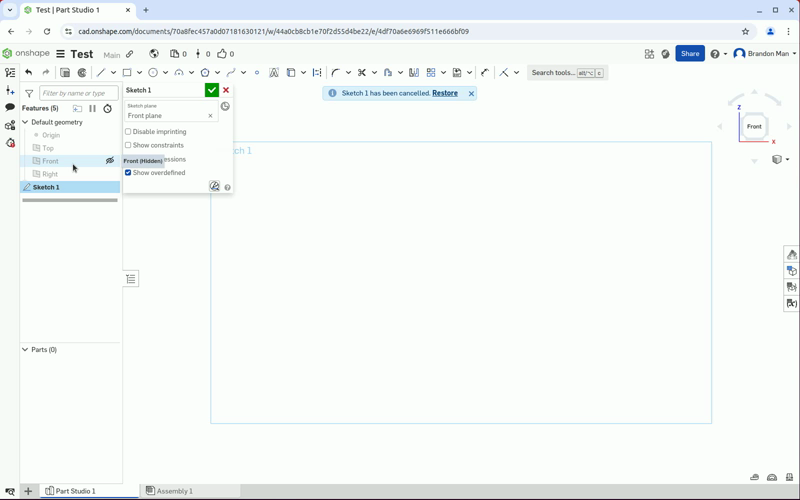
mouse_move(73, 352)
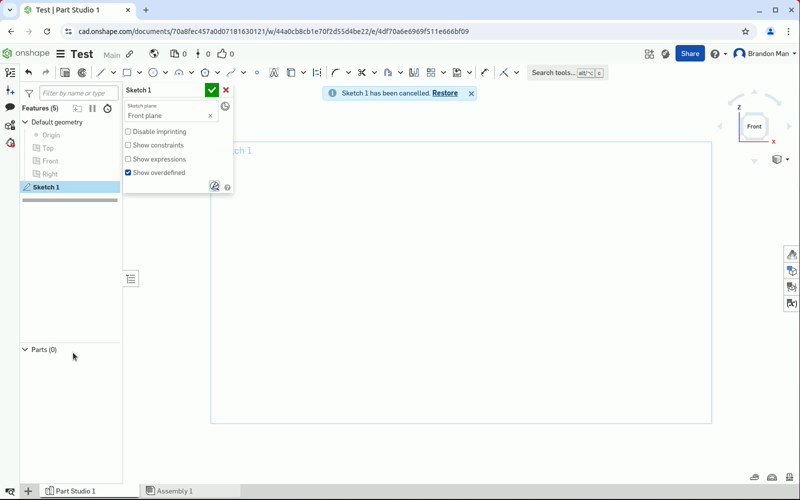
key(y)
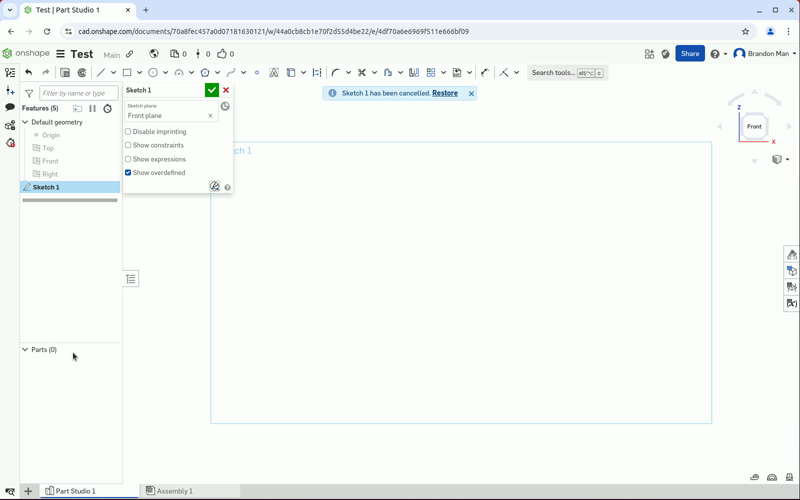
key(l)
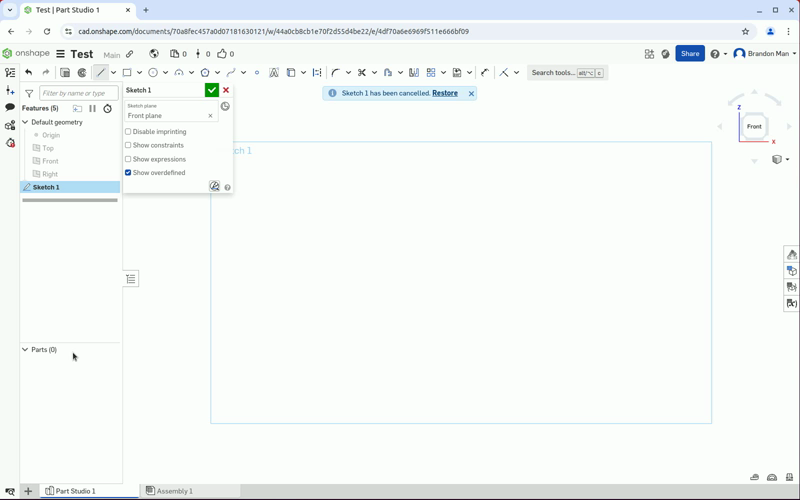
key_down(shift)
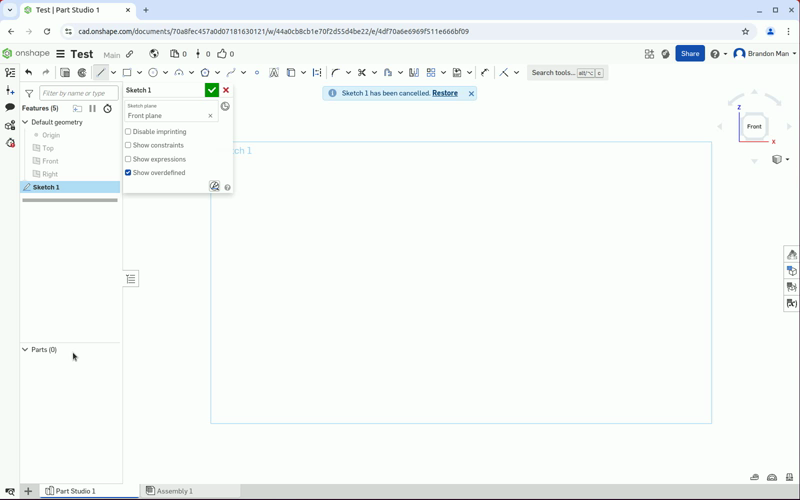
mouse_move(460, 282)
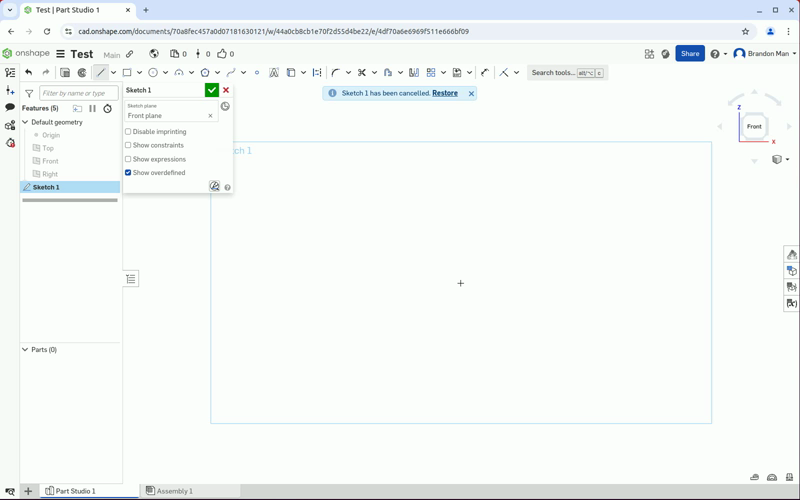
click(460, 282)
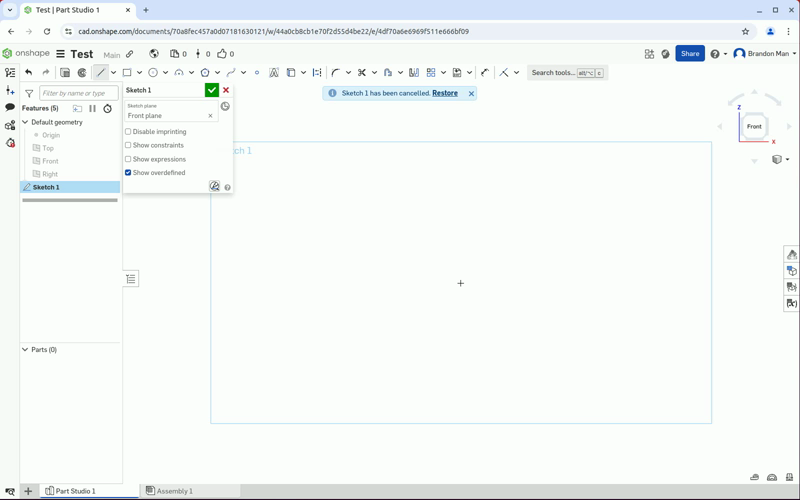
key_up(shift)
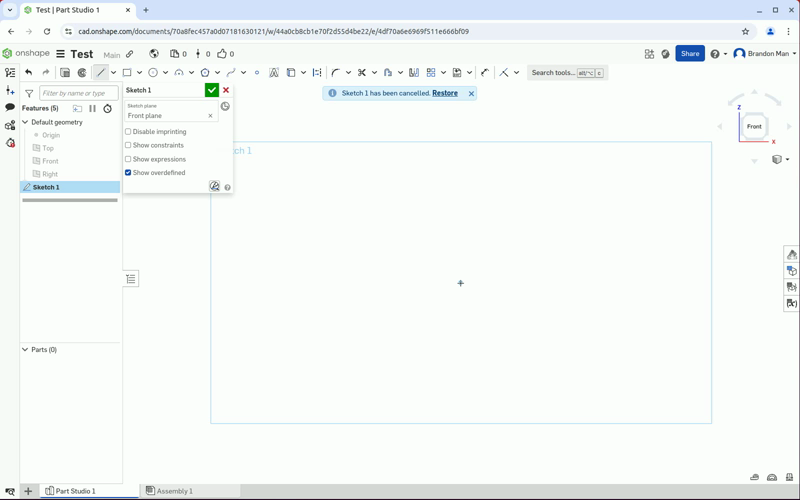
key_down(shift)
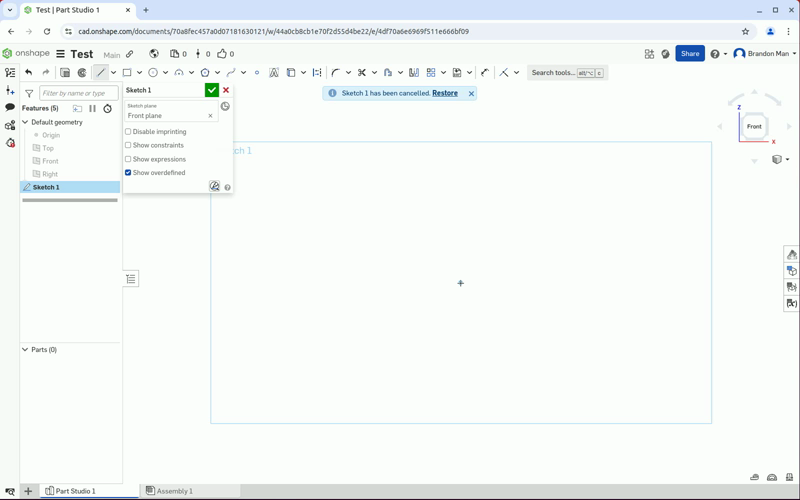
mouse_move(573, 282)
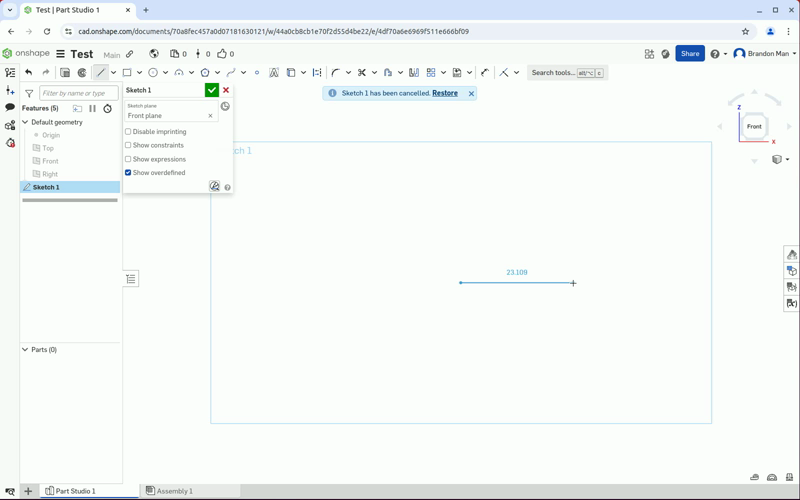
click(573, 282)
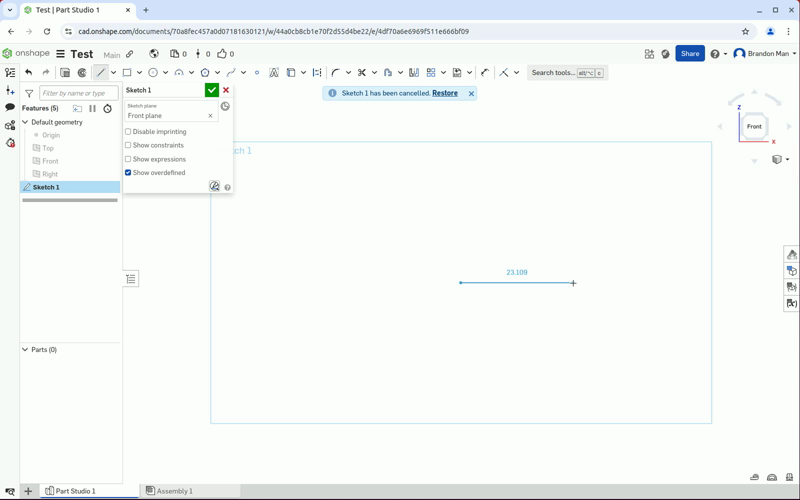
key_up(shift)
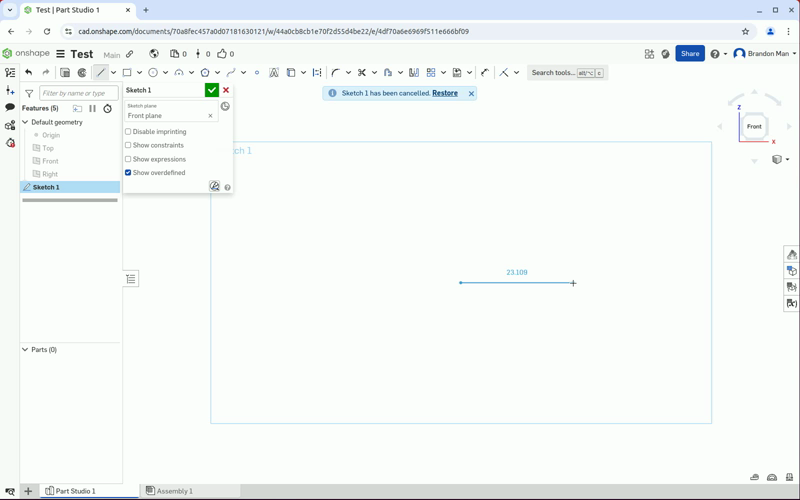
key_down(shift)
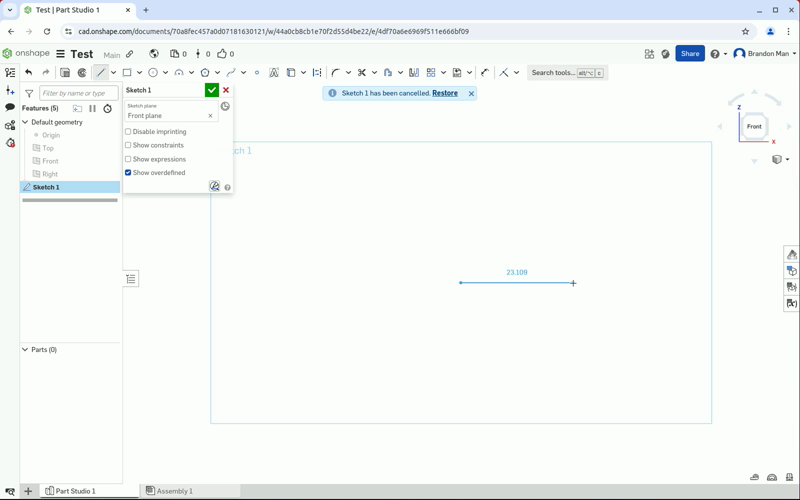
mouse_move(589, 282)
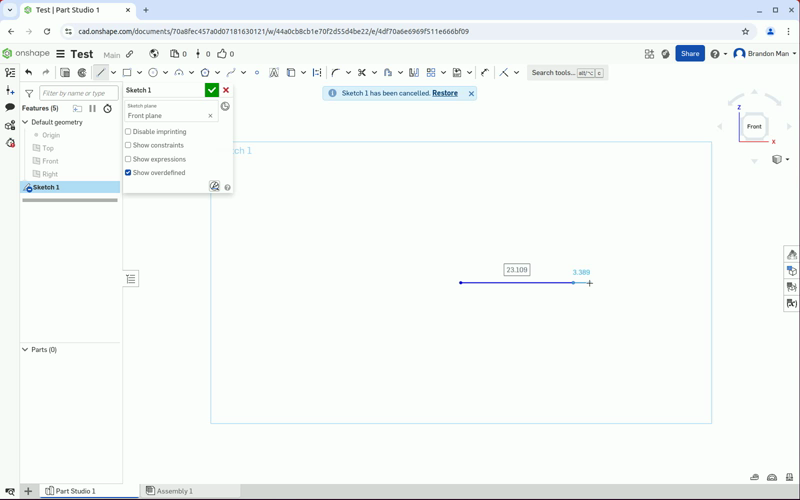
mouse_move(573, 264)
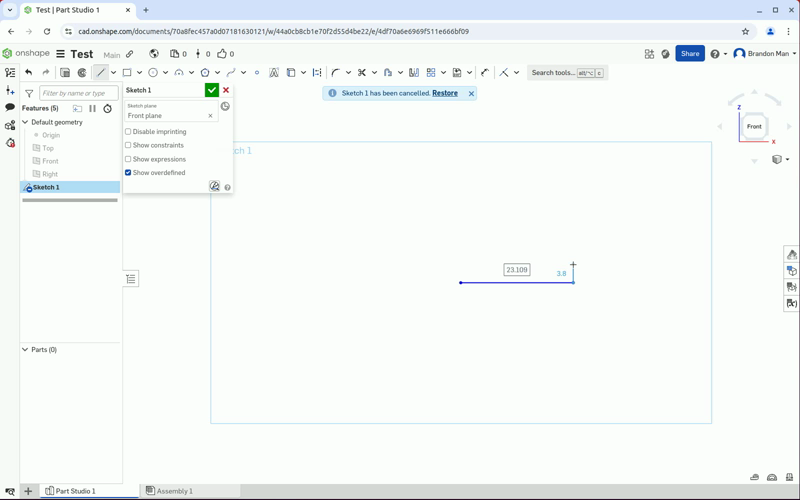
click(573, 264)
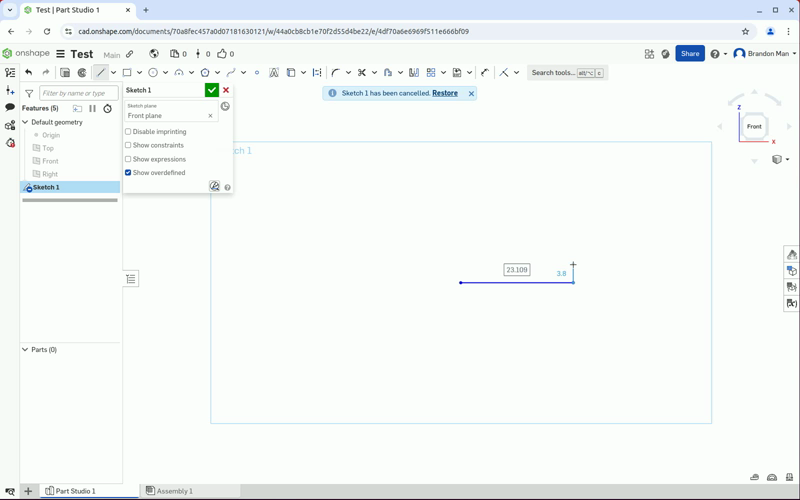
key_up(shift)
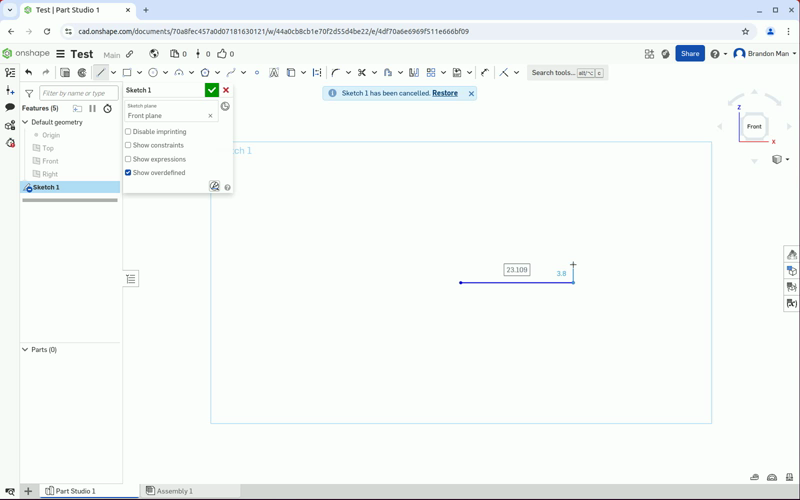
key_down(shift)
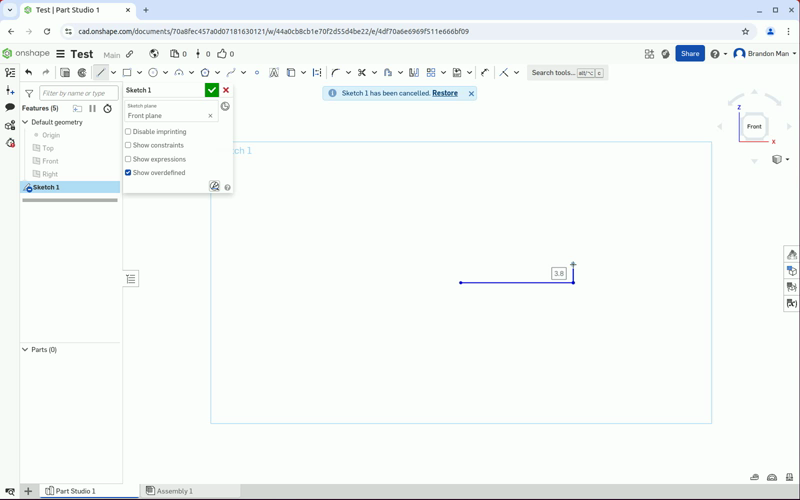
mouse_move(589, 264)
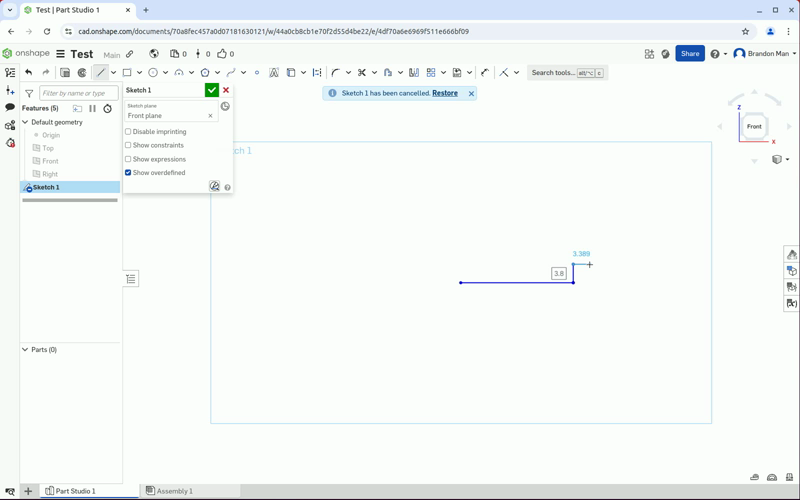
mouse_move(559, 264)
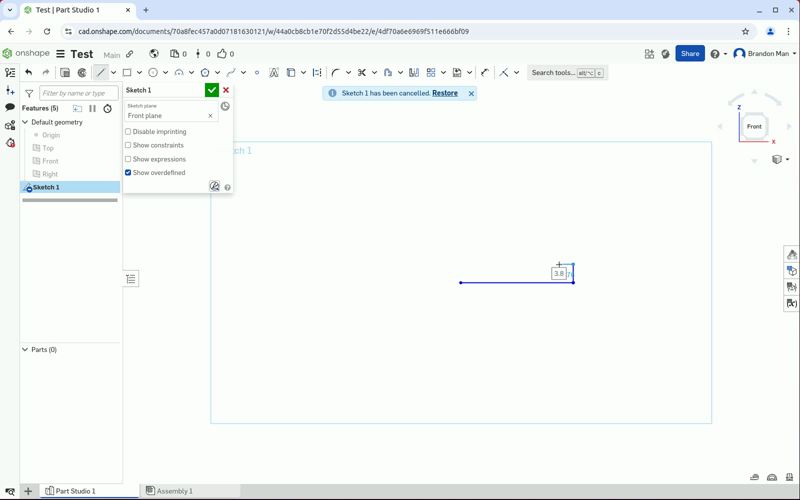
click(559, 264)
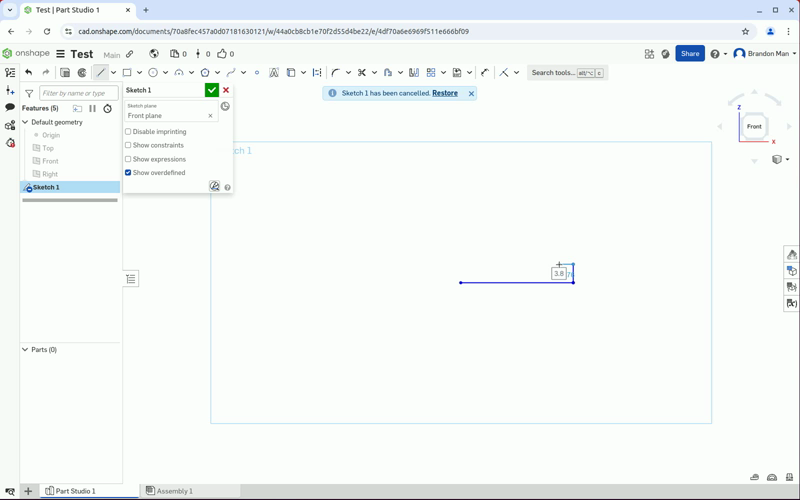
key_up(shift)
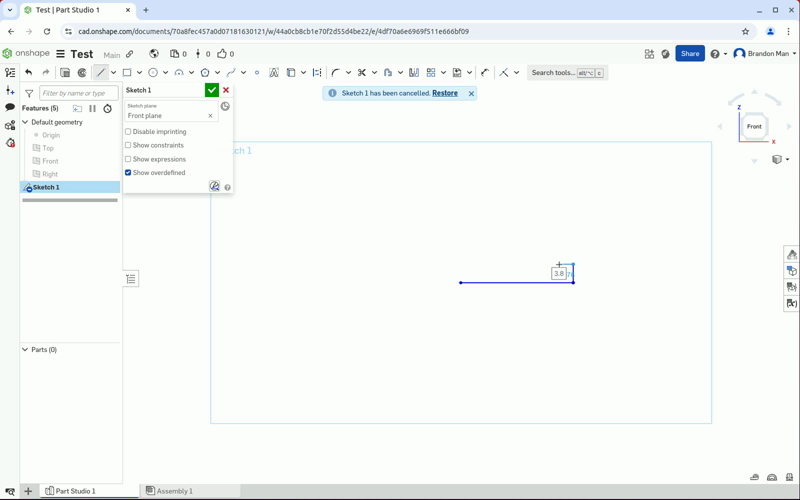
key_down(shift)
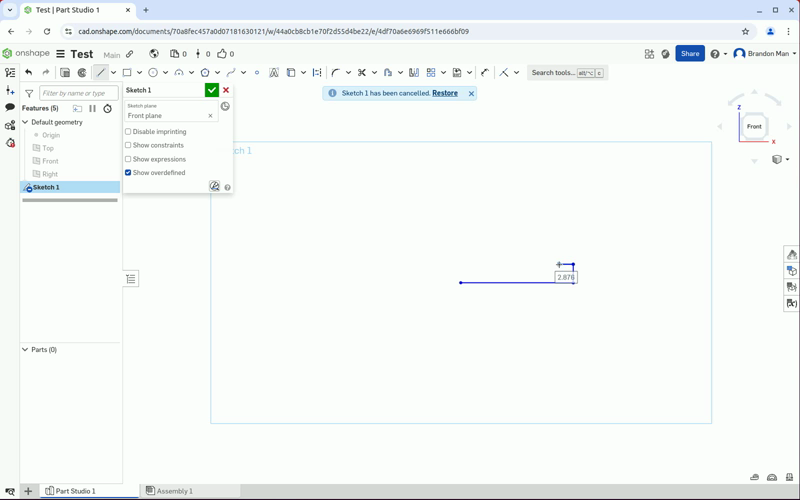
mouse_move(589, 264)
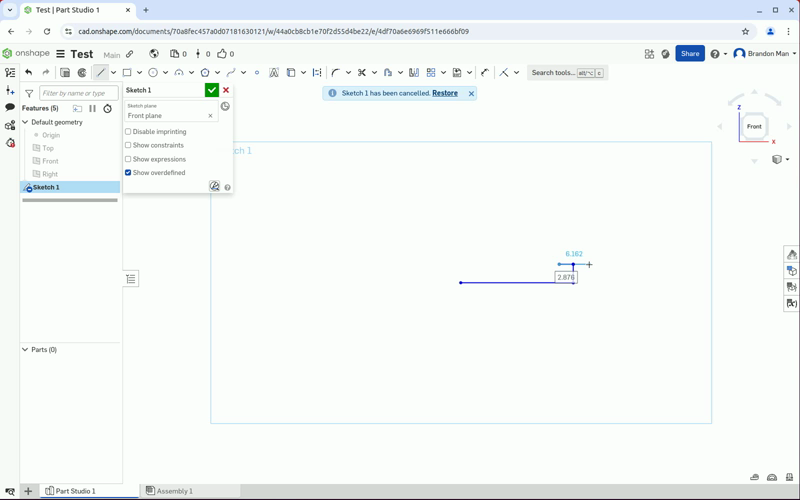
mouse_move(559, 268)
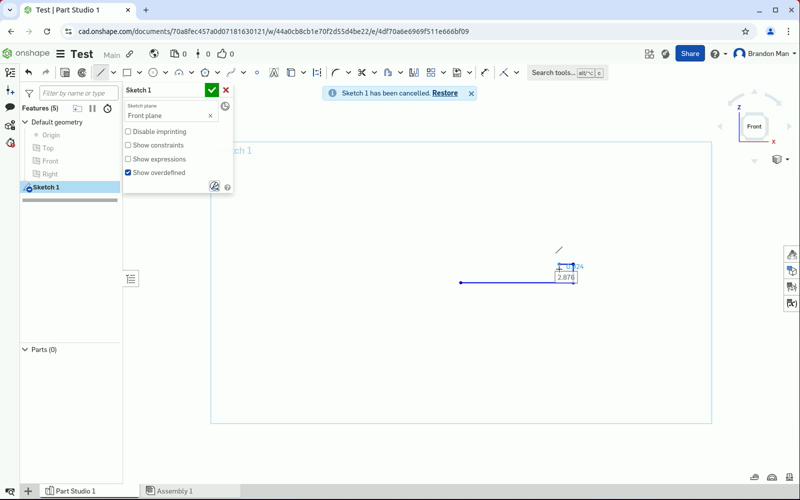
scroll(6)
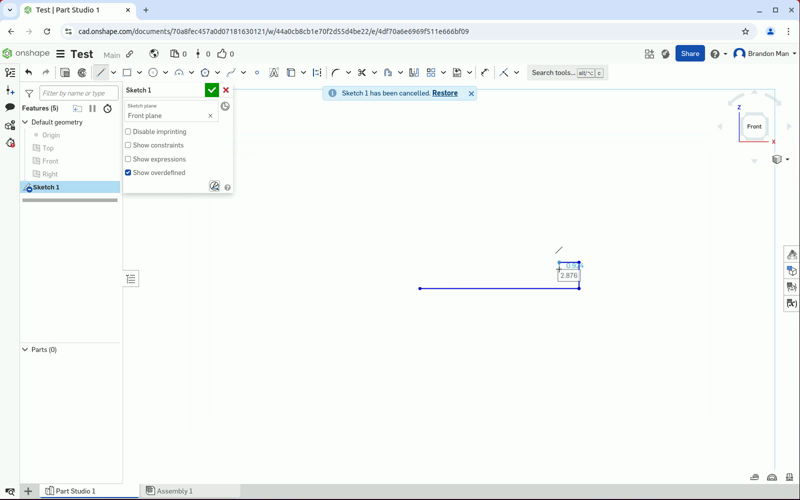
scroll(6)
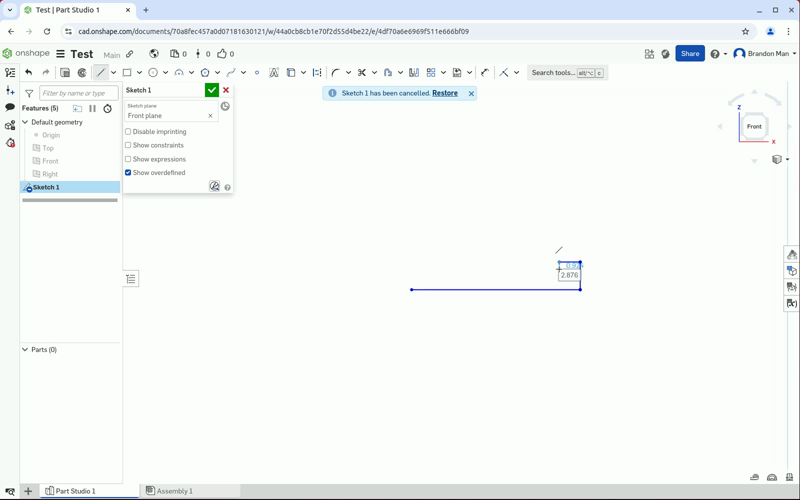
scroll(6)
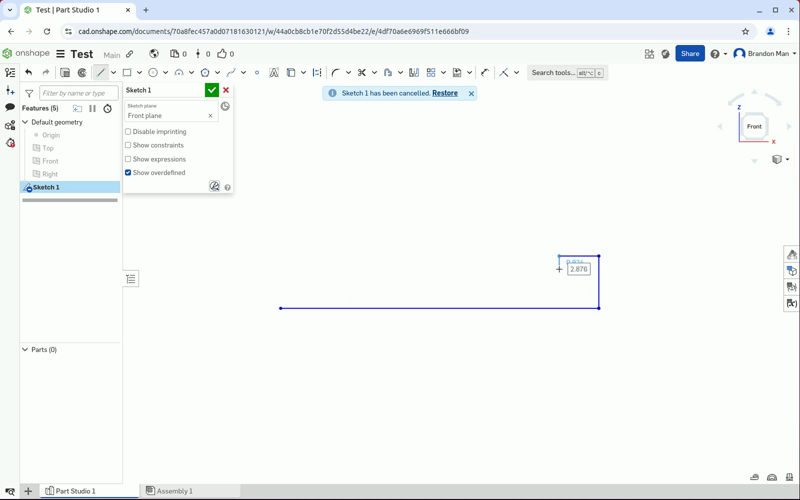
scroll(6)
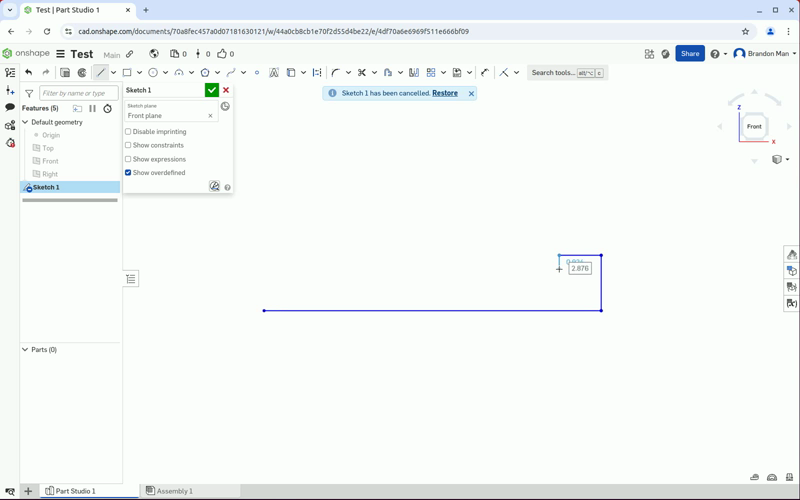
scroll(6)
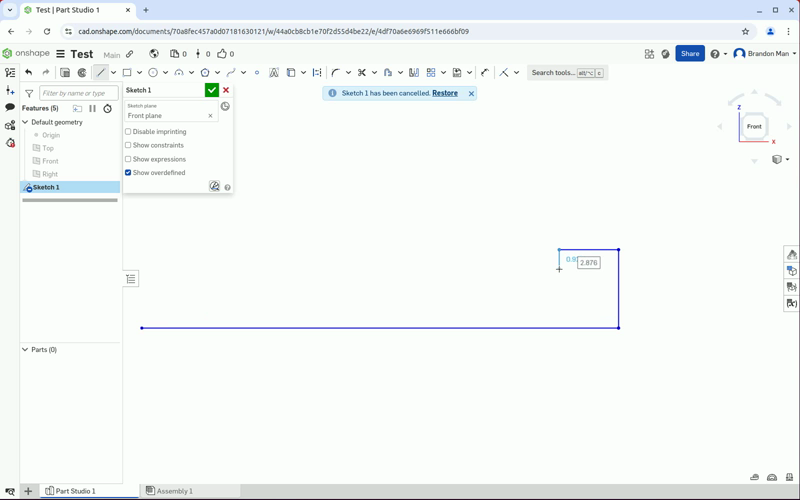
scroll(6)
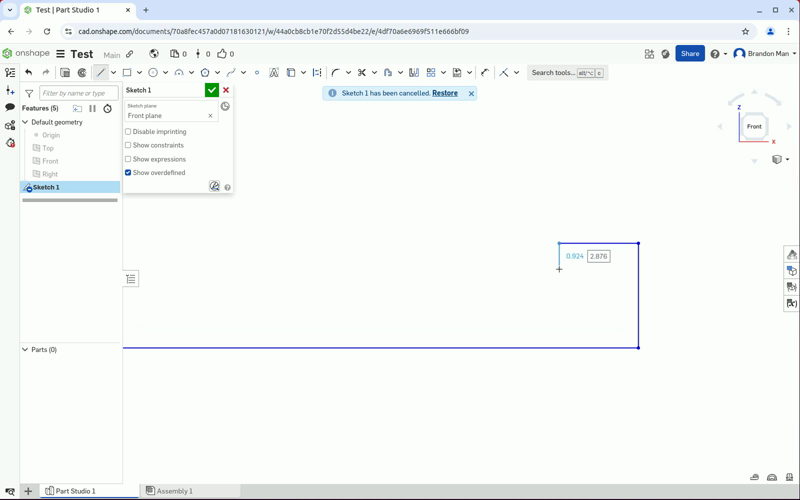
scroll(6)
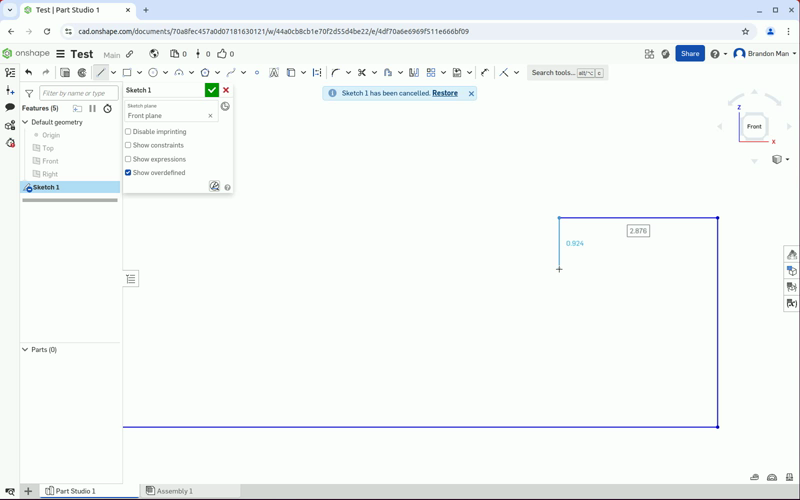
click(559, 268)
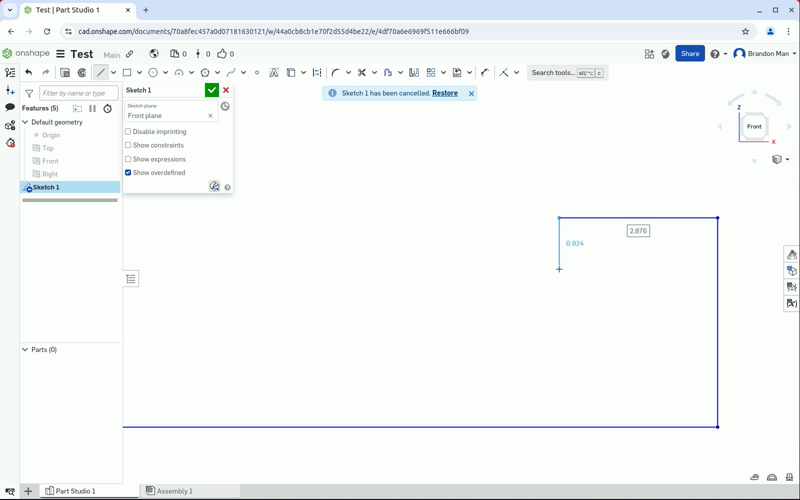
scroll(-6)
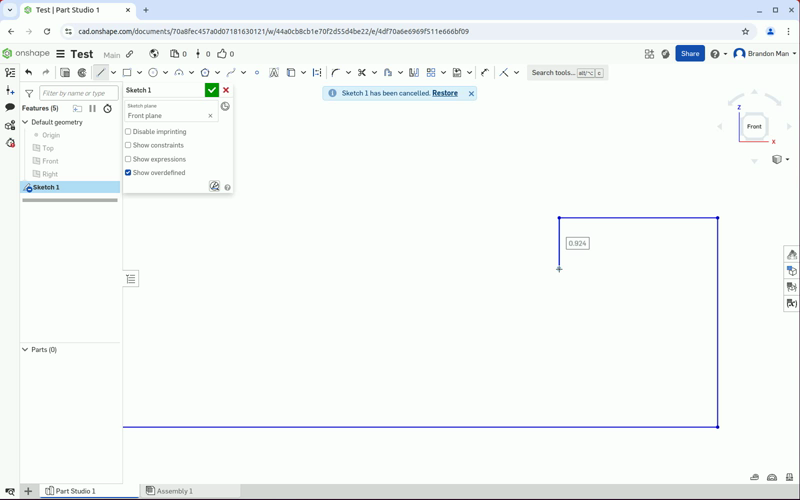
scroll(-6)
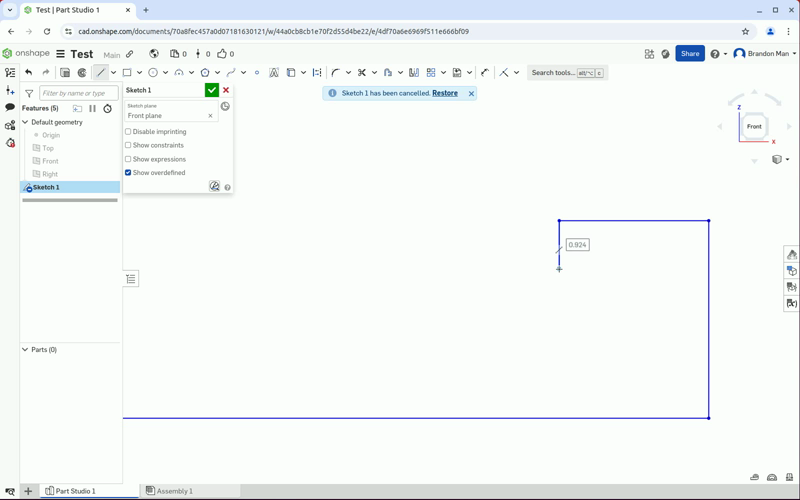
scroll(-6)
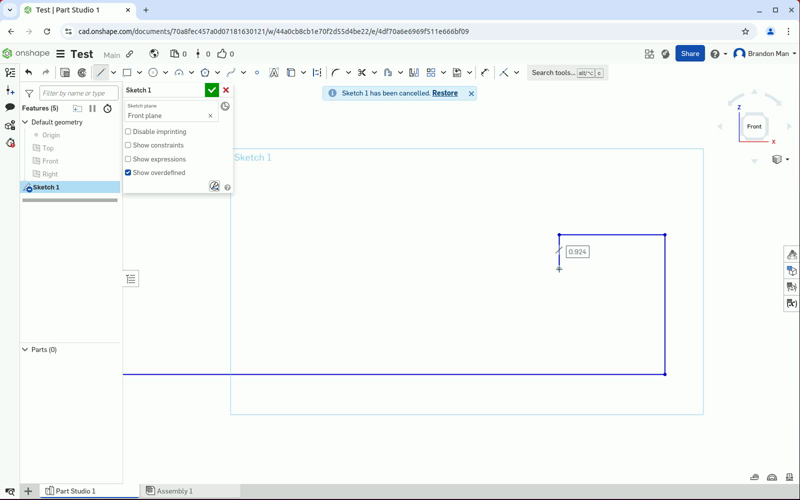
scroll(-6)
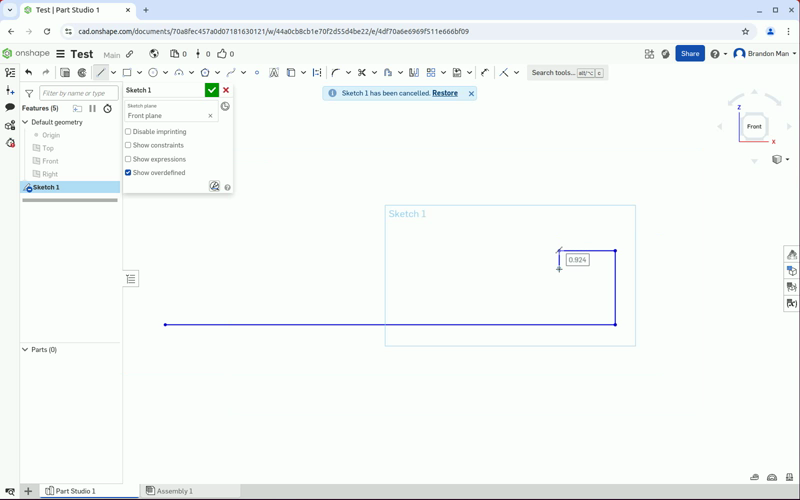
scroll(-6)
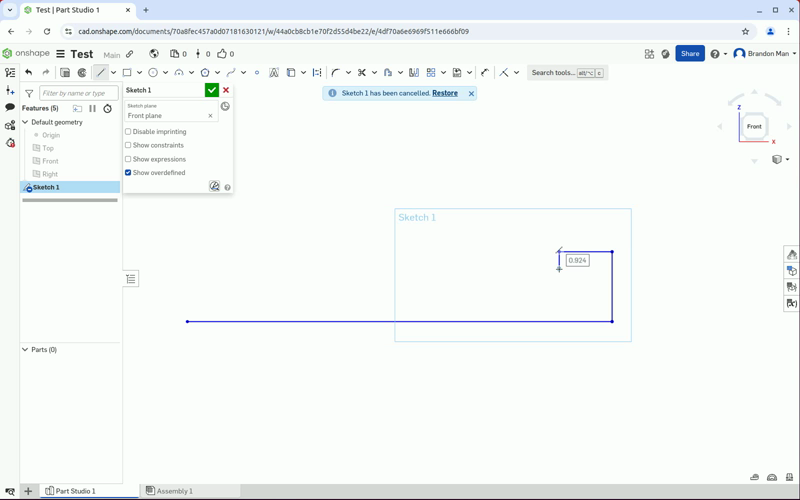
scroll(-6)
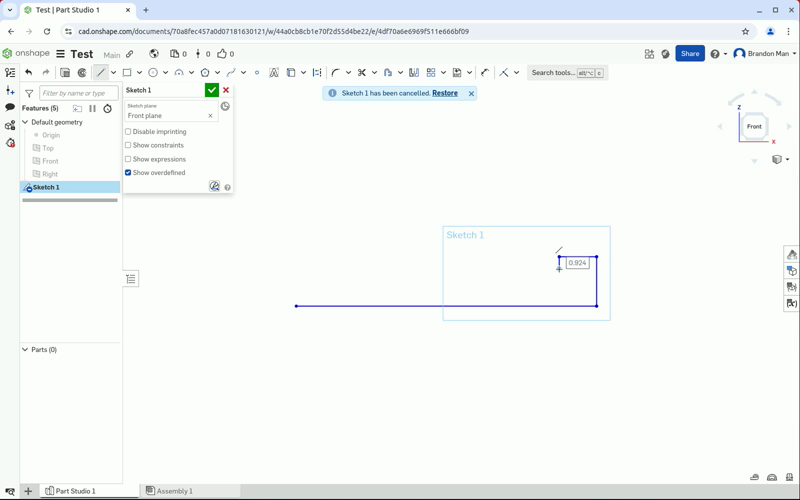
scroll(-6)
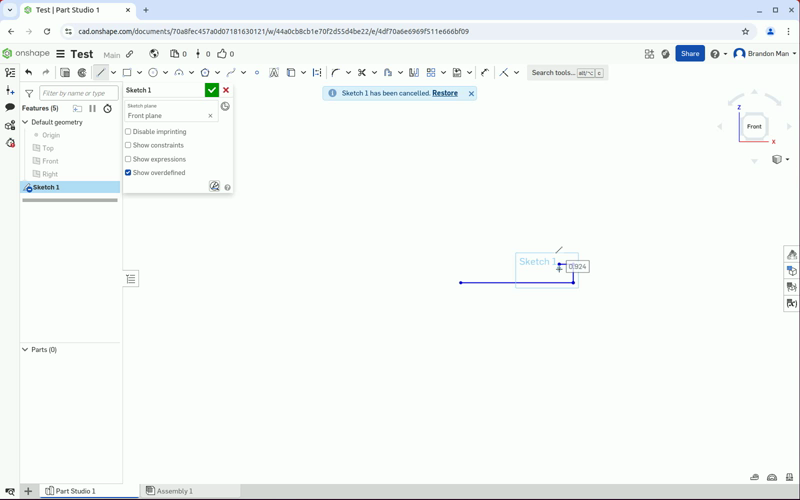
key_up(shift)
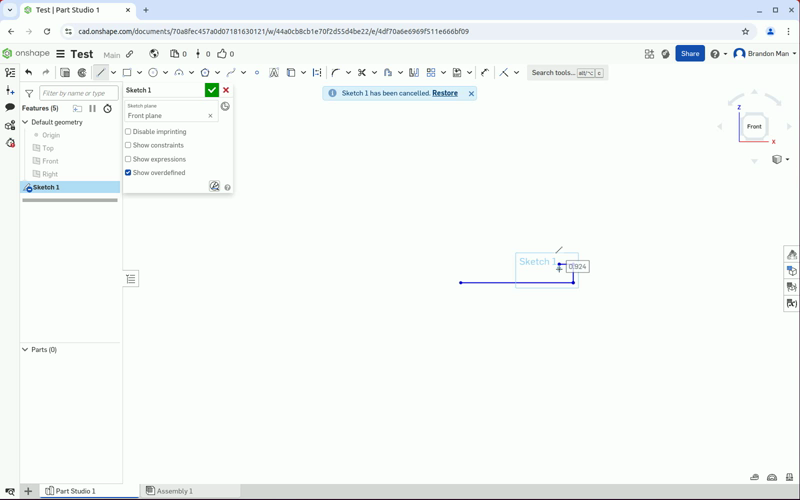
key_down(shift)
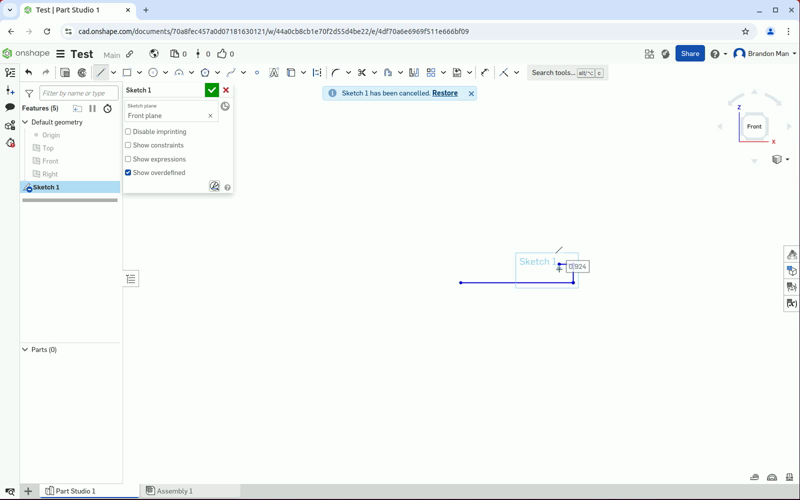
mouse_move(472, 268)
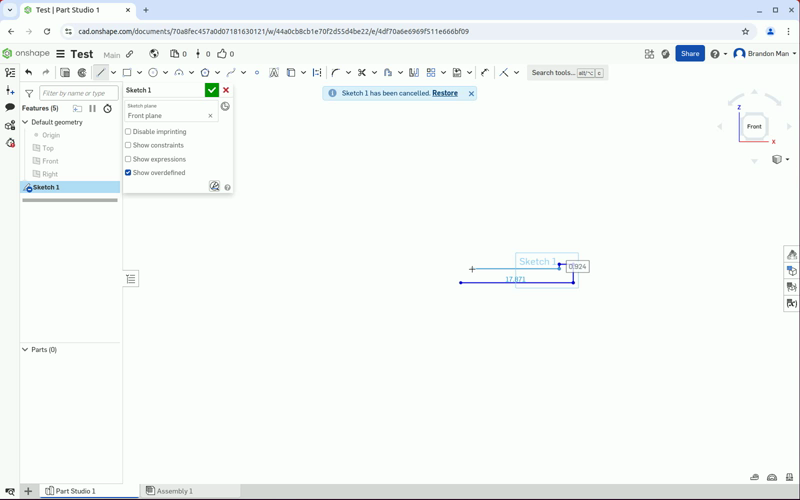
click(472, 268)
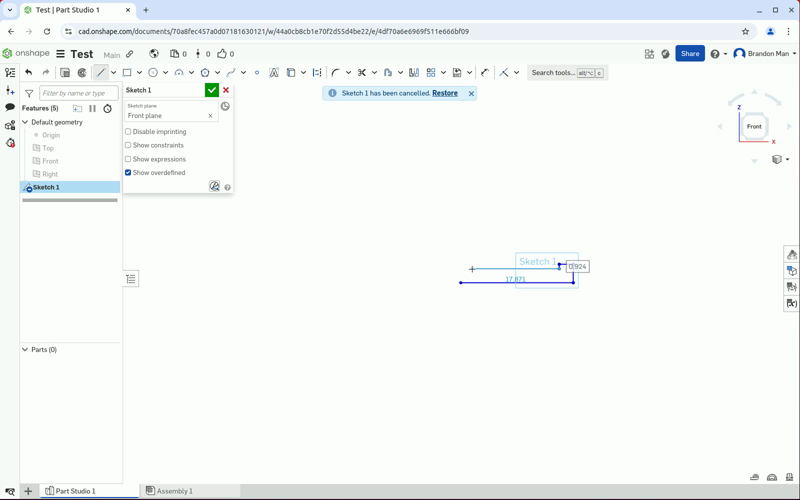
key_up(shift)
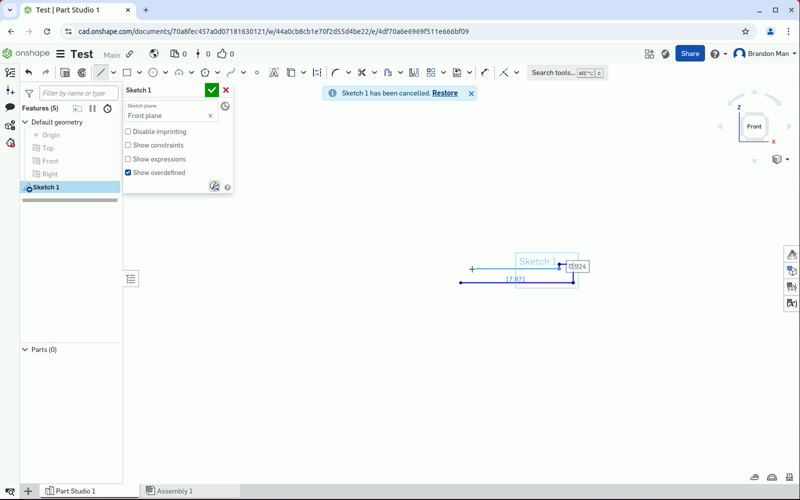
key_down(shift)
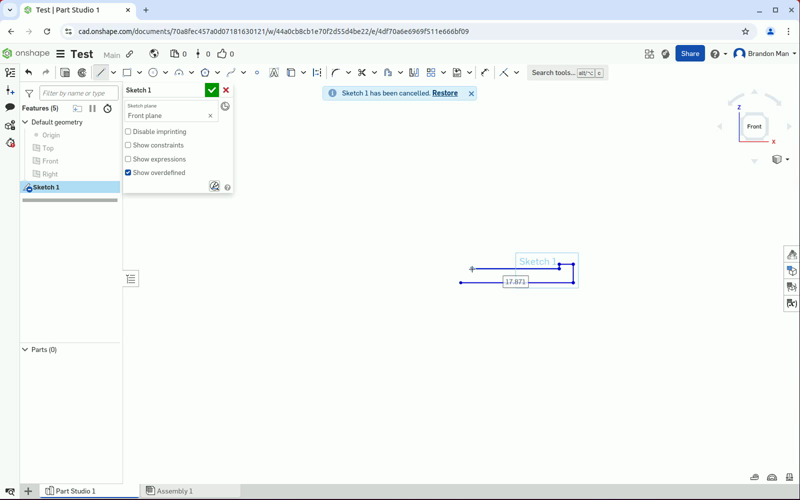
mouse_move(502, 268)
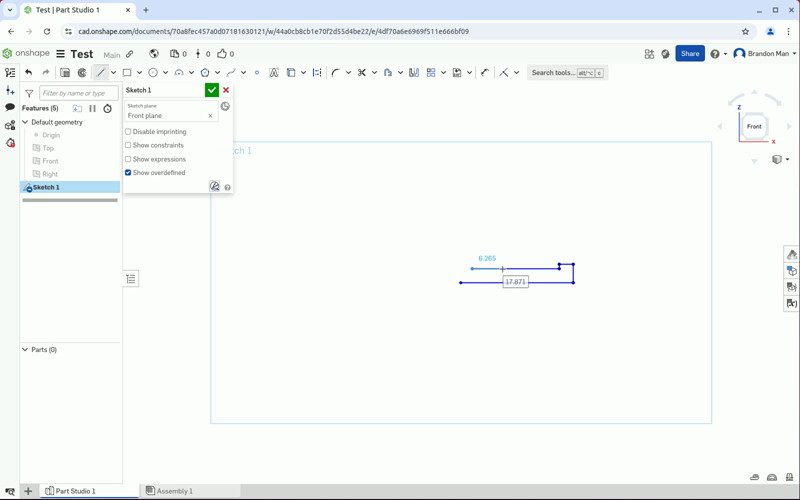
mouse_move(472, 245)
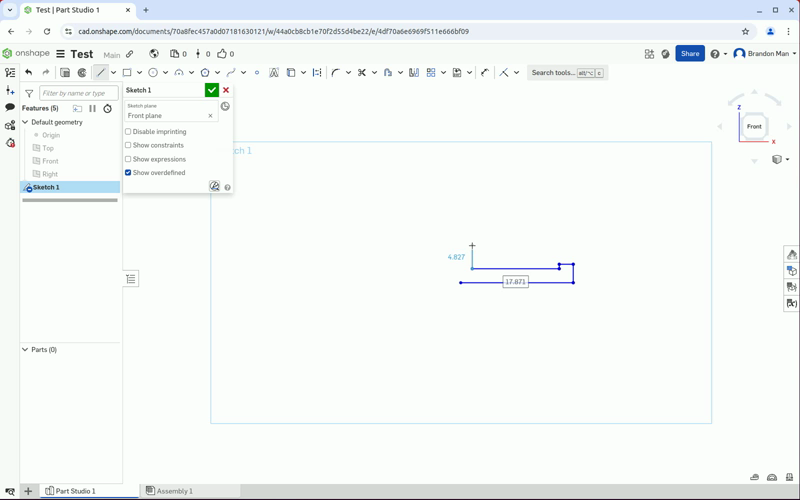
click(472, 245)
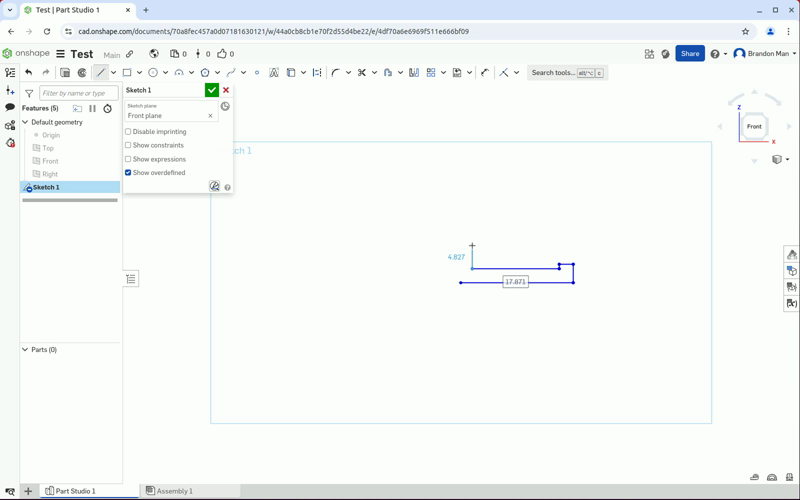
key_up(shift)
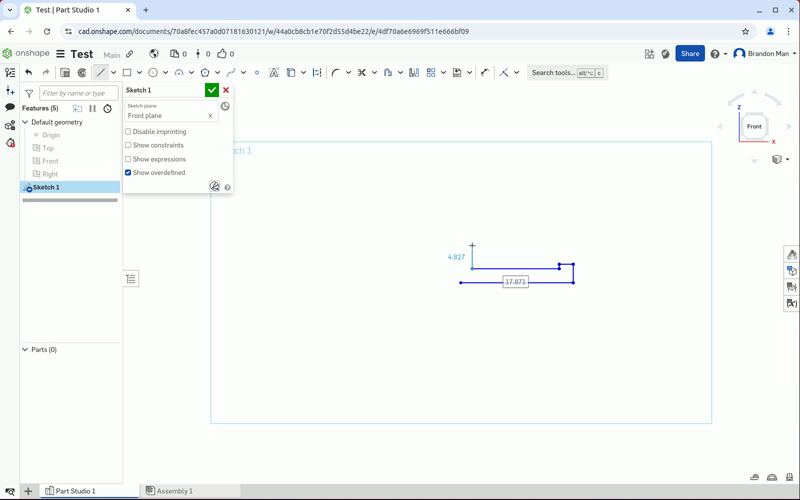
key_down(shift)
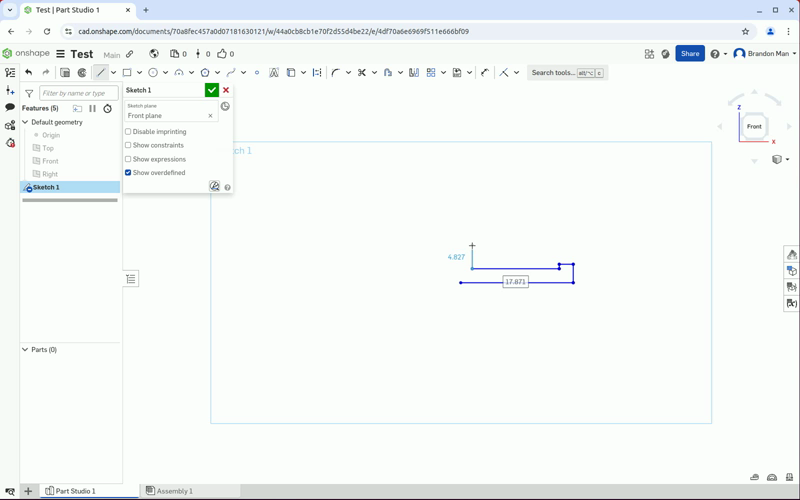
mouse_move(502, 245)
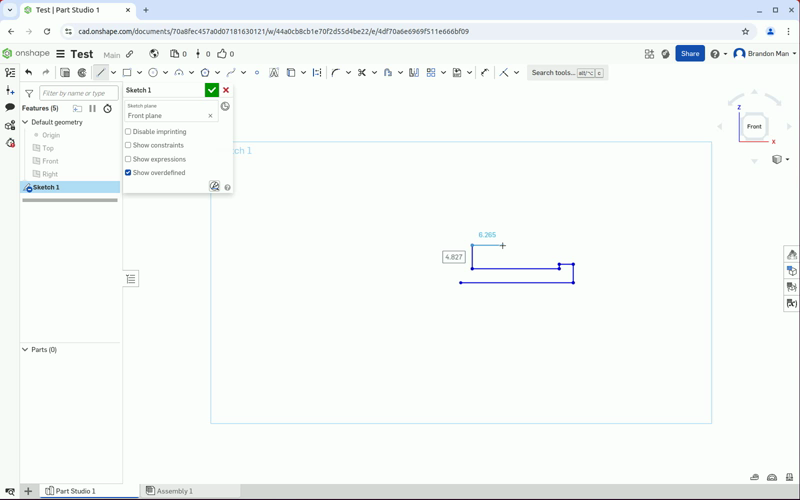
mouse_move(467, 245)
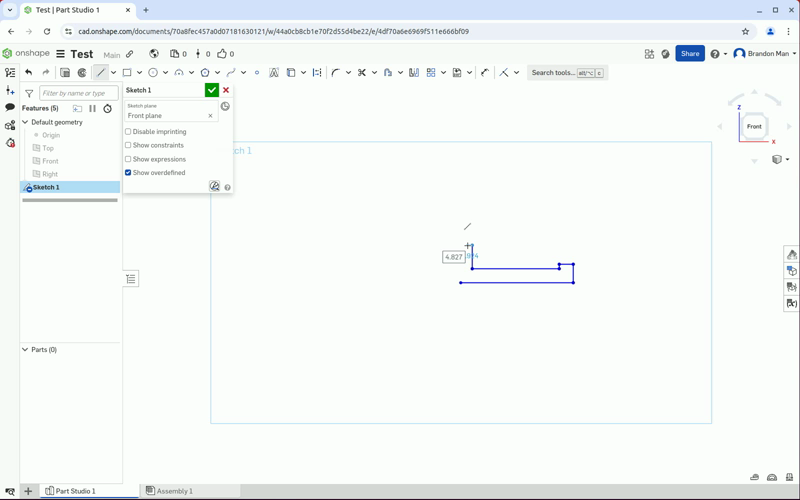
scroll(6)
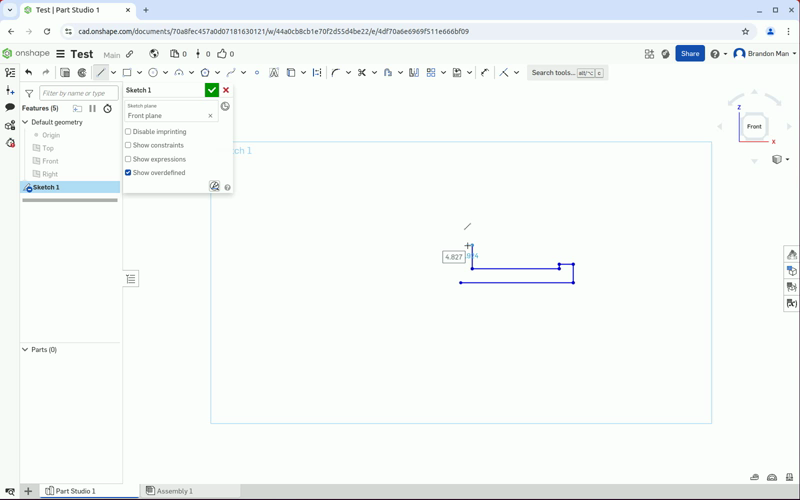
scroll(6)
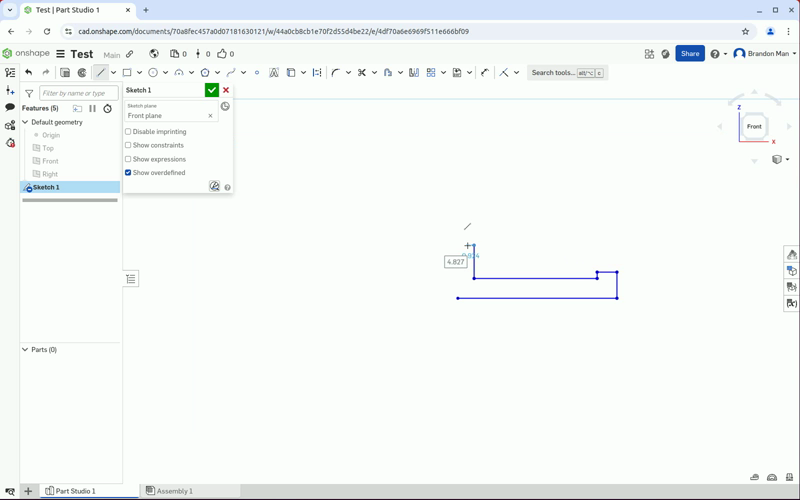
scroll(6)
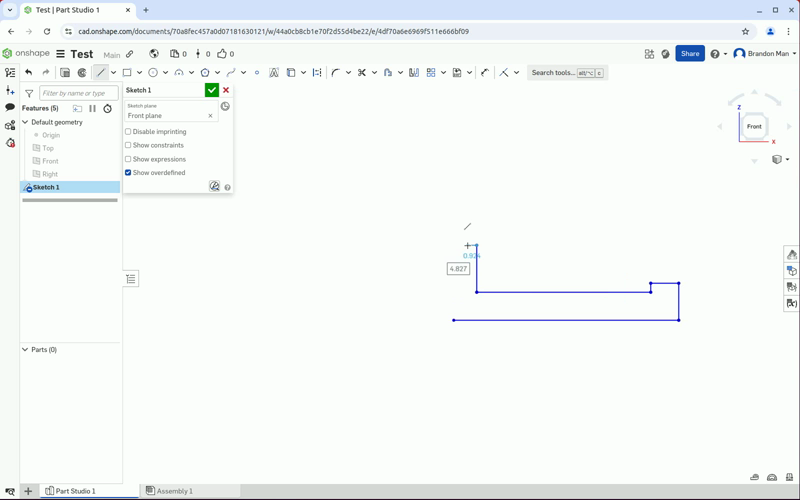
scroll(6)
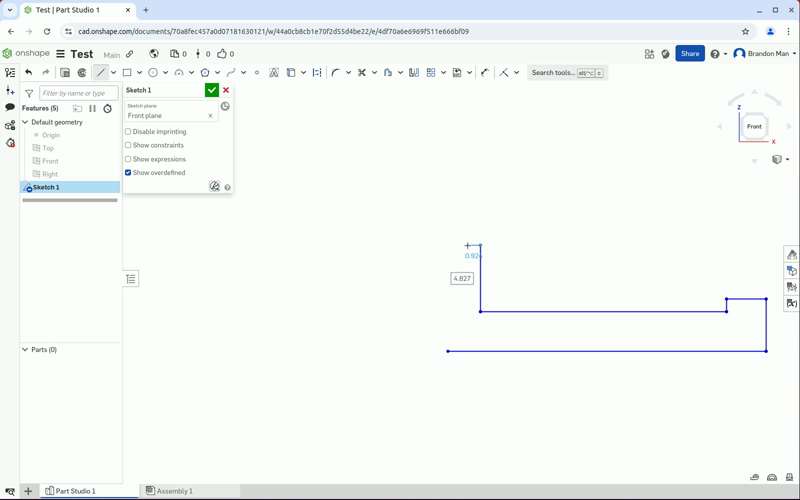
scroll(6)
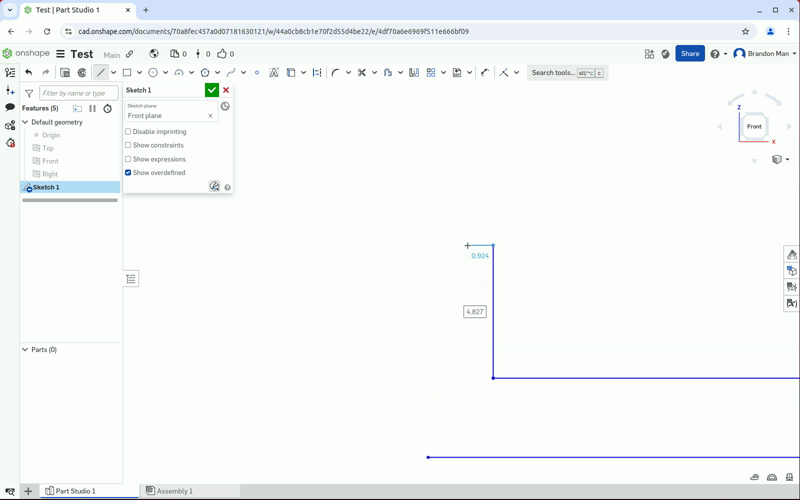
scroll(6)
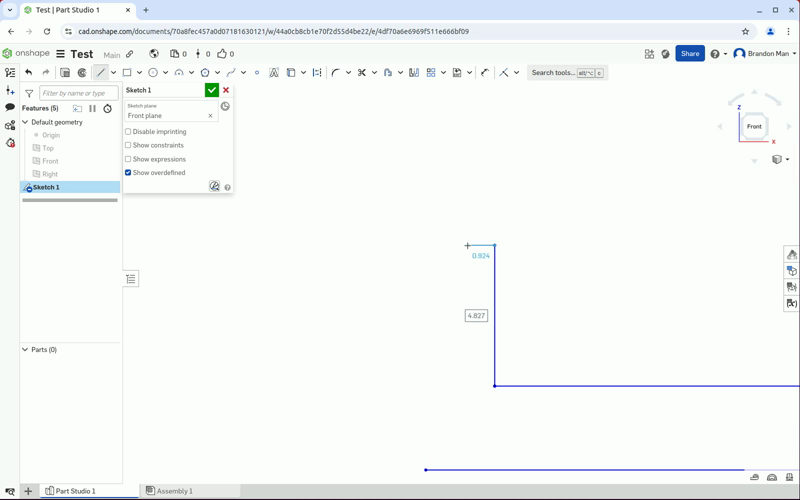
scroll(6)
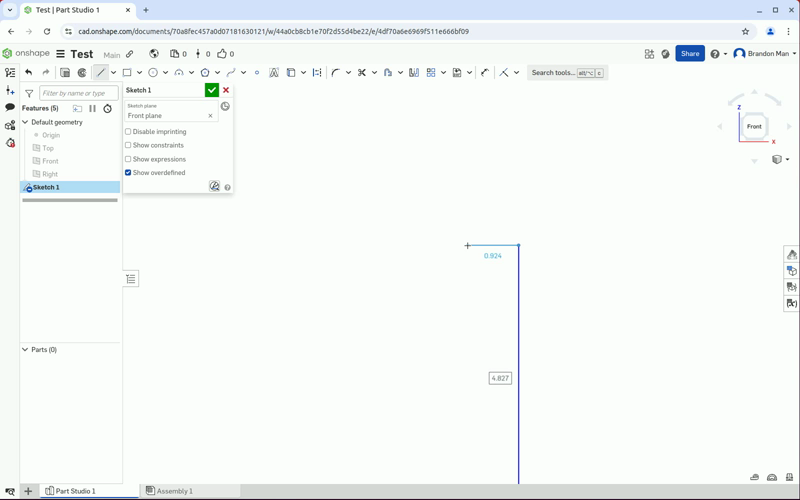
click(467, 245)
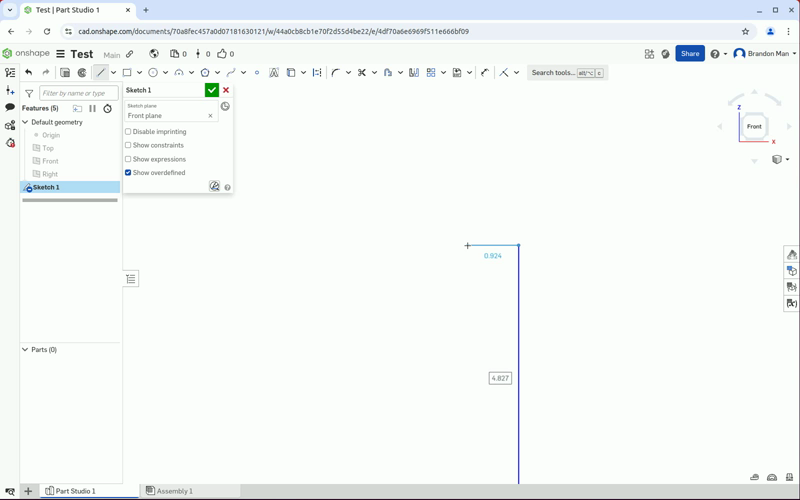
scroll(-6)
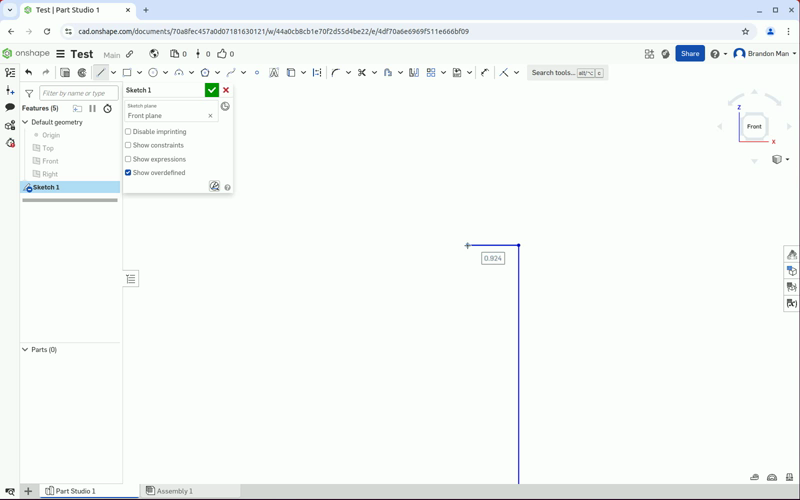
scroll(-6)
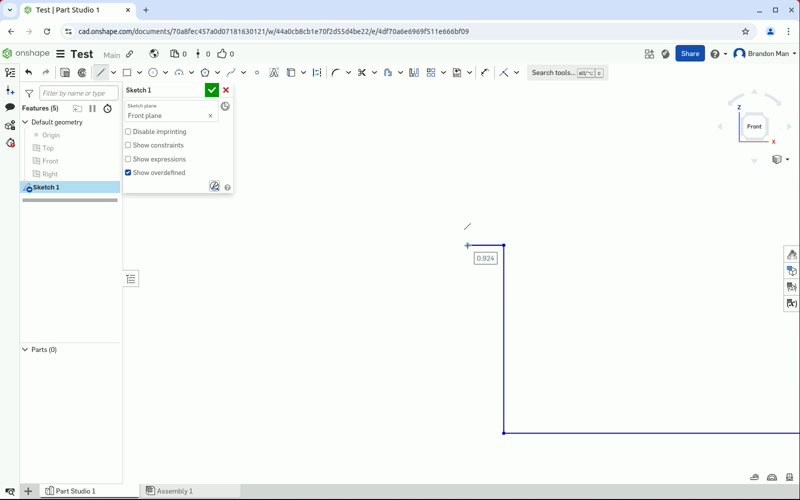
scroll(-6)
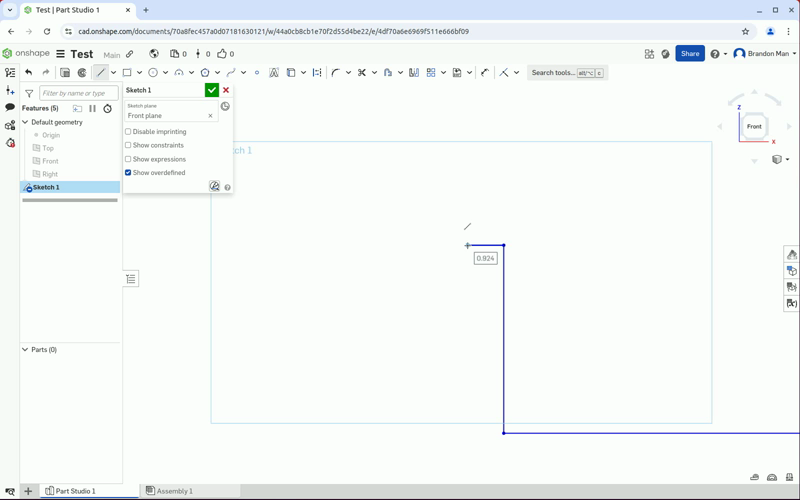
scroll(-6)
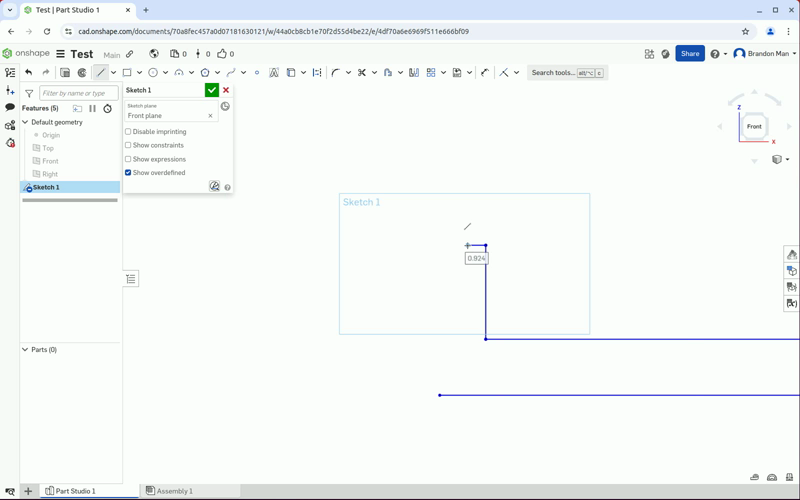
scroll(-6)
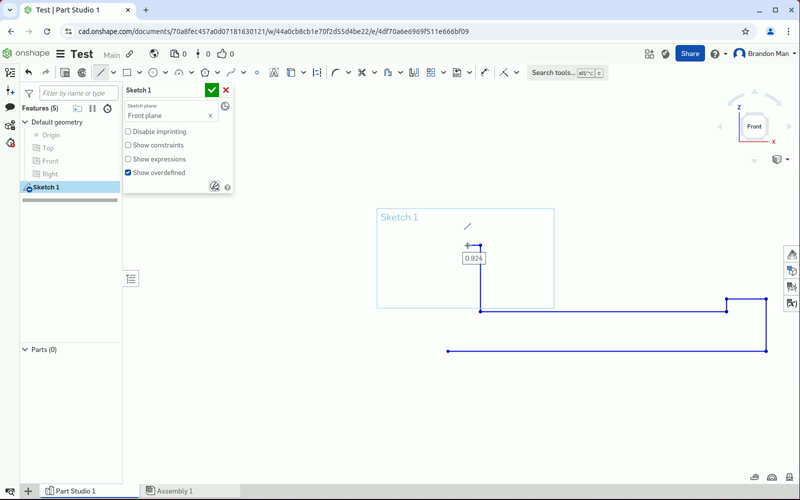
scroll(-6)
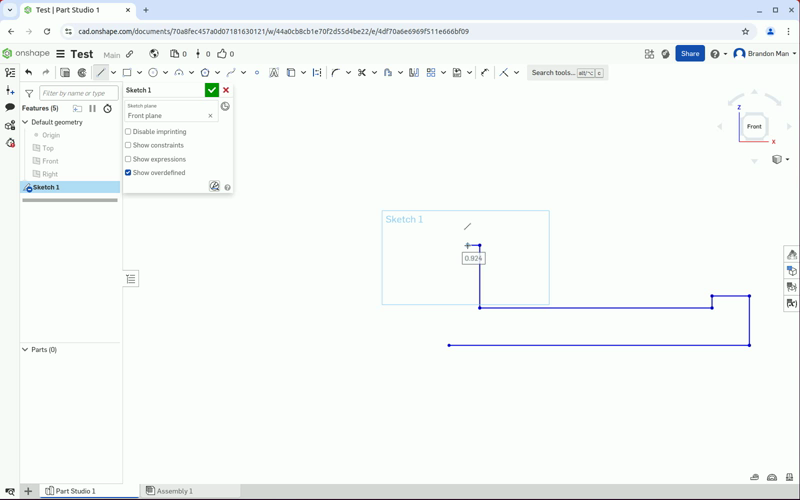
scroll(-6)
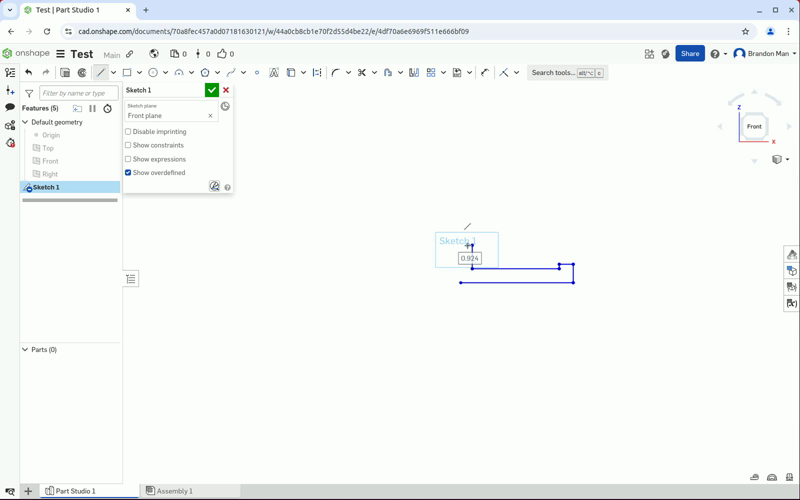
key_up(shift)
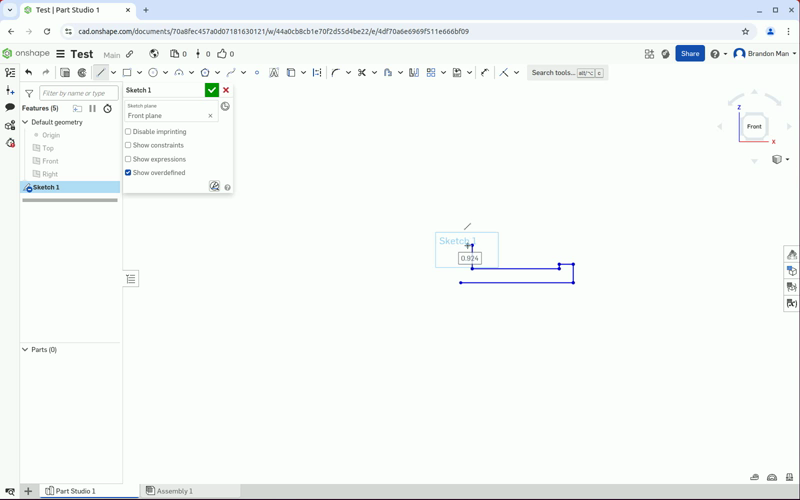
key_down(shift)
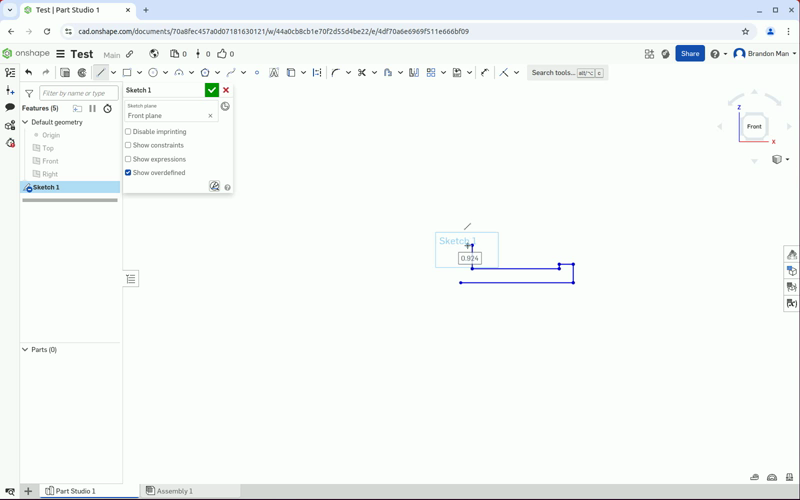
mouse_move(498, 245)
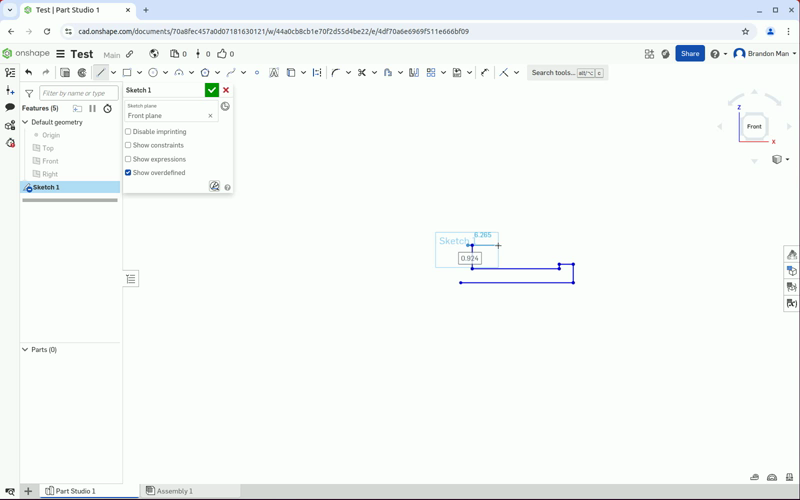
mouse_move(460, 252)
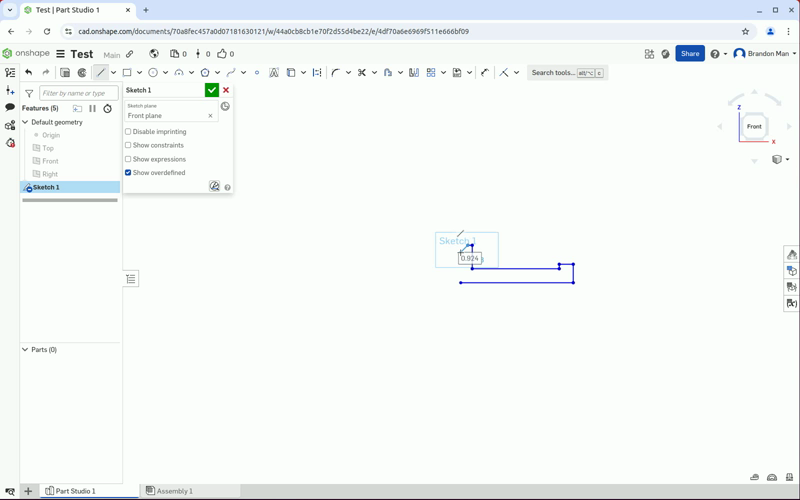
click(460, 252)
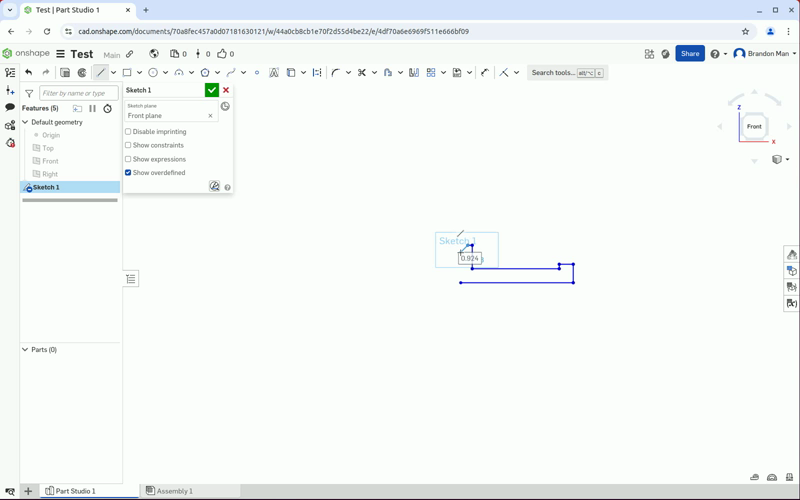
key_up(shift)
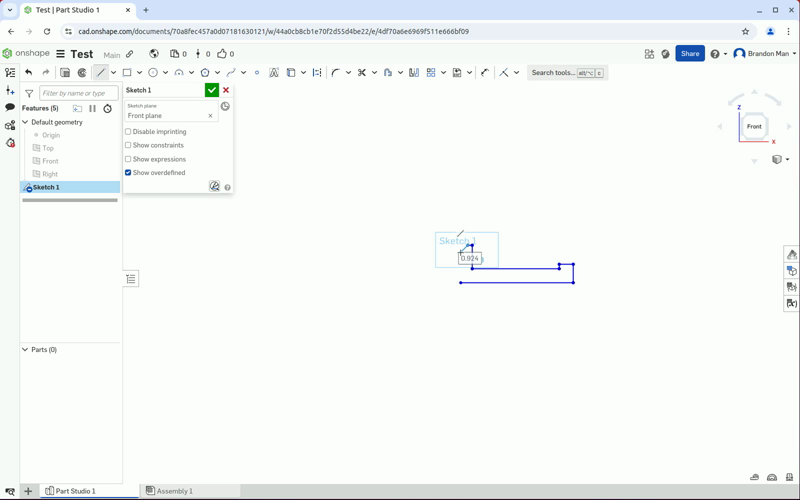
mouse_move(490, 252)
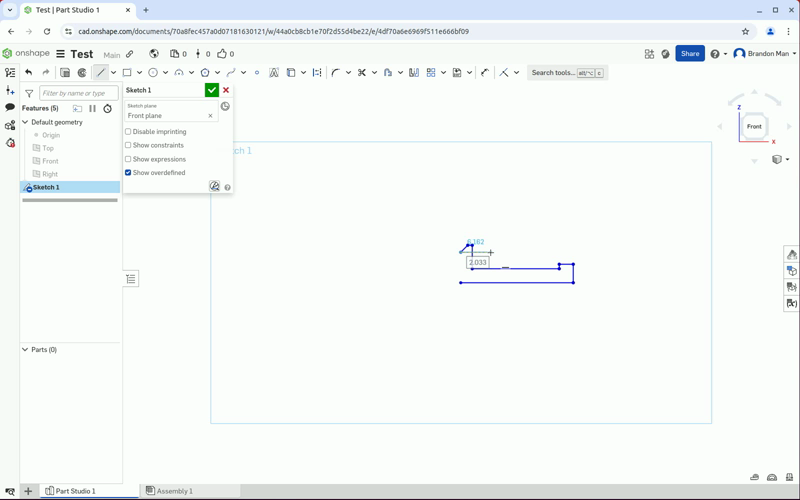
key_down(shift)
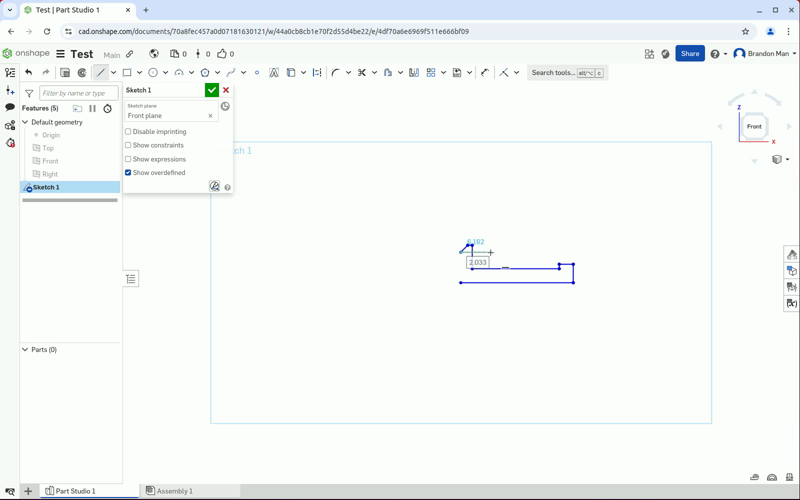
mouse_move(460, 282)
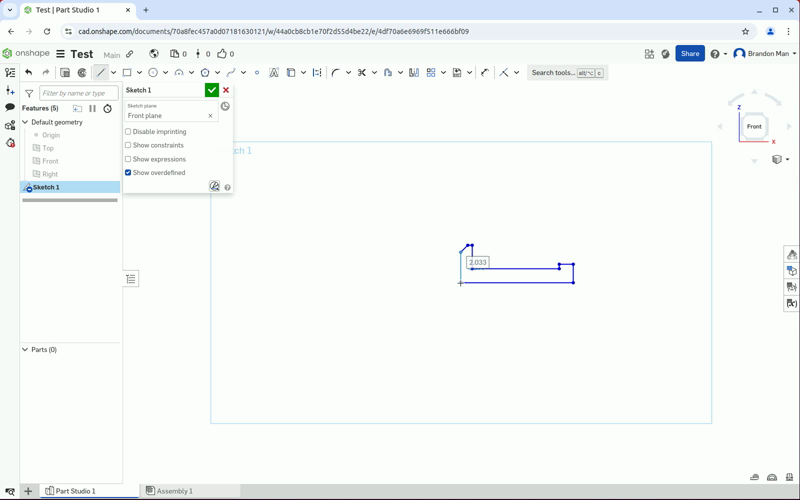
key_up(shift)
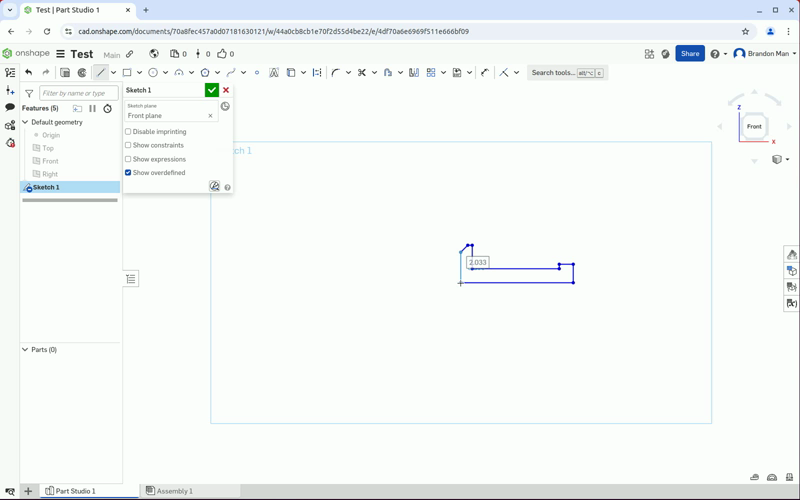
click(460, 282)
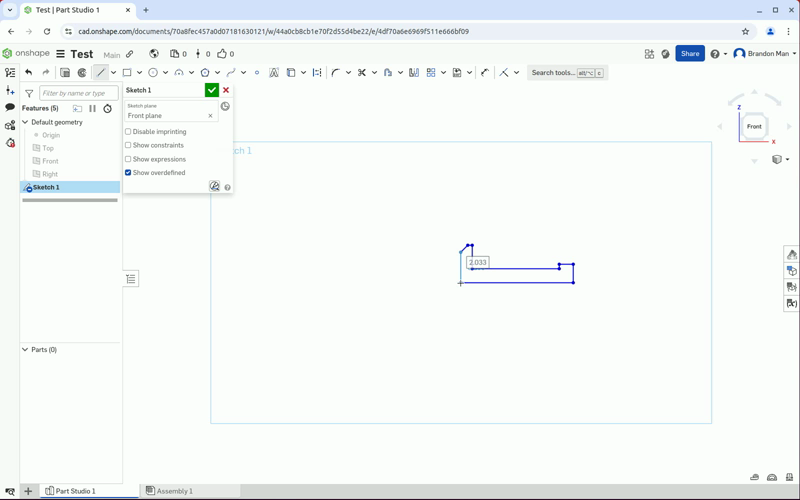
key(esc)
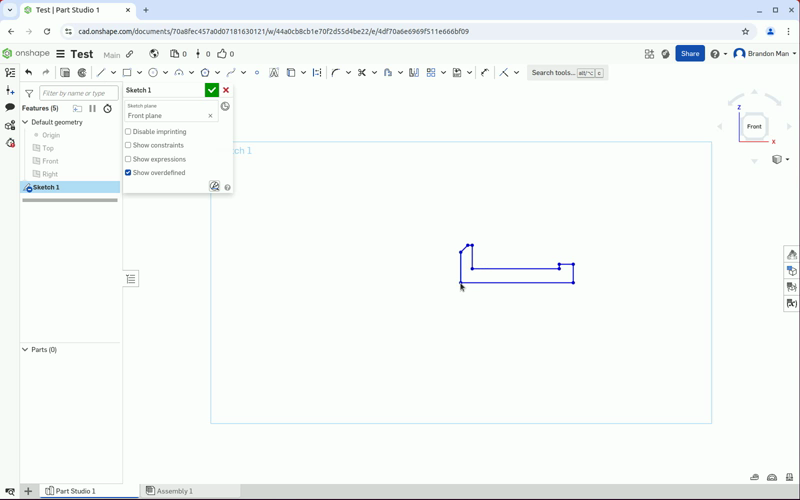
mouse_move(561, 279)
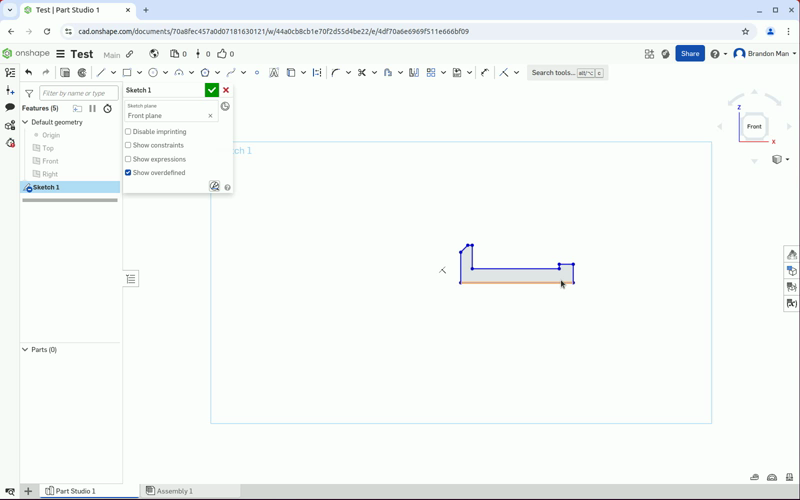
click(561, 279)
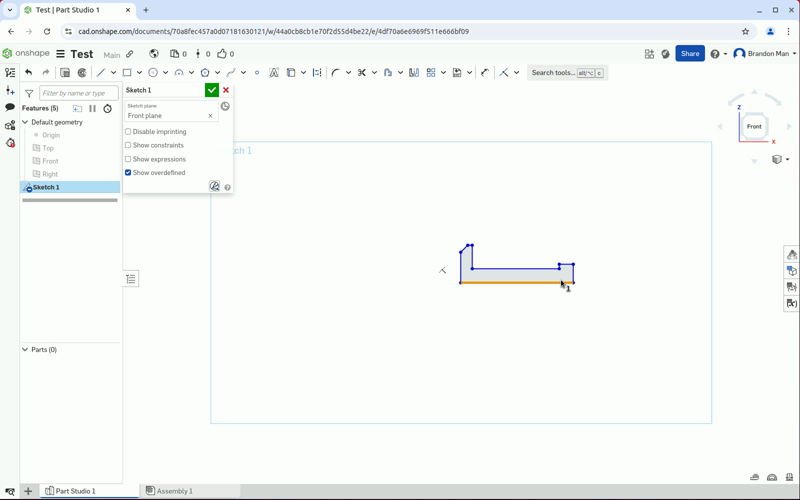
mouse_move(73, 352)
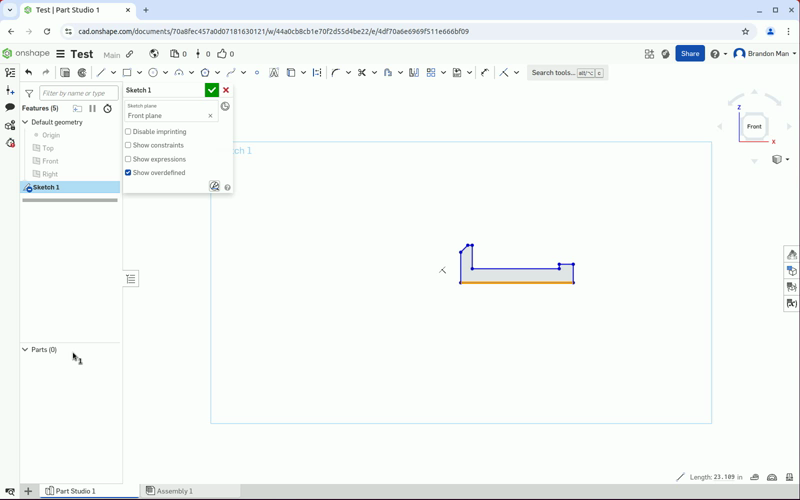
key(shift+y)
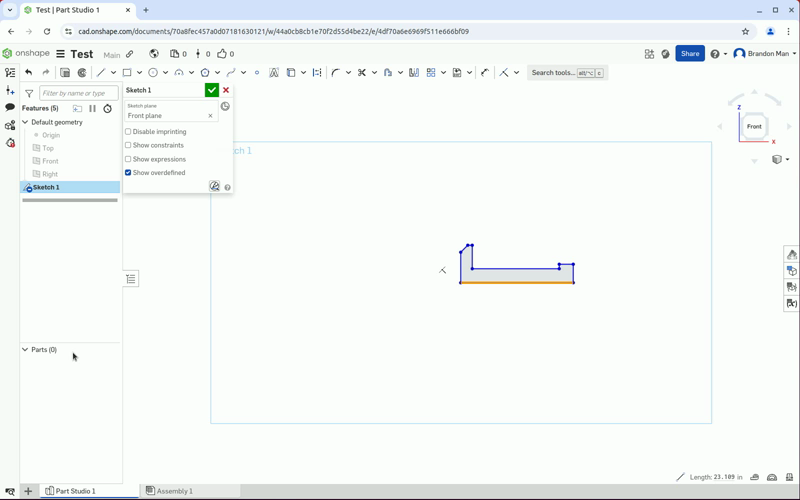
key(shift+e)
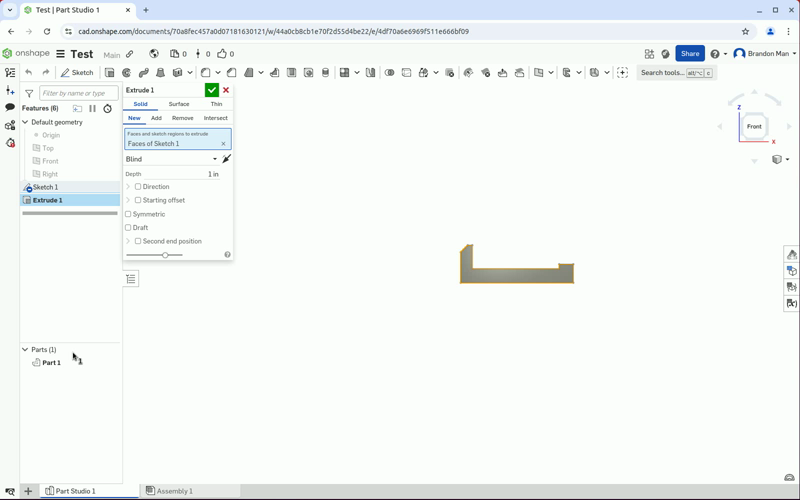
mouse_move(143, 106)
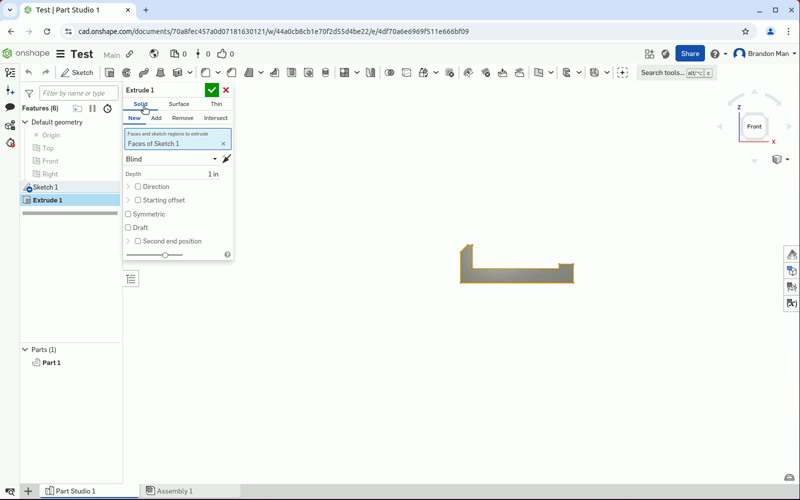
click(143, 106)
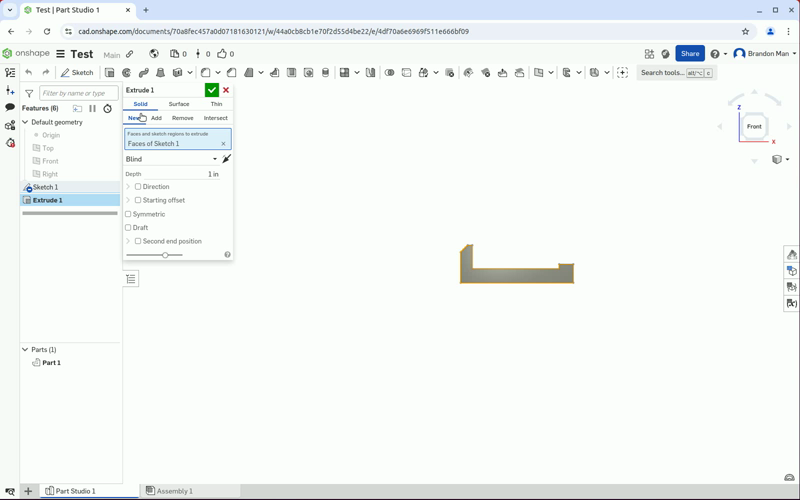
mouse_move(137, 120)
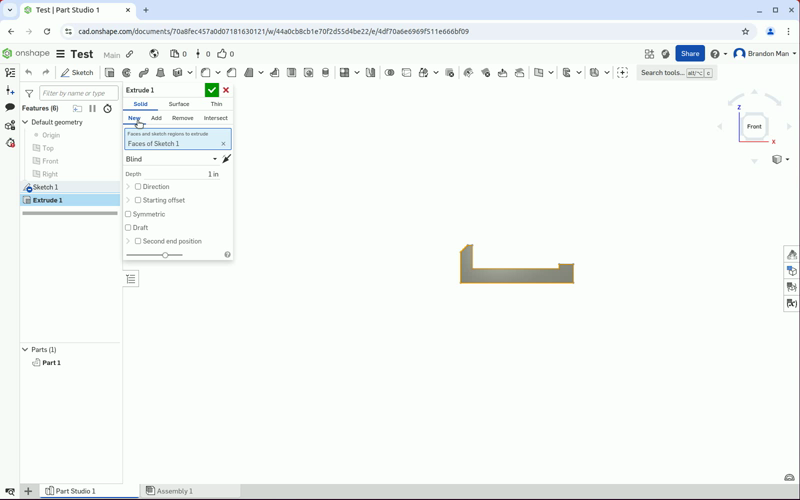
click(137, 120)
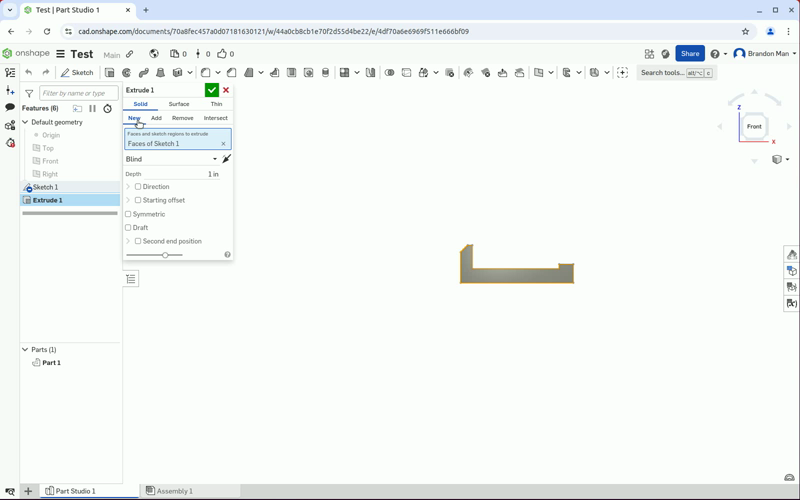
key(tab, 4)
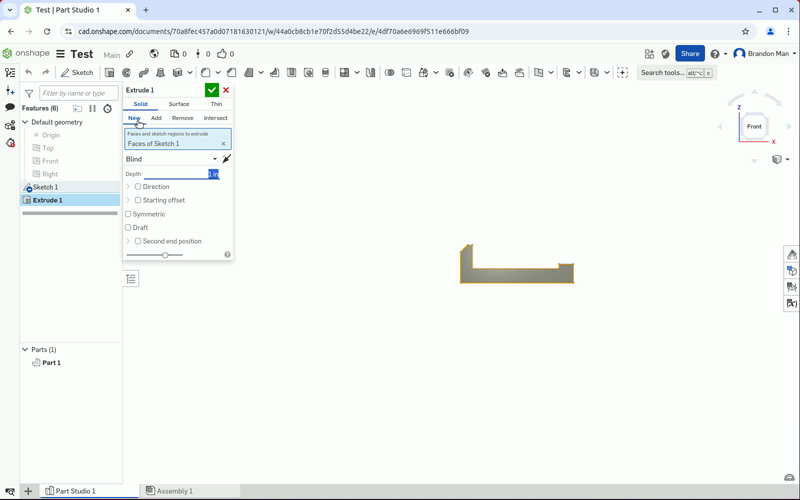
text(9.628)
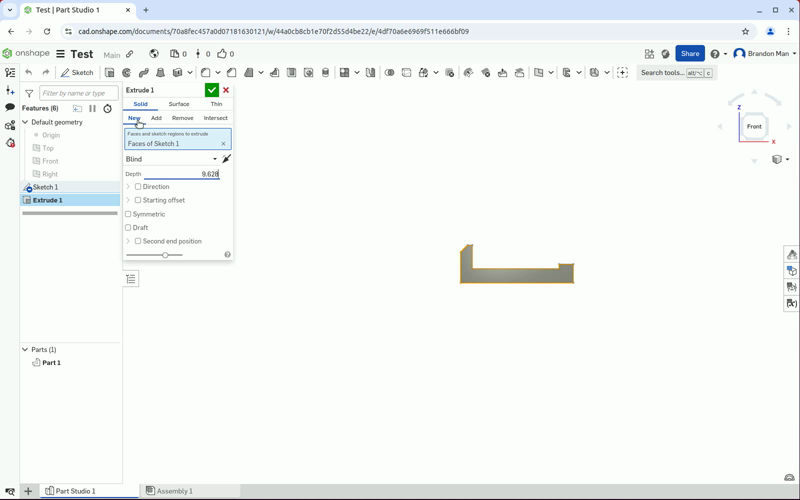
key(enter)
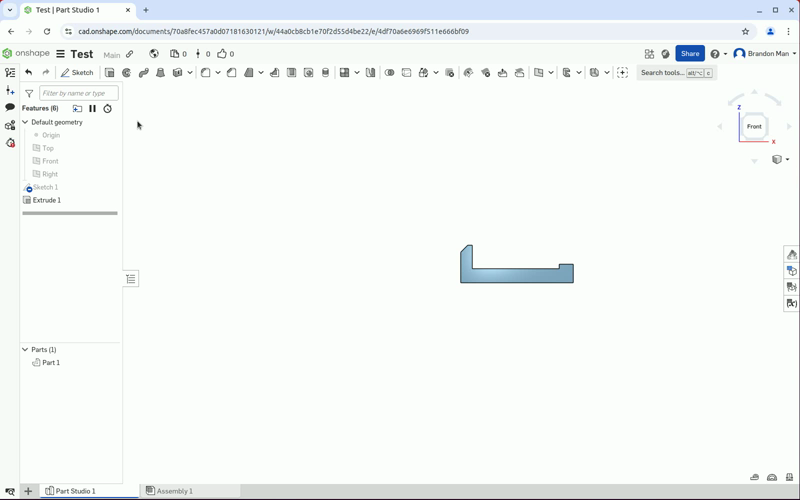
key(shift+h)
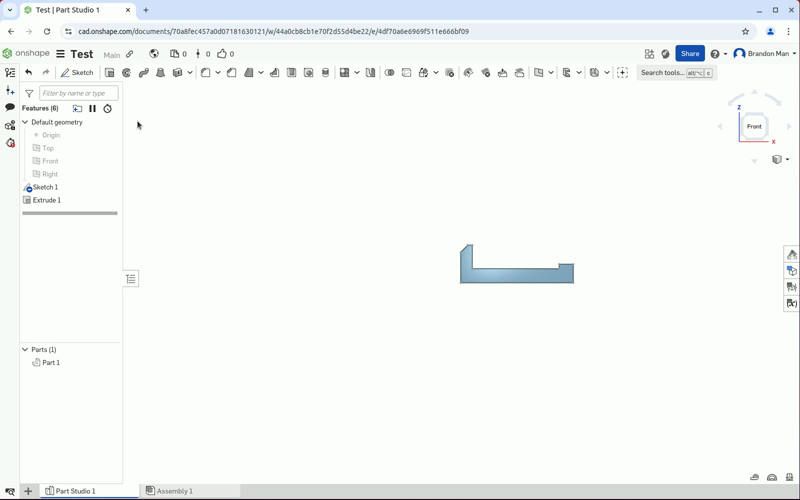
key(shift+h)
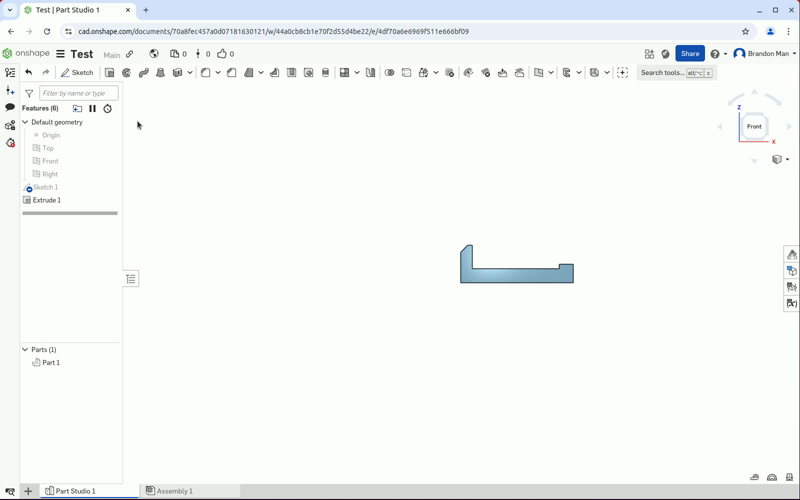
mouse_move(73, 189)
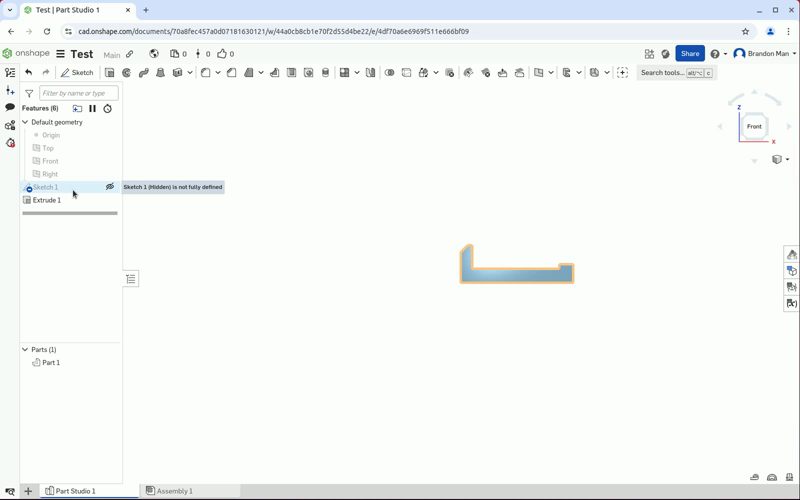
click(73, 189)
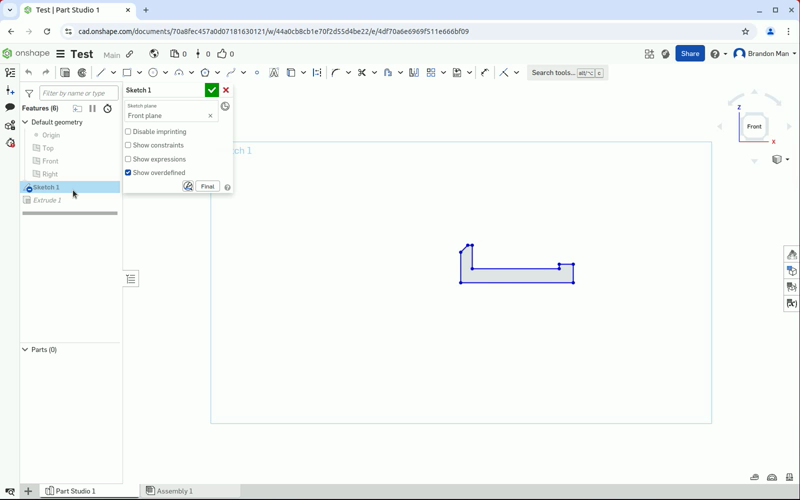
mouse_move(229, 92)
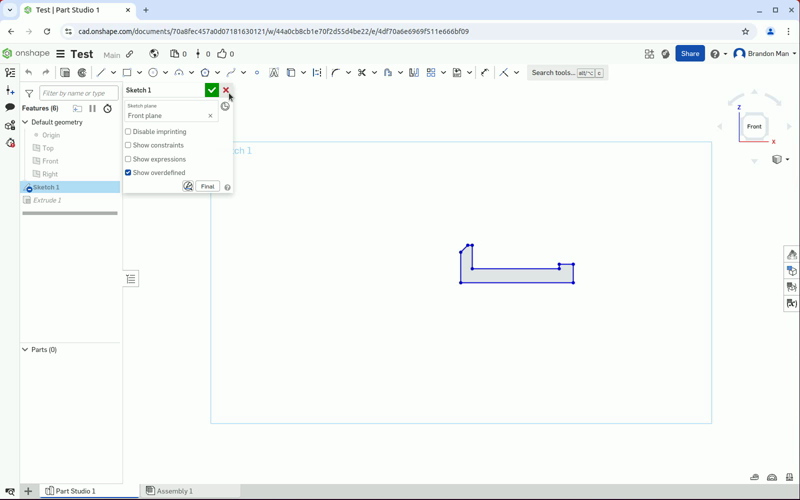
click(229, 92)
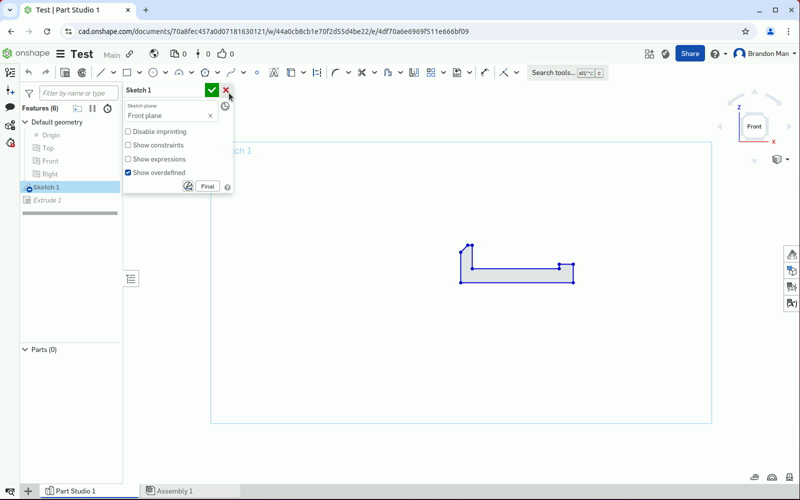
key(shift+s)
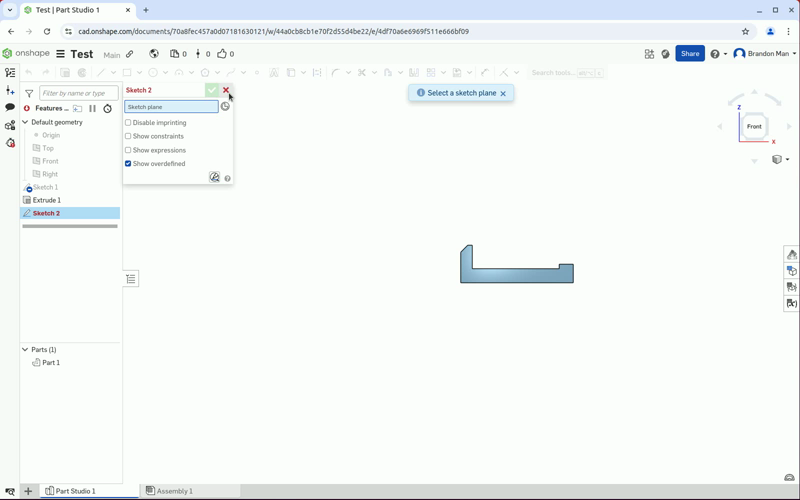
mouse_move(73, 163)
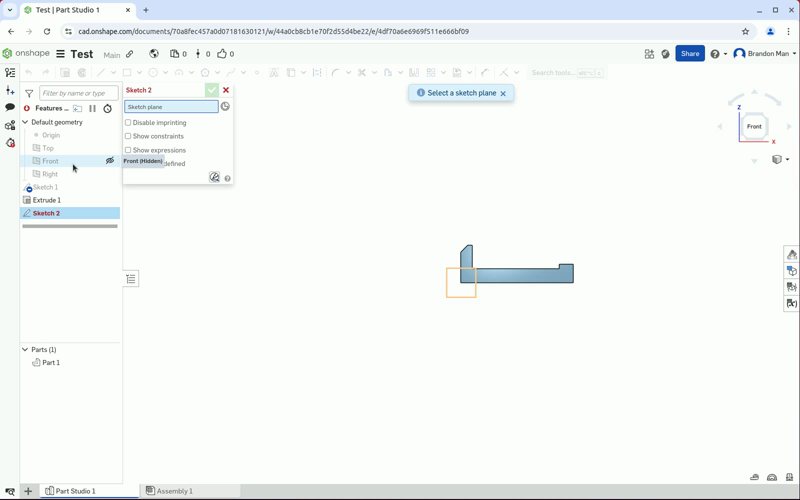
click(73, 163)
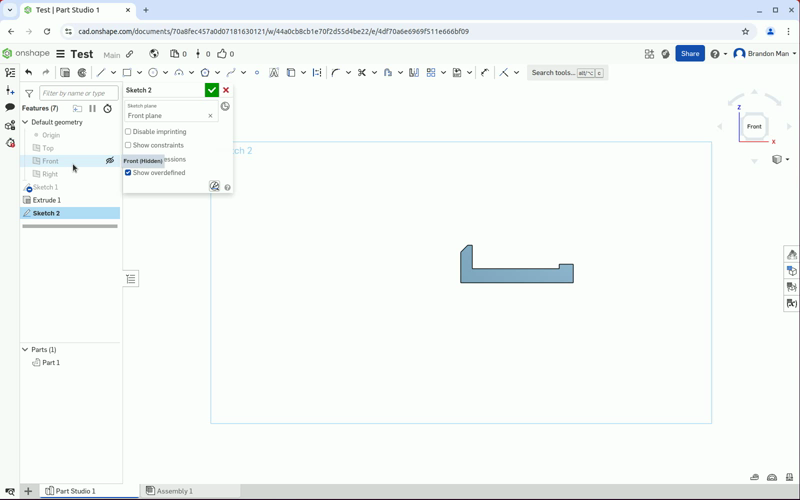
mouse_move(73, 352)
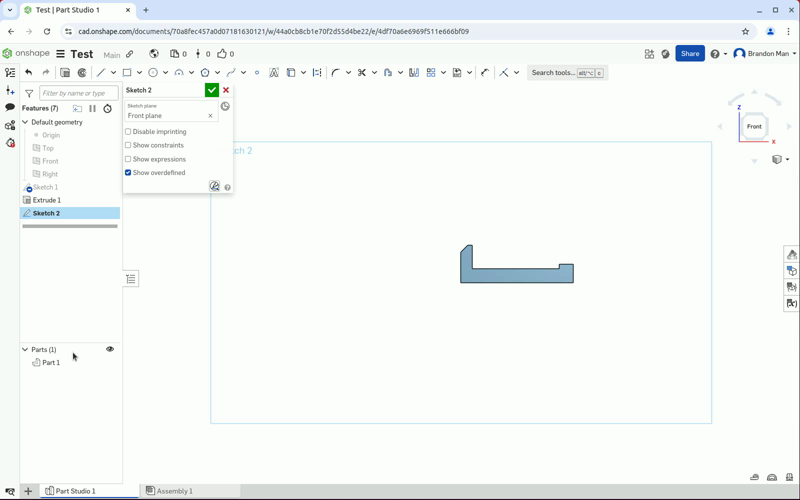
key(y)
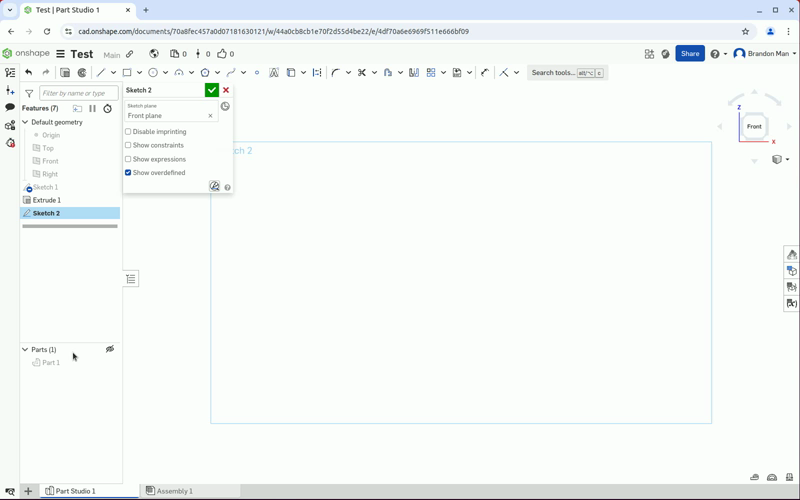
key(l)
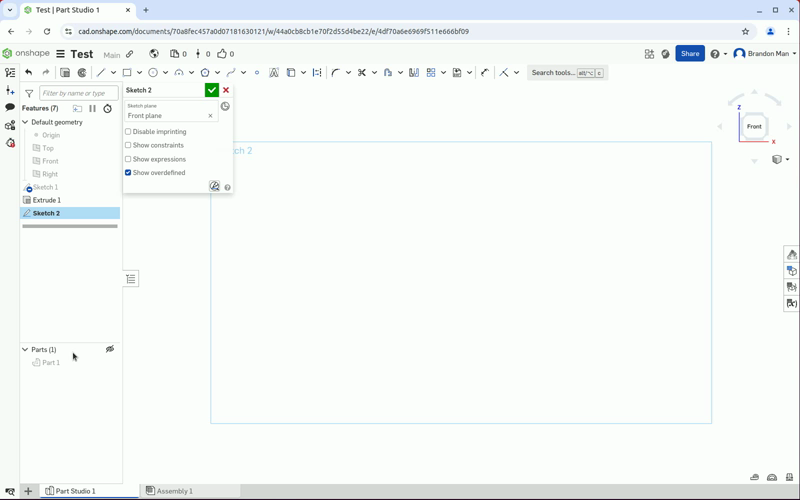
key_down(shift)
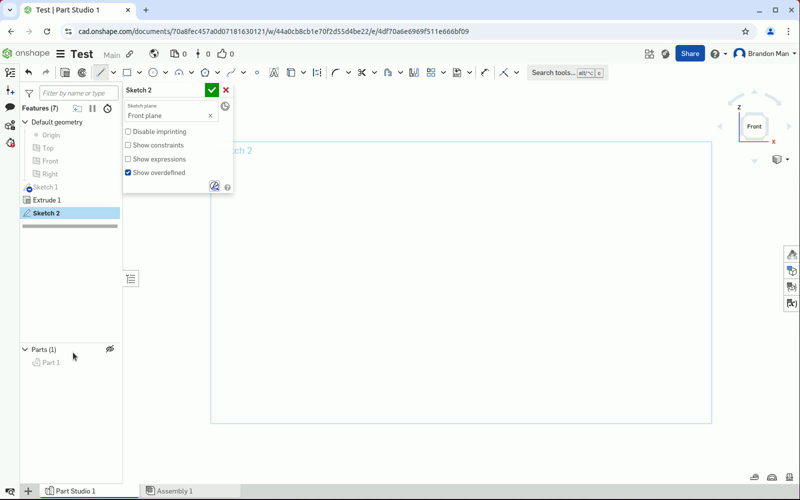
mouse_move(559, 264)
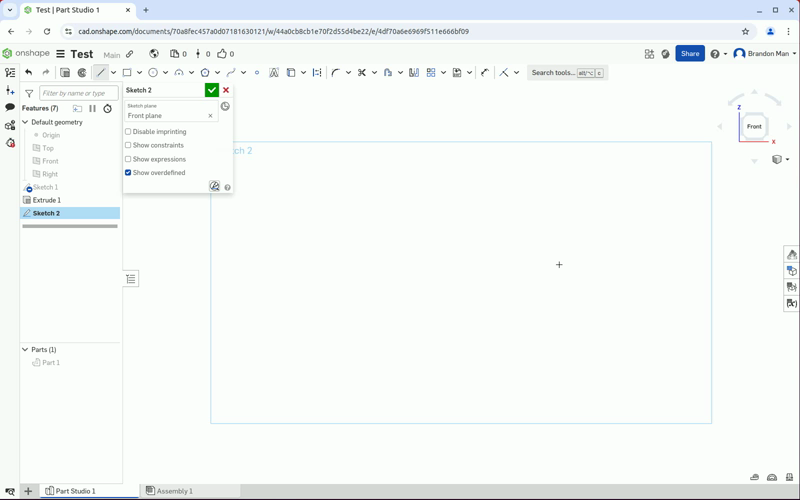
click(559, 264)
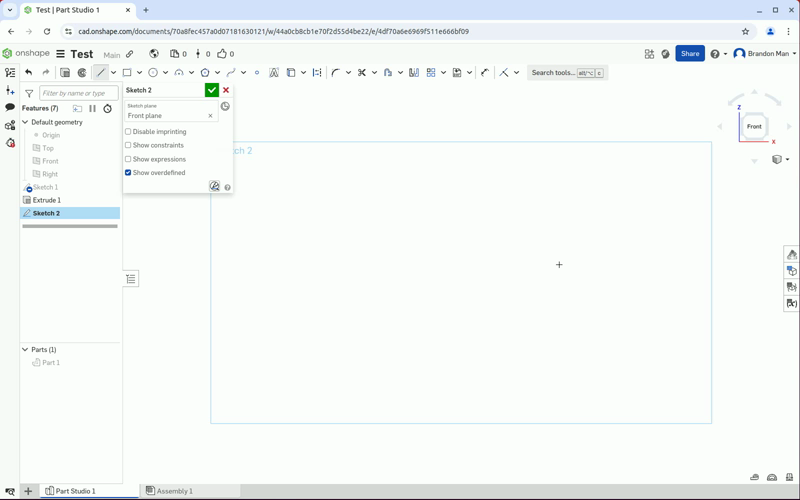
key_up(shift)
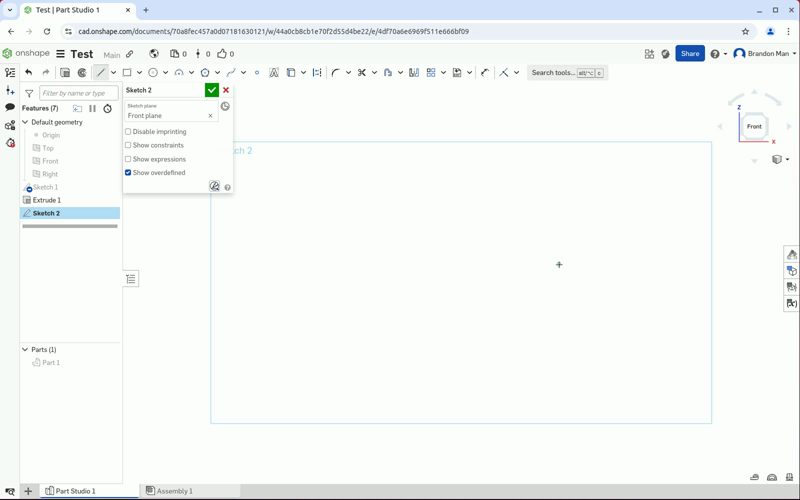
key_down(shift)
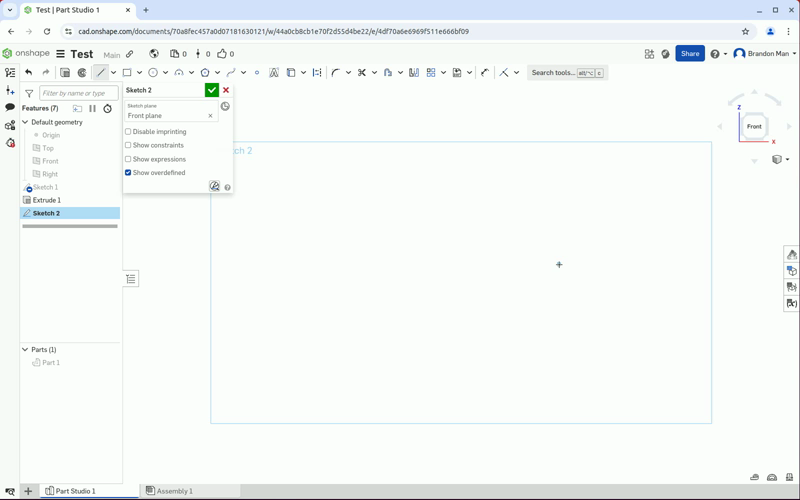
mouse_move(589, 264)
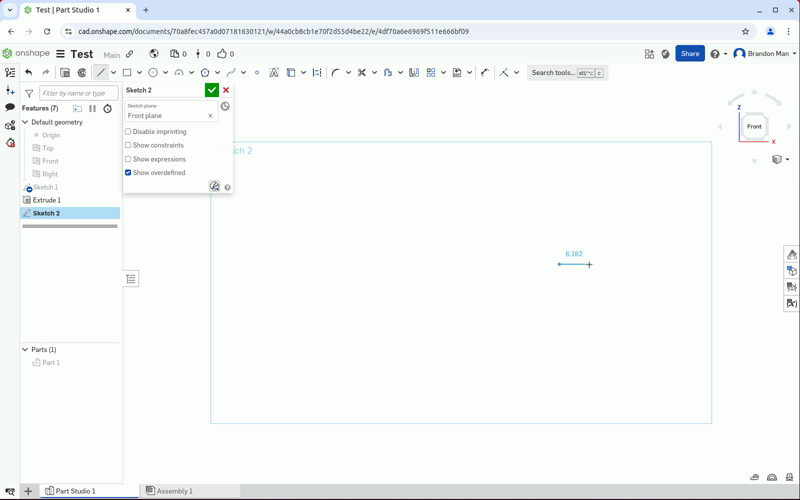
mouse_move(573, 264)
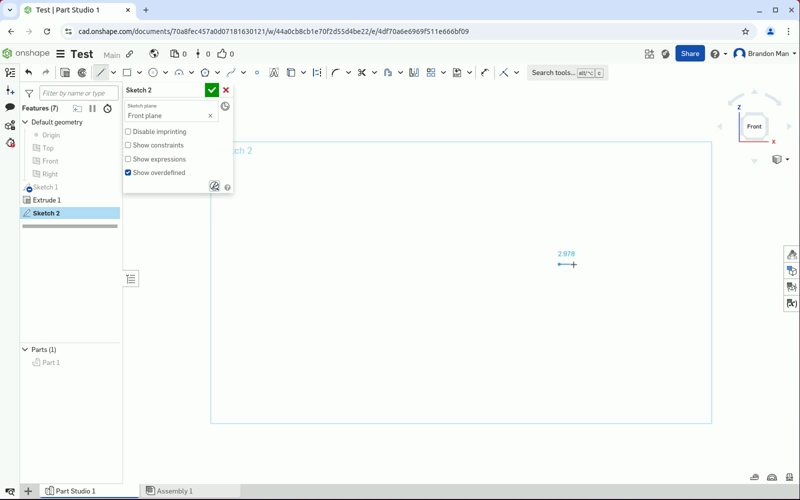
click(573, 264)
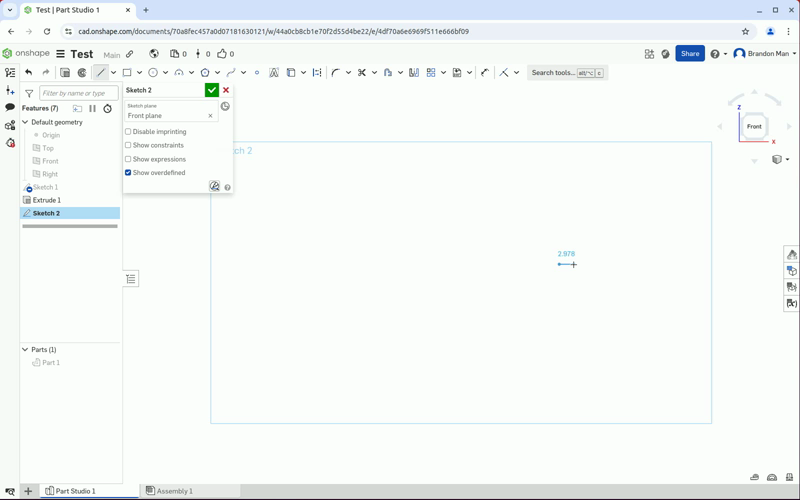
key_up(shift)
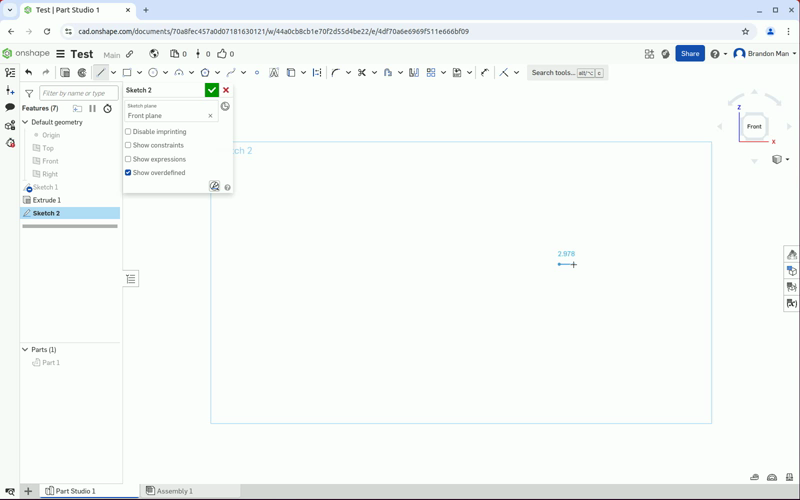
key_down(shift)
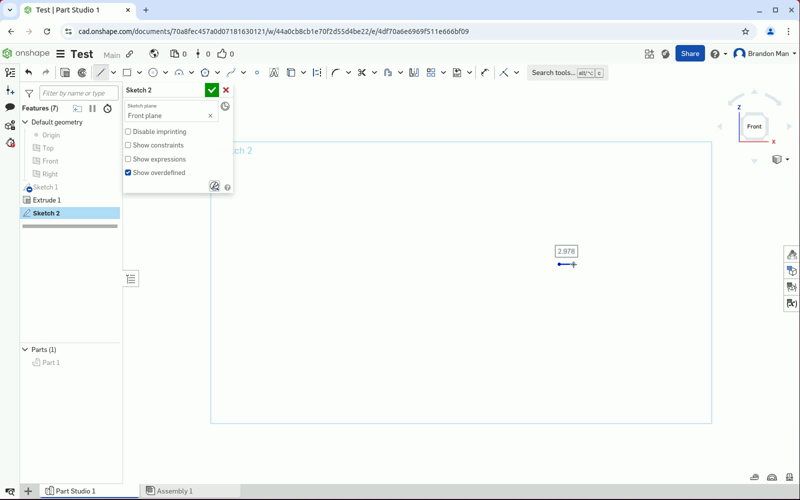
mouse_move(589, 264)
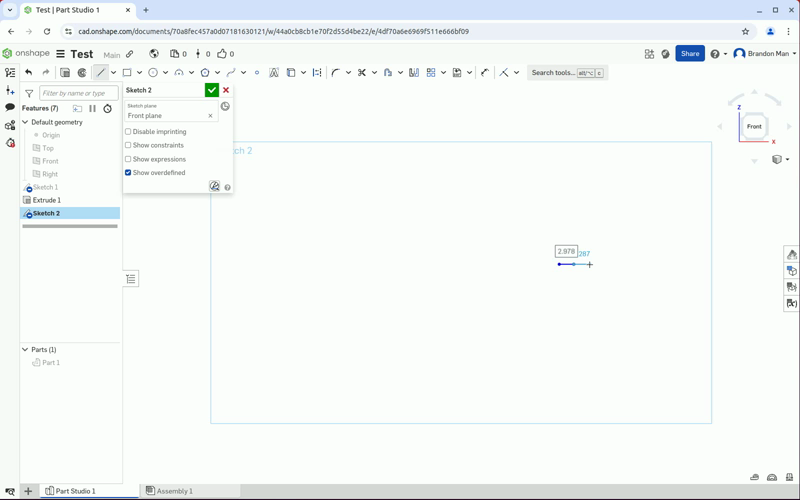
mouse_move(573, 244)
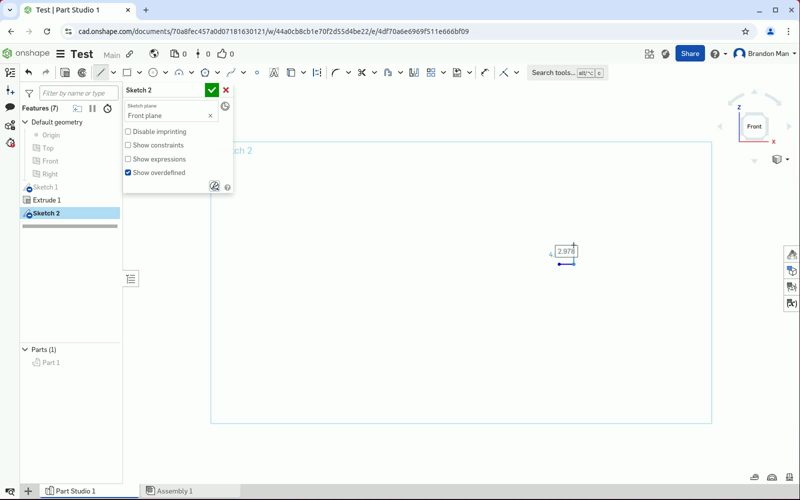
click(573, 244)
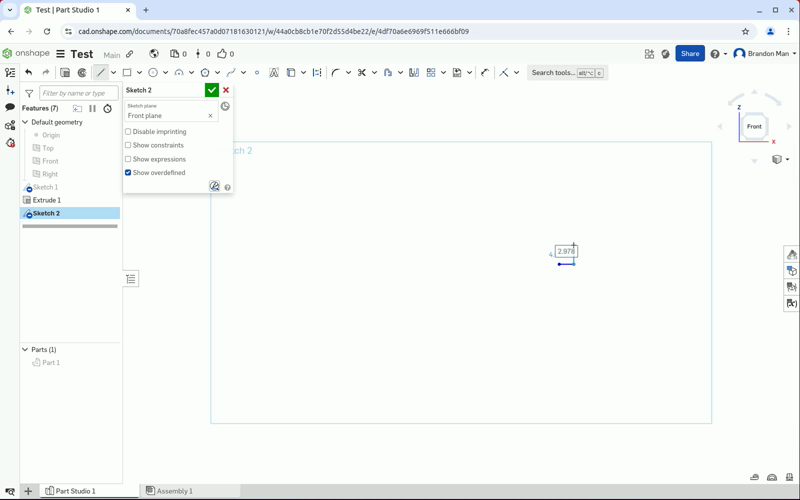
key_up(shift)
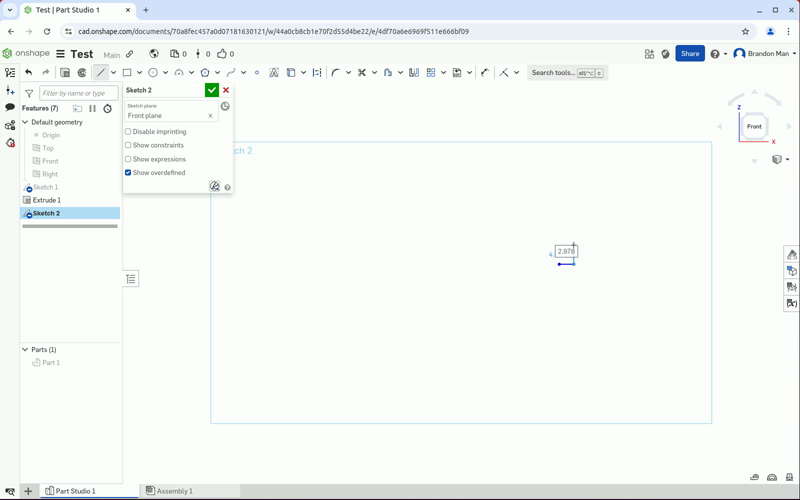
key_down(shift)
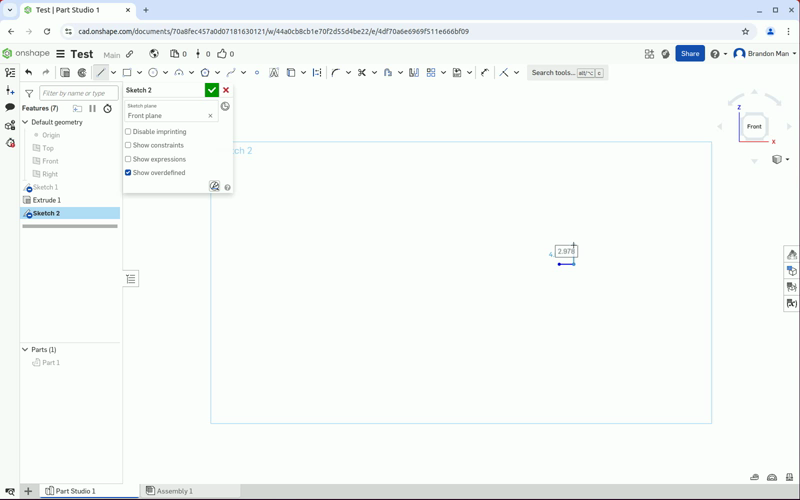
mouse_move(589, 244)
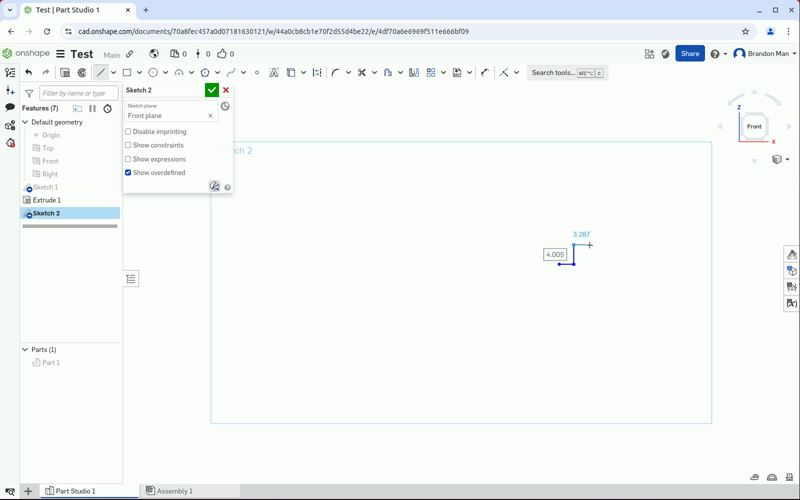
mouse_move(559, 244)
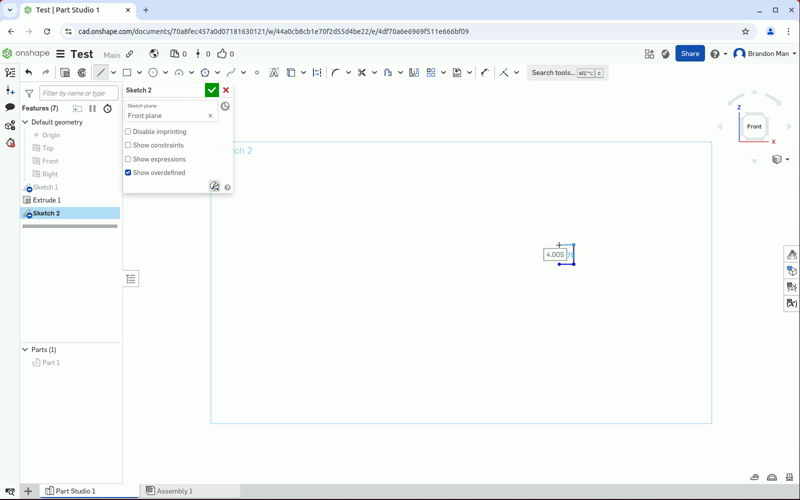
click(559, 244)
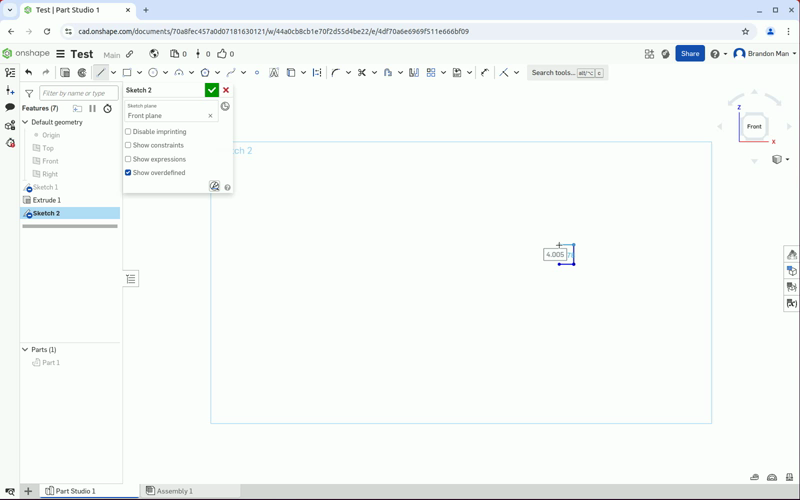
key_up(shift)
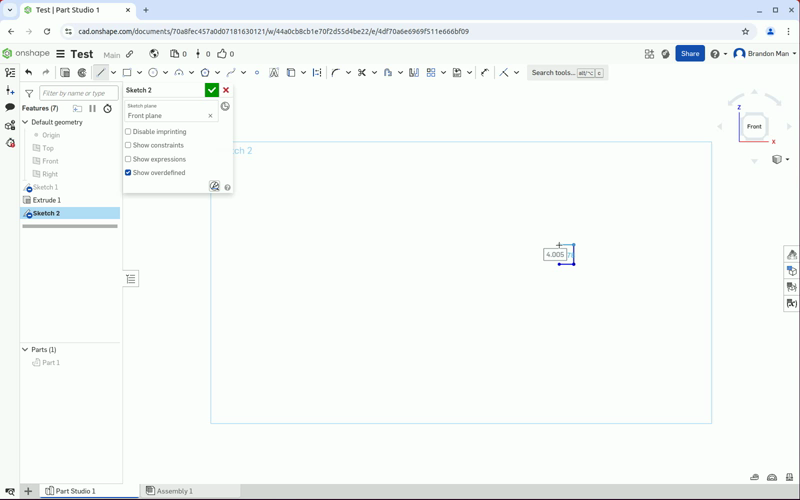
mouse_move(589, 244)
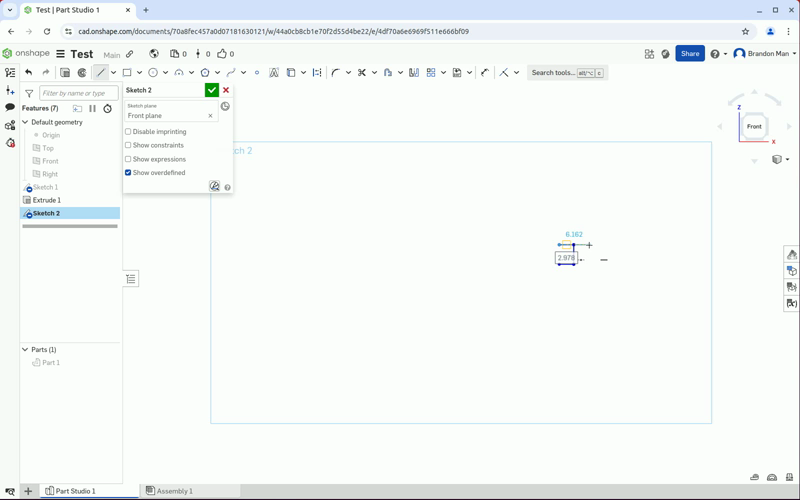
key_down(shift)
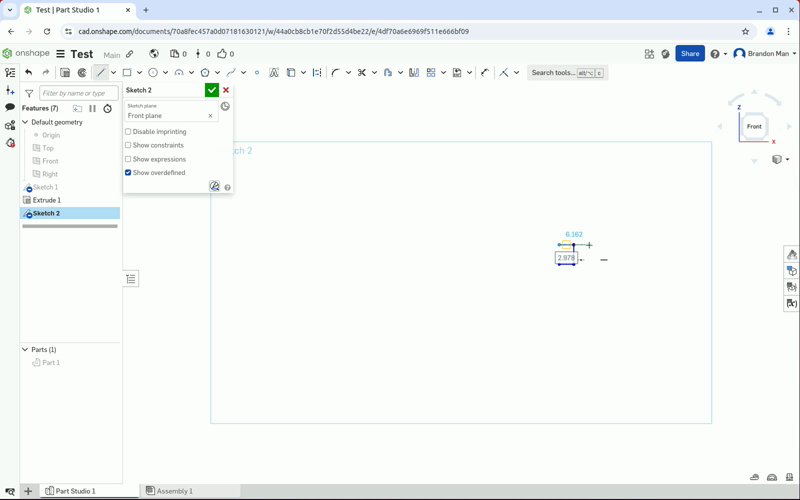
mouse_move(559, 264)
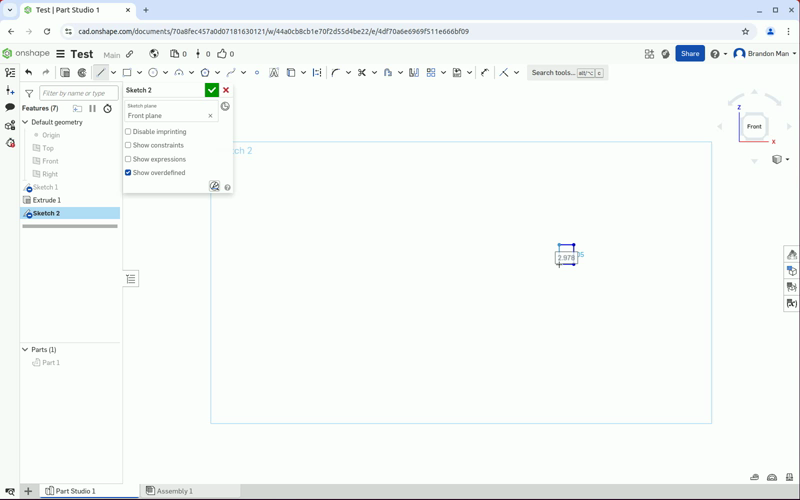
key_up(shift)
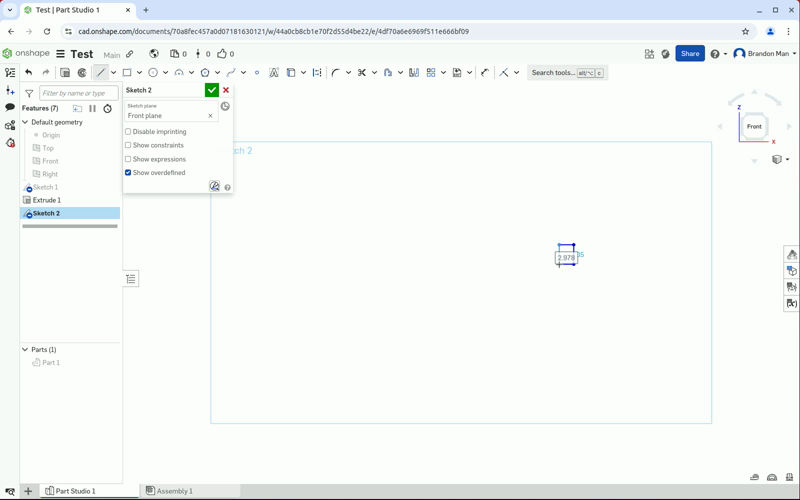
click(559, 264)
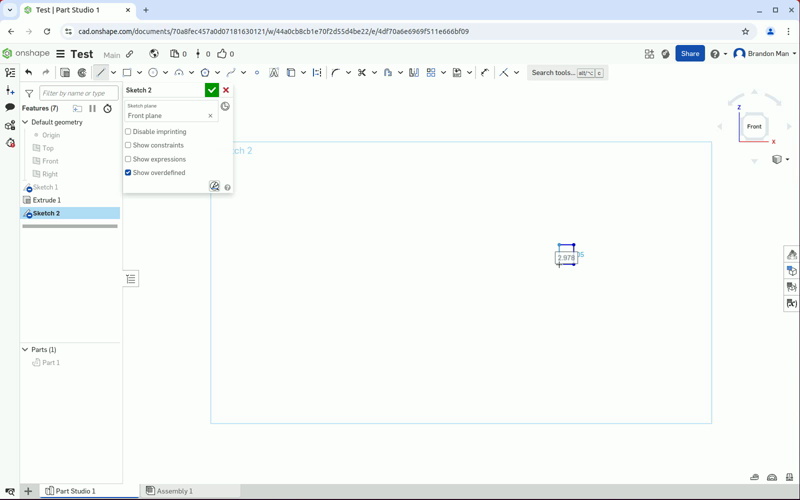
key(esc)
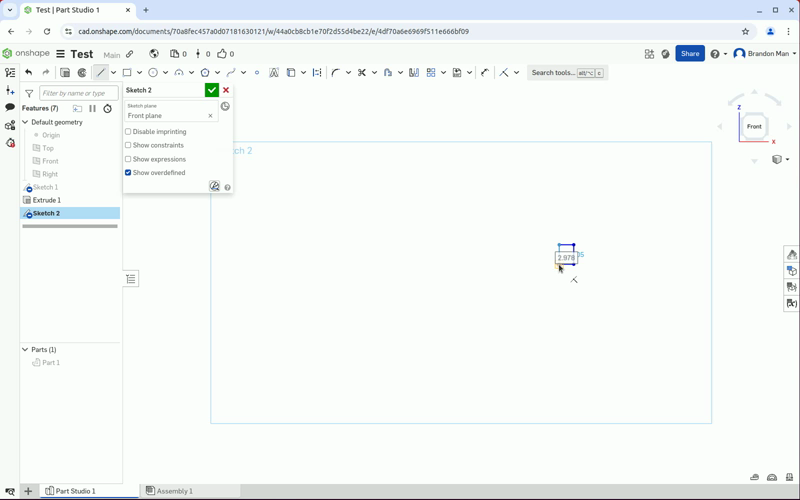
mouse_move(571, 248)
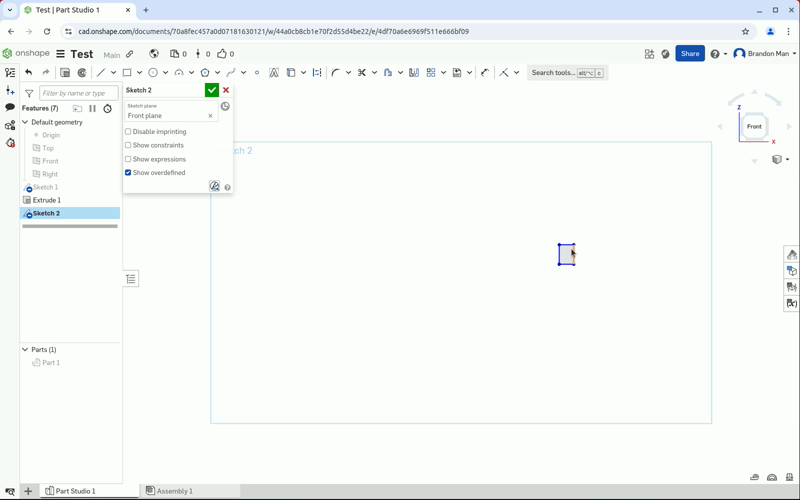
scroll(6)
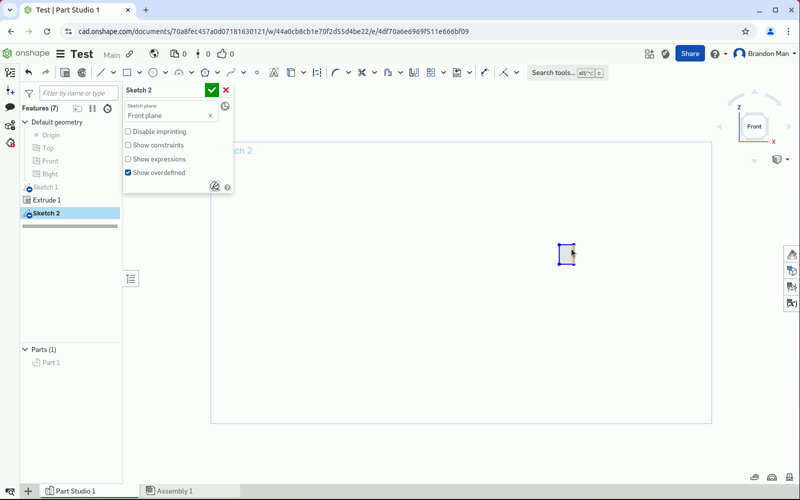
scroll(6)
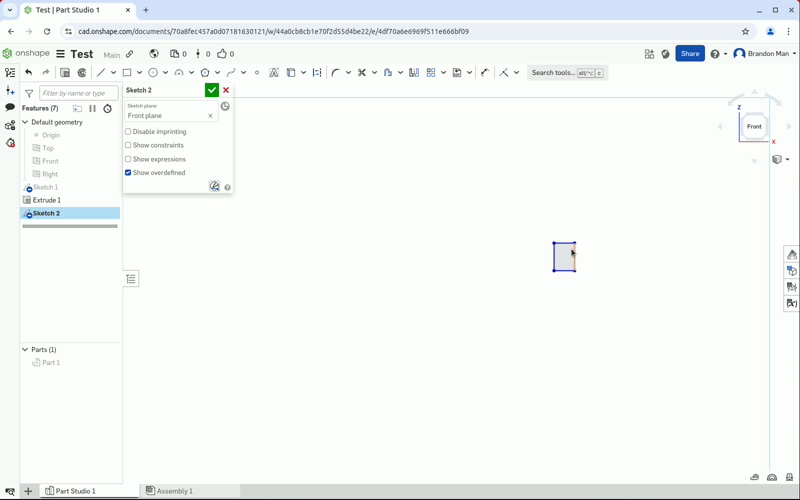
scroll(6)
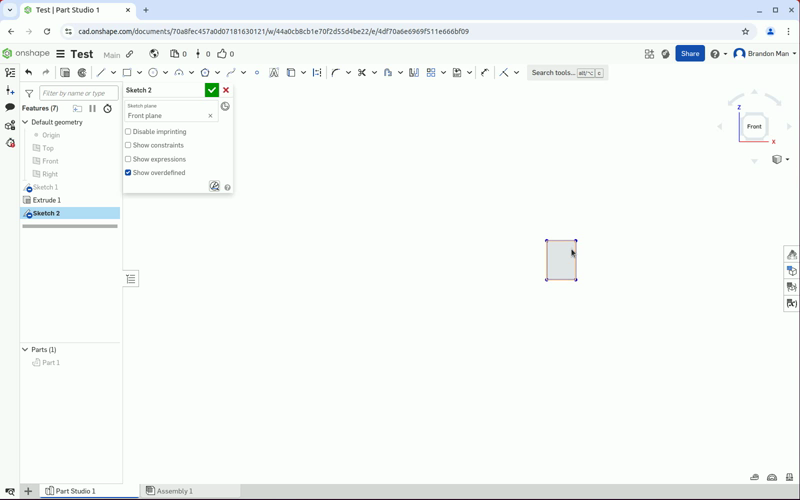
scroll(6)
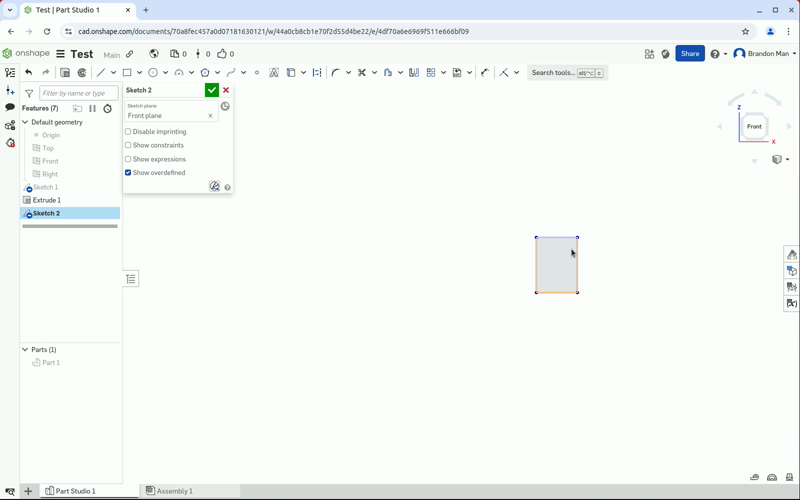
scroll(6)
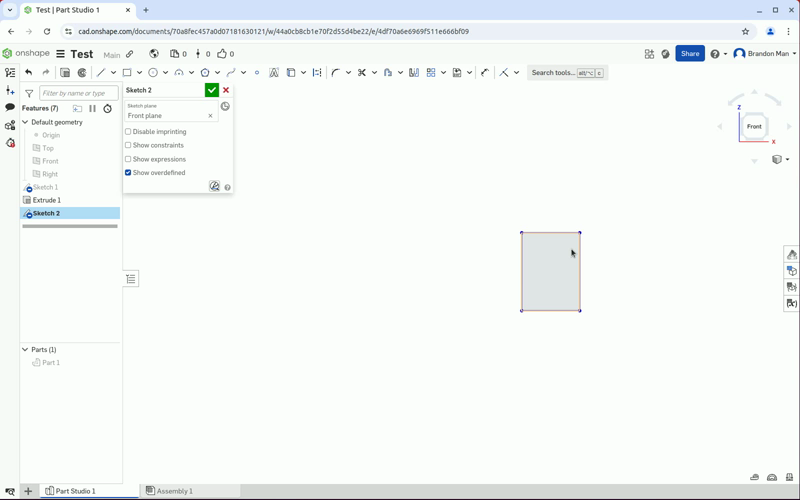
scroll(6)
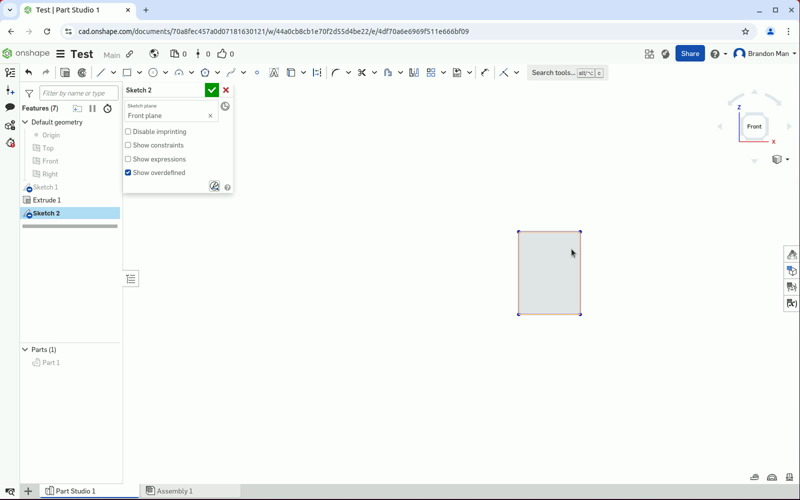
scroll(6)
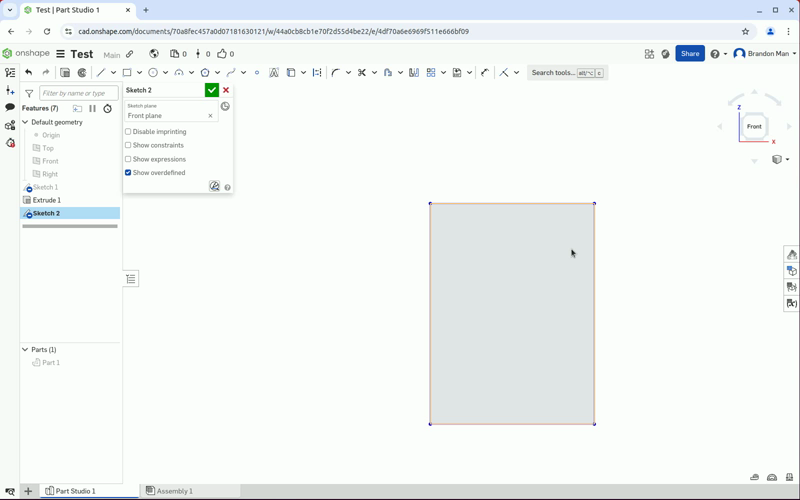
click(571, 248)
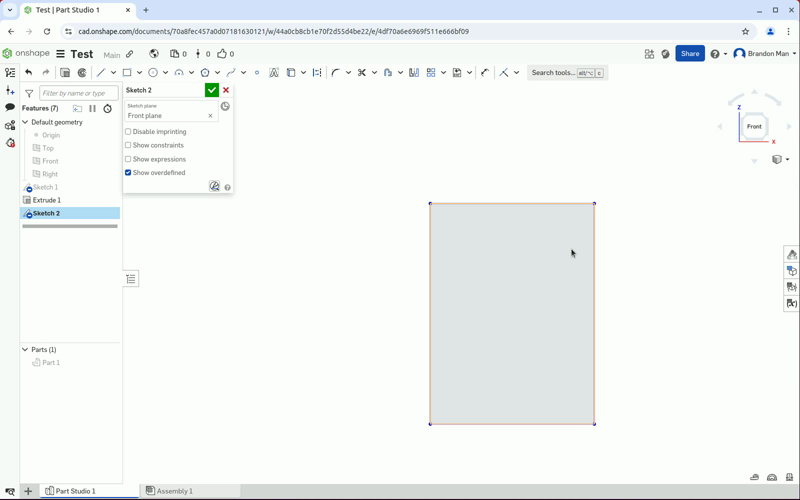
scroll(-6)
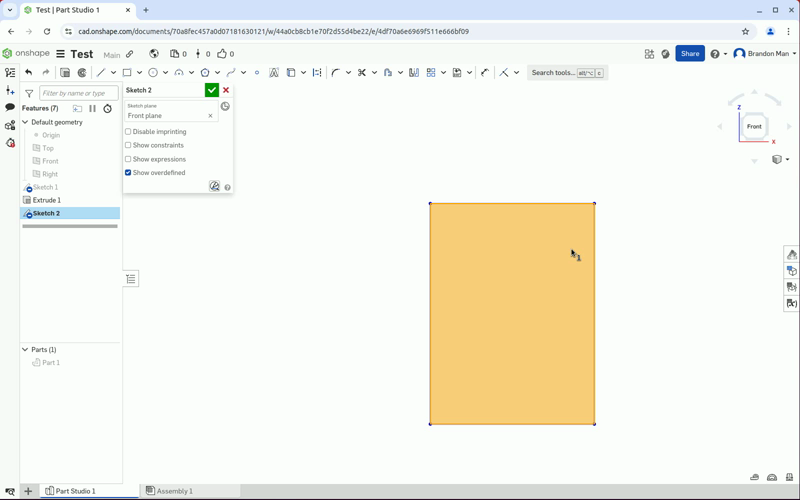
scroll(-6)
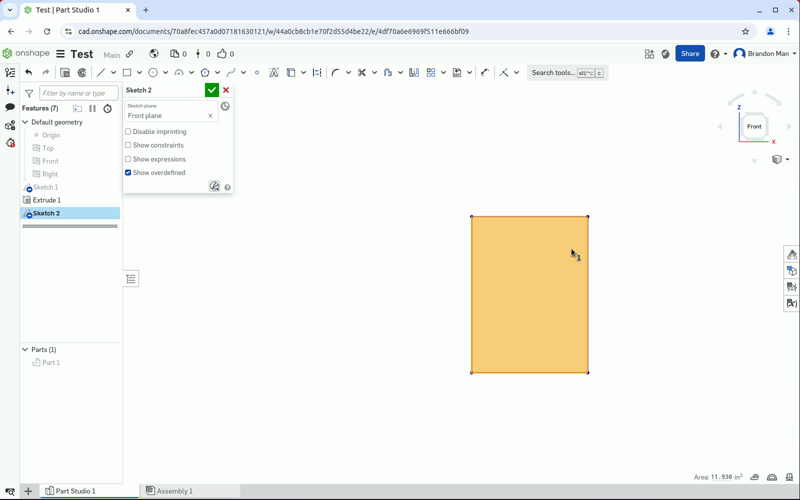
scroll(-6)
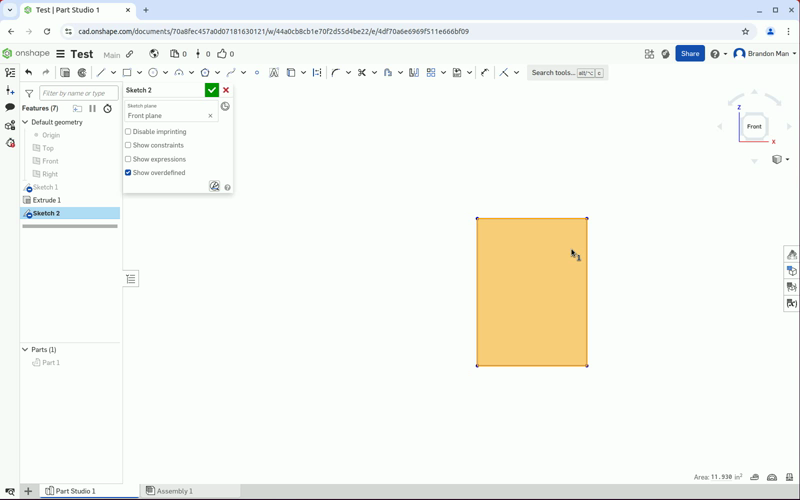
scroll(-6)
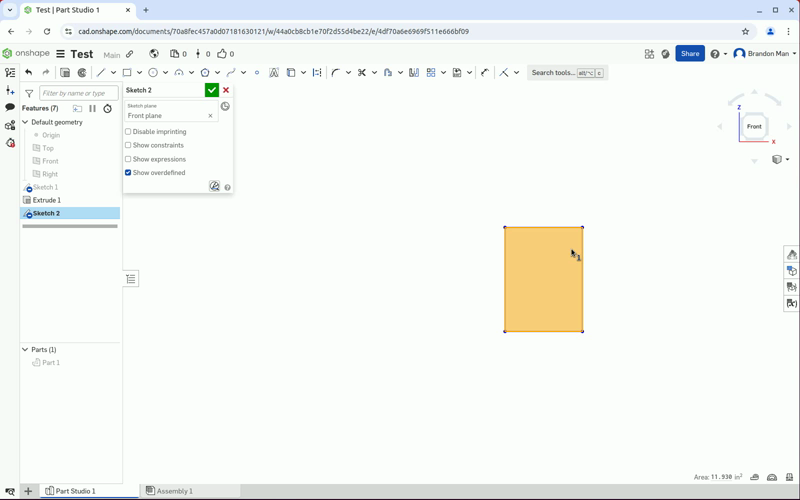
scroll(-6)
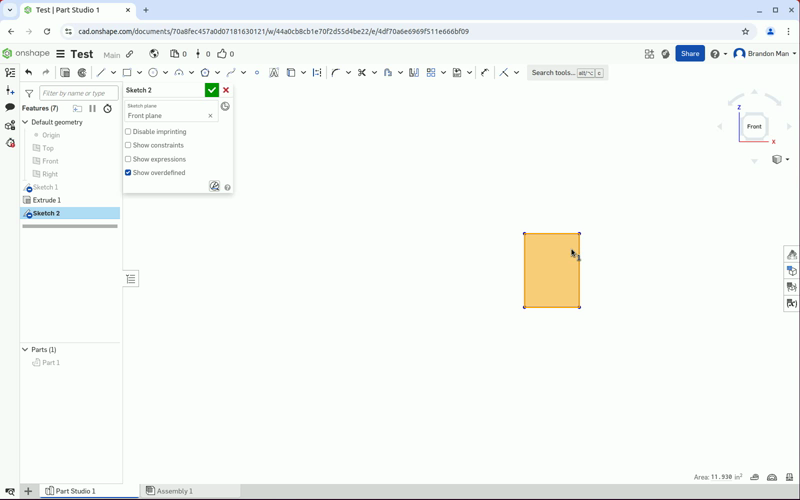
scroll(-6)
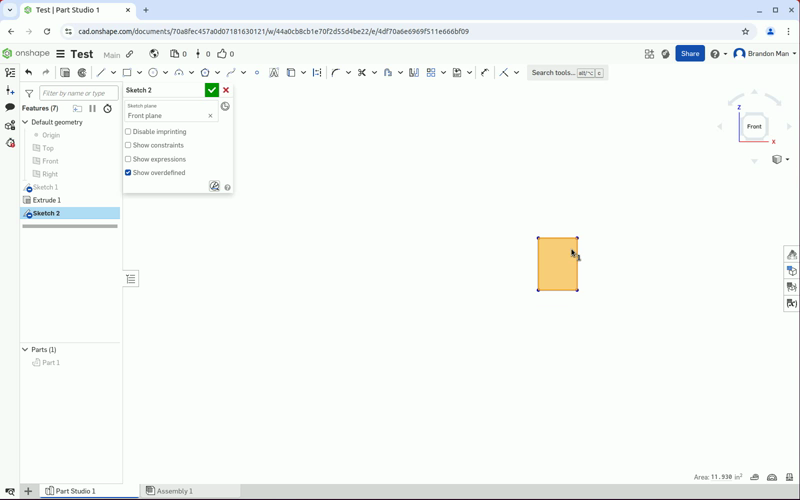
scroll(-6)
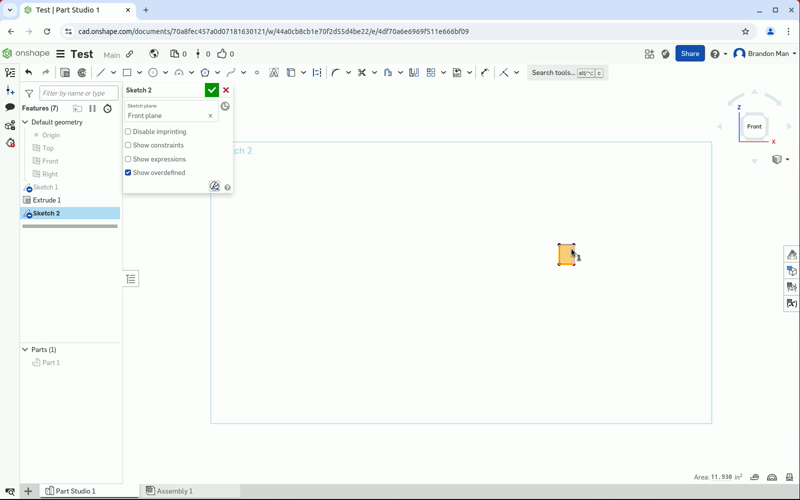
mouse_move(73, 352)
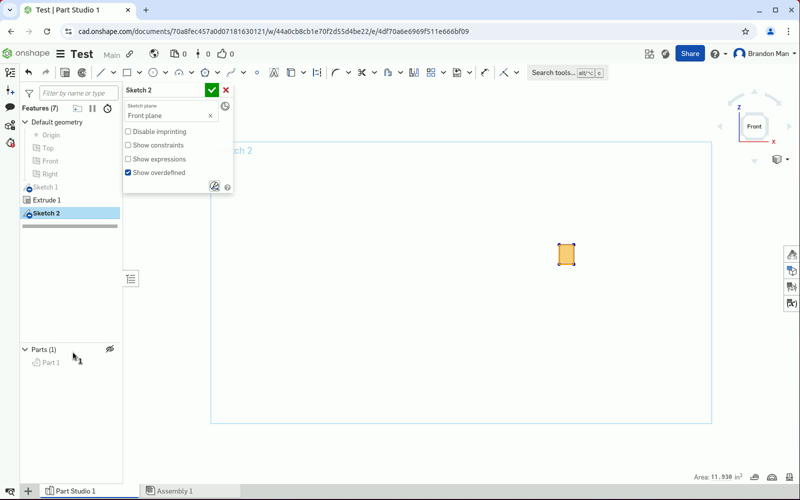
key(shift+y)
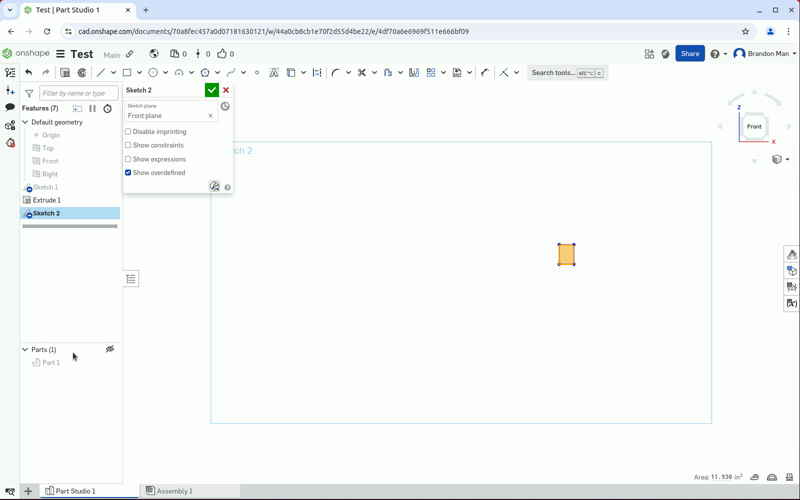
key(shift+e)
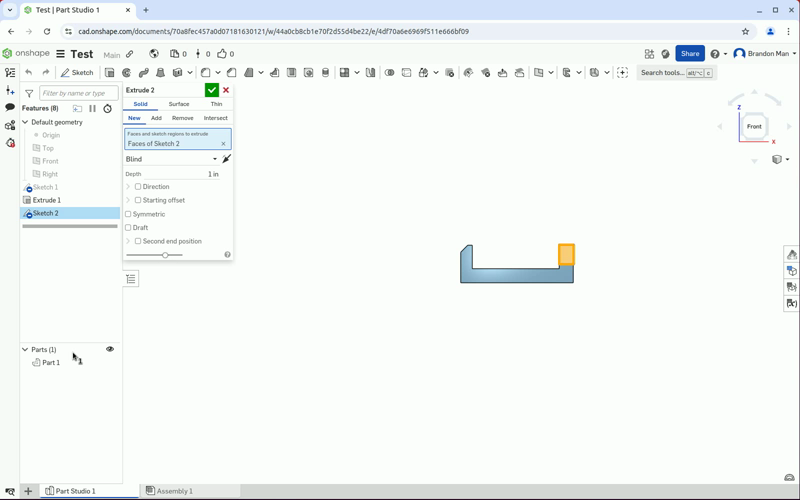
mouse_move(143, 106)
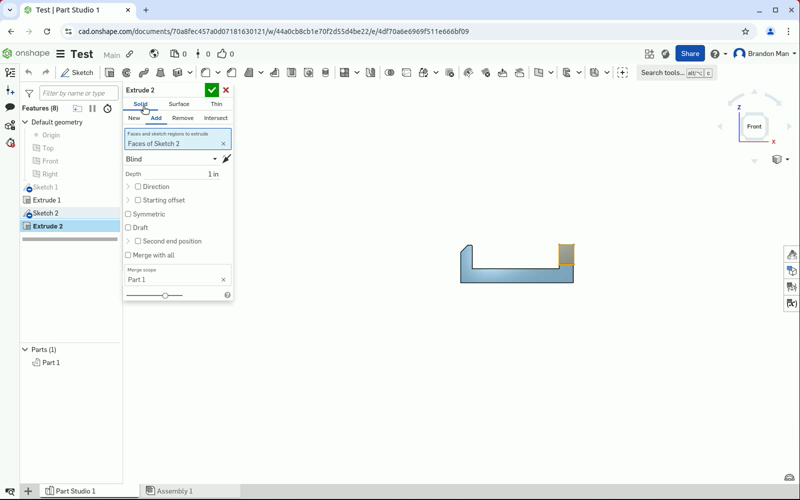
click(143, 106)
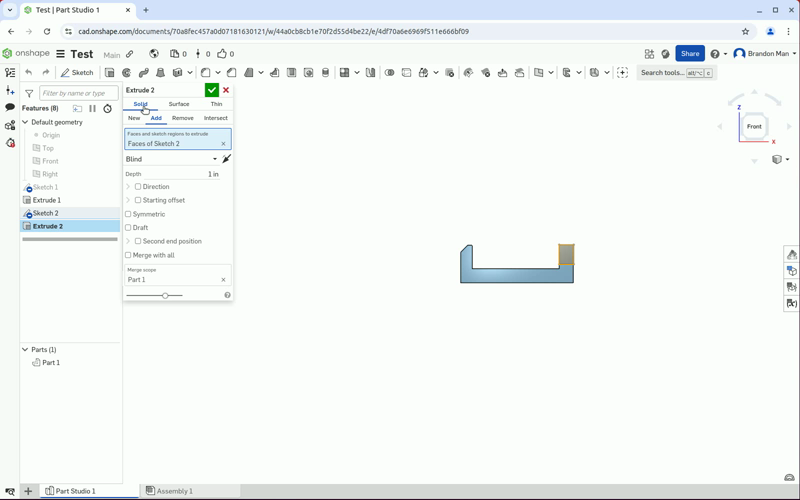
mouse_move(137, 120)
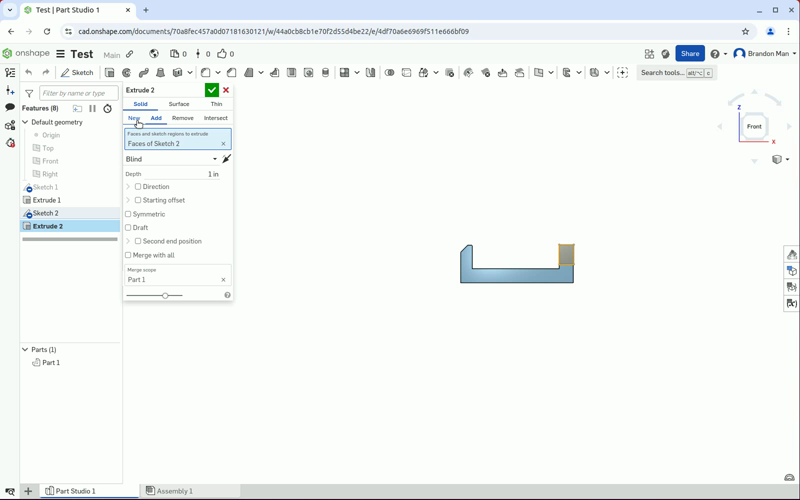
click(137, 120)
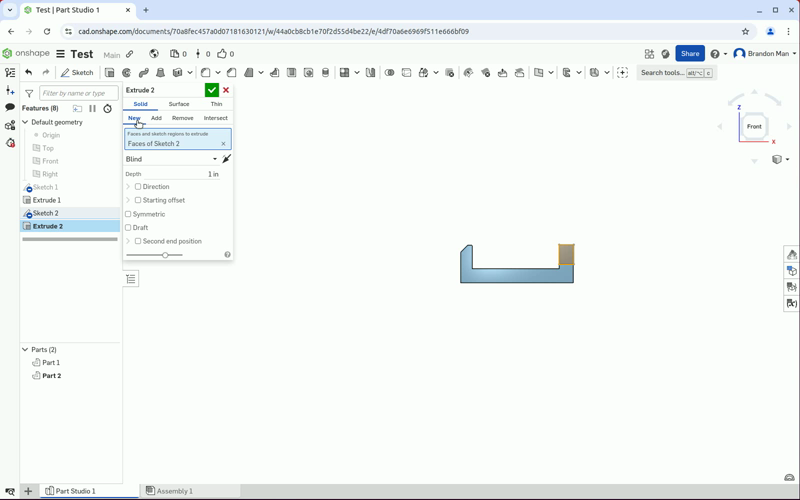
key(tab, 4)
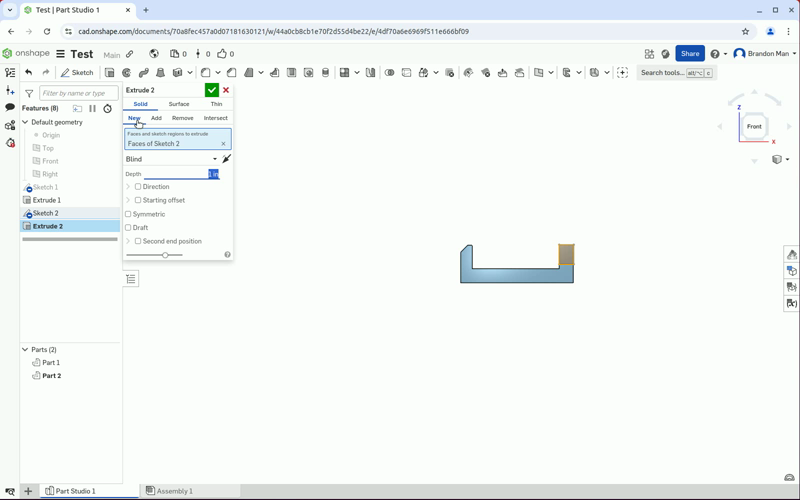
text(9.628)
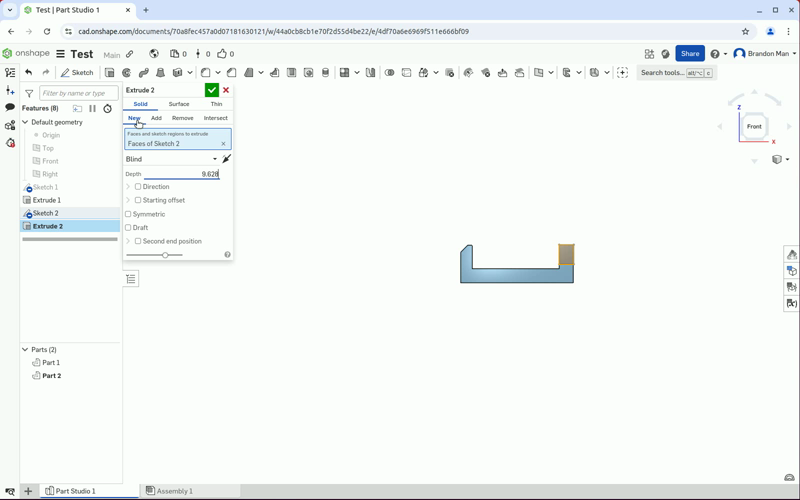
key(enter)
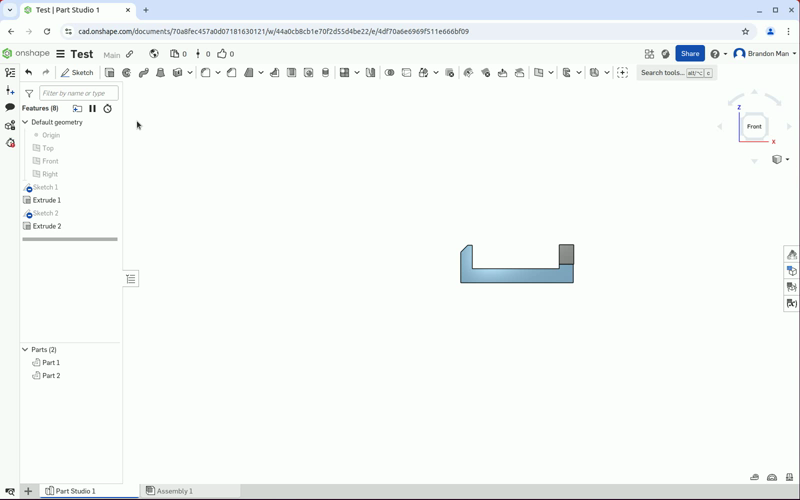
key(shift+h)
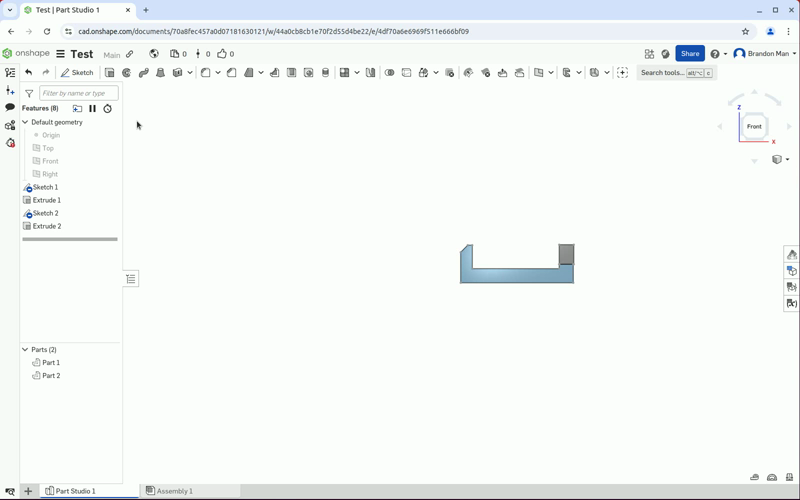
key(shift+h)
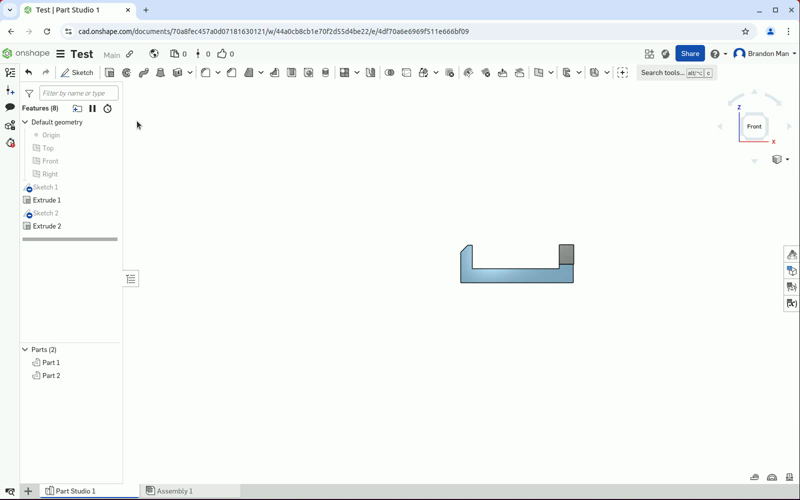
mouse_move(73, 189)
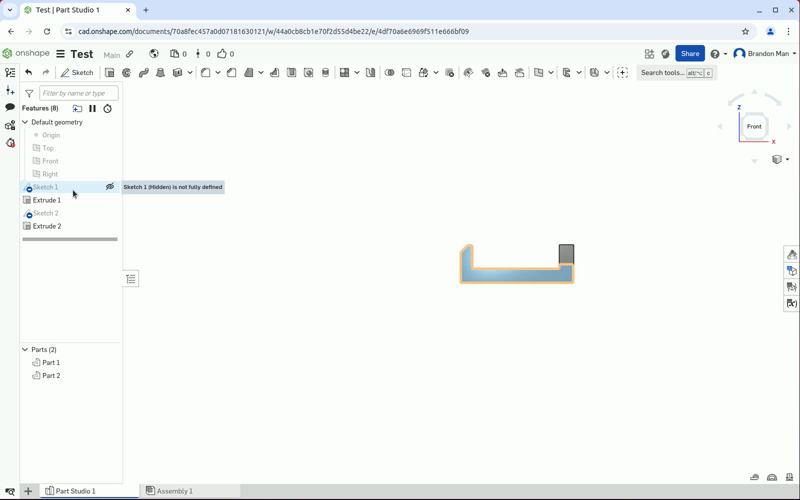
click(73, 189)
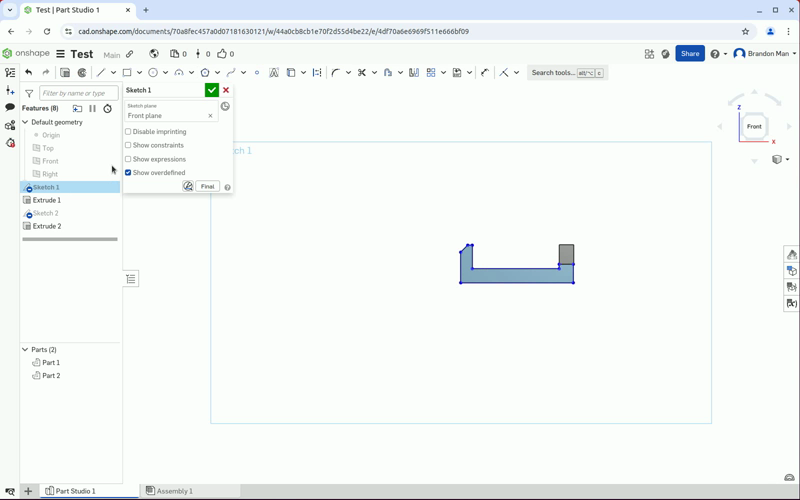
mouse_move(229, 92)
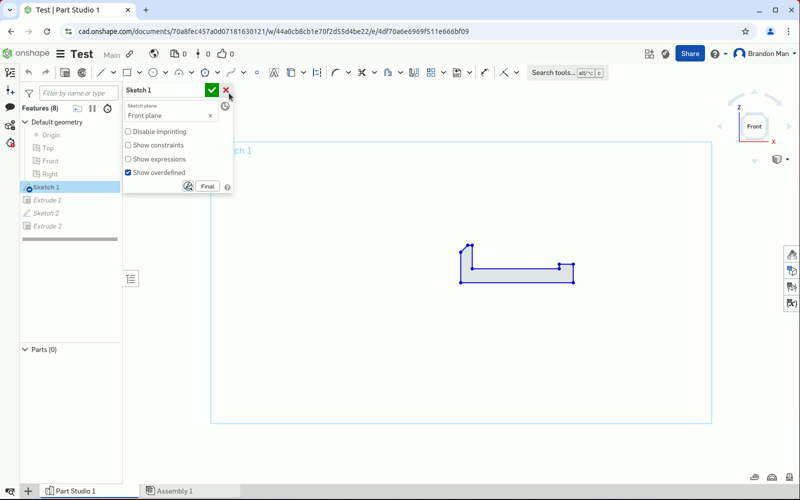
click(229, 92)
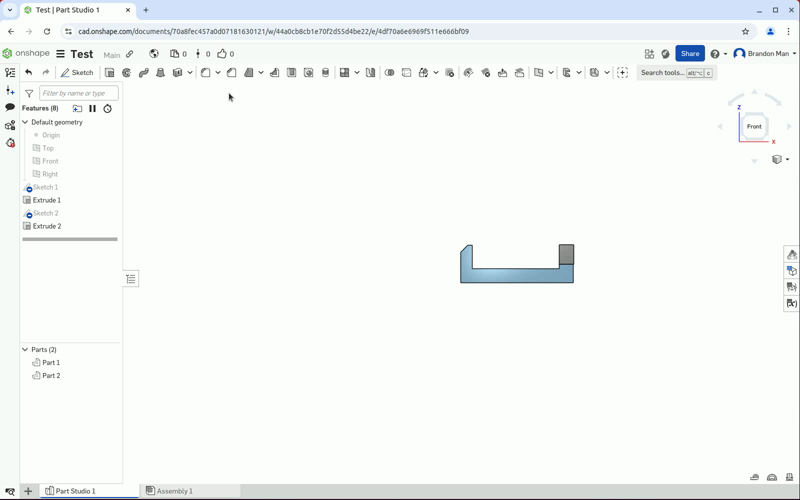
mouse_move(73, 352)
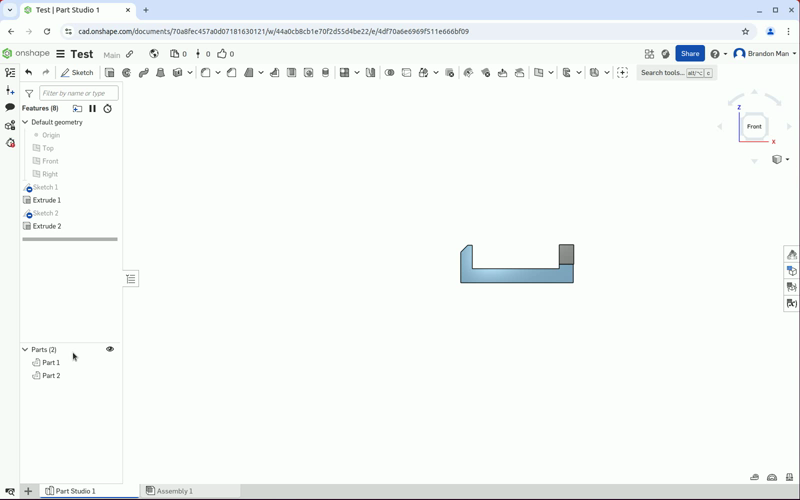
key(y)
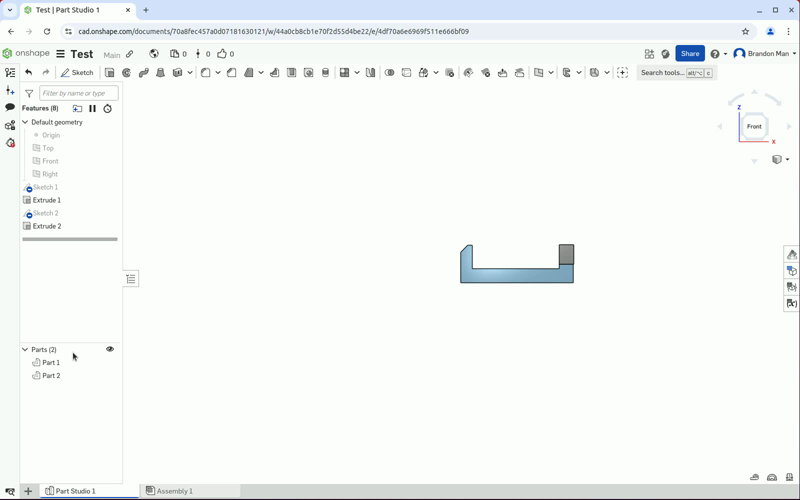
key(shift+p)
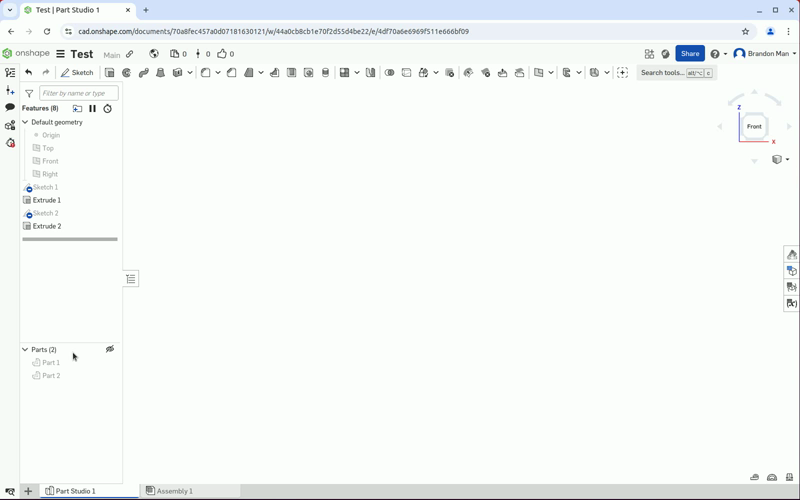
key(space)
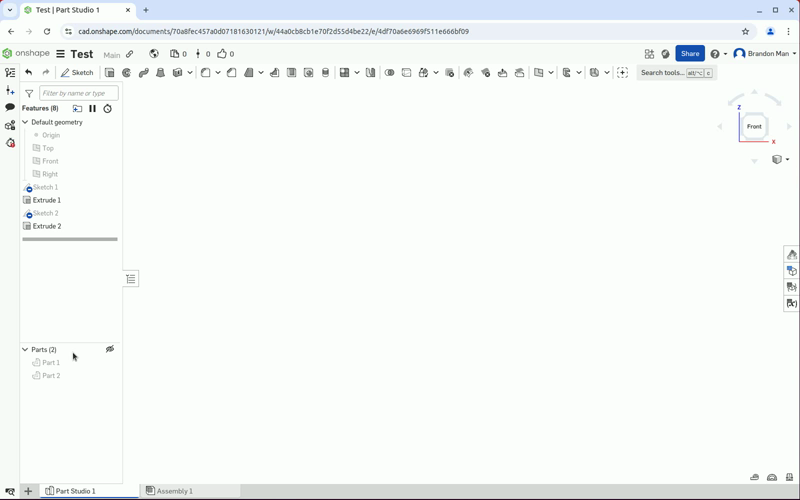
key_down(shift)
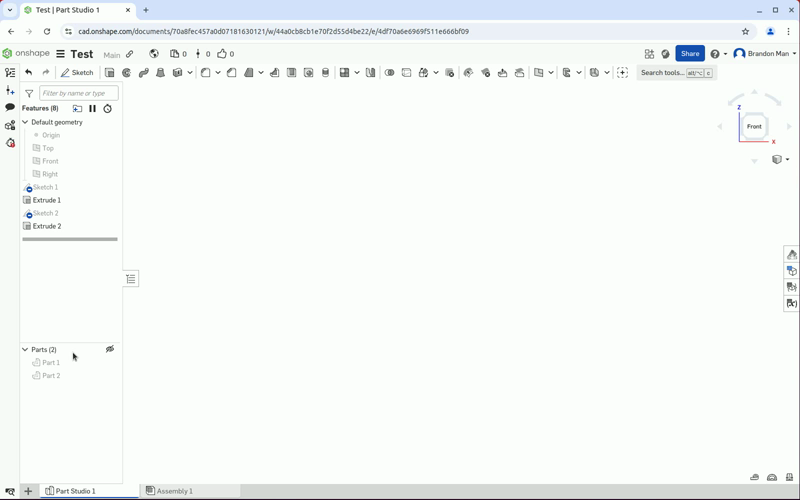
key(left)
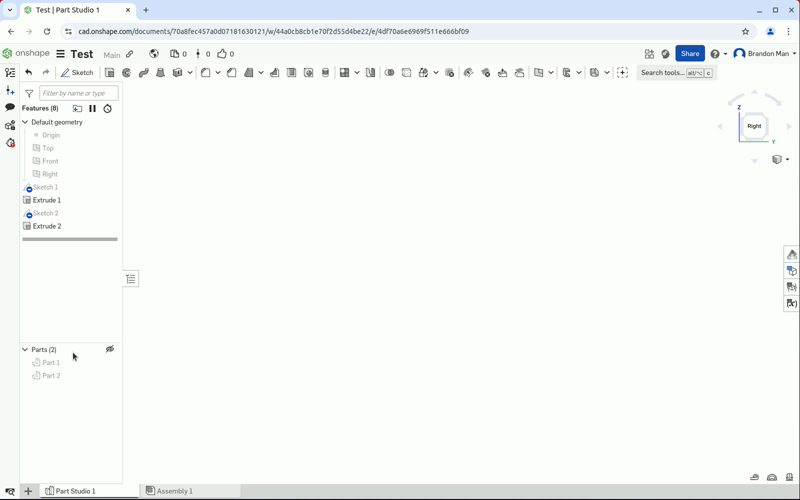
key_up(shift)
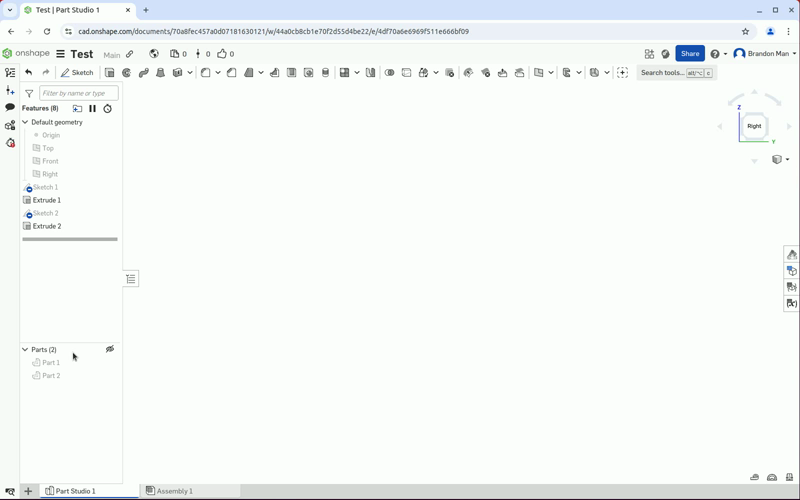
mouse_move(73, 352)
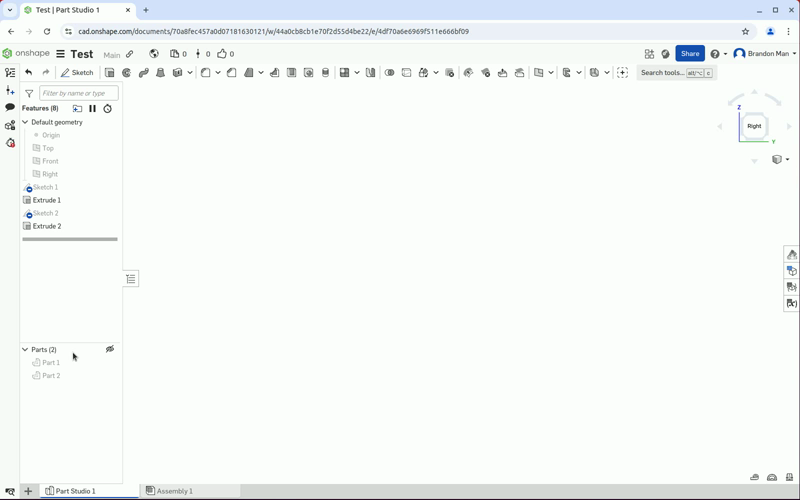
key(shift+y)
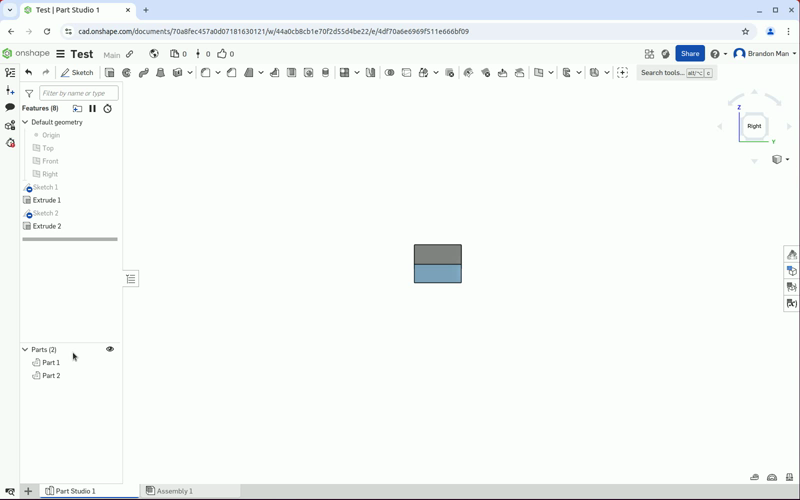
mouse_move(541, 75)
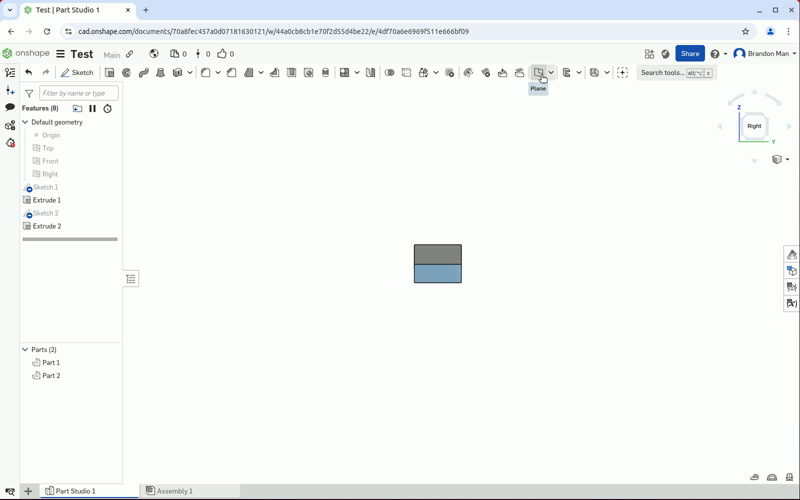
click(541, 75)
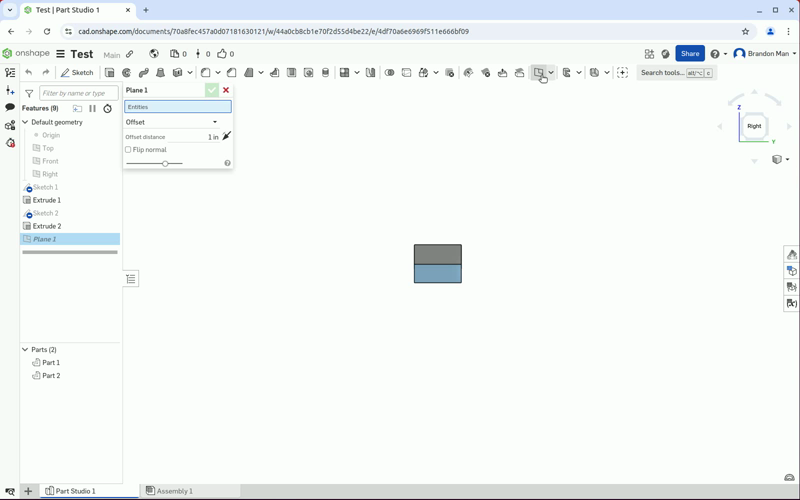
mouse_move(73, 176)
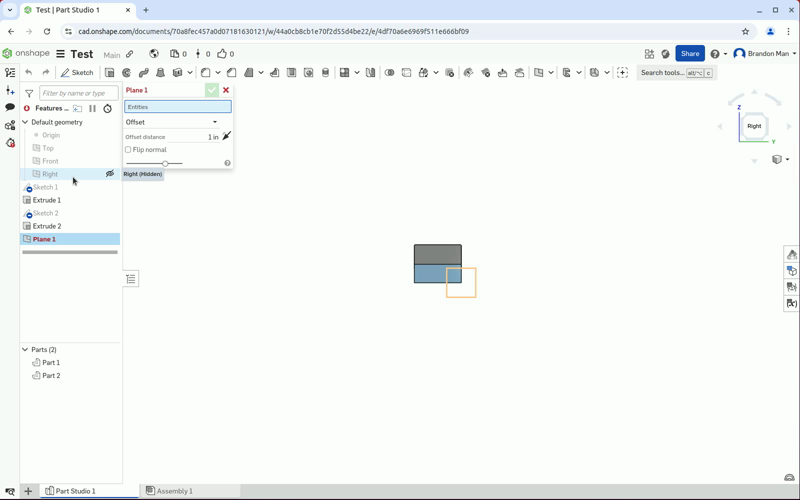
click(73, 176)
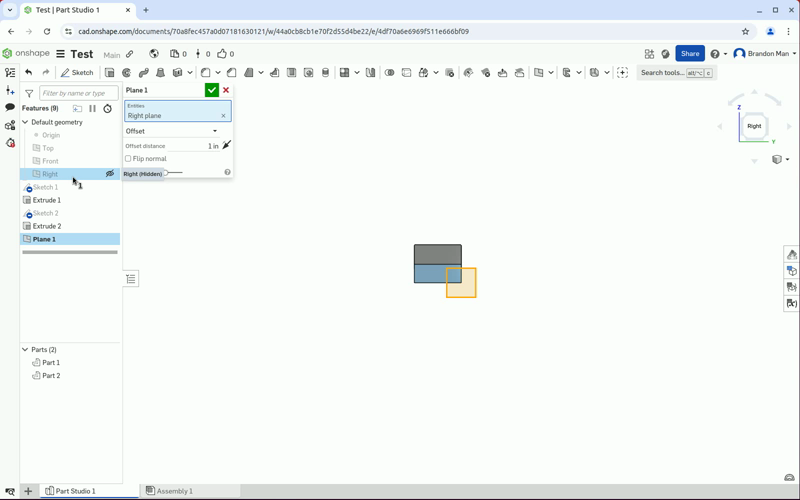
key(tab, 2)
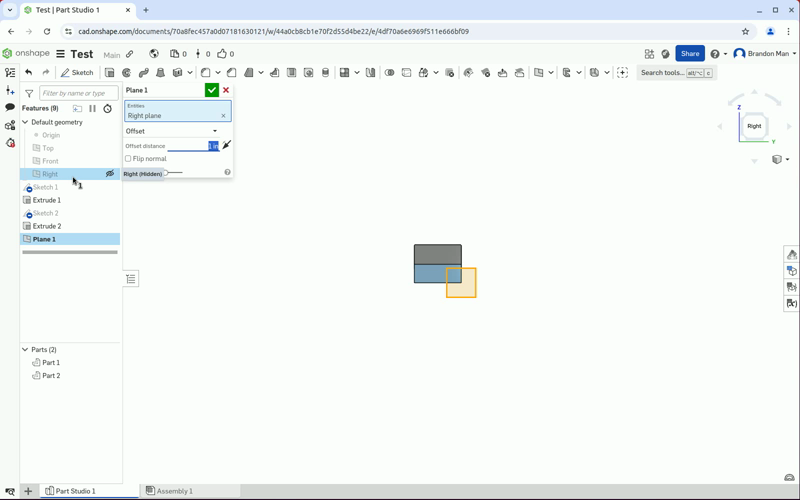
text(23.108)
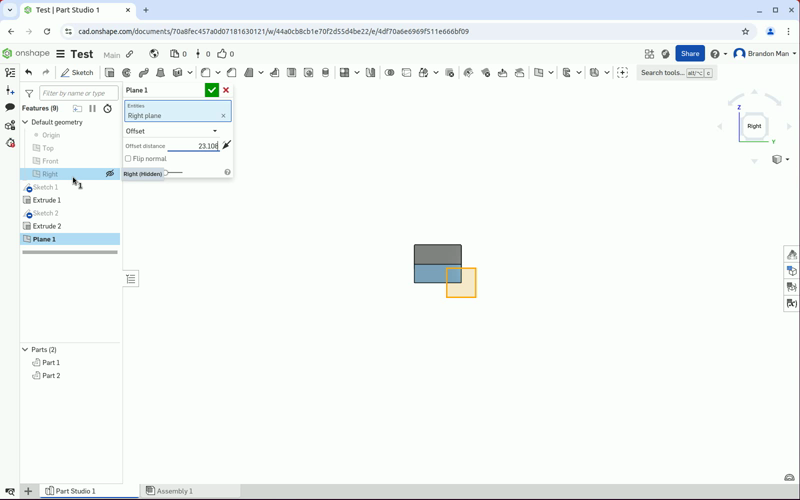
key(enter, 2)
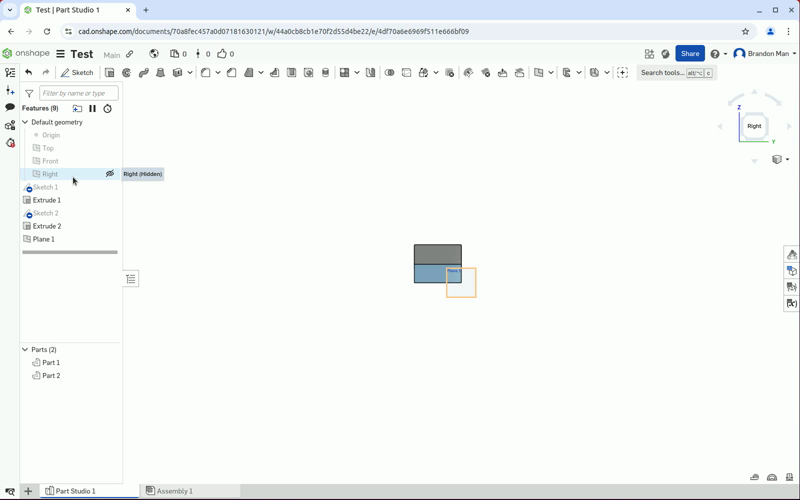
key(shift+s)
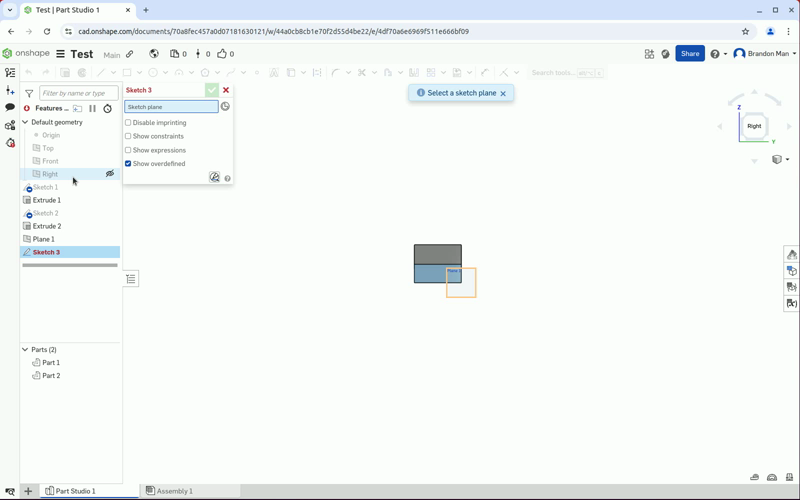
mouse_move(73, 241)
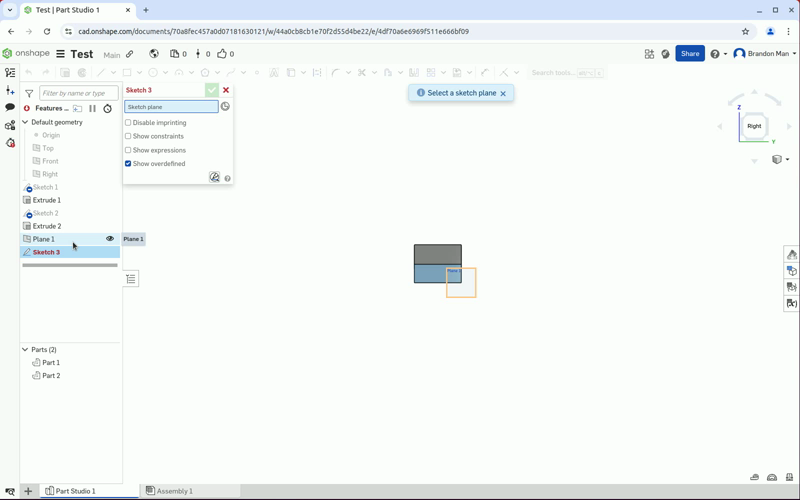
click(73, 241)
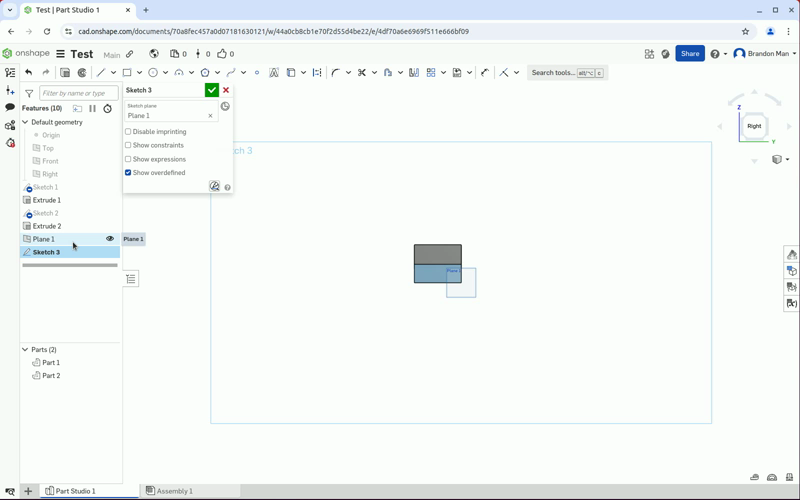
mouse_move(73, 352)
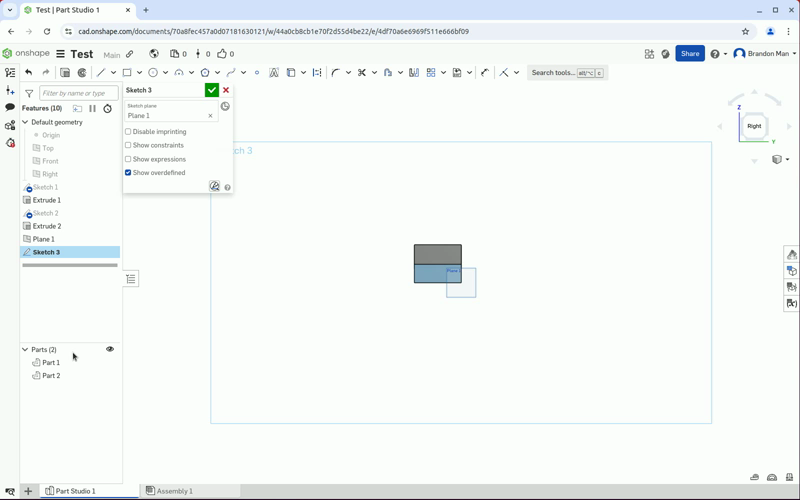
key(y)
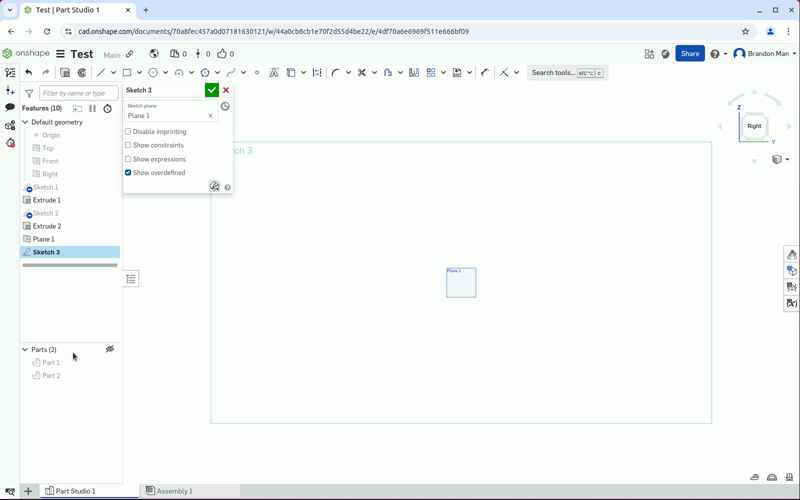
key(l)
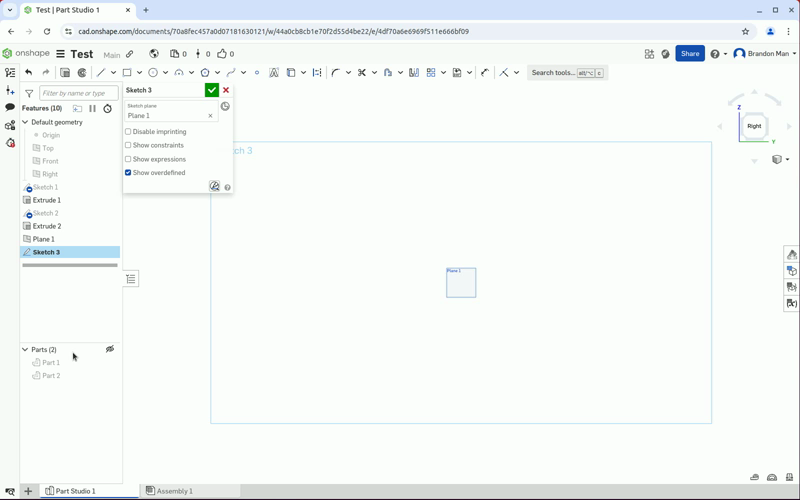
key_down(shift)
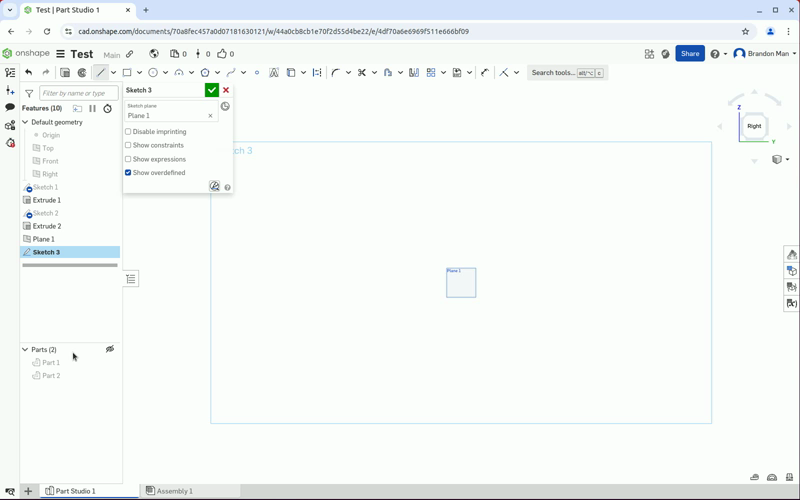
mouse_move(432, 272)
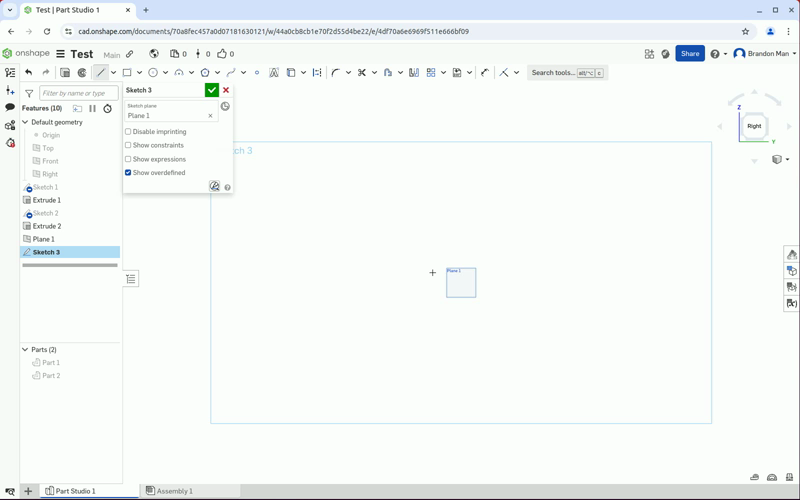
click(432, 272)
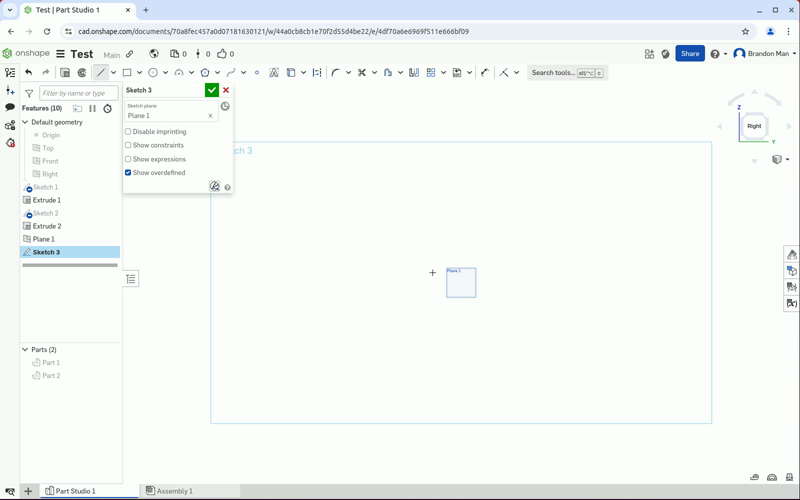
key_up(shift)
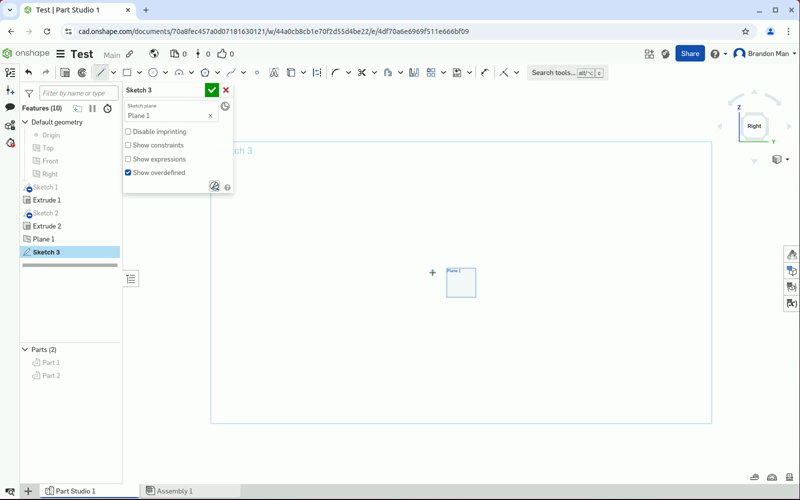
key_down(shift)
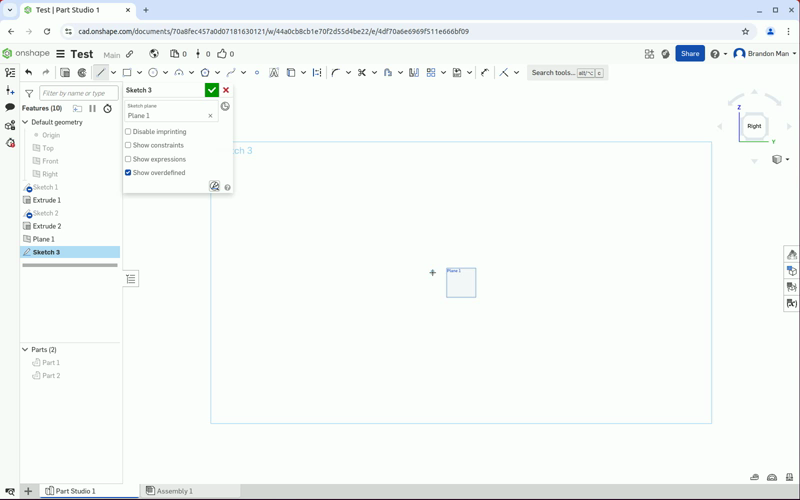
mouse_move(462, 272)
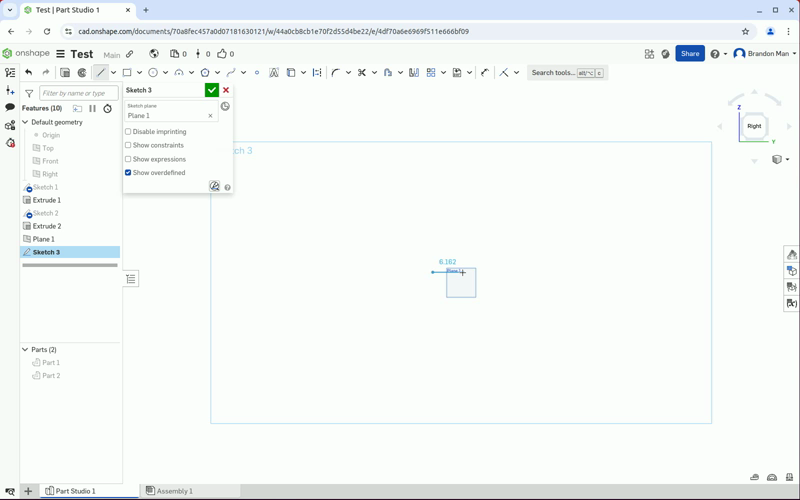
mouse_move(443, 272)
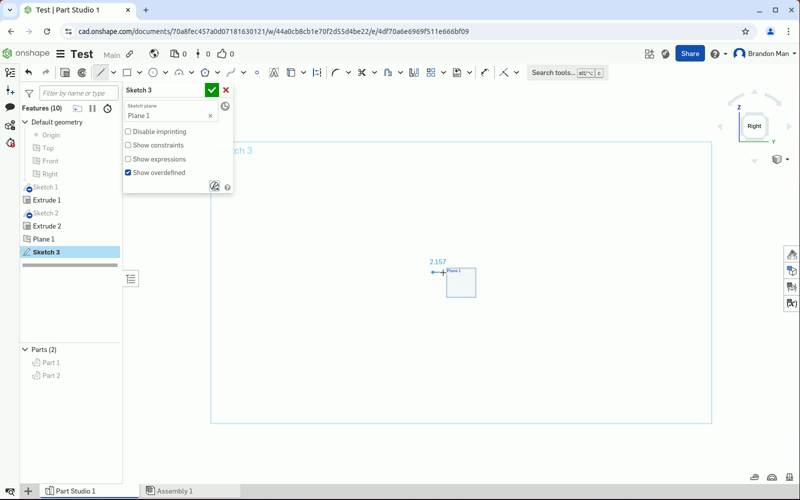
click(443, 272)
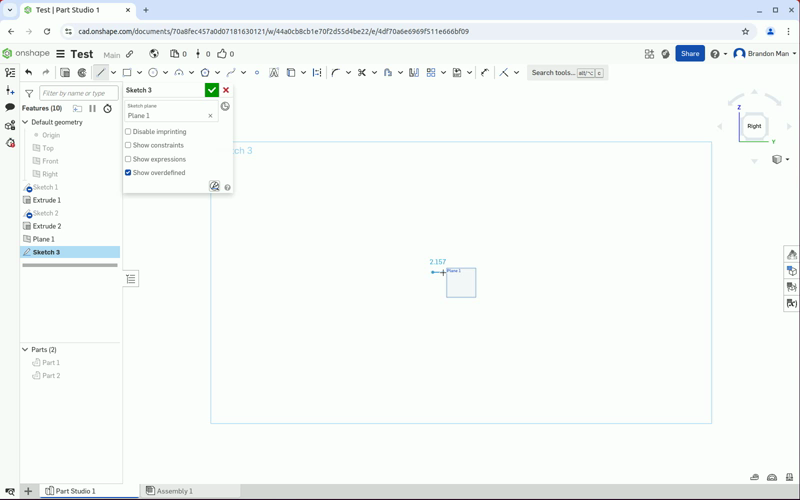
key_up(shift)
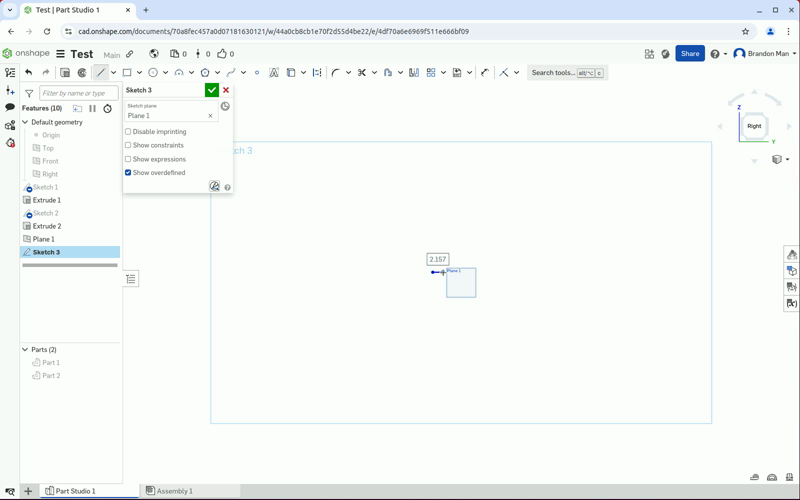
key_down(shift)
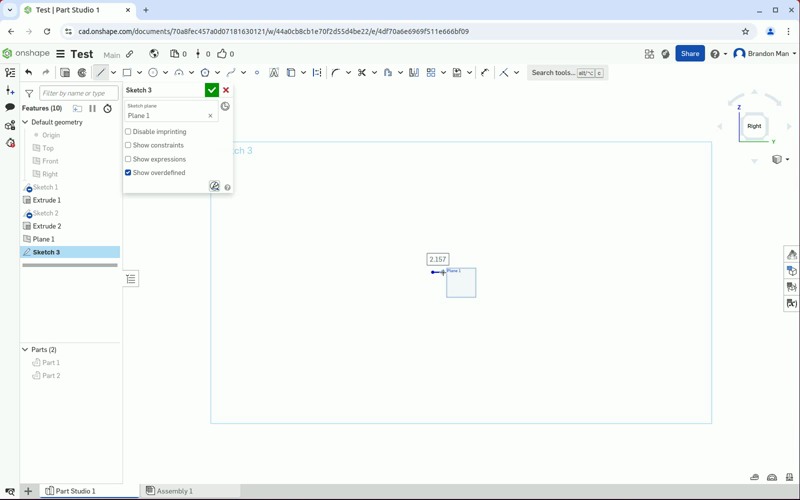
mouse_move(473, 272)
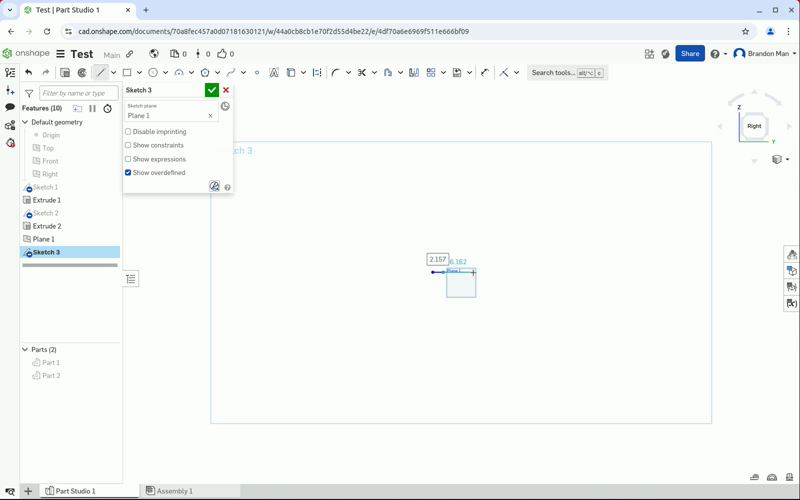
mouse_move(443, 269)
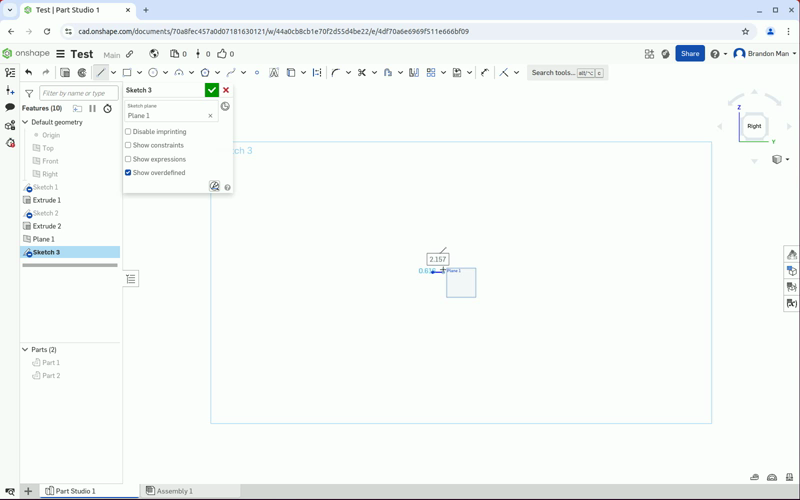
scroll(6)
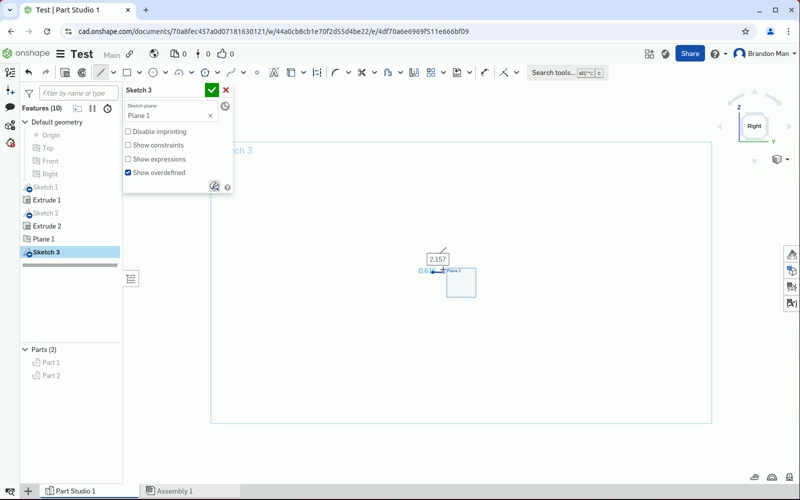
scroll(6)
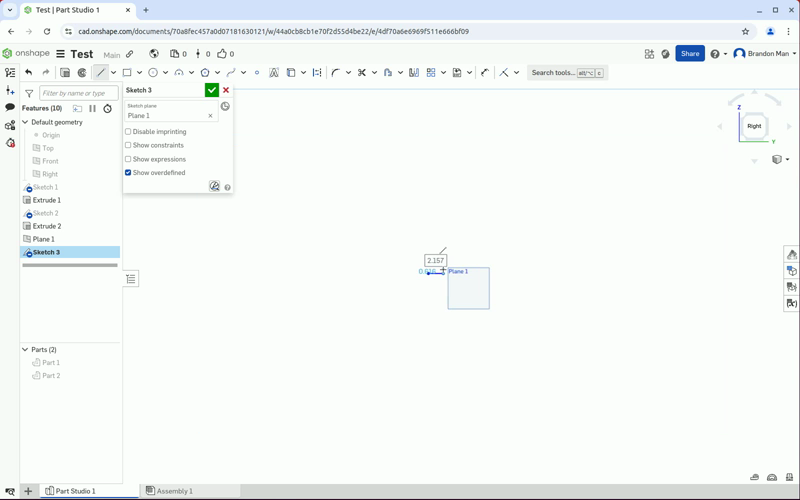
scroll(6)
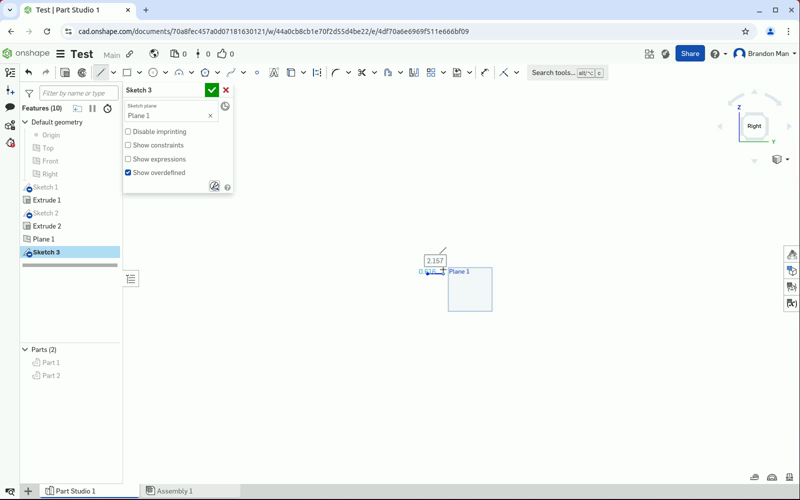
scroll(6)
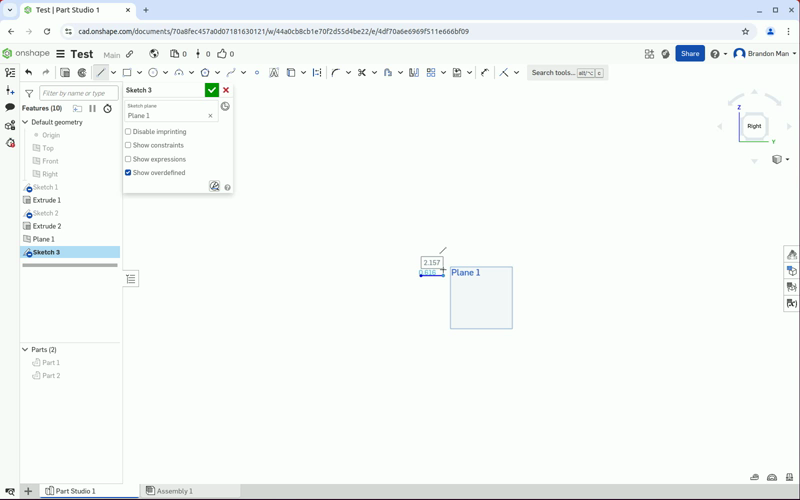
scroll(6)
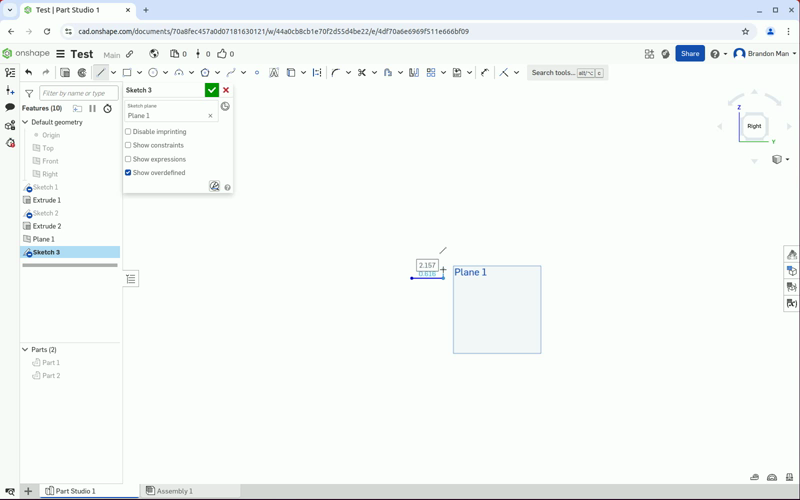
scroll(6)
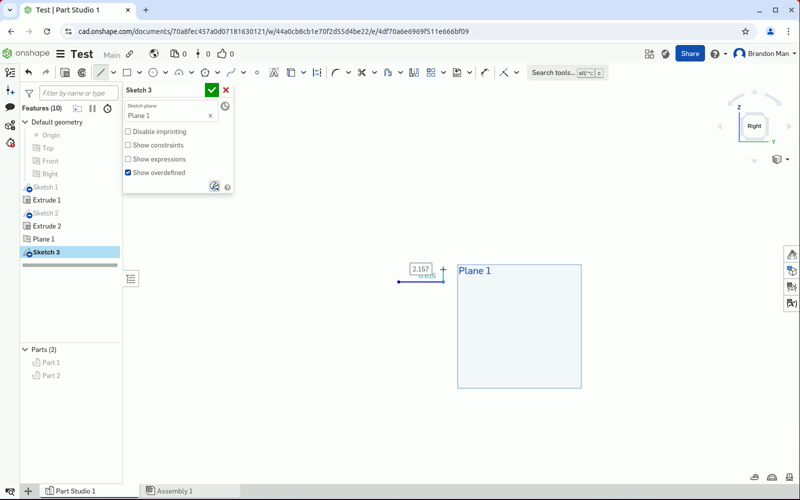
scroll(6)
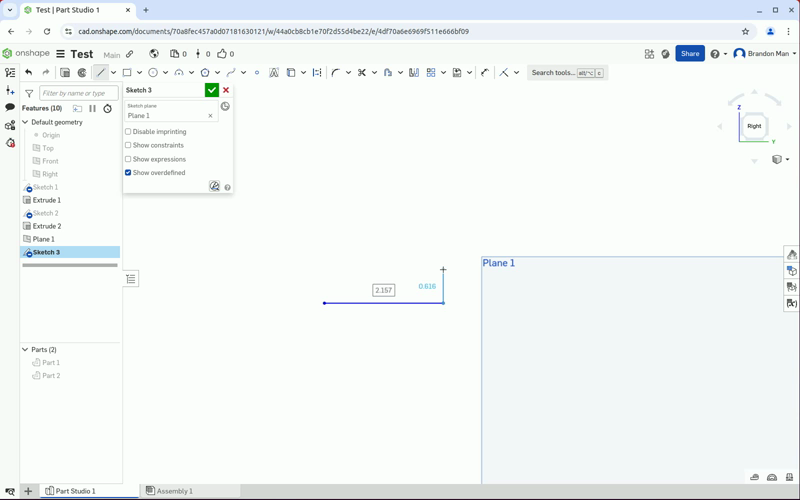
click(443, 269)
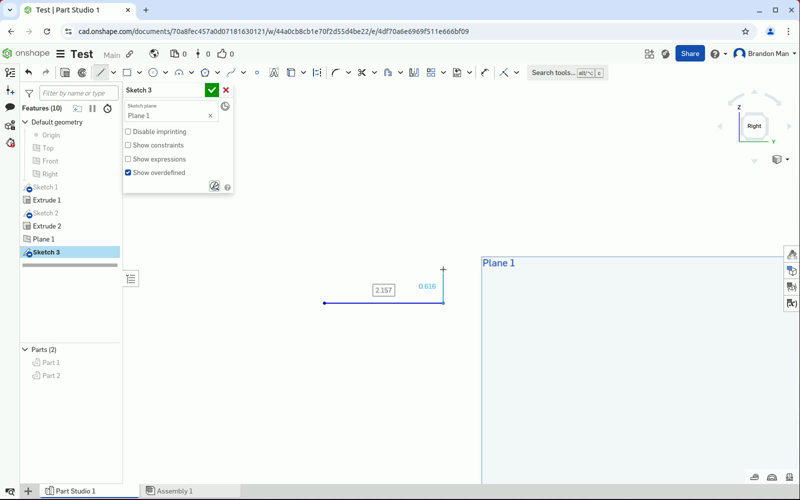
scroll(-6)
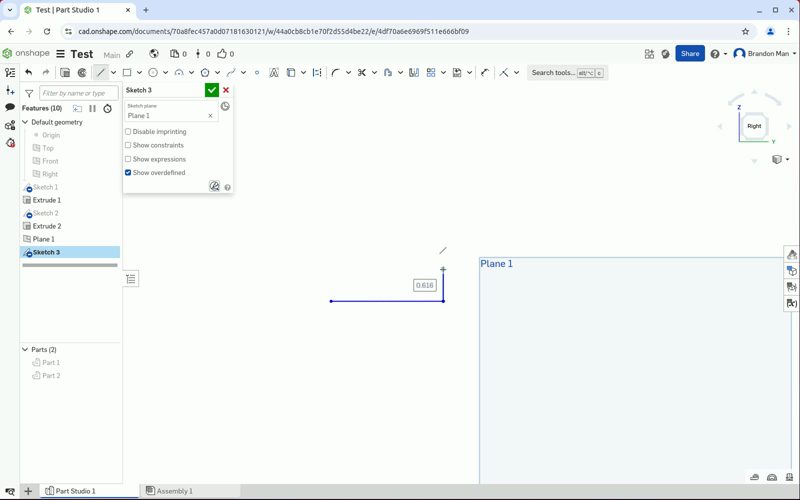
scroll(-6)
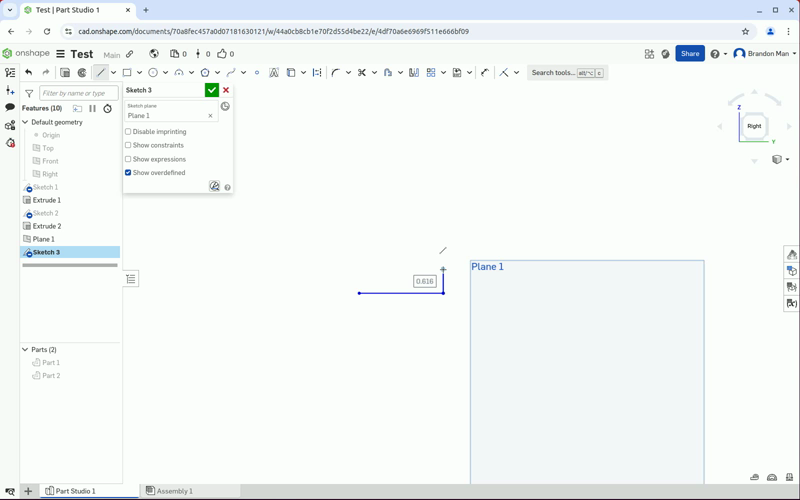
scroll(-6)
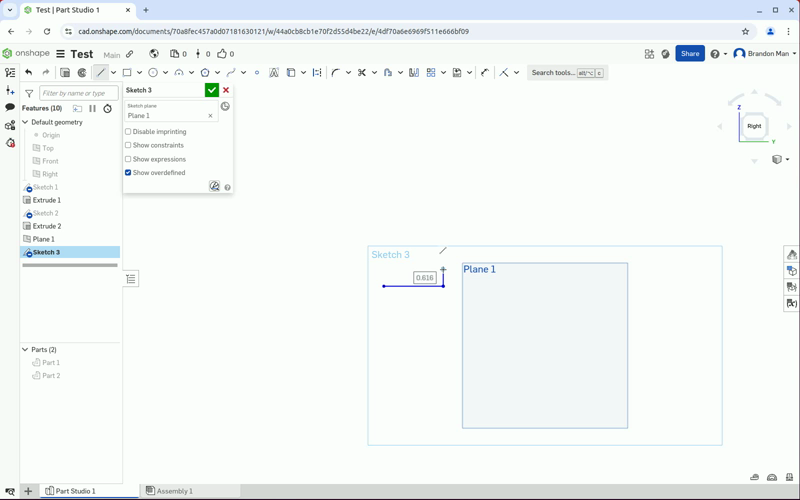
scroll(-6)
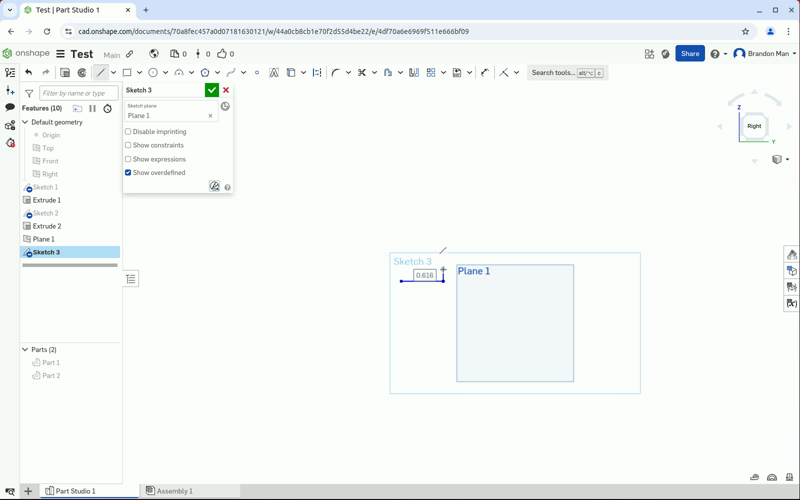
scroll(-6)
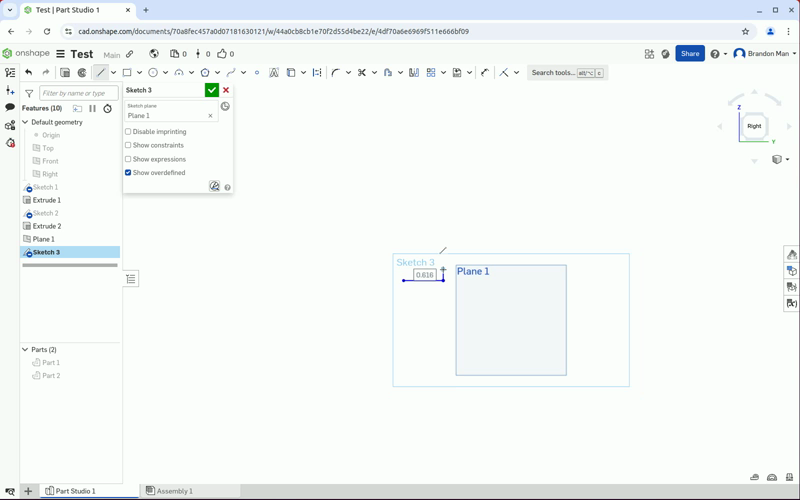
scroll(-6)
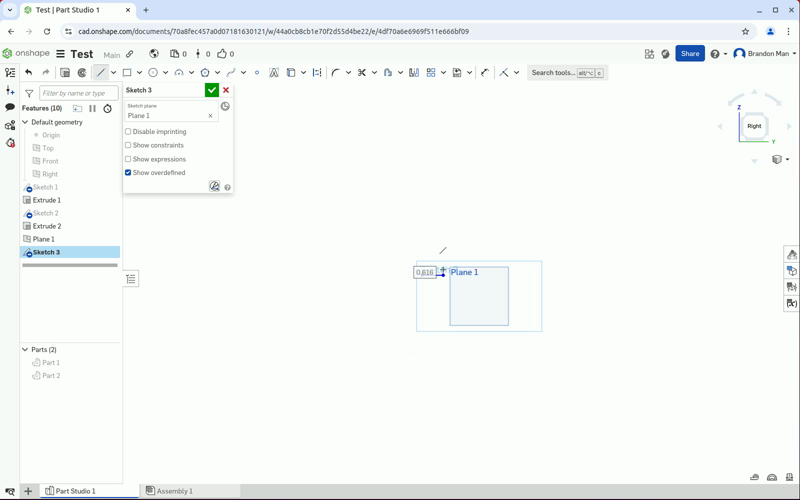
scroll(-6)
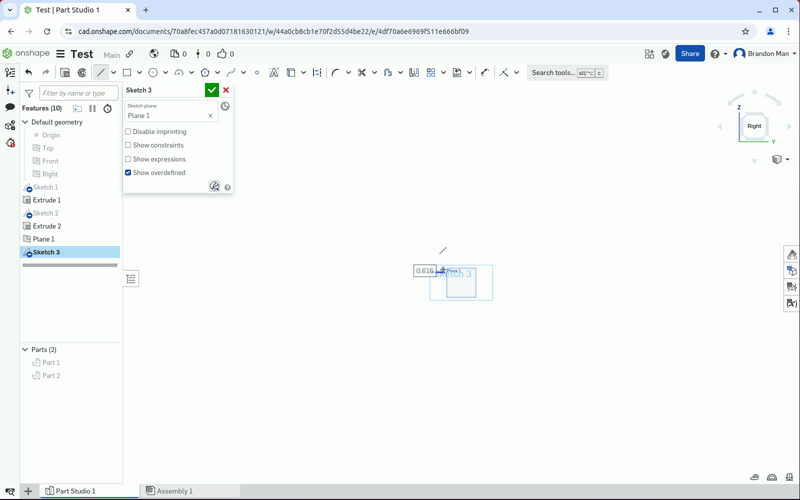
key_up(shift)
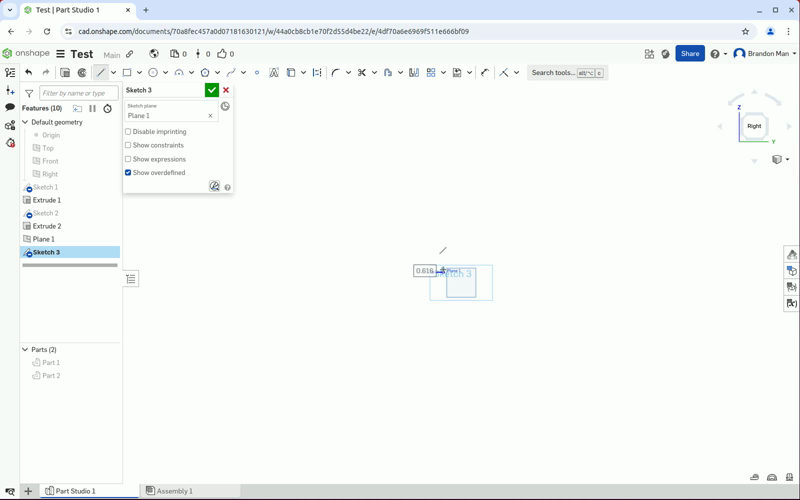
key_down(shift)
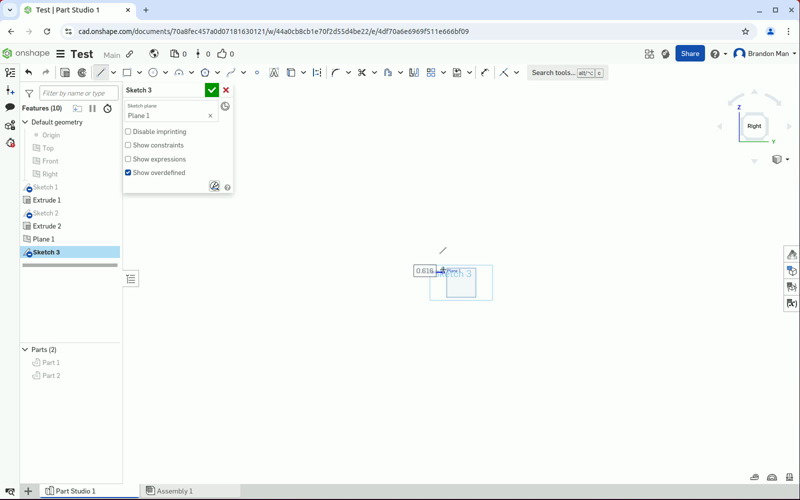
mouse_move(473, 269)
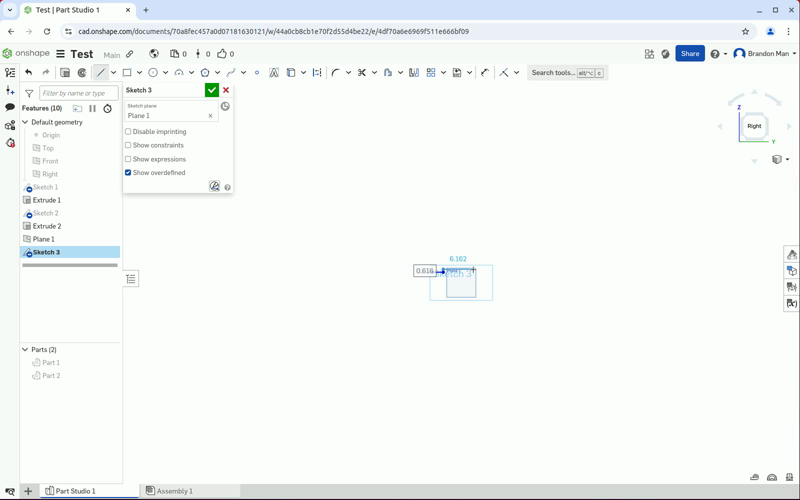
mouse_move(432, 269)
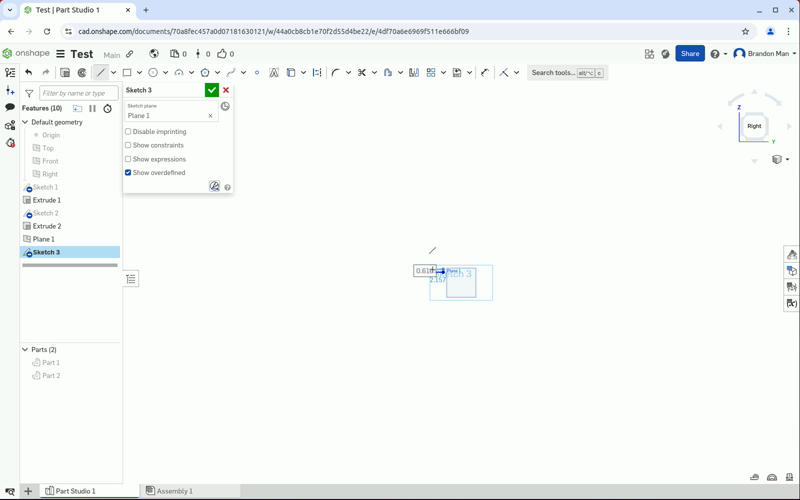
scroll(6)
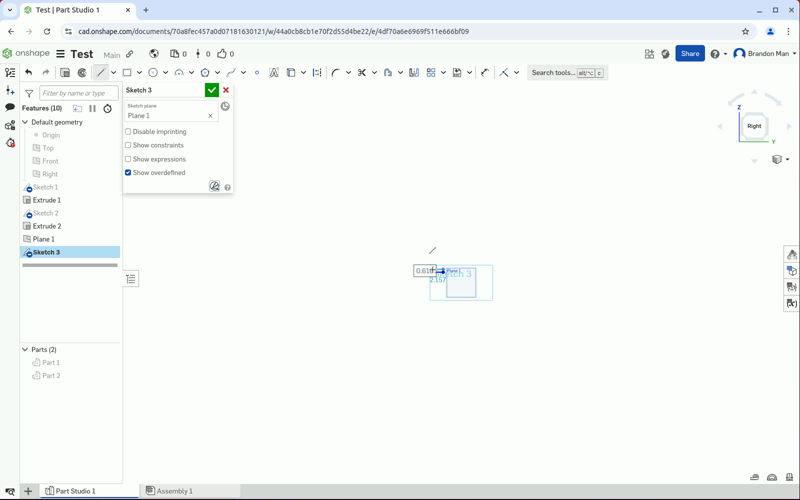
scroll(6)
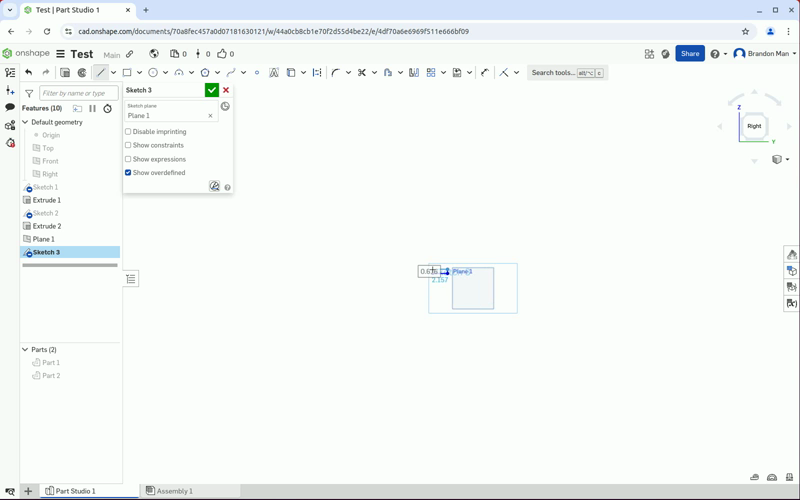
scroll(6)
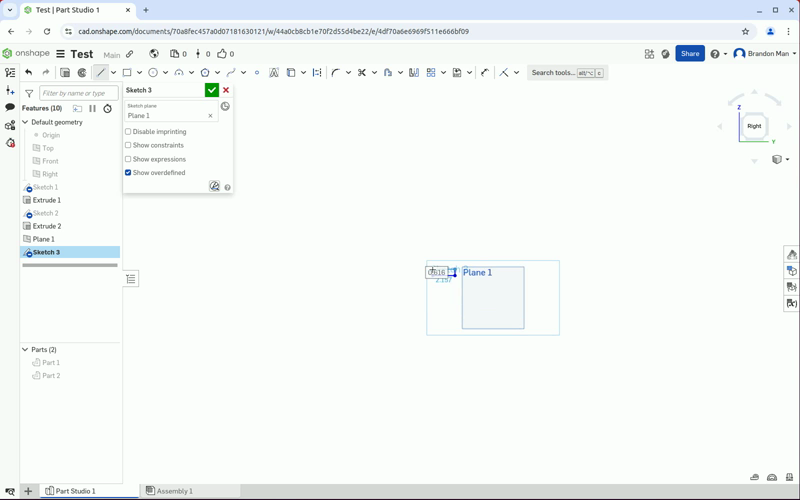
scroll(6)
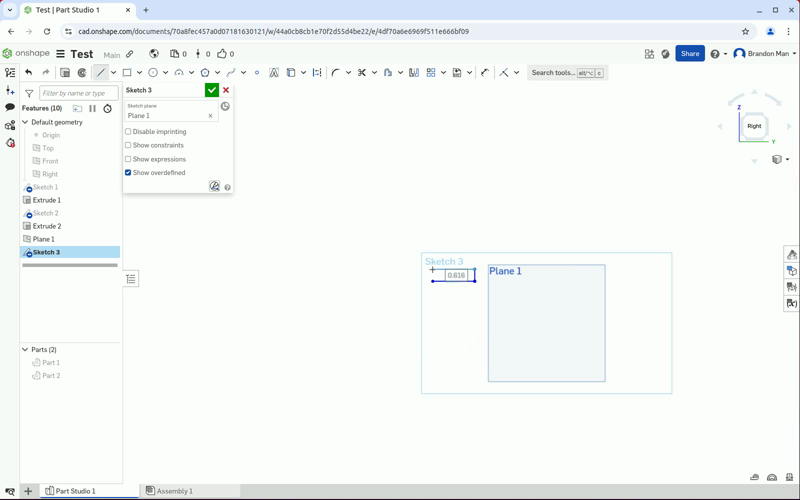
scroll(6)
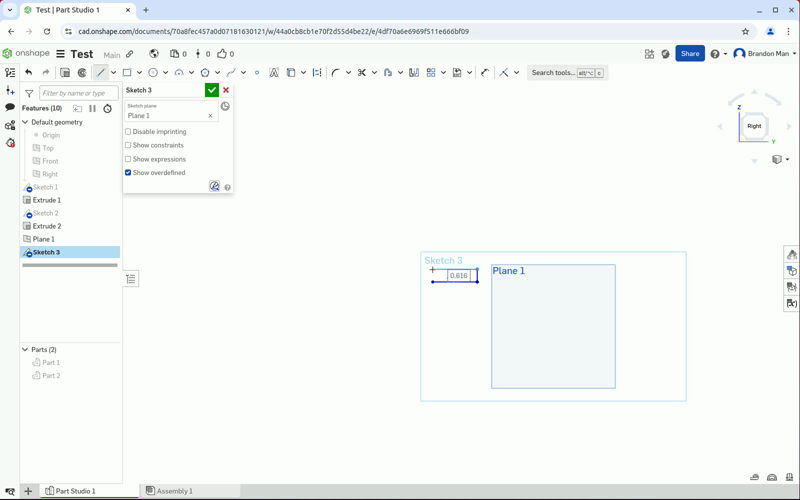
scroll(6)
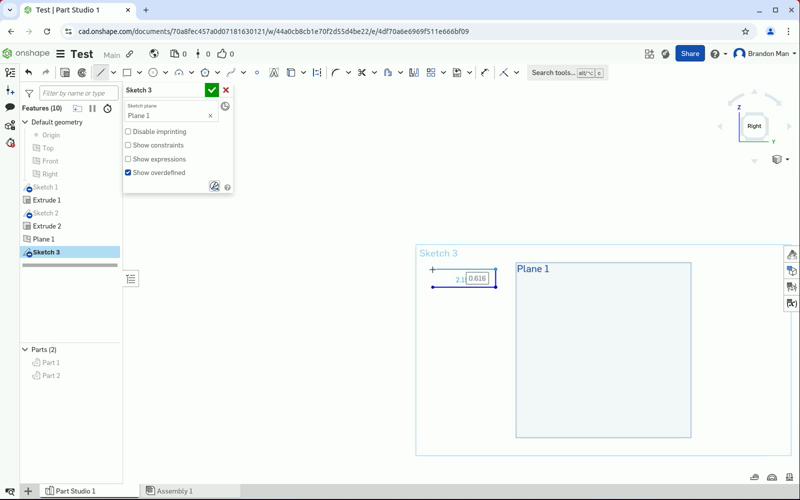
scroll(6)
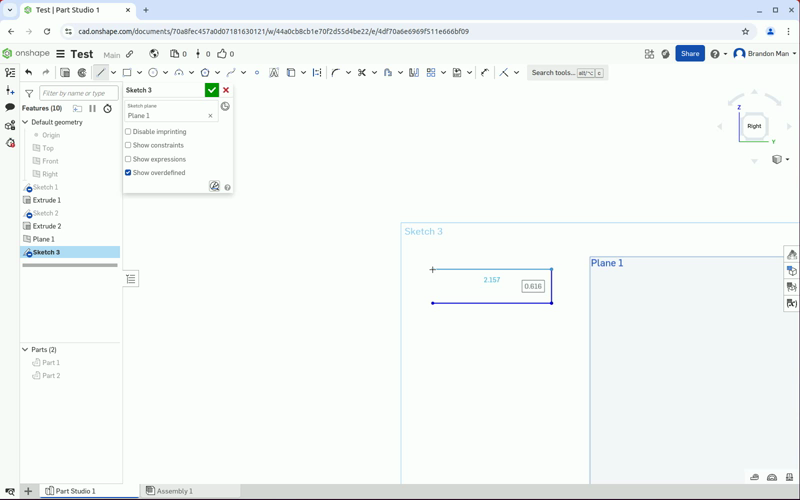
click(432, 269)
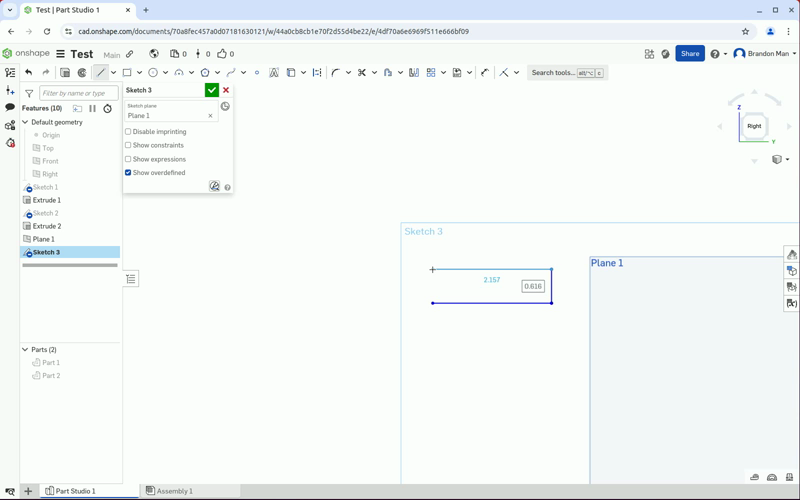
scroll(-6)
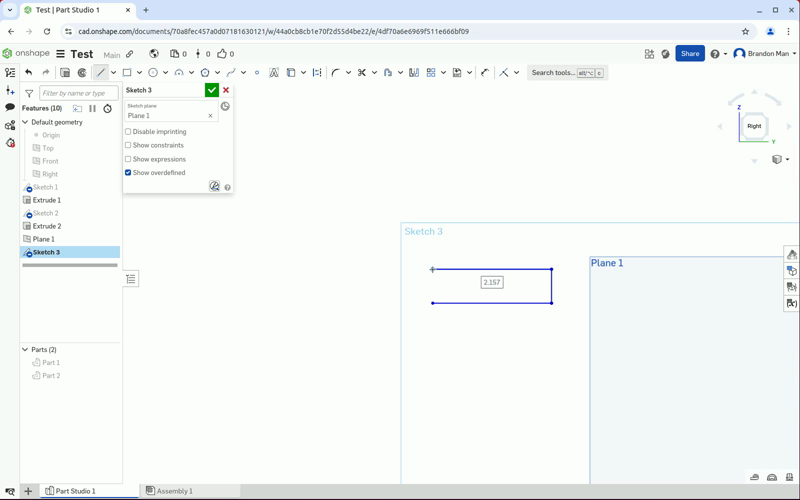
scroll(-6)
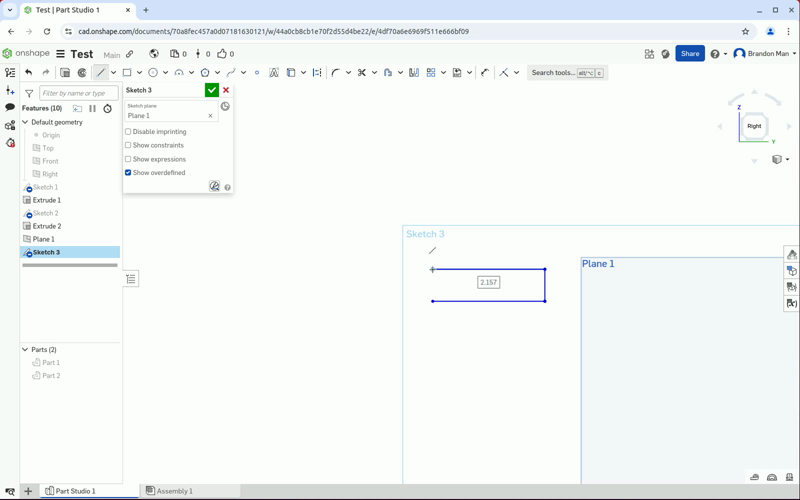
scroll(-6)
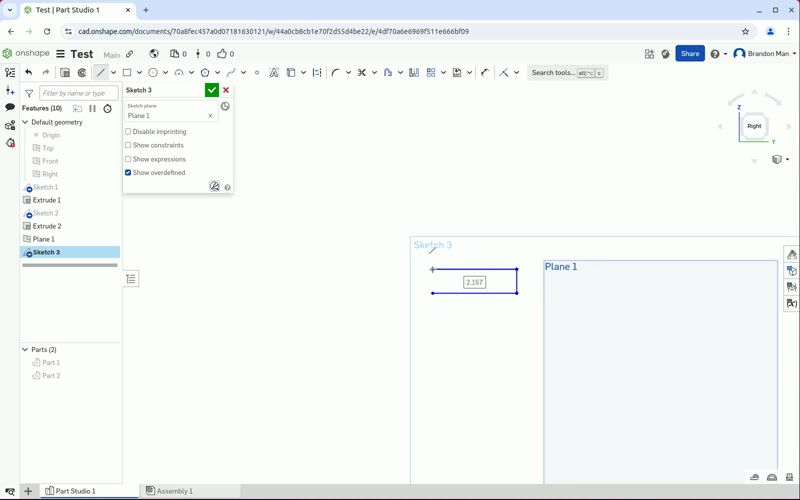
scroll(-6)
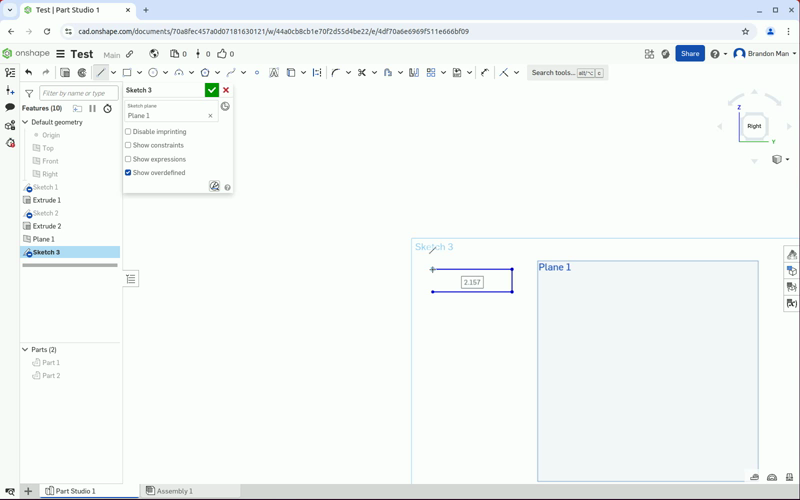
scroll(-6)
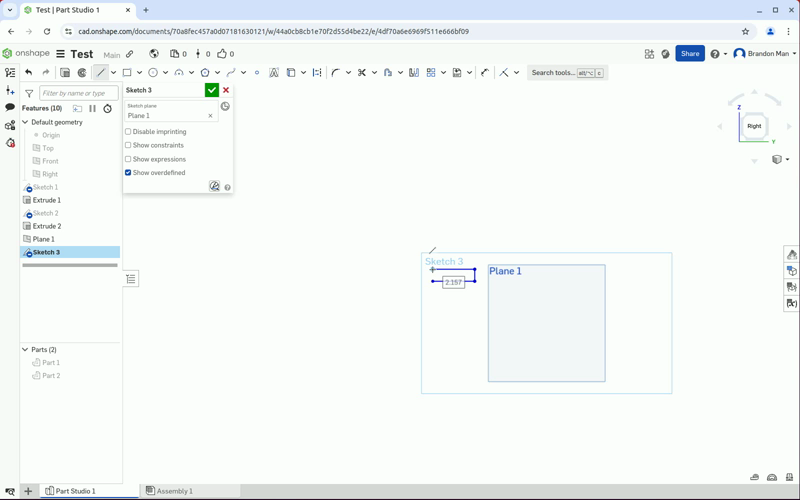
scroll(-6)
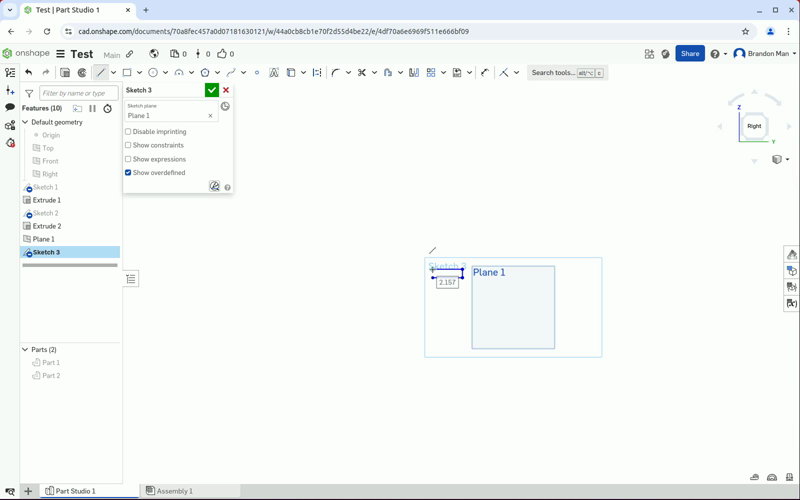
scroll(-6)
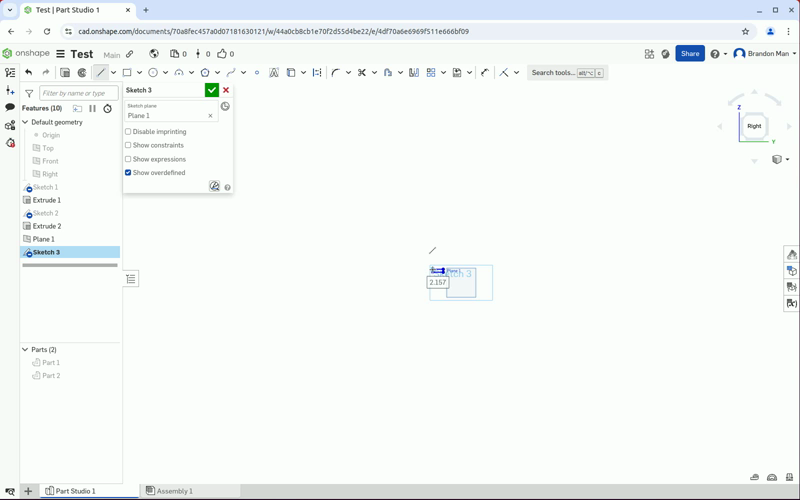
key_up(shift)
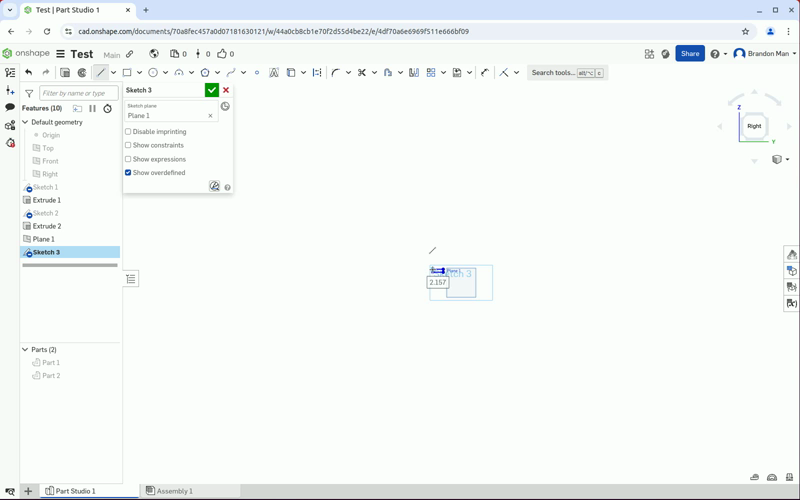
mouse_move(462, 269)
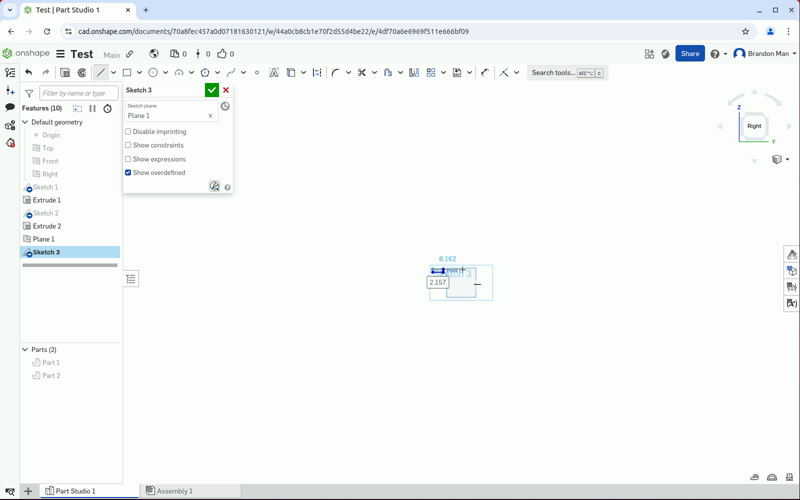
key_down(shift)
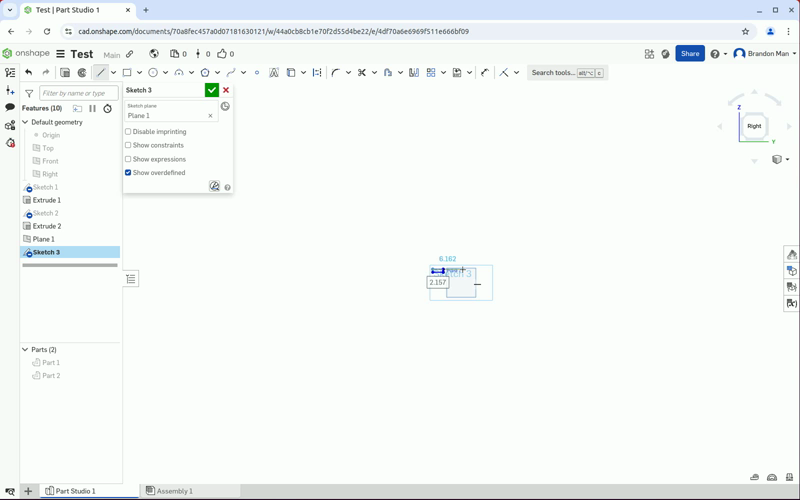
mouse_move(432, 272)
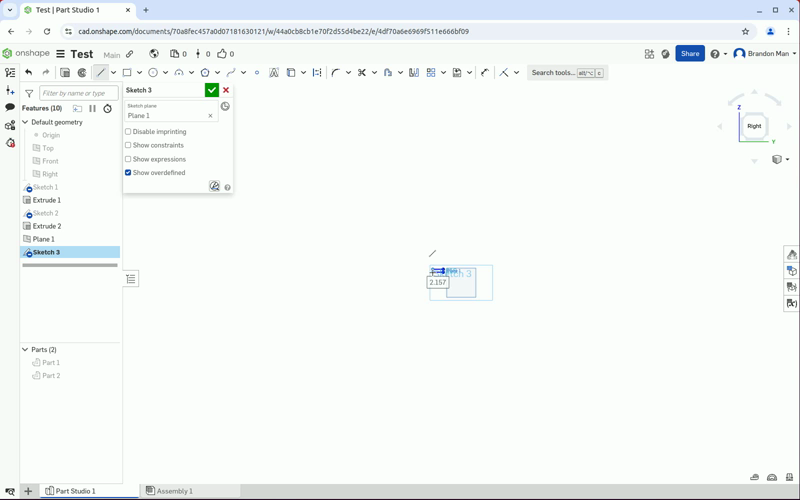
scroll(6)
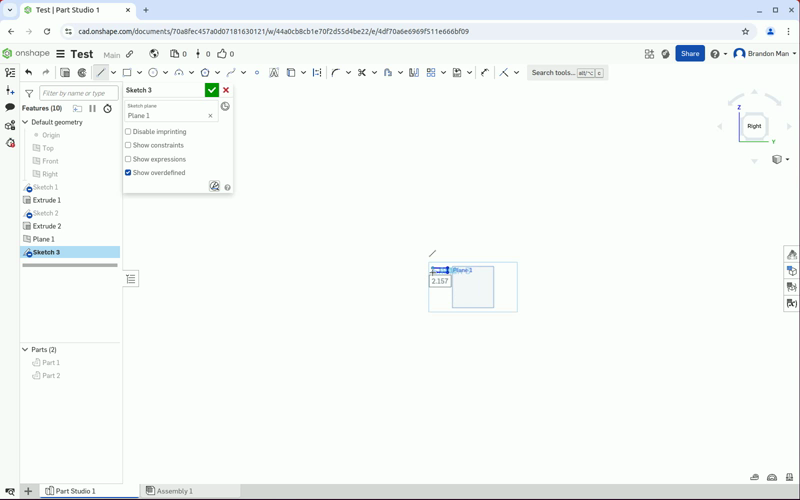
scroll(6)
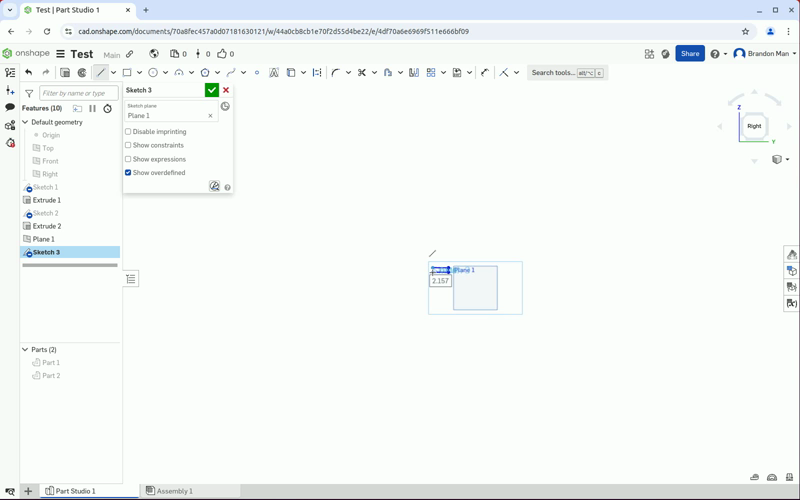
scroll(6)
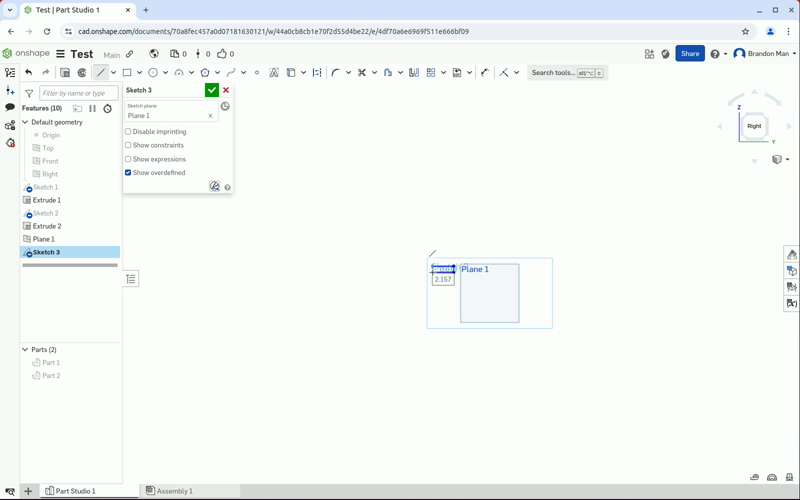
scroll(6)
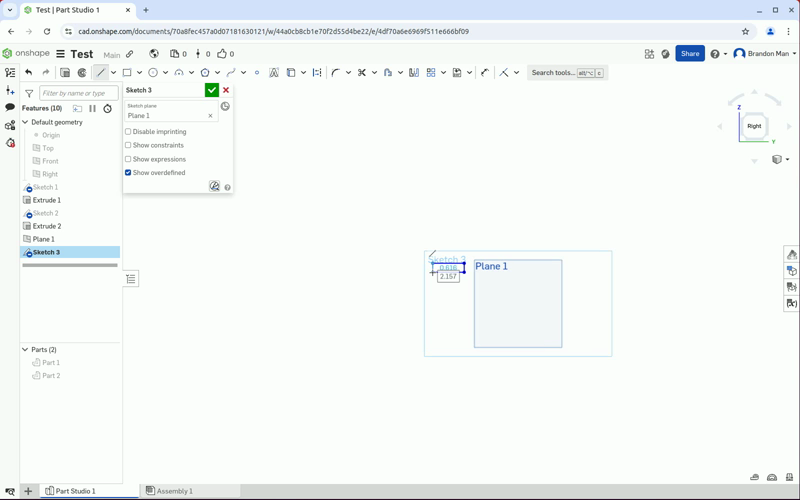
scroll(6)
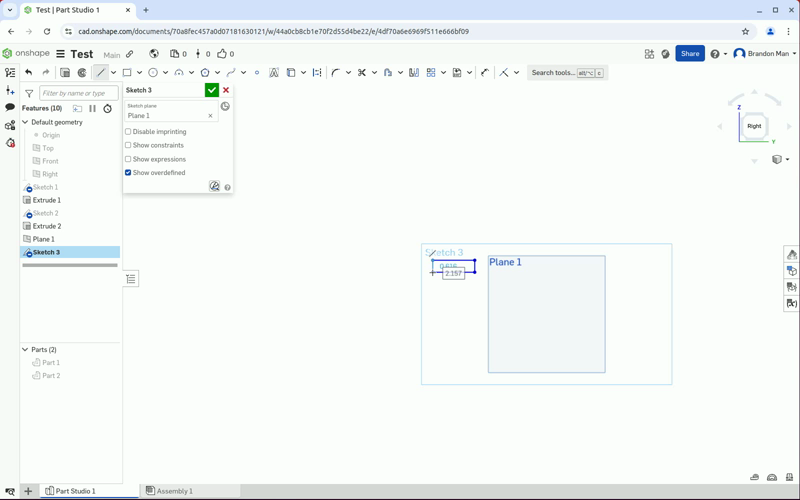
scroll(6)
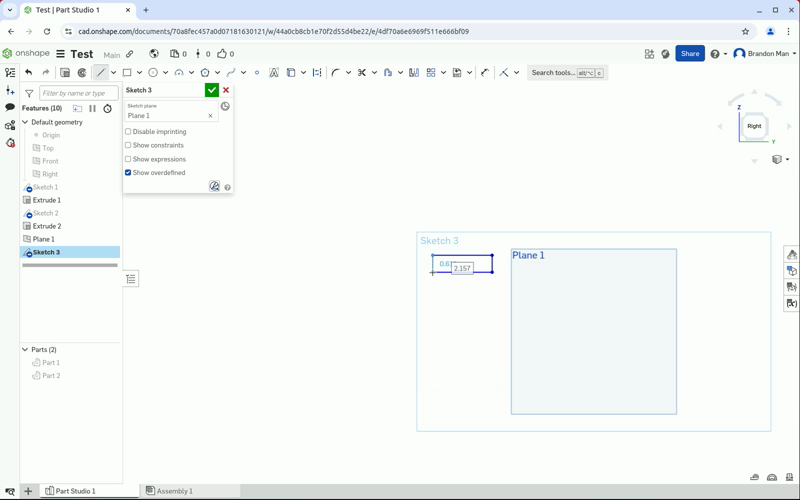
scroll(6)
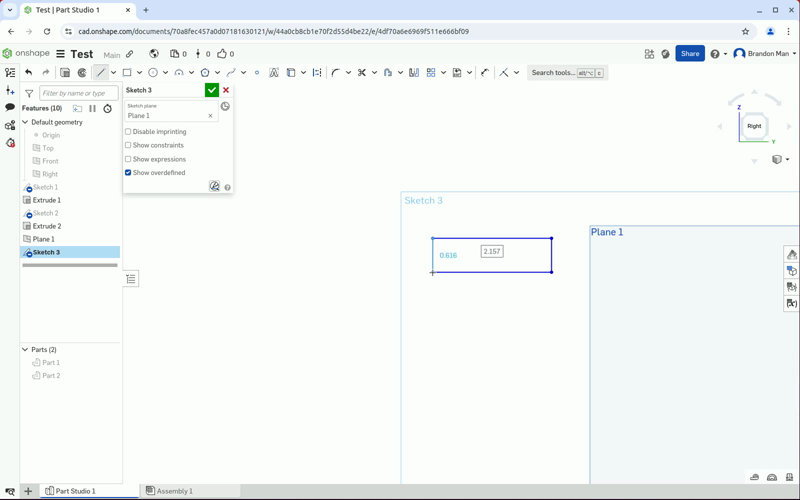
key_up(shift)
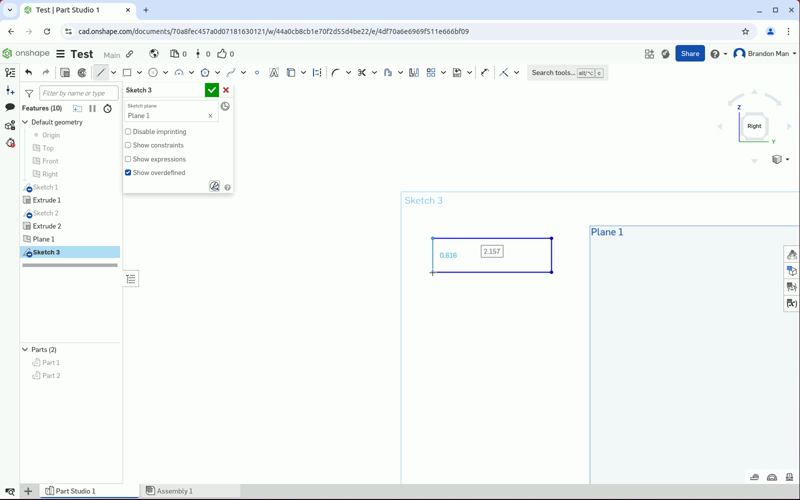
click(432, 272)
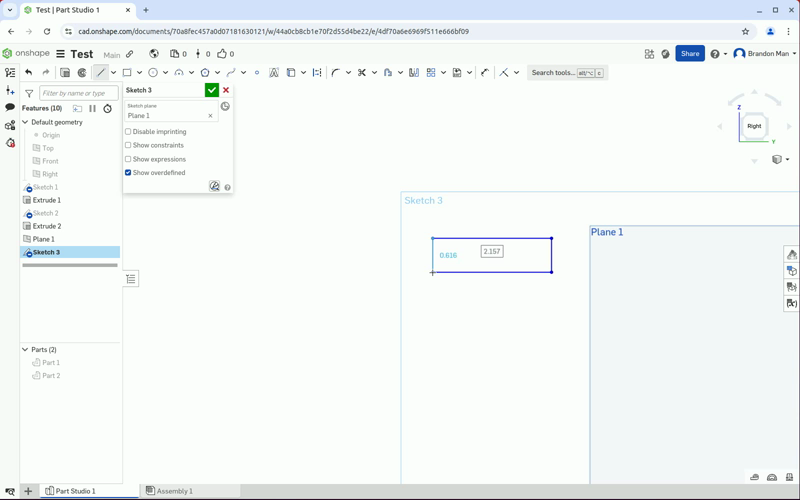
scroll(-6)
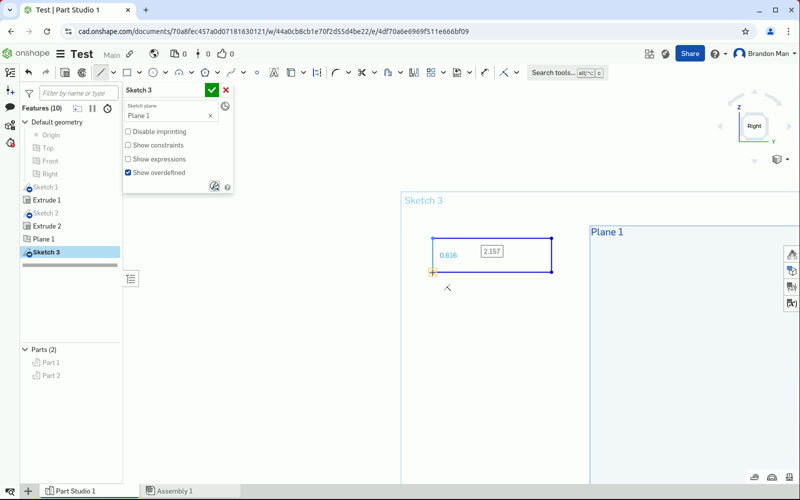
scroll(-6)
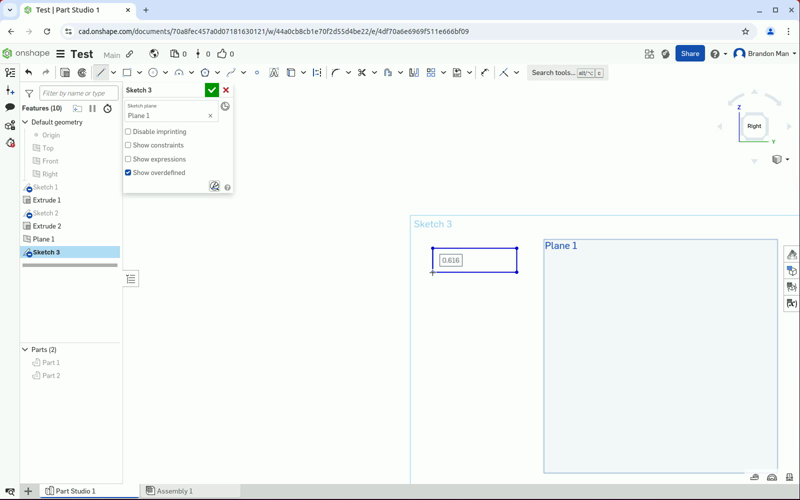
scroll(-6)
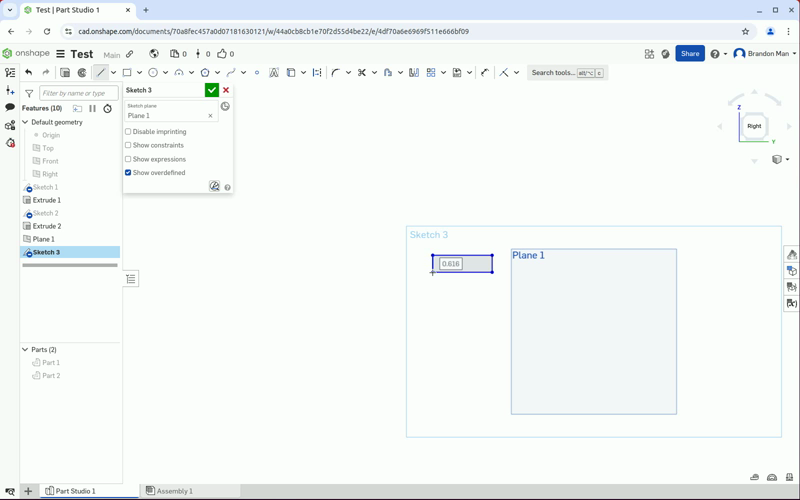
scroll(-6)
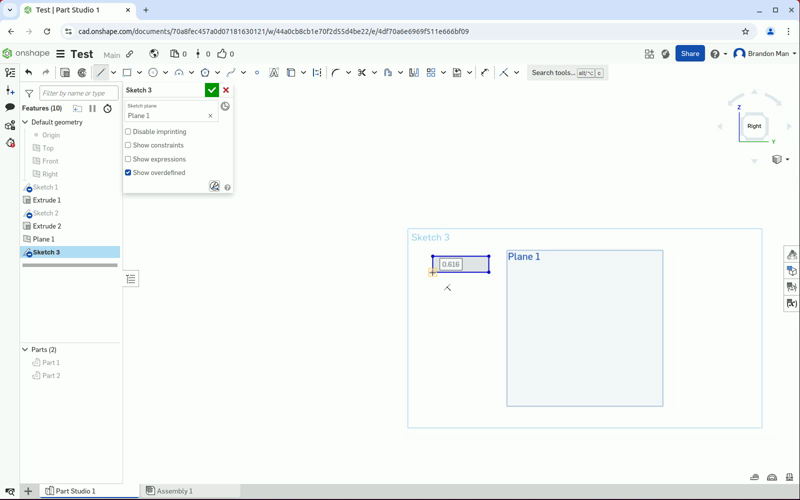
scroll(-6)
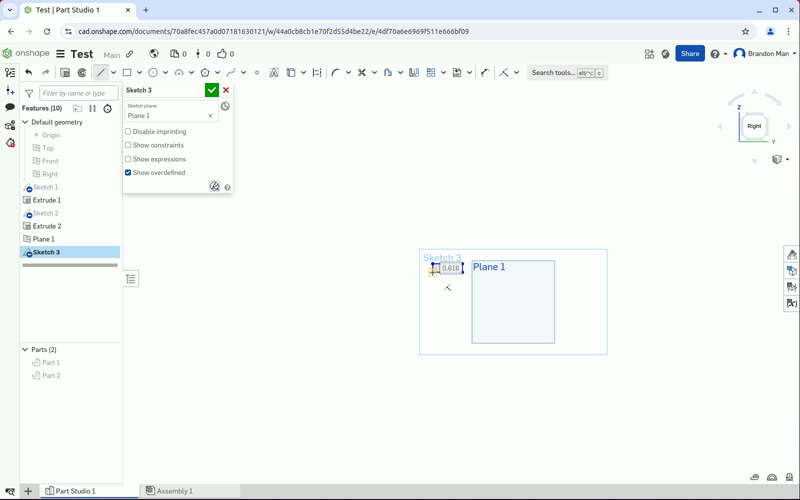
scroll(-6)
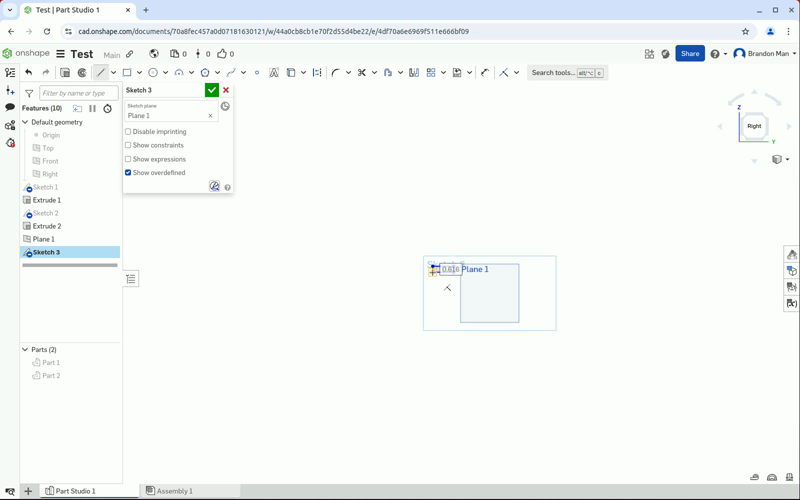
scroll(-6)
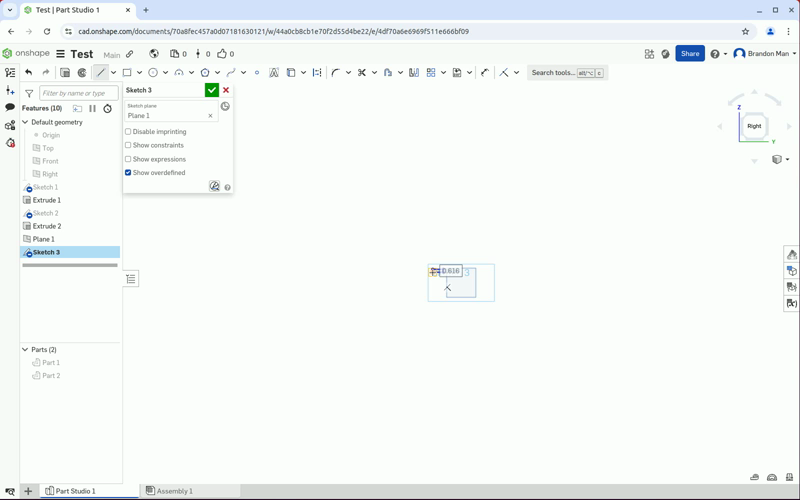
key(esc)
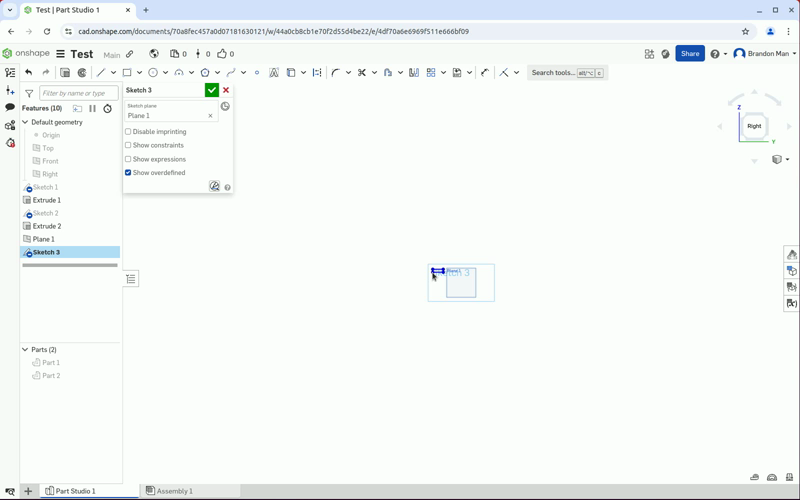
mouse_move(442, 271)
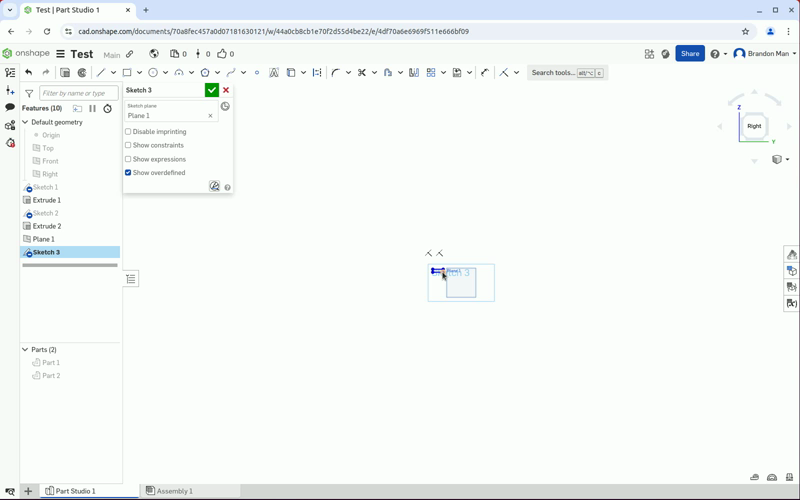
scroll(6)
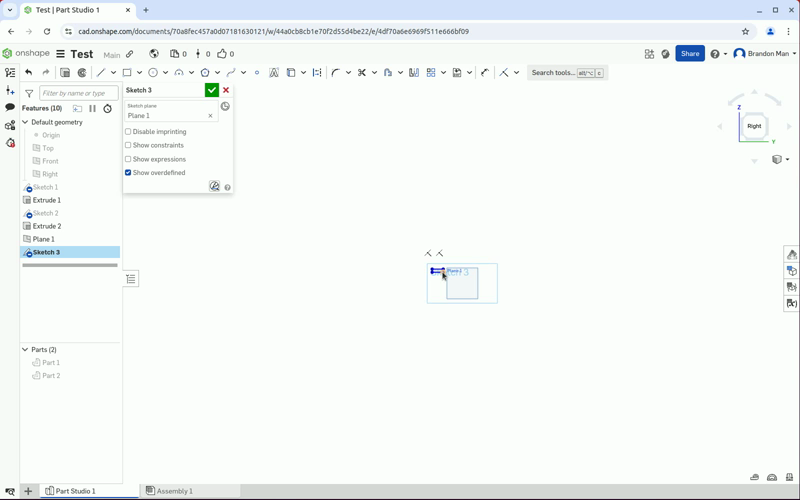
scroll(6)
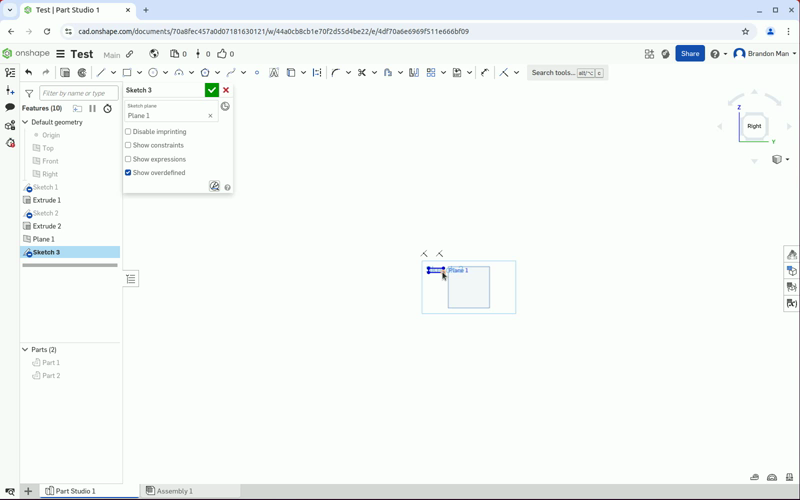
scroll(6)
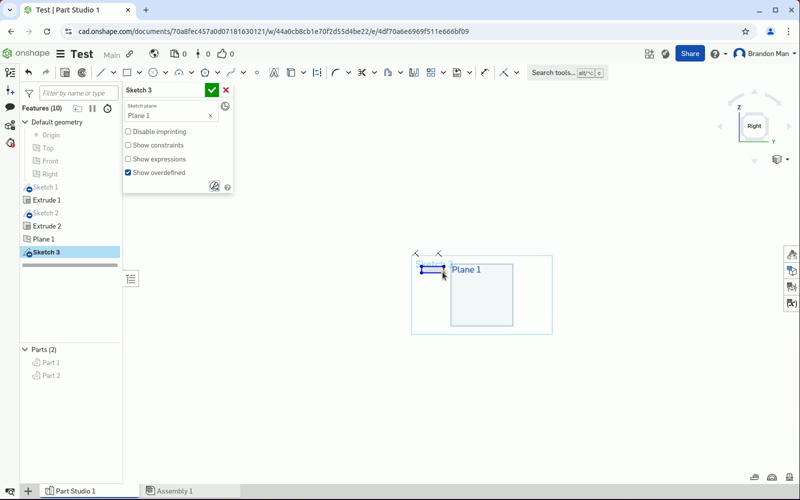
scroll(6)
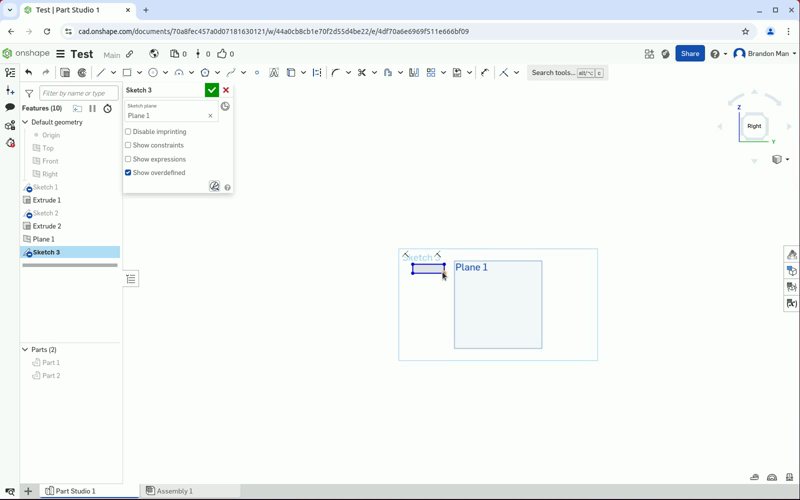
scroll(6)
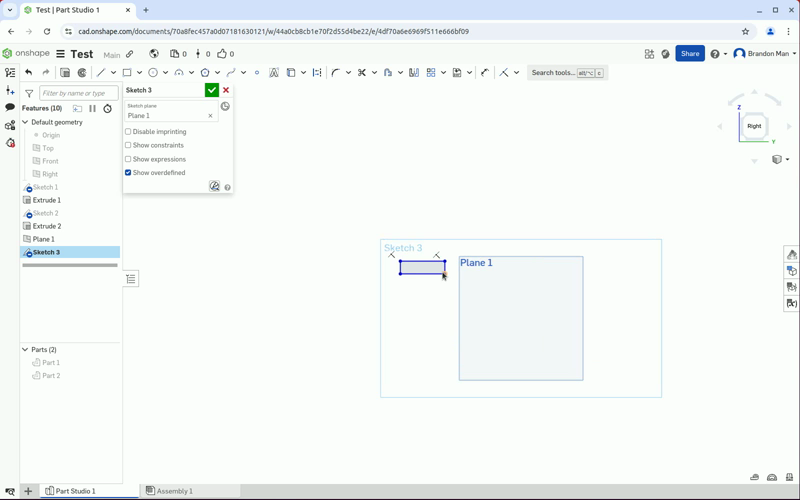
scroll(6)
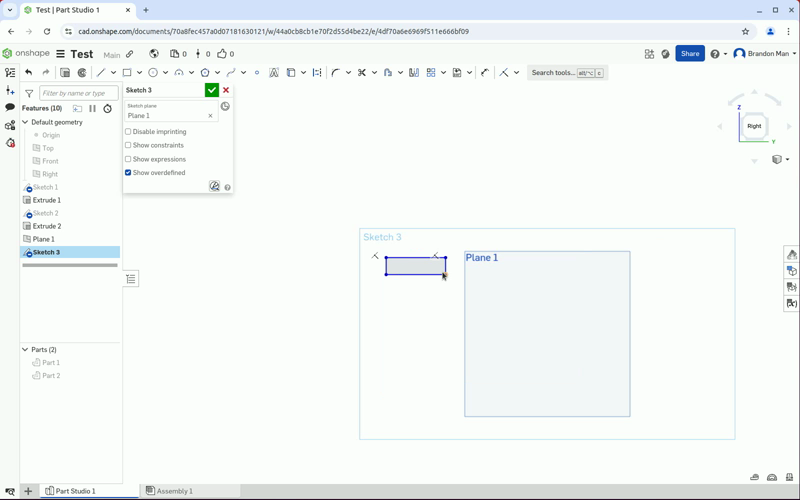
scroll(6)
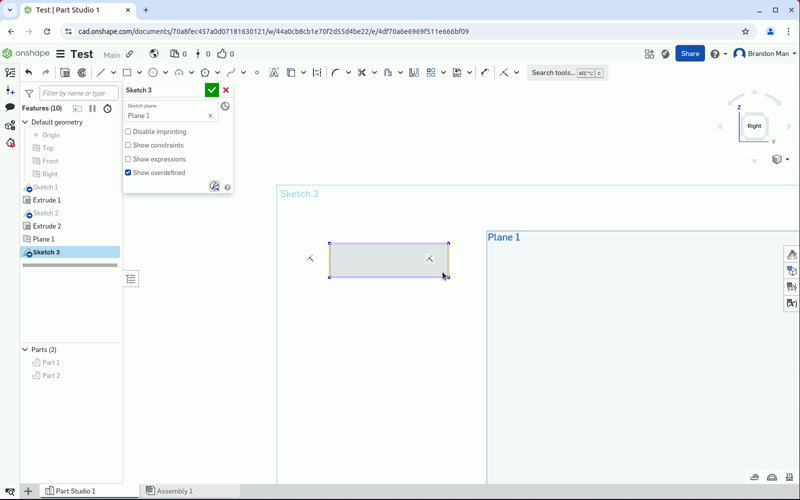
click(442, 271)
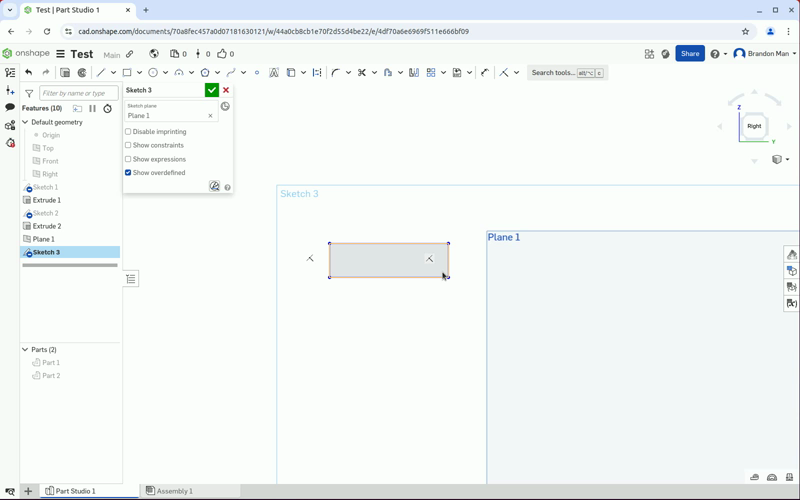
scroll(-6)
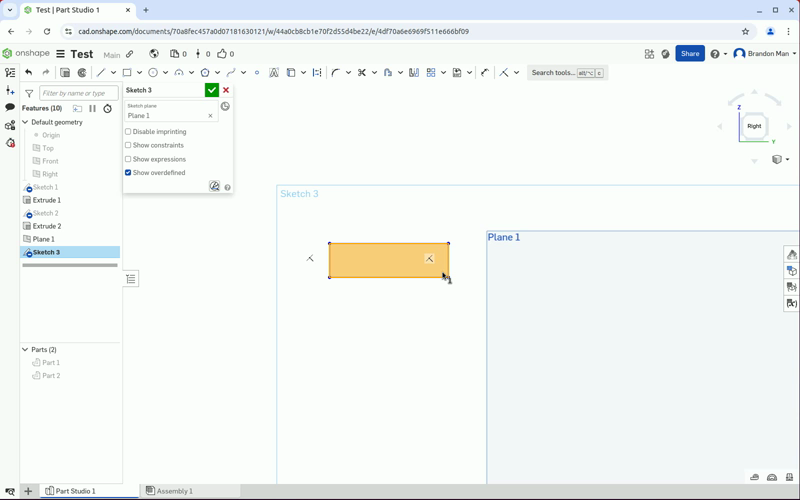
scroll(-6)
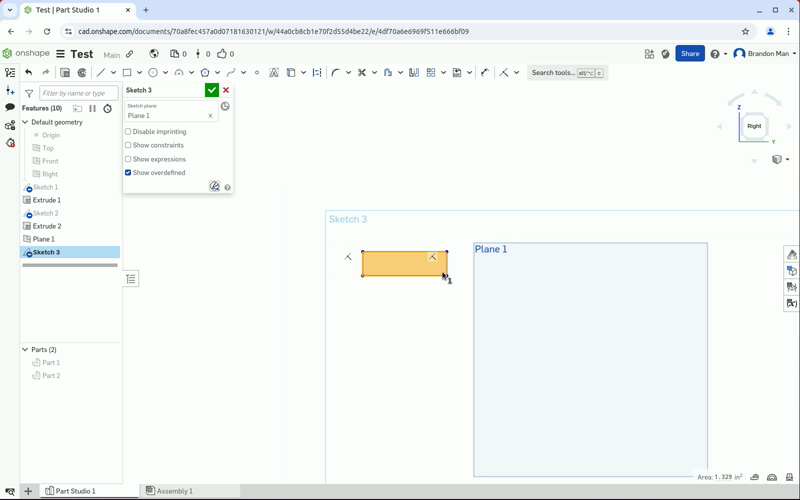
scroll(-6)
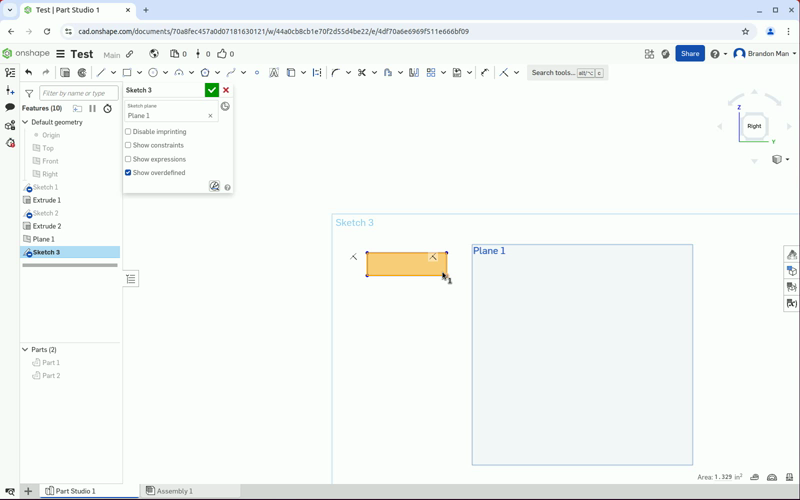
scroll(-6)
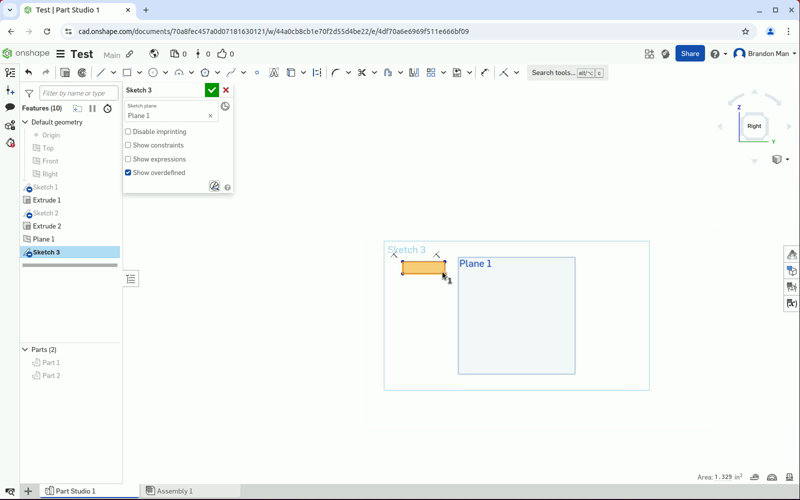
scroll(-6)
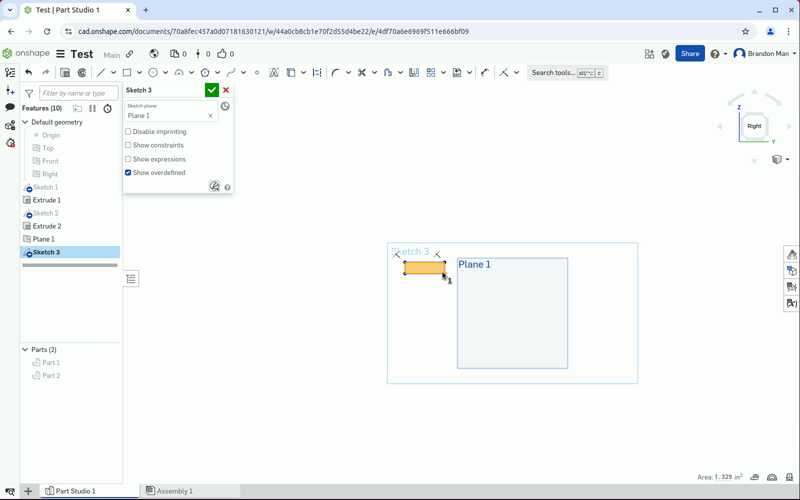
scroll(-6)
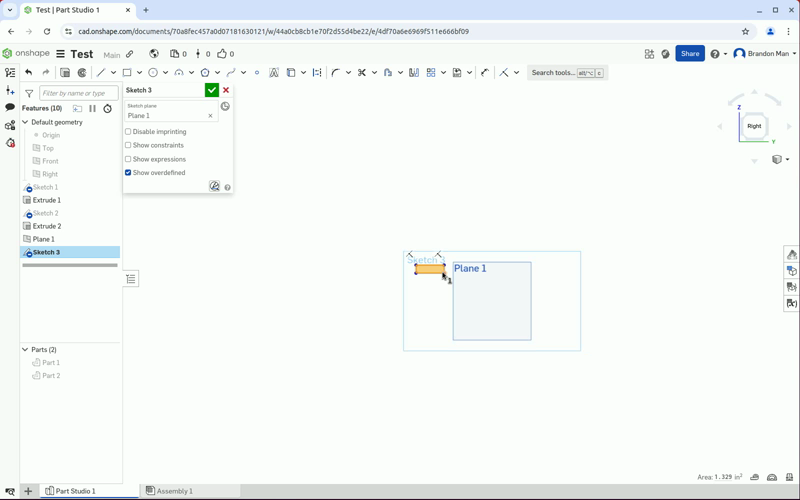
scroll(-6)
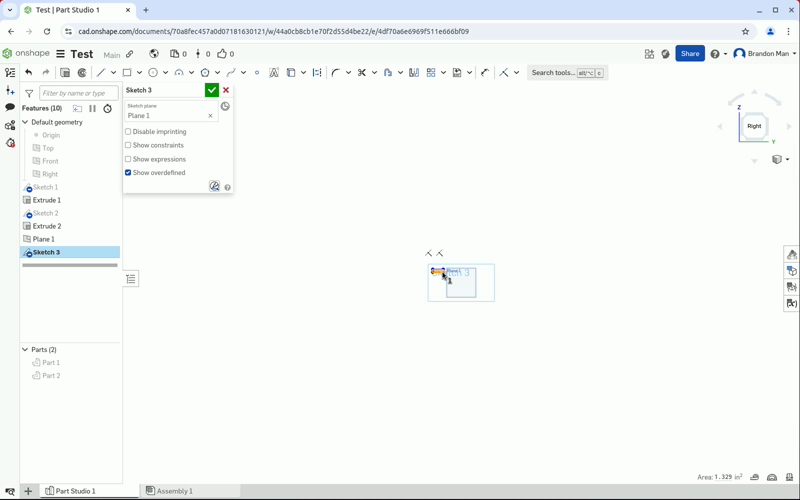
mouse_move(73, 352)
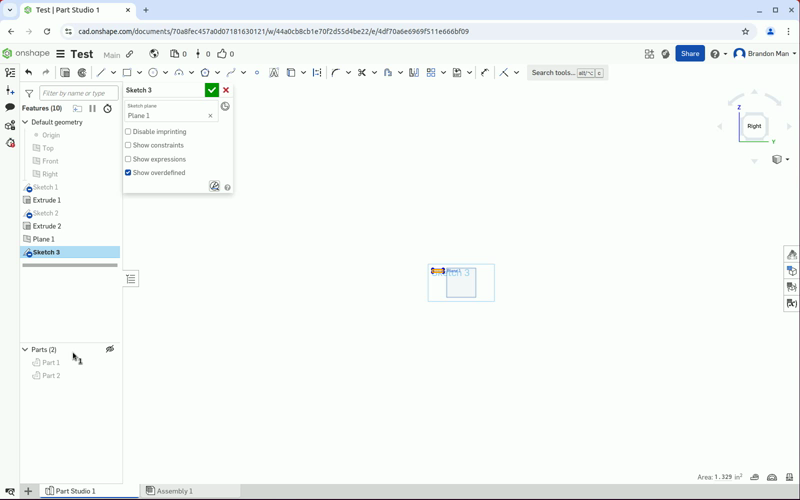
key(shift+y)
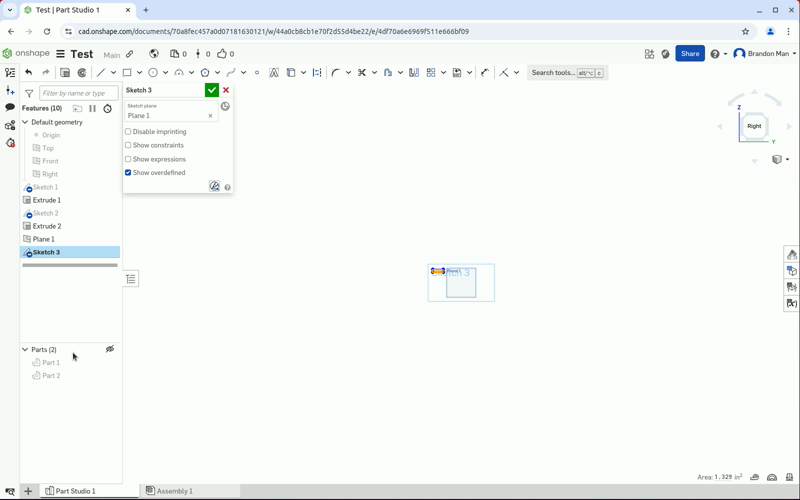
key(shift+e)
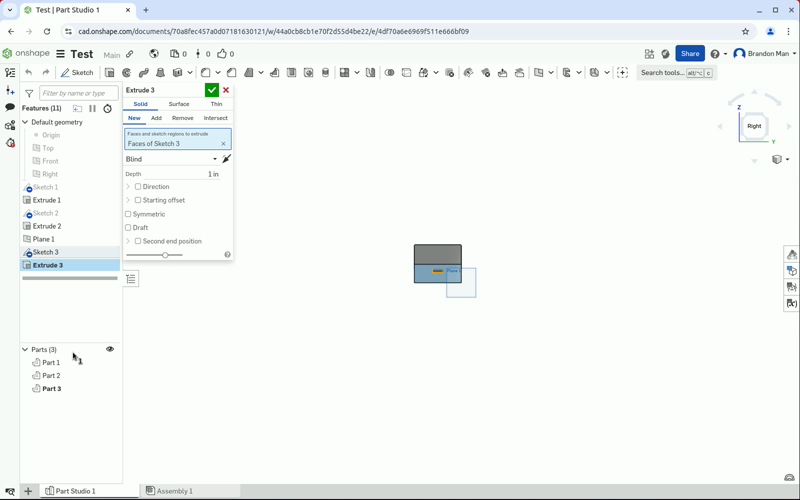
mouse_move(143, 106)
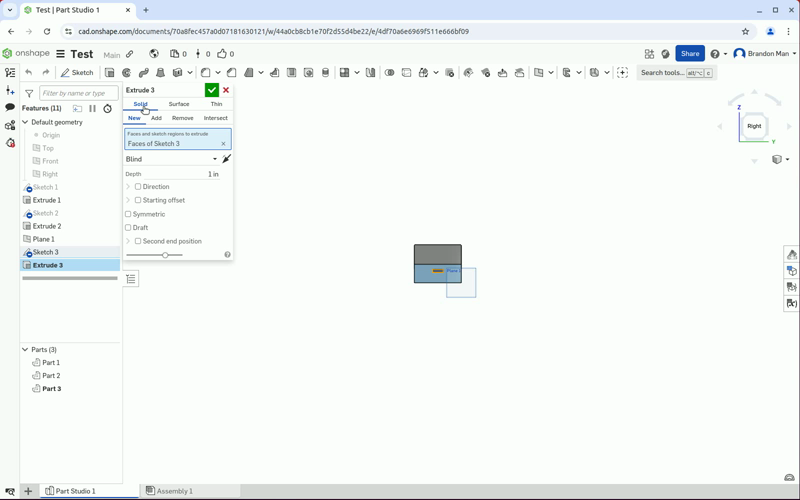
click(143, 106)
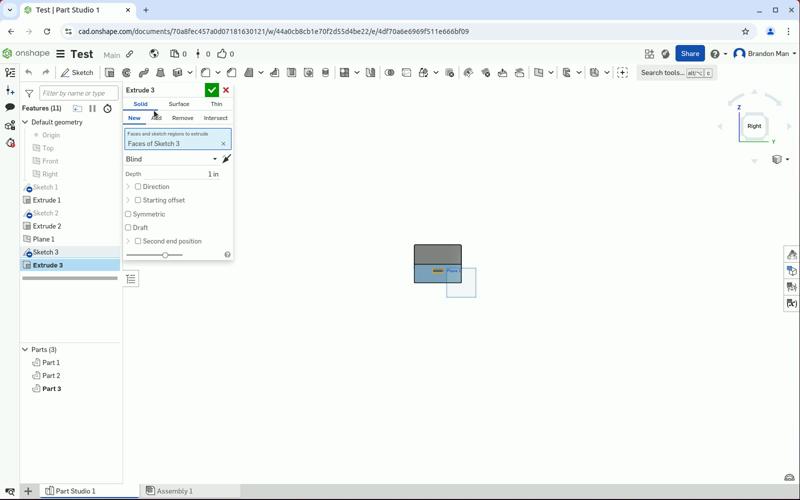
mouse_move(186, 120)
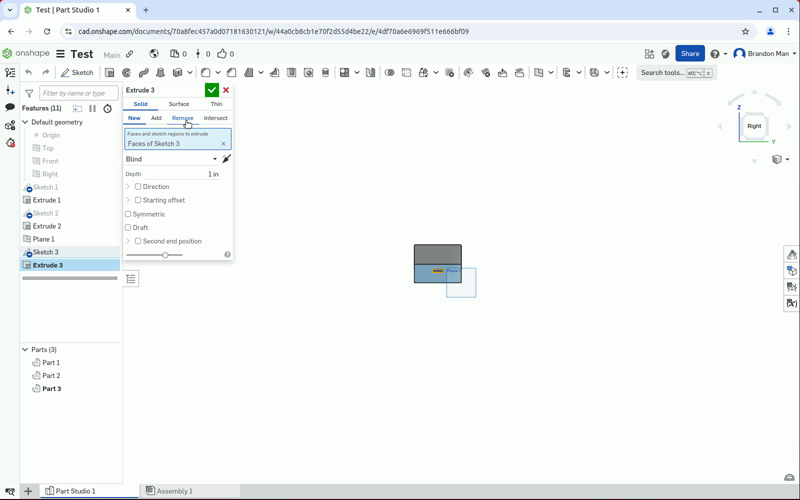
click(186, 120)
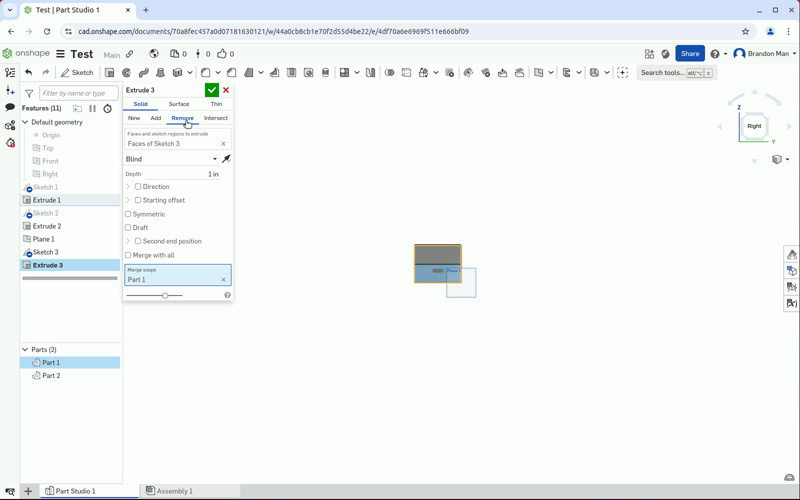
key(tab, 4)
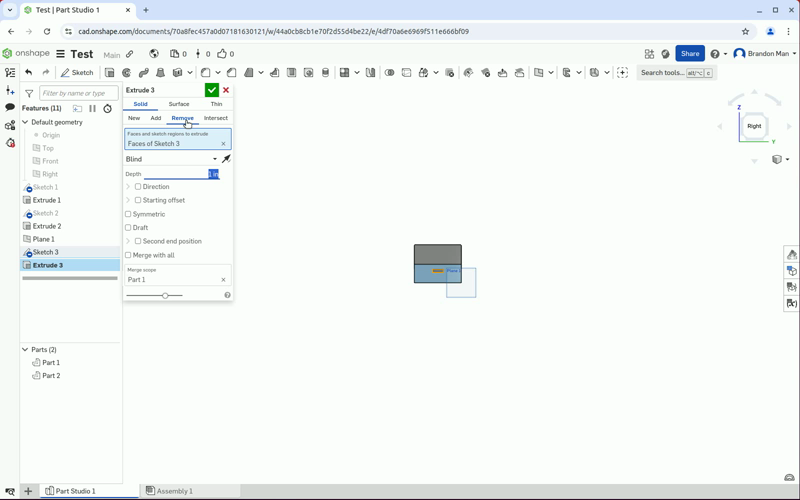
text(20.701)
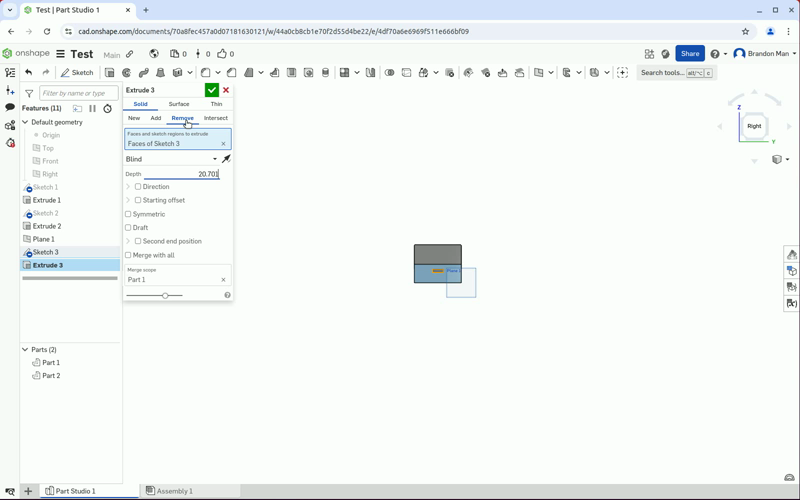
key(tab, 6)
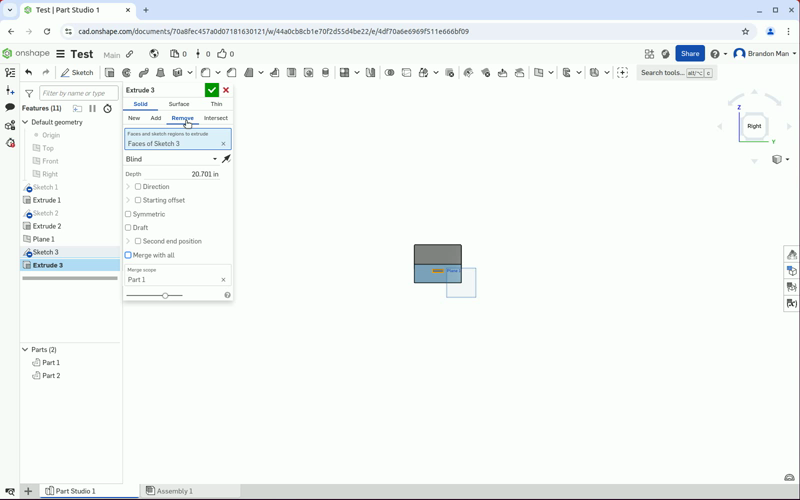
key(space)
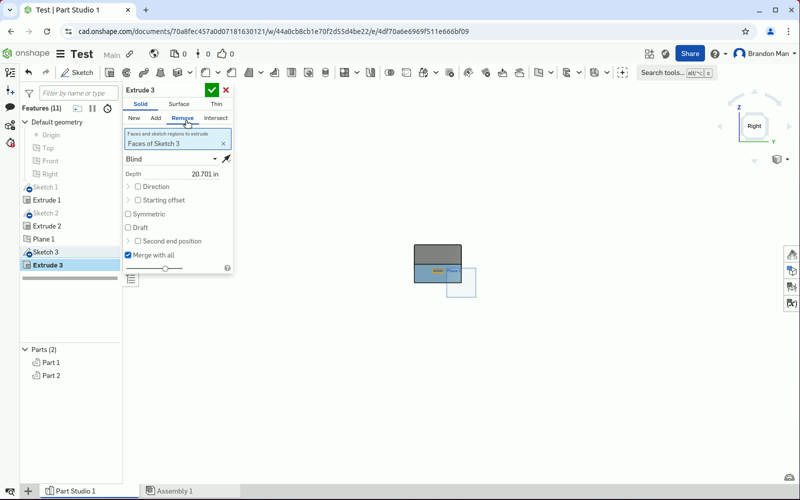
key(enter)
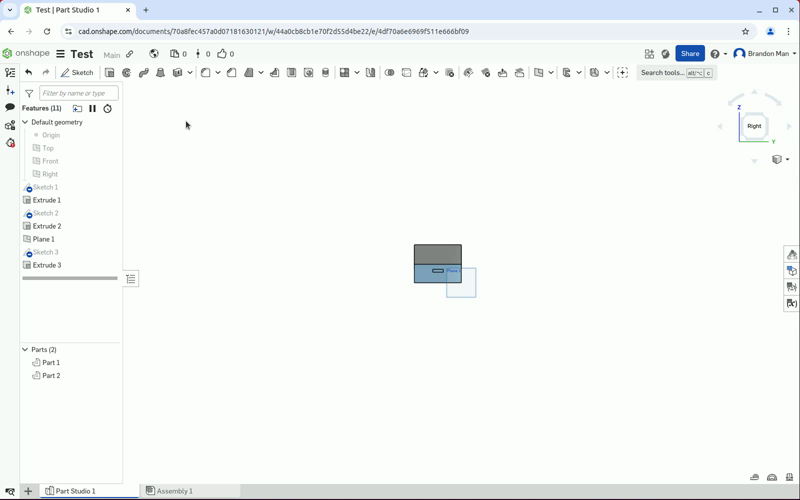
key(shift+h)
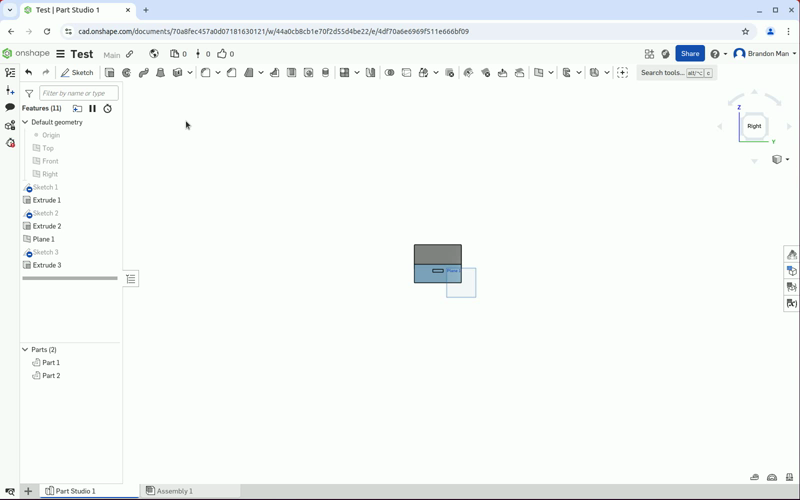
key(shift+h)
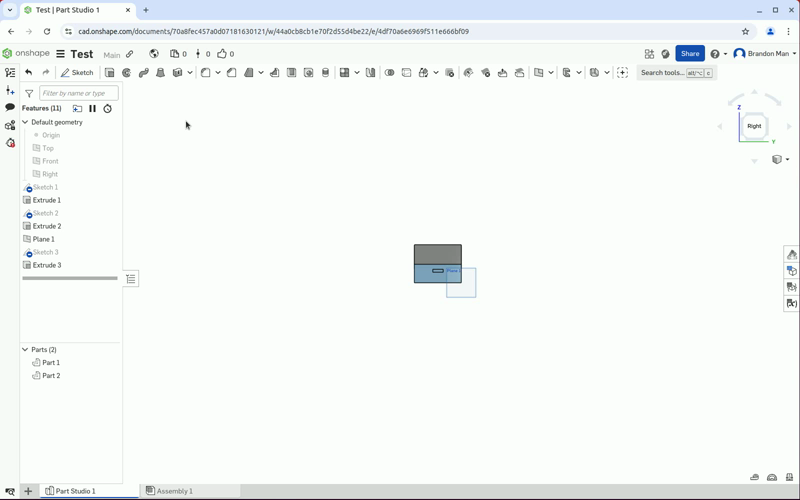
mouse_move(73, 189)
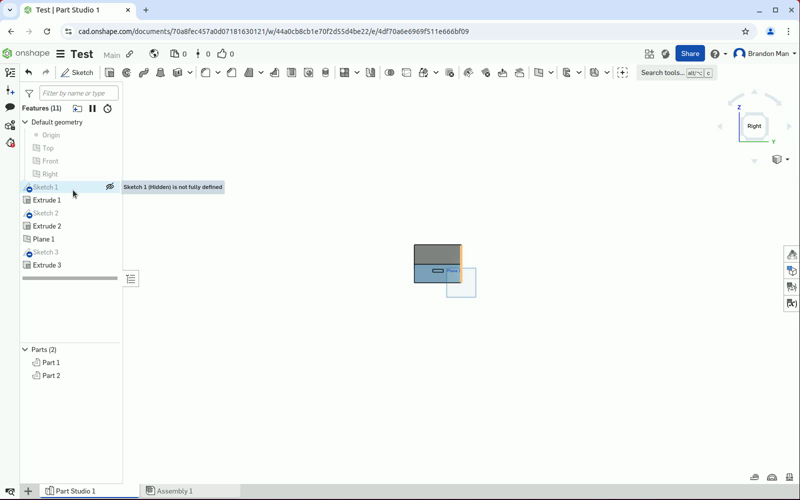
click(73, 189)
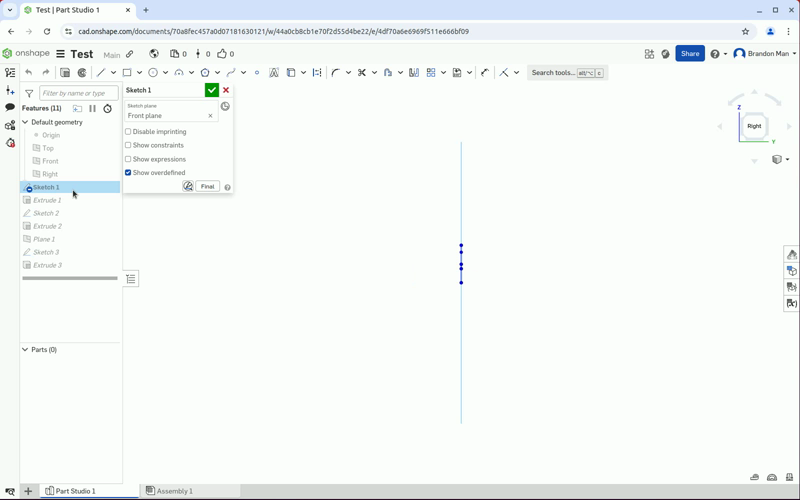
mouse_move(229, 92)
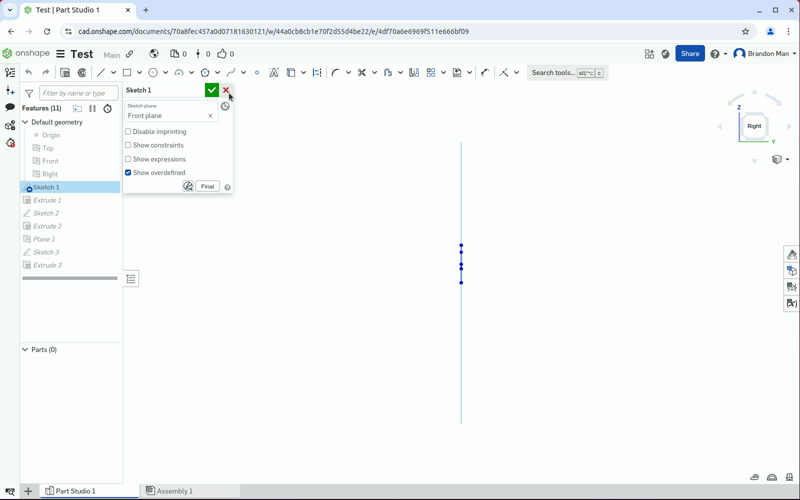
click(229, 92)
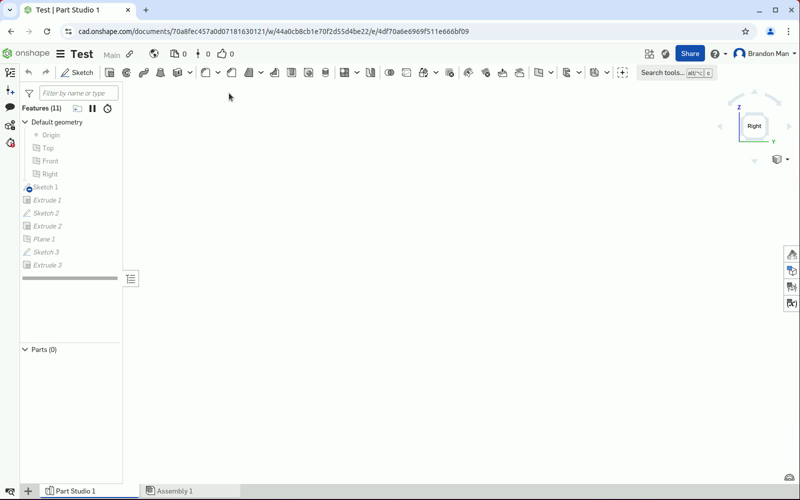
key(shift+s)
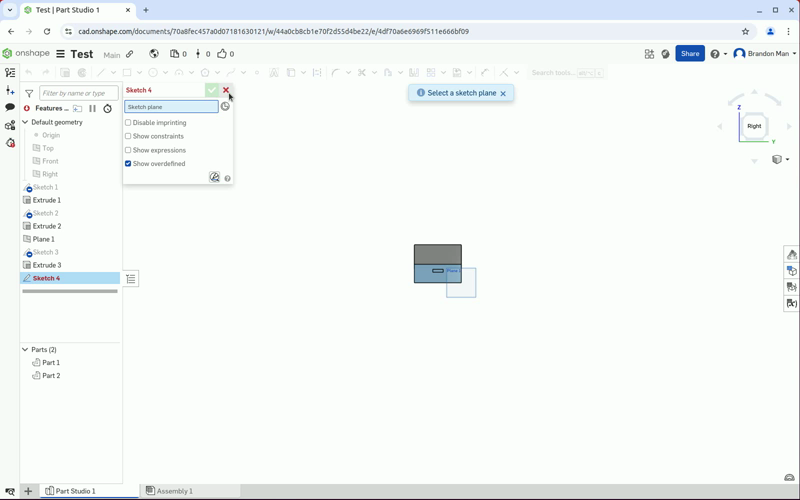
mouse_move(73, 241)
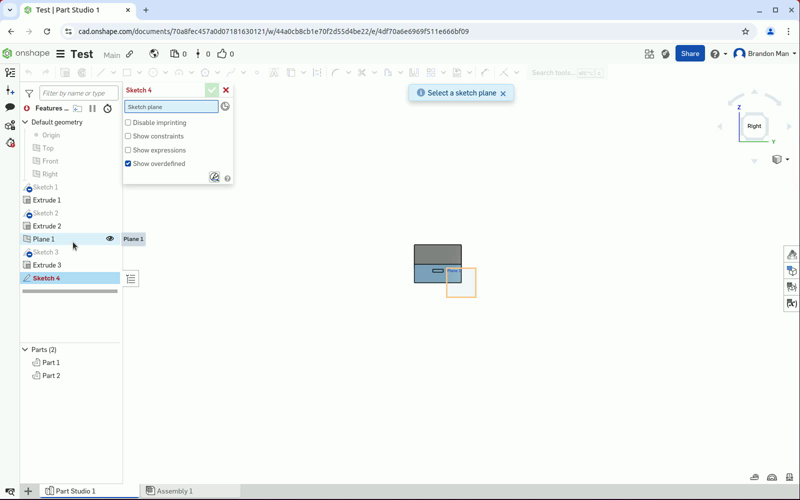
click(73, 241)
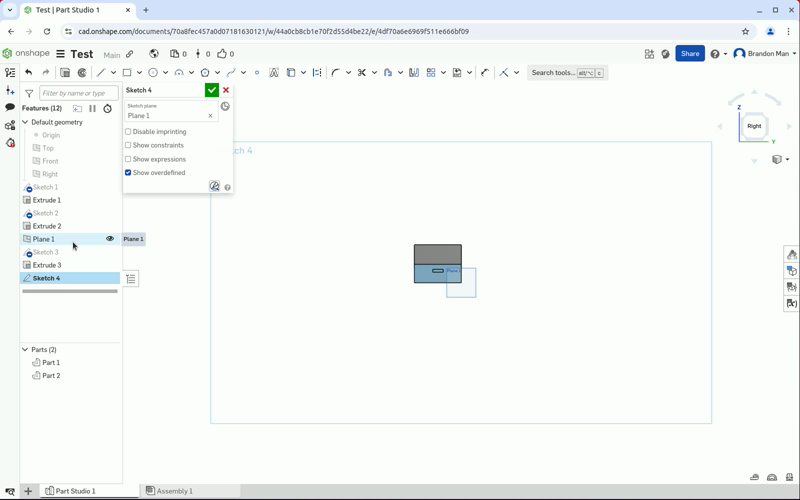
mouse_move(73, 352)
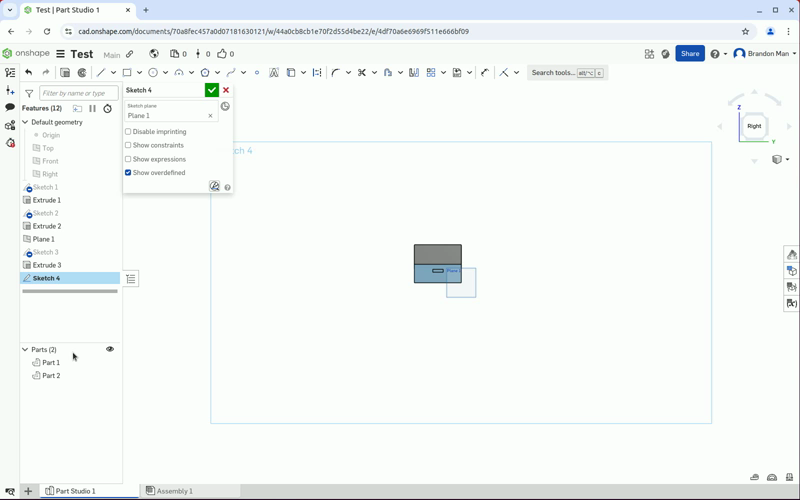
key(y)
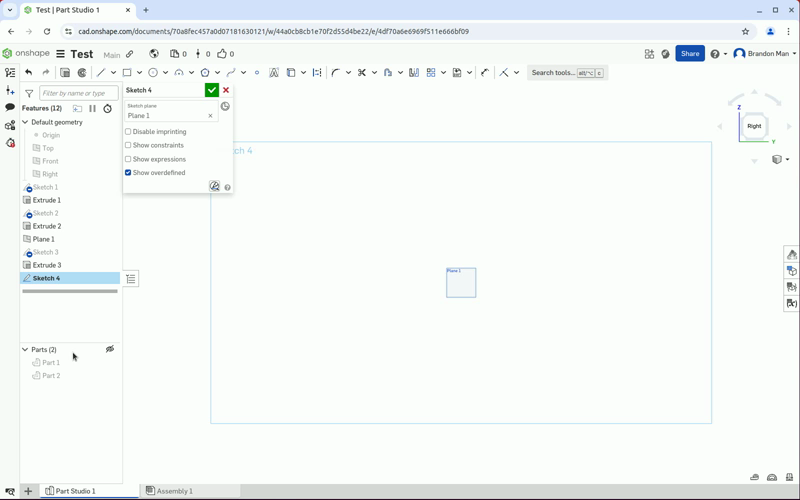
key(l)
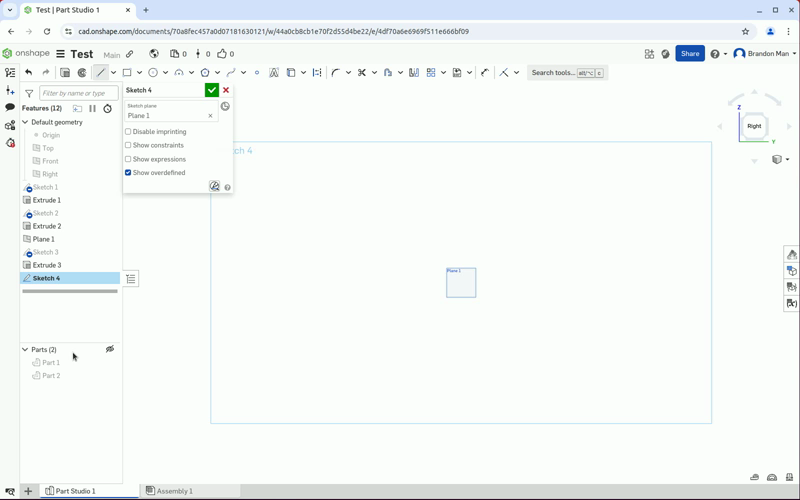
key_down(shift)
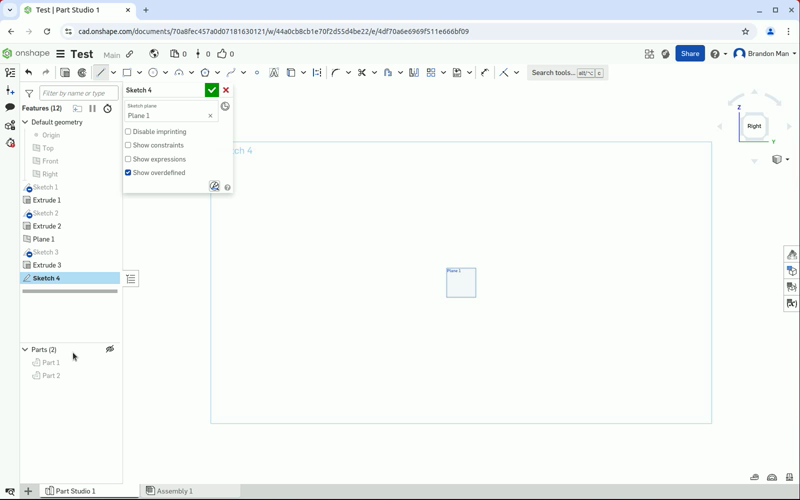
mouse_move(425, 276)
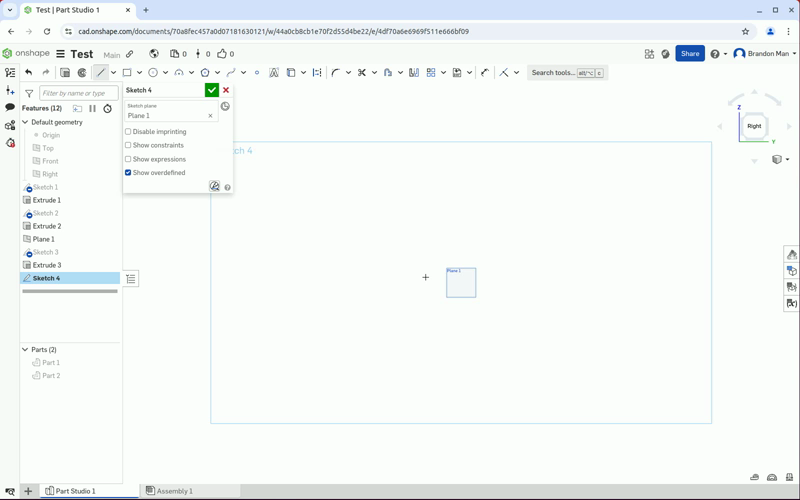
click(425, 276)
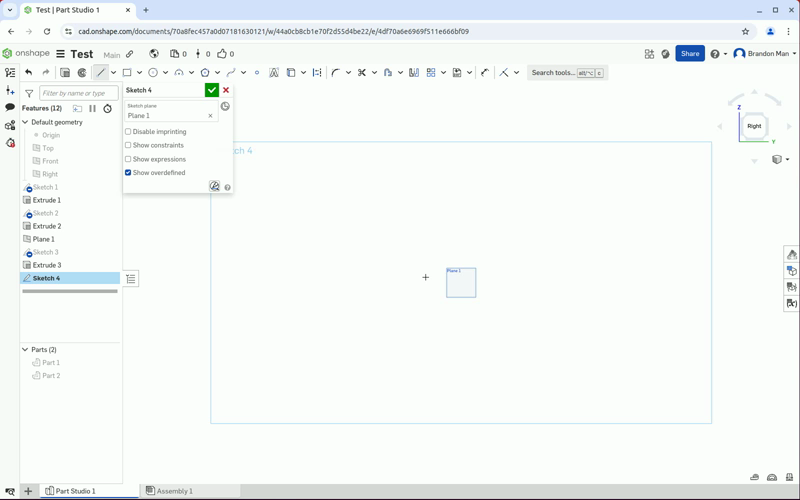
key_up(shift)
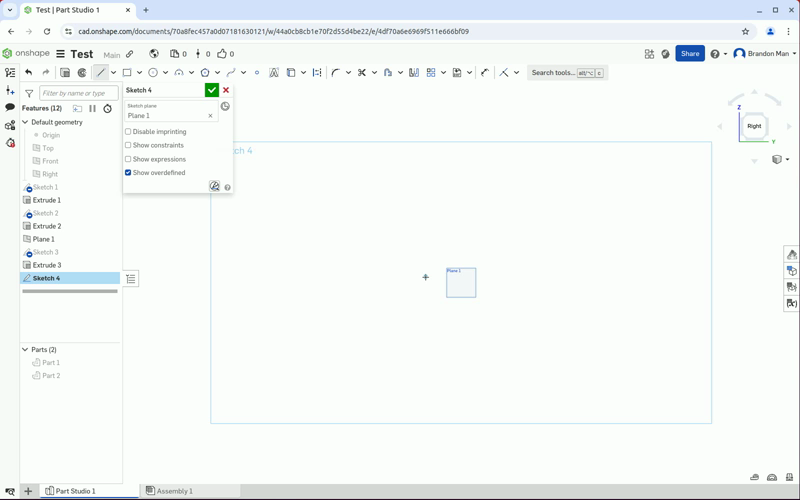
key_down(shift)
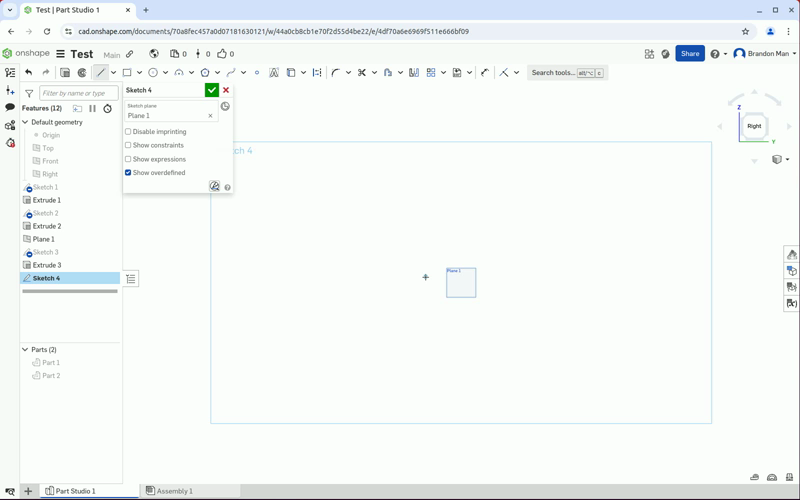
mouse_move(455, 276)
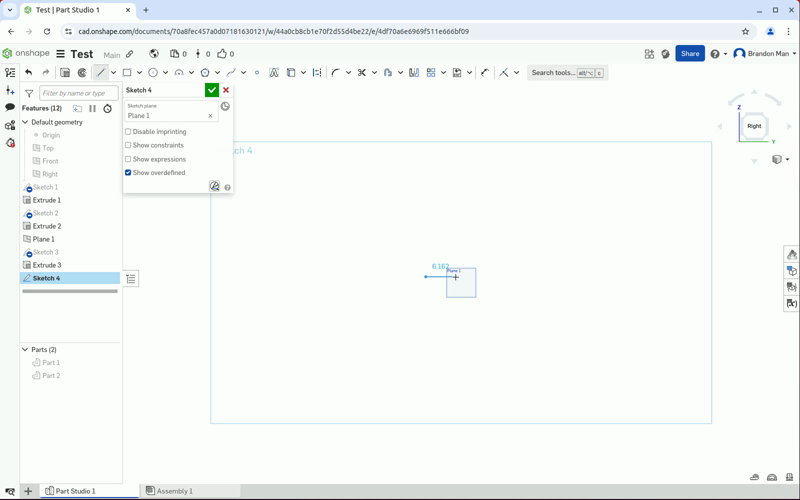
mouse_move(432, 276)
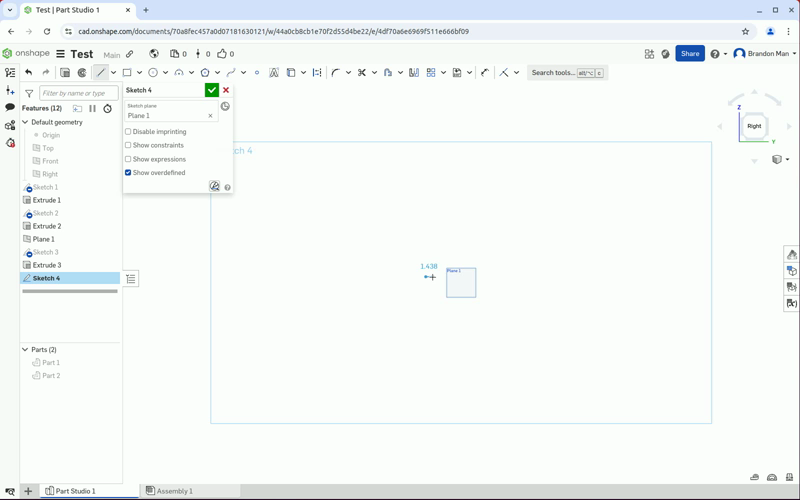
scroll(6)
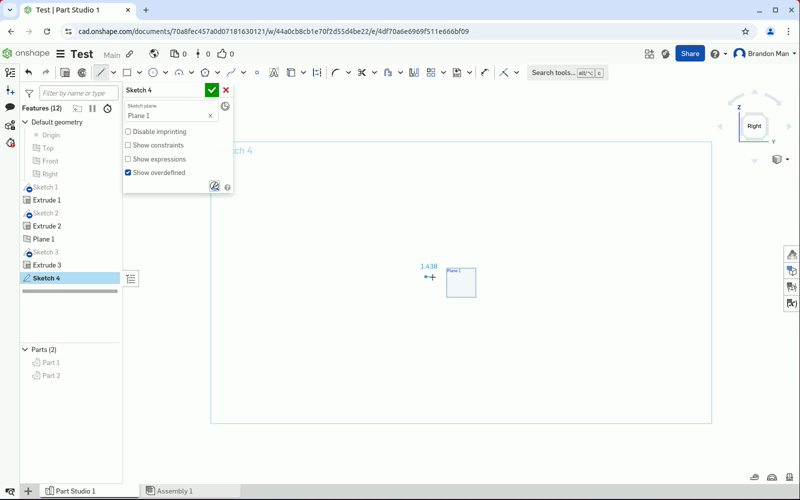
scroll(6)
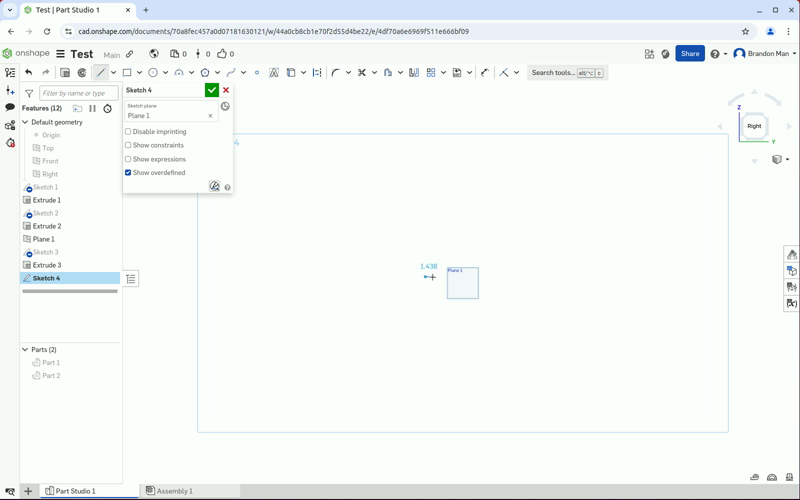
scroll(6)
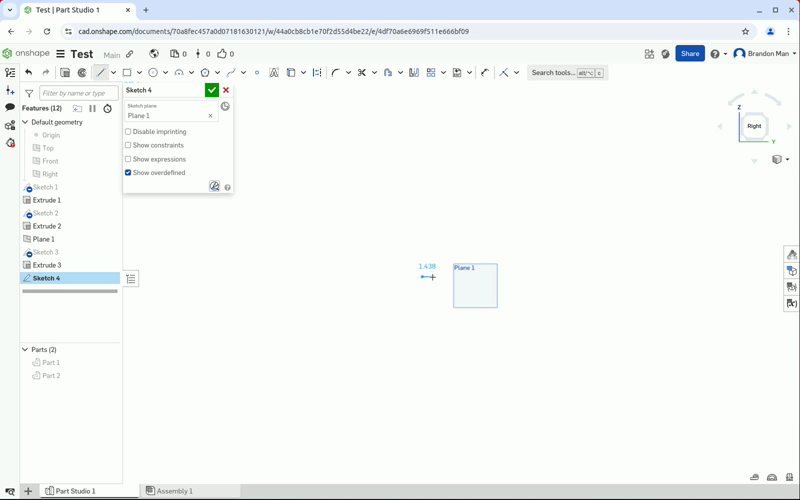
scroll(6)
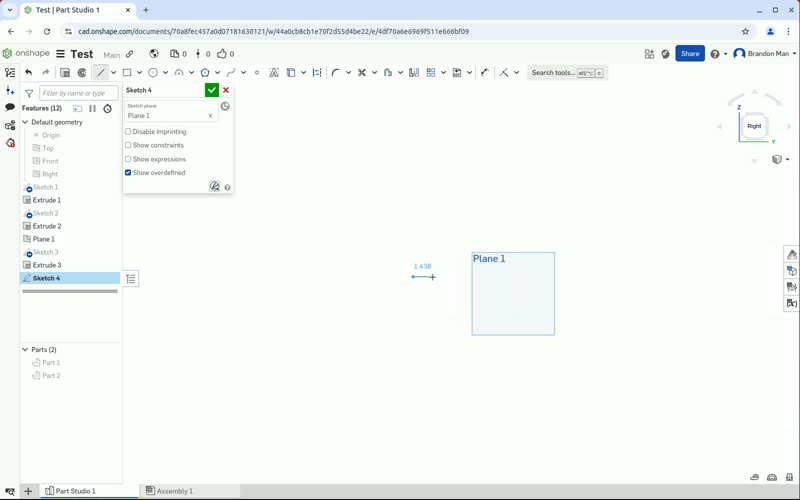
scroll(6)
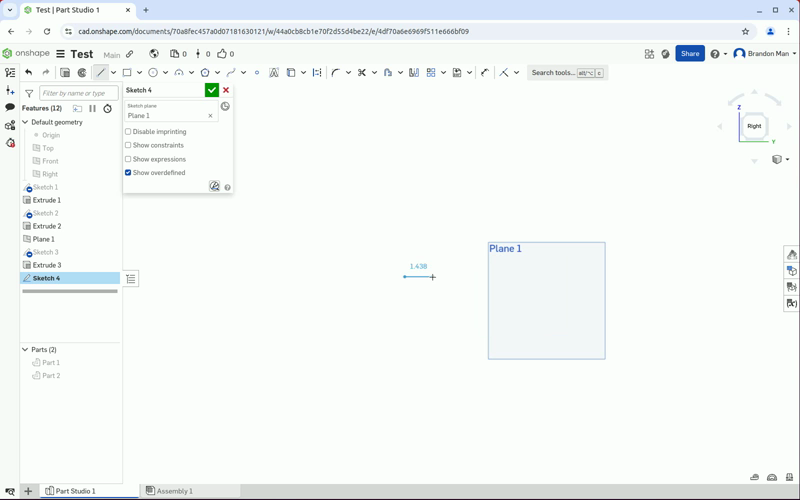
scroll(6)
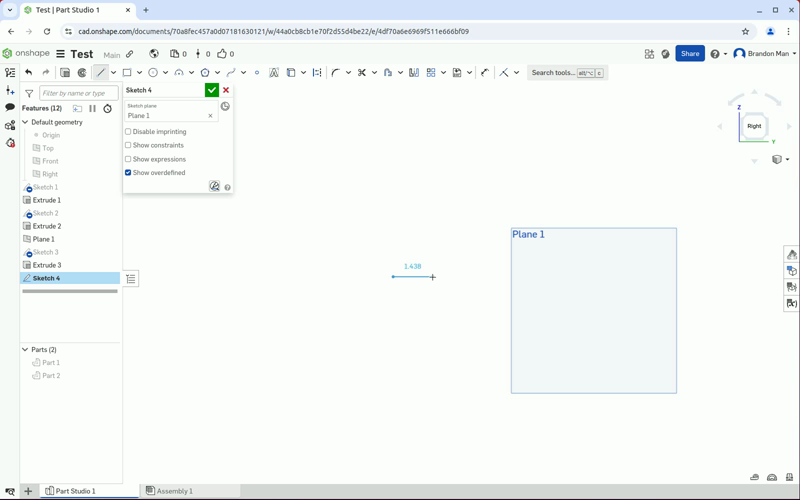
scroll(6)
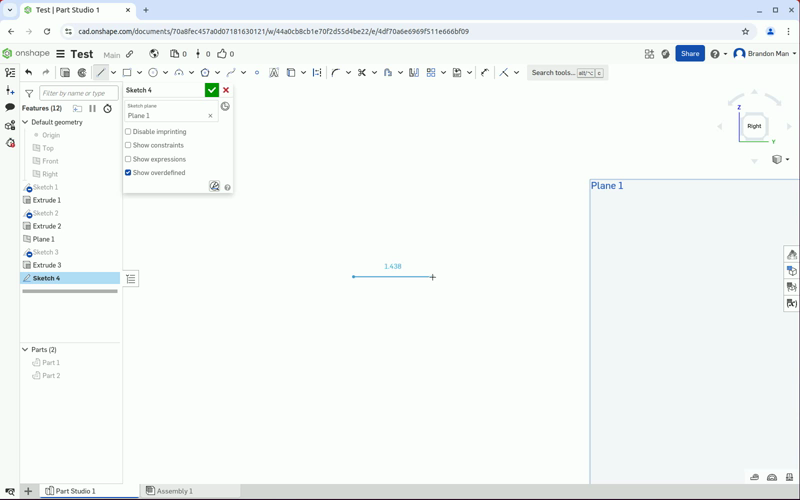
click(432, 276)
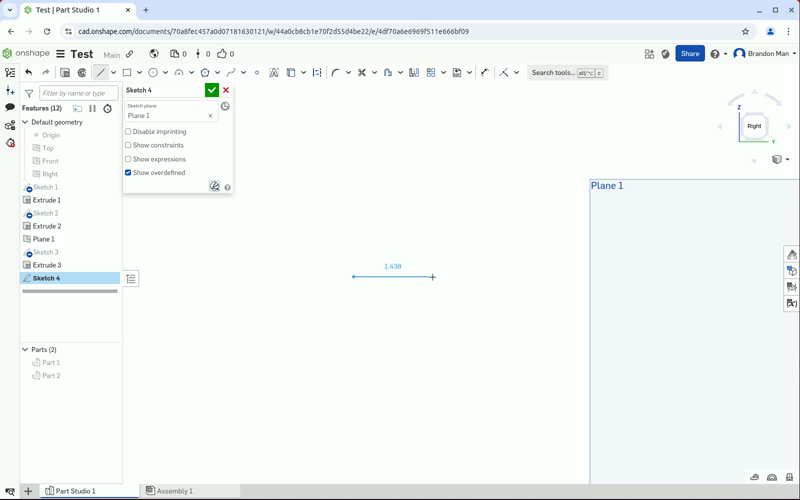
scroll(-6)
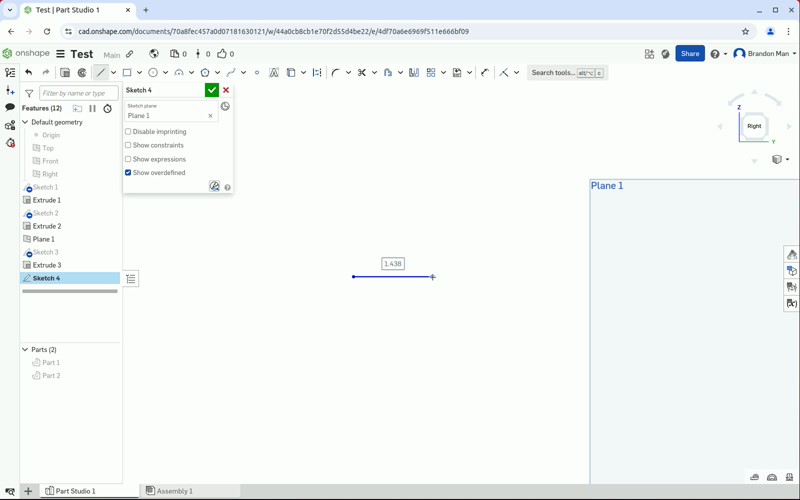
scroll(-6)
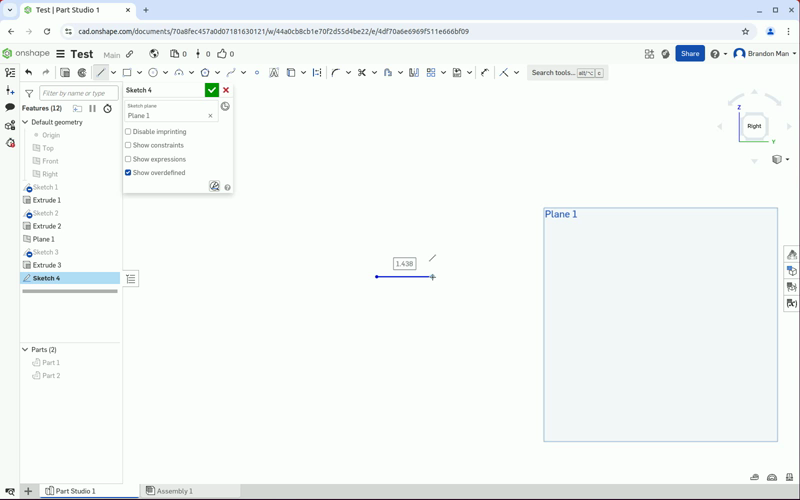
scroll(-6)
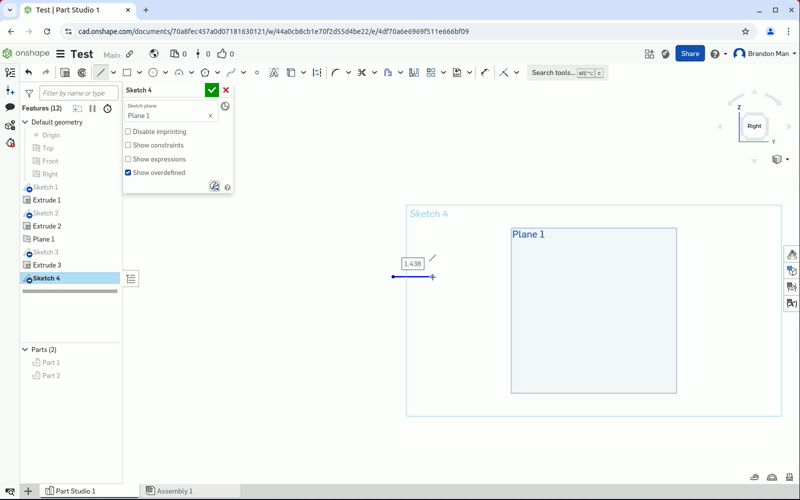
scroll(-6)
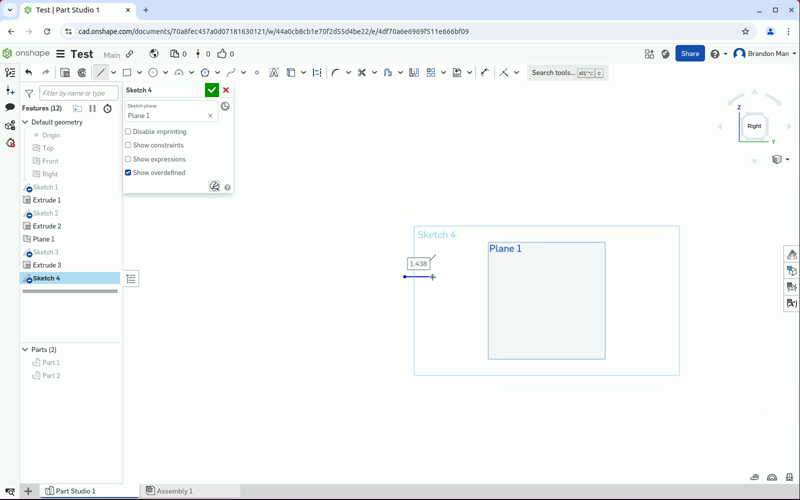
scroll(-6)
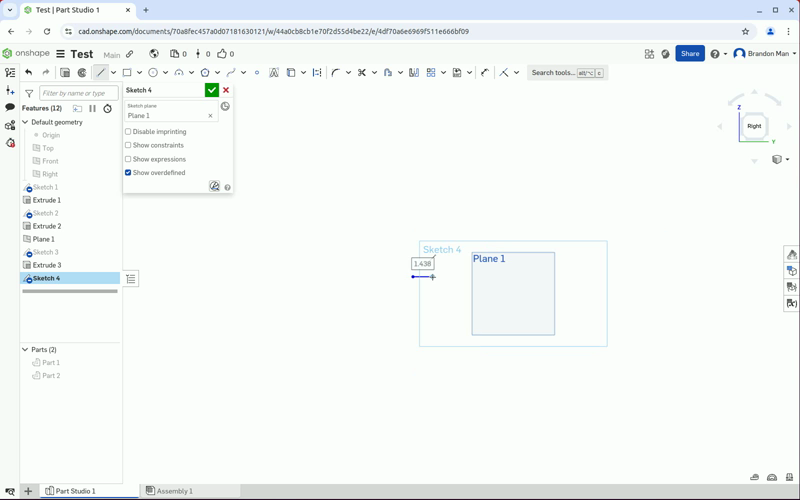
scroll(-6)
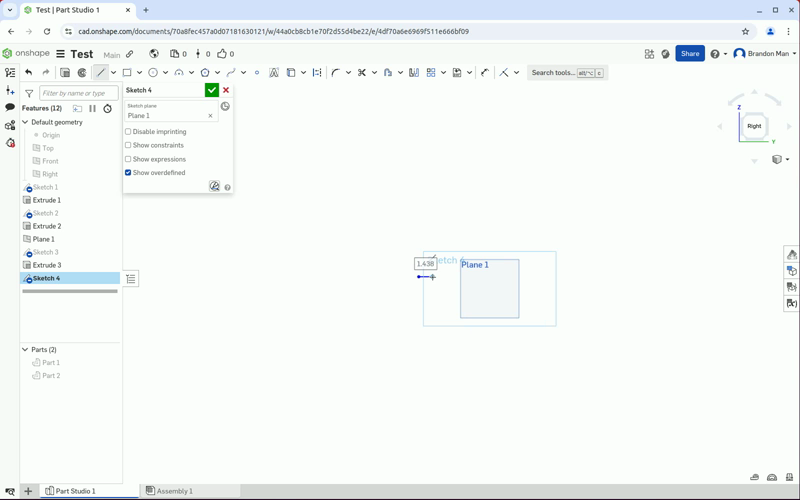
scroll(-6)
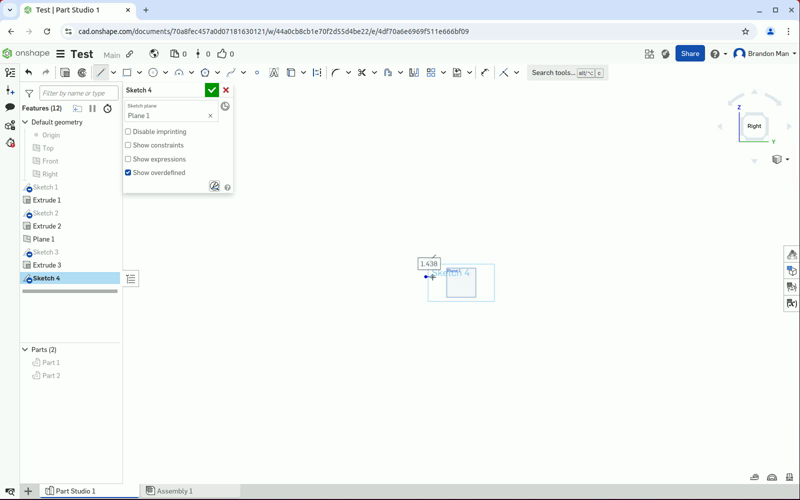
key_up(shift)
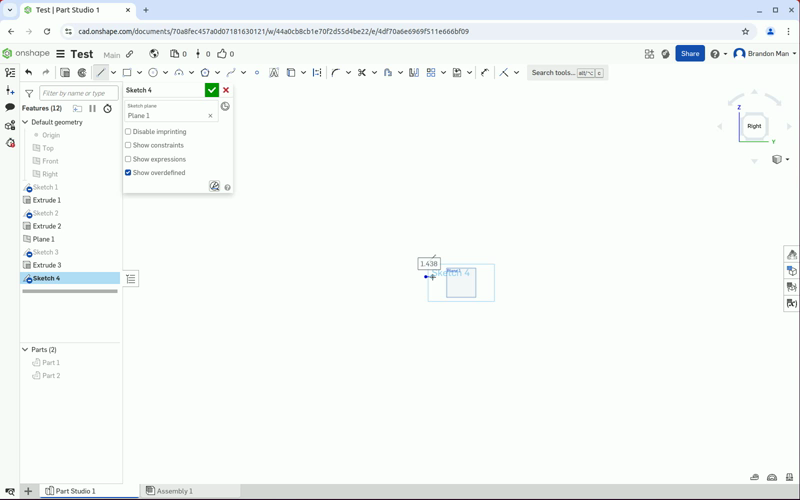
key_down(shift)
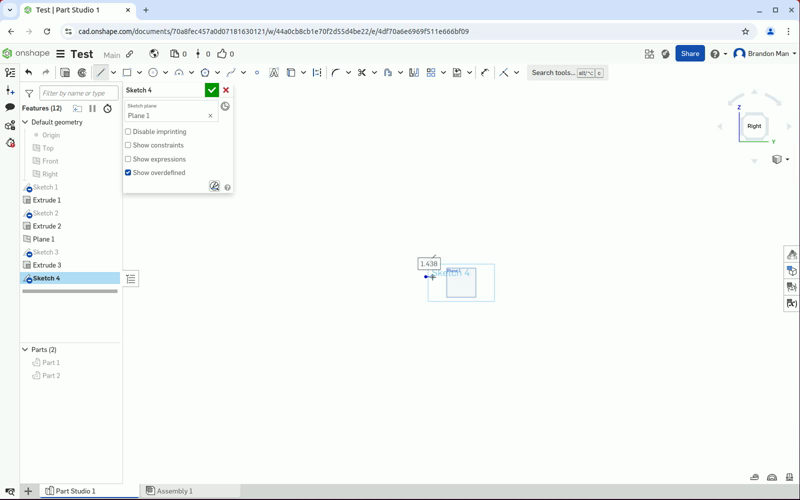
mouse_move(462, 276)
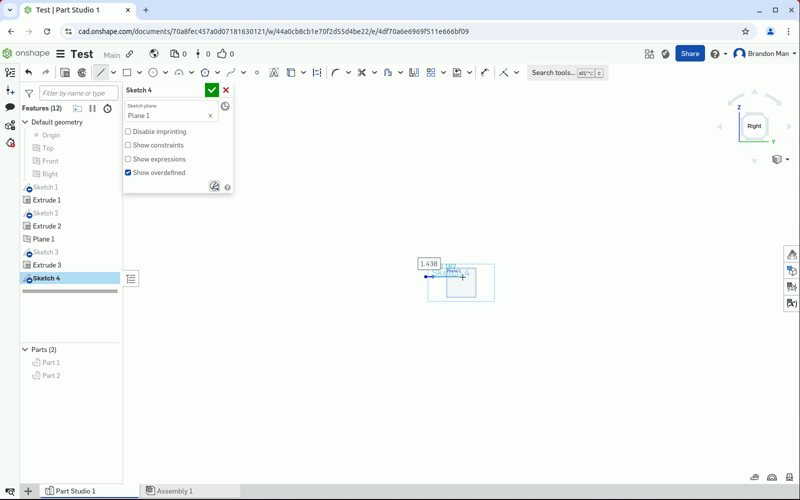
mouse_move(442, 276)
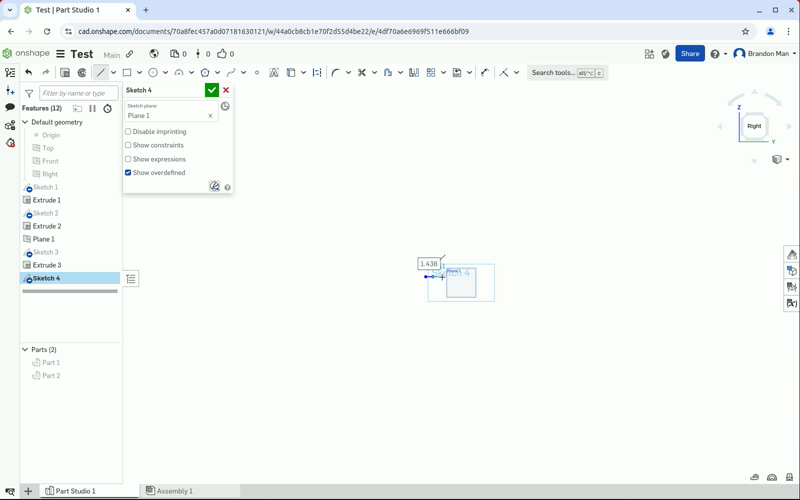
click(442, 276)
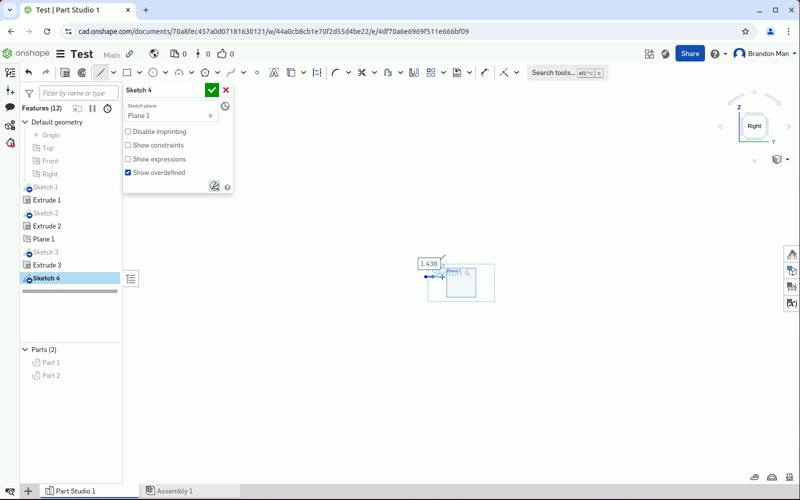
key_up(shift)
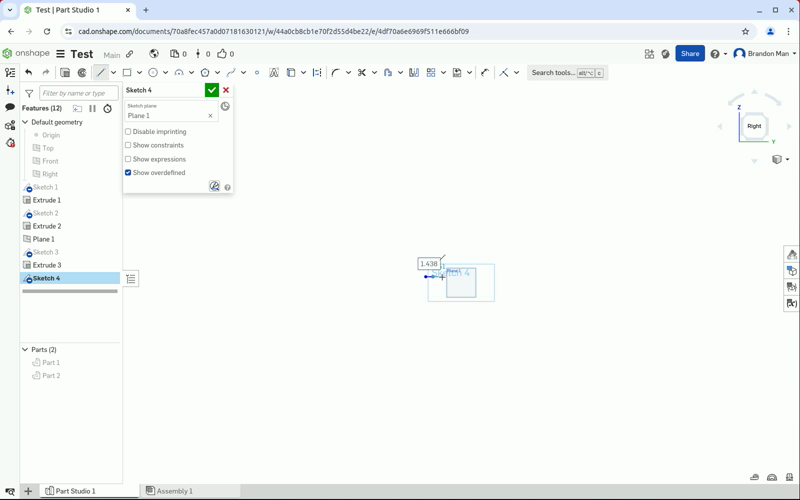
key_down(shift)
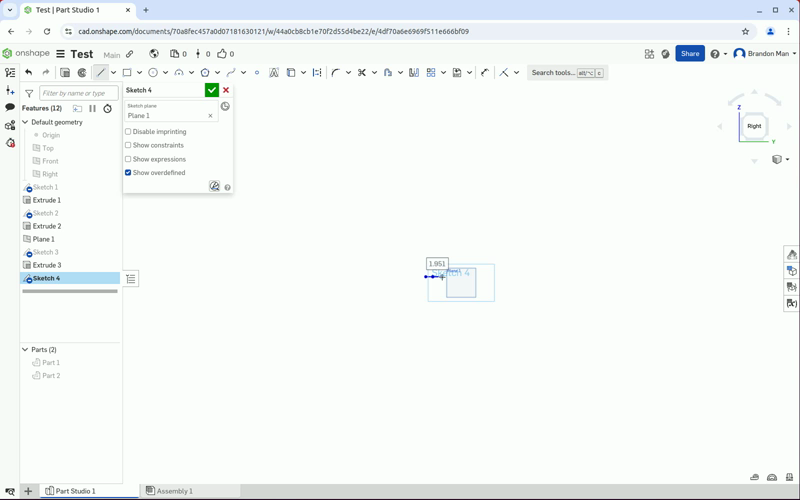
mouse_move(472, 276)
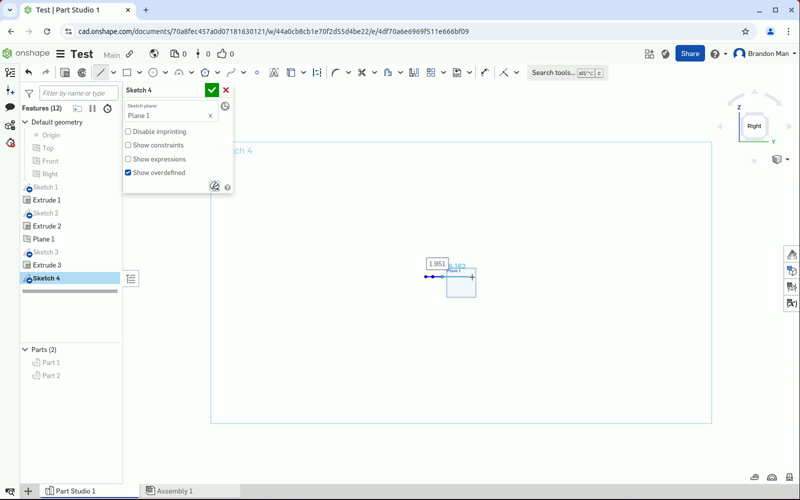
mouse_move(450, 276)
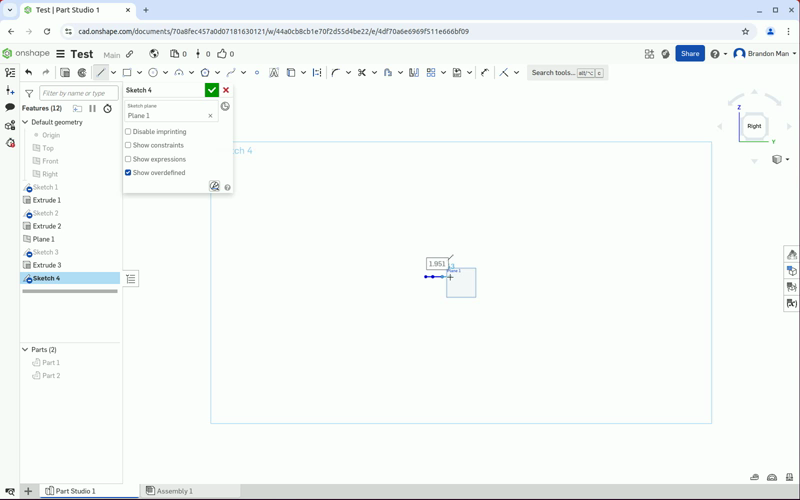
click(450, 276)
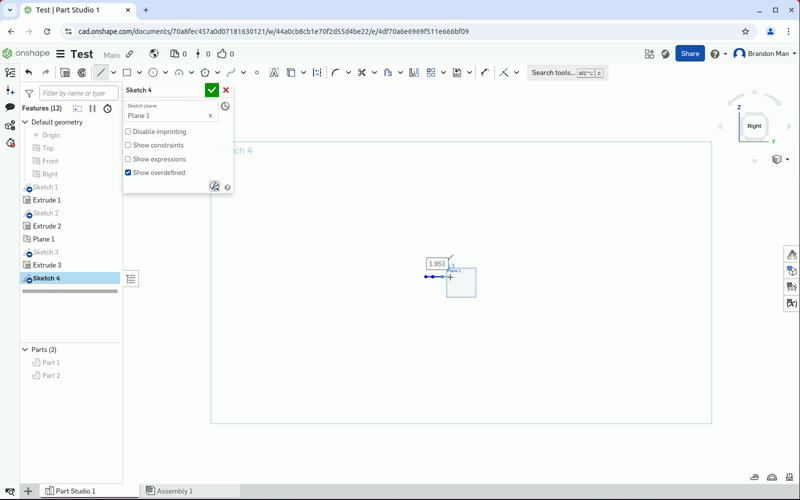
key_up(shift)
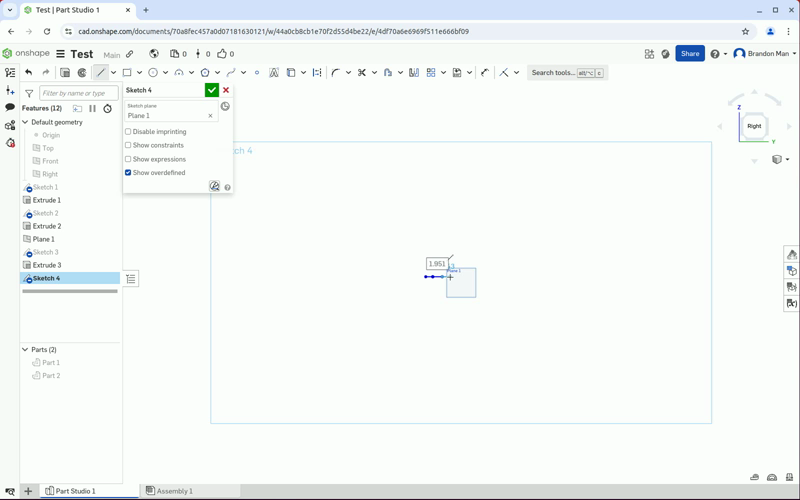
key_down(shift)
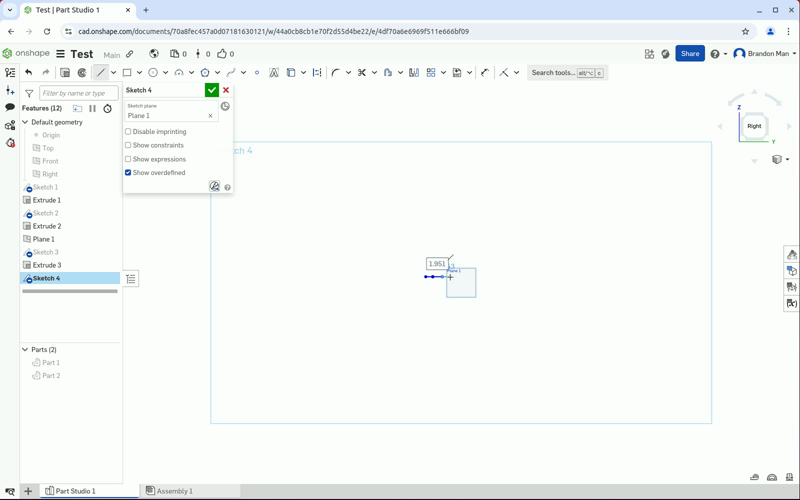
mouse_move(480, 276)
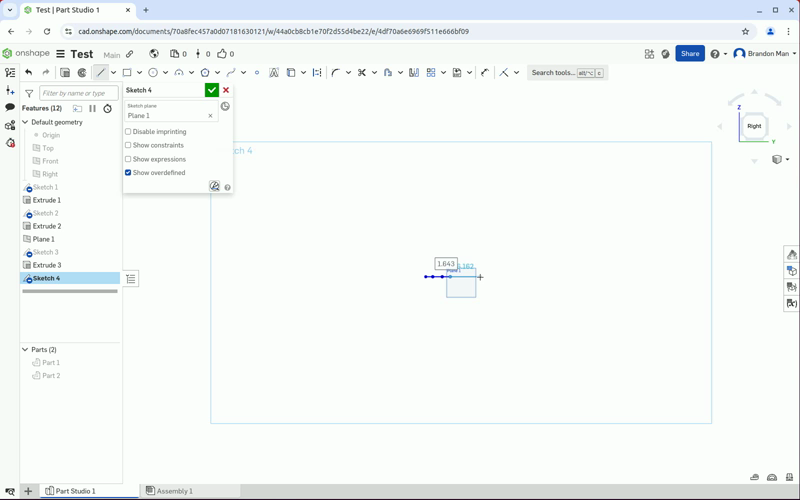
mouse_move(450, 271)
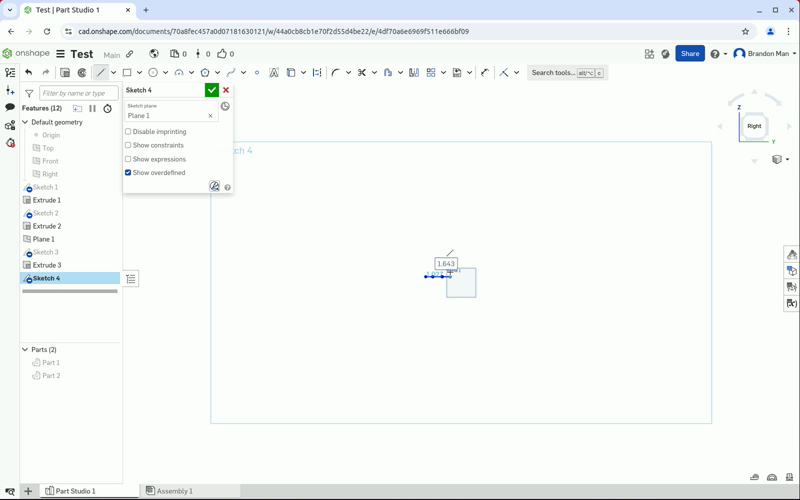
scroll(6)
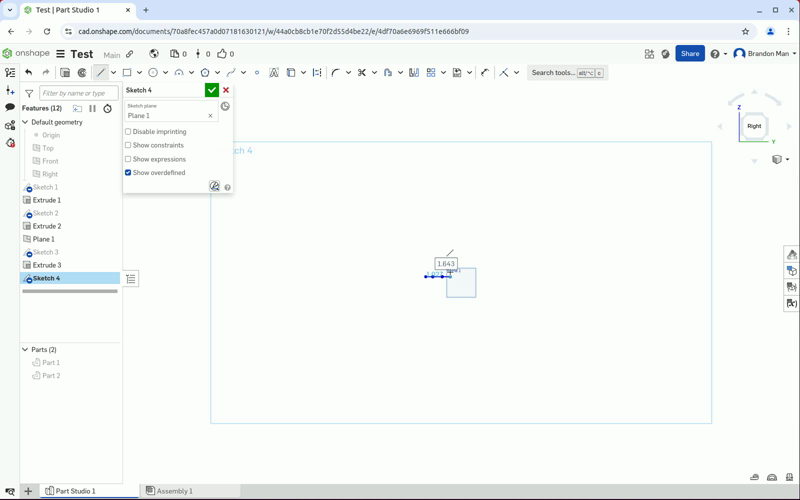
scroll(6)
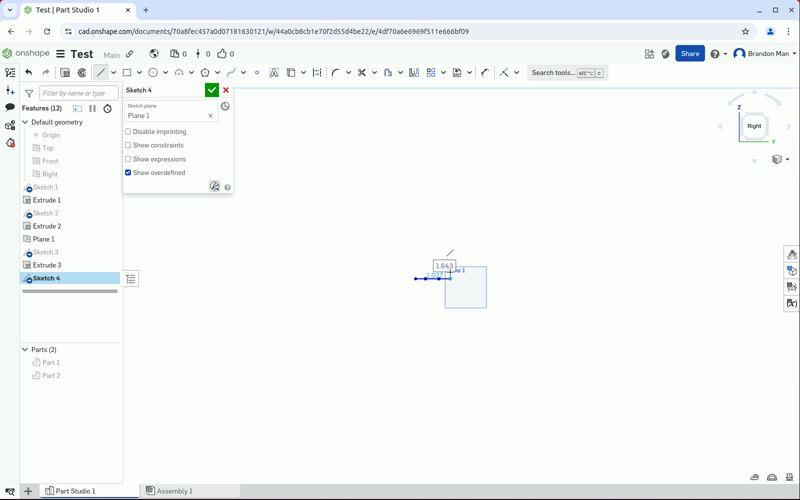
scroll(6)
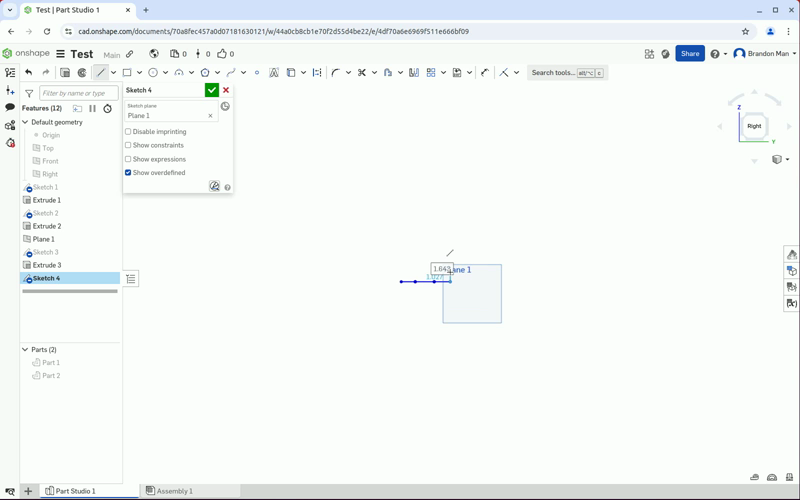
scroll(6)
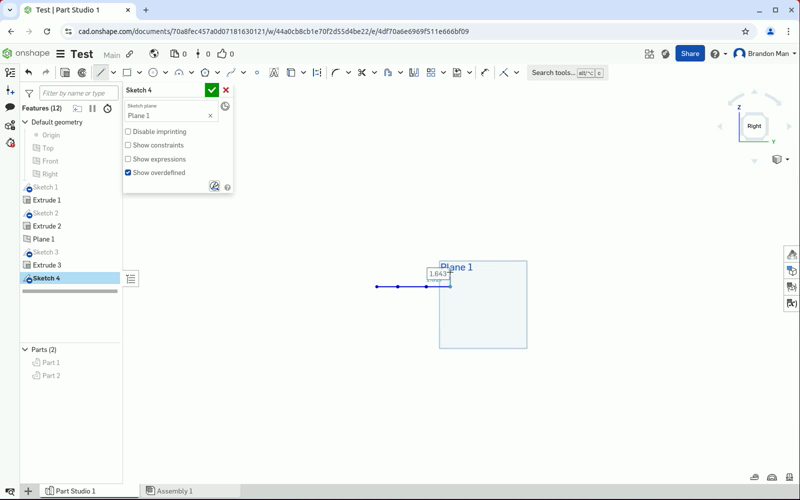
scroll(6)
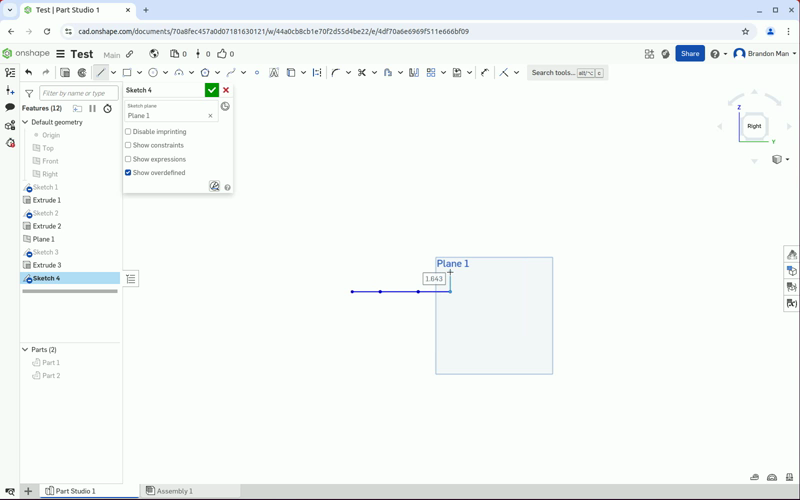
scroll(6)
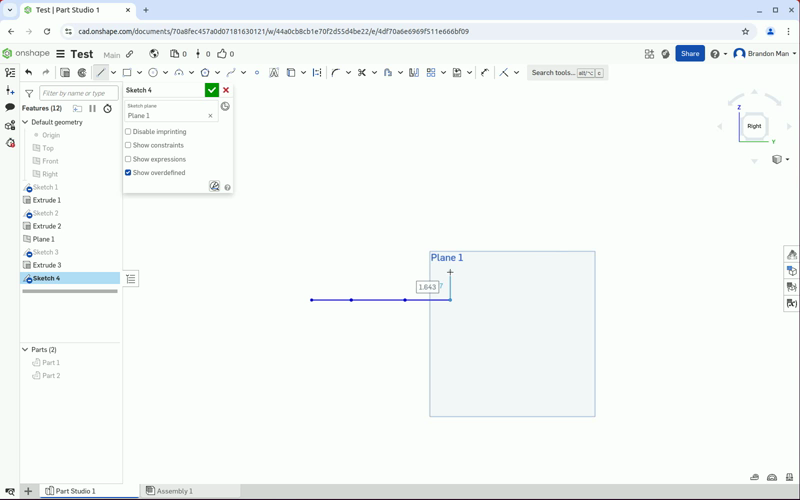
scroll(6)
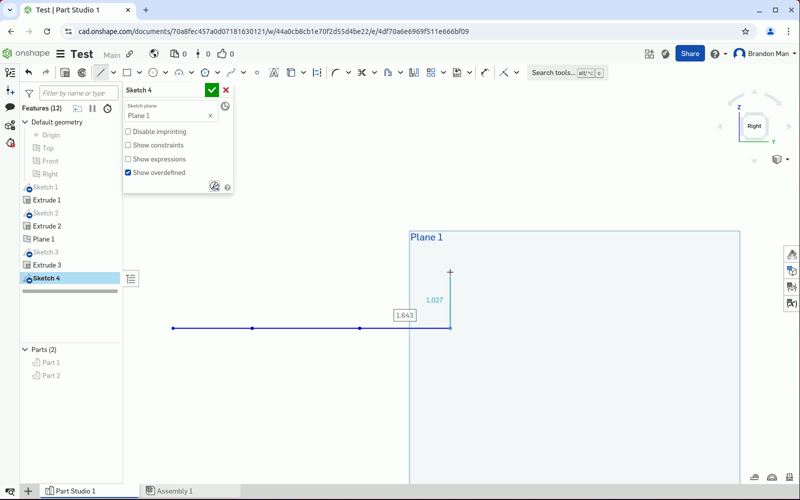
click(450, 271)
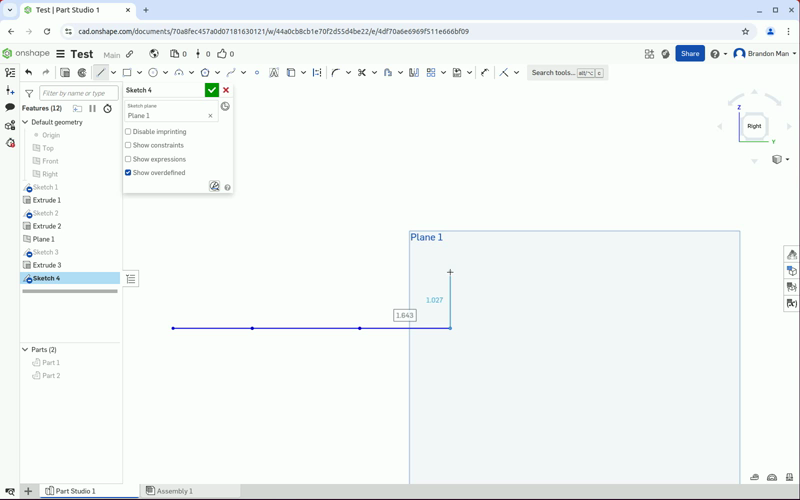
scroll(-6)
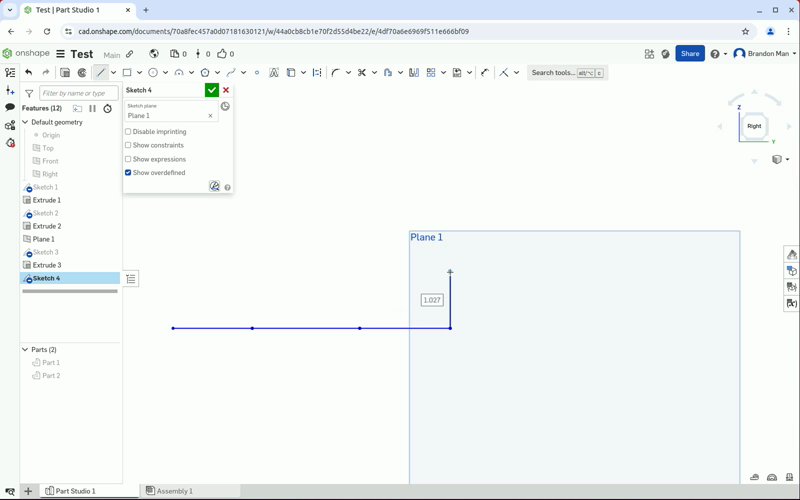
scroll(-6)
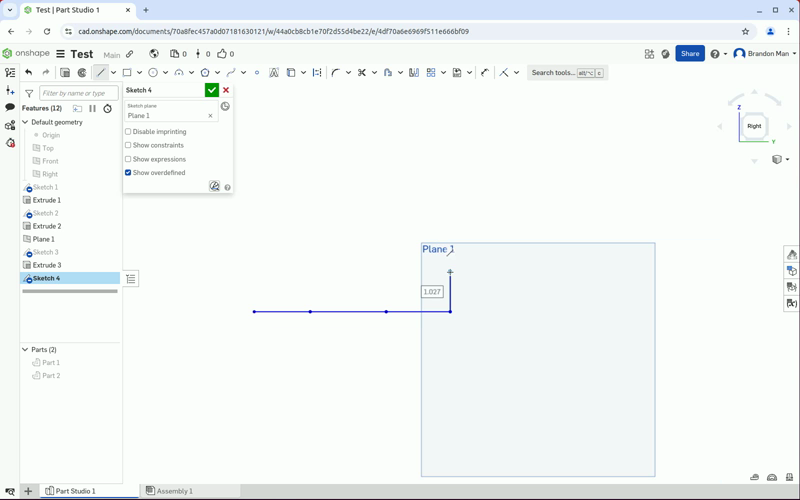
scroll(-6)
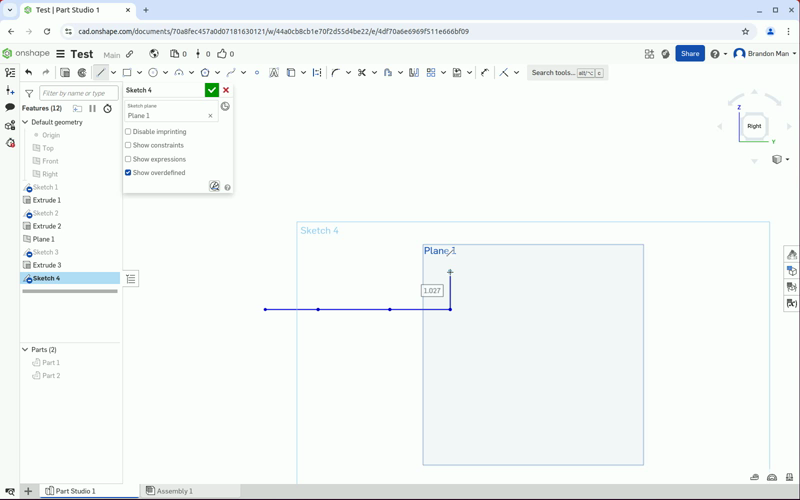
scroll(-6)
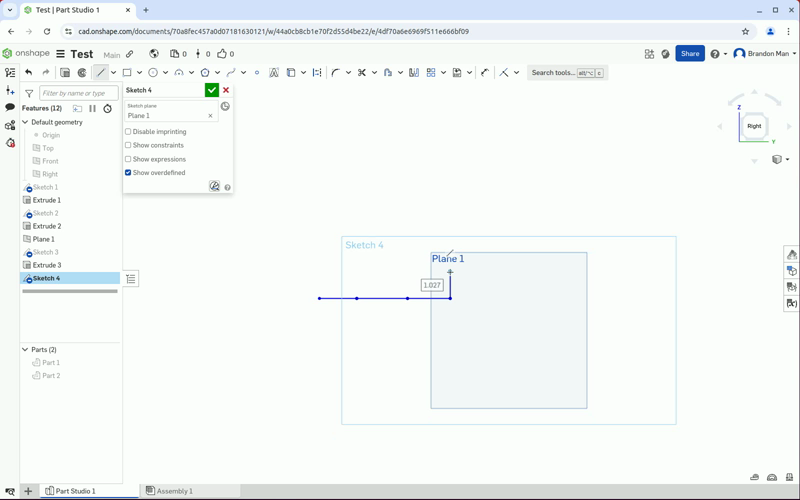
scroll(-6)
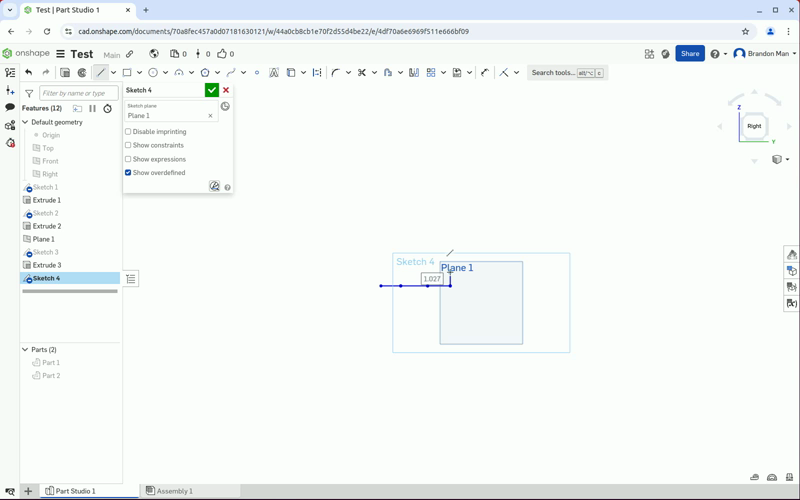
scroll(-6)
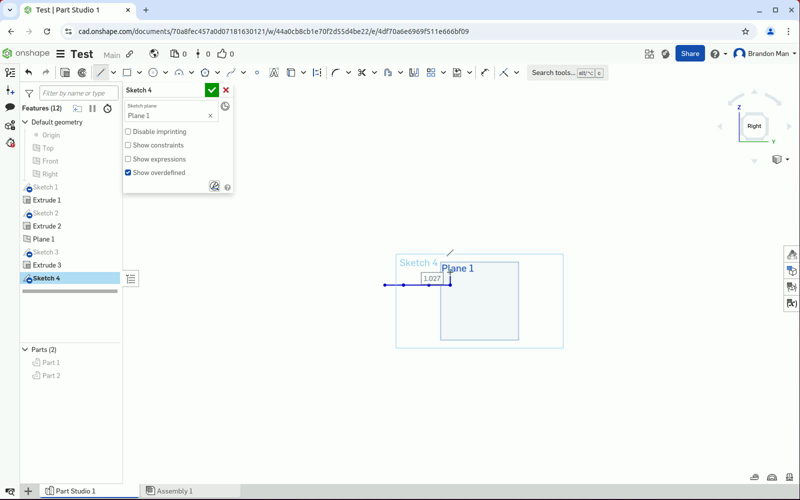
scroll(-6)
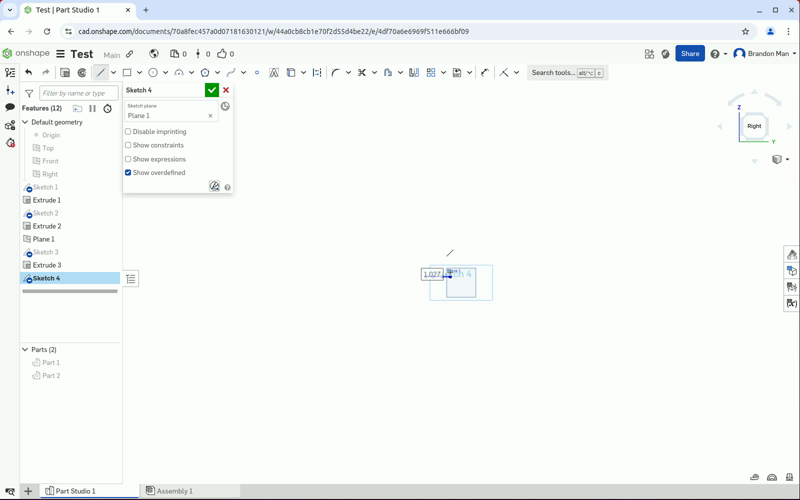
key_up(shift)
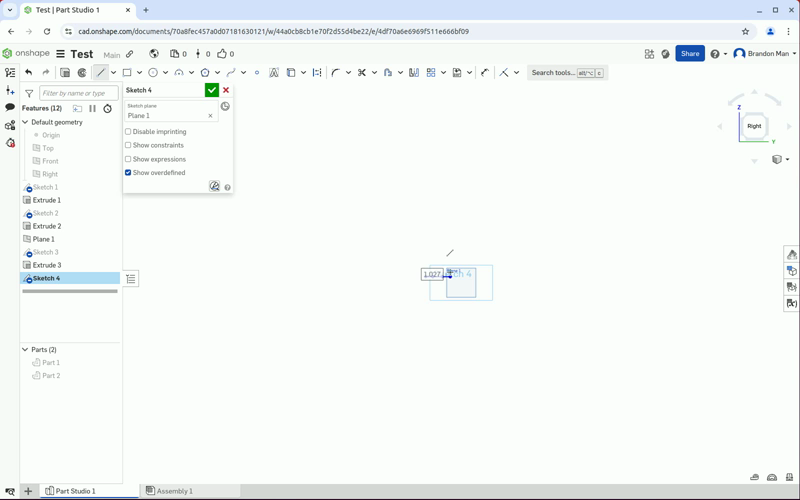
key_down(shift)
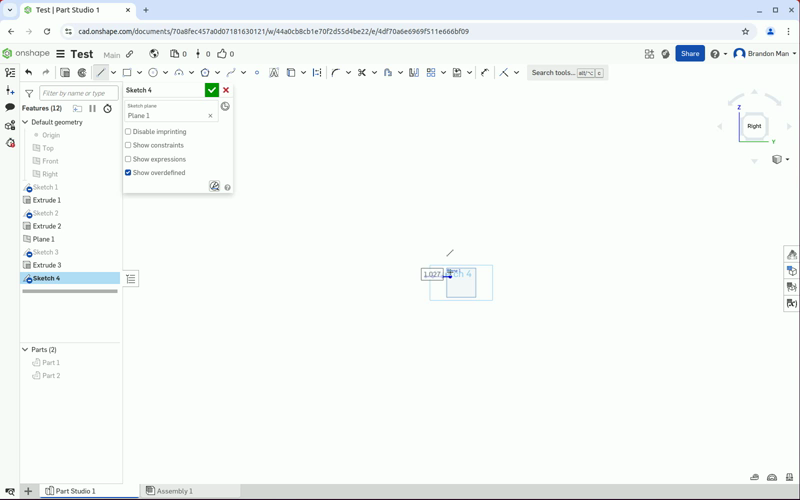
mouse_move(480, 271)
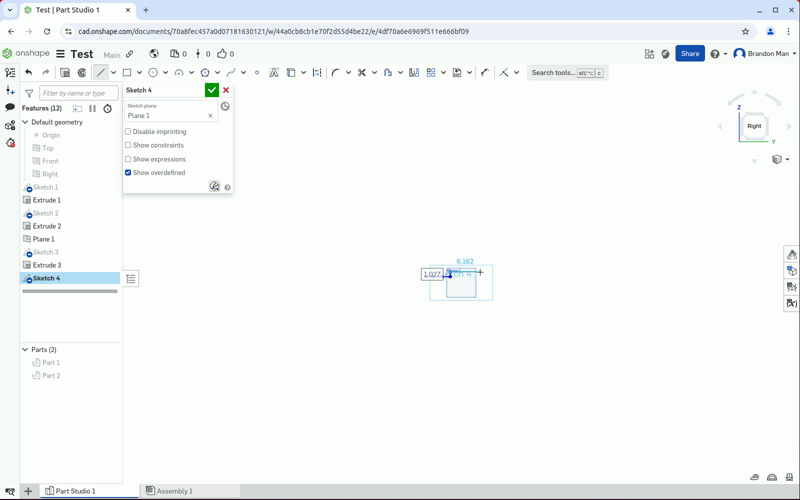
mouse_move(442, 271)
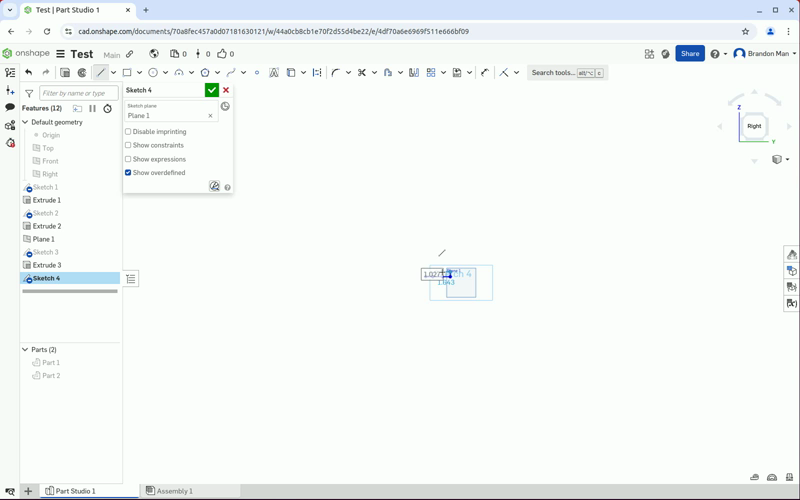
click(442, 271)
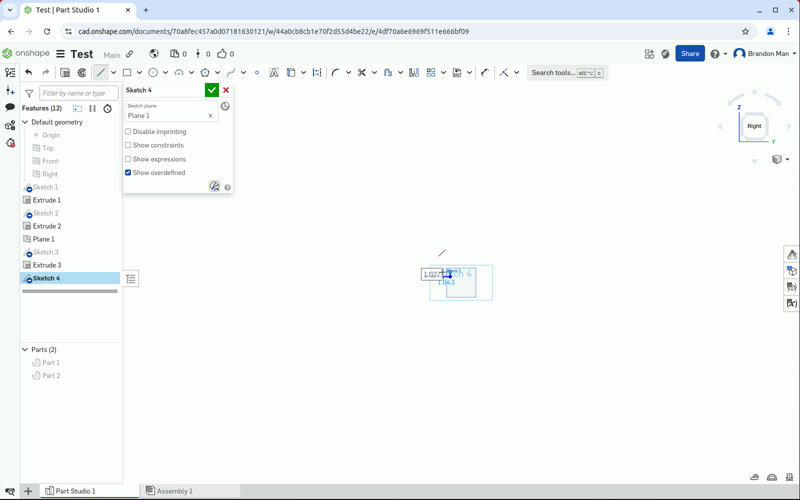
key_up(shift)
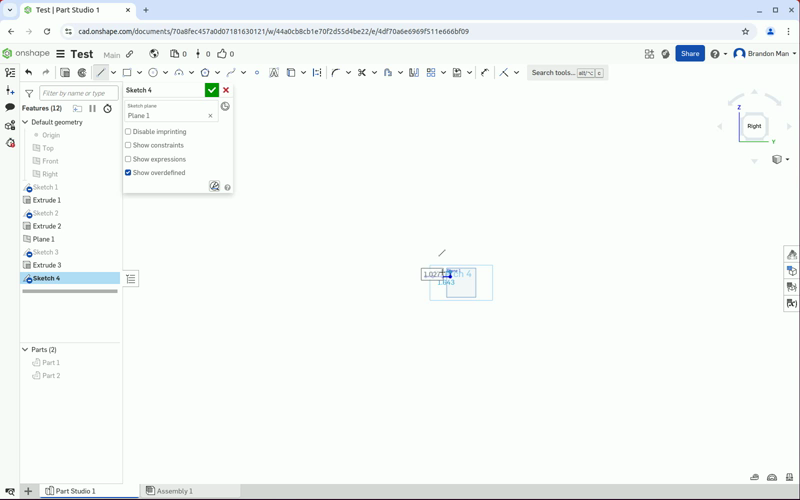
key_down(shift)
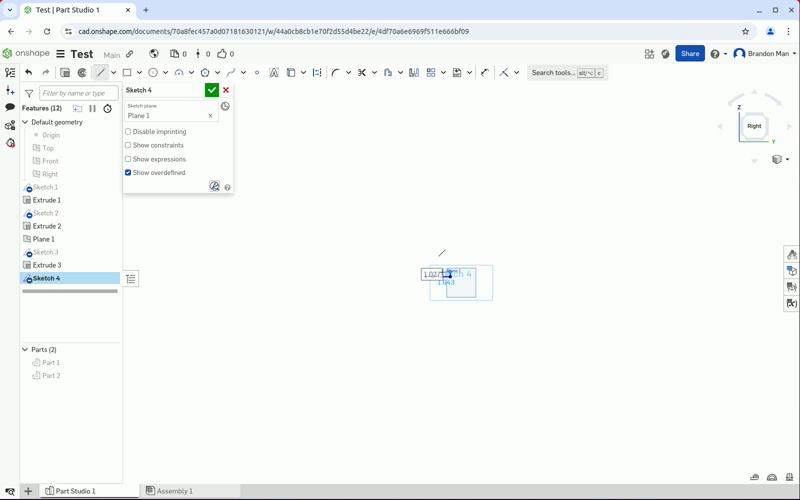
mouse_move(472, 271)
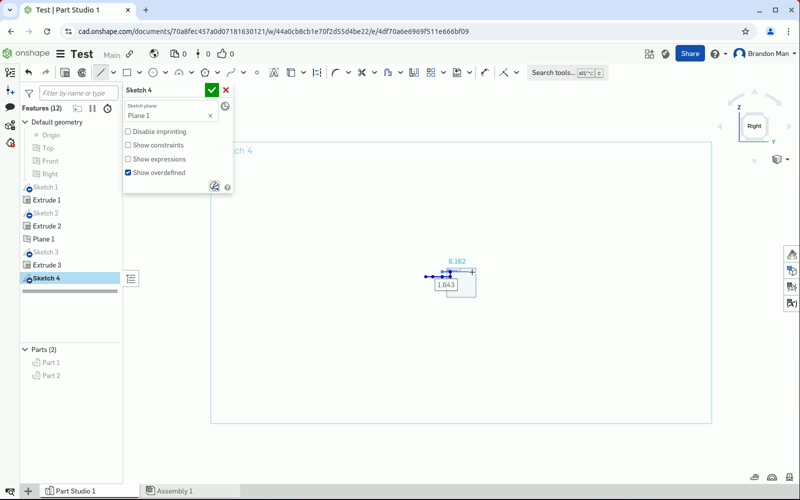
mouse_move(432, 271)
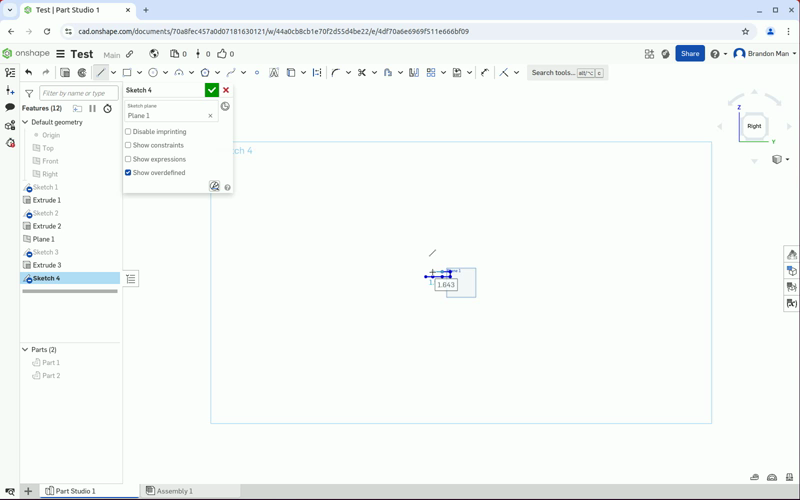
click(432, 271)
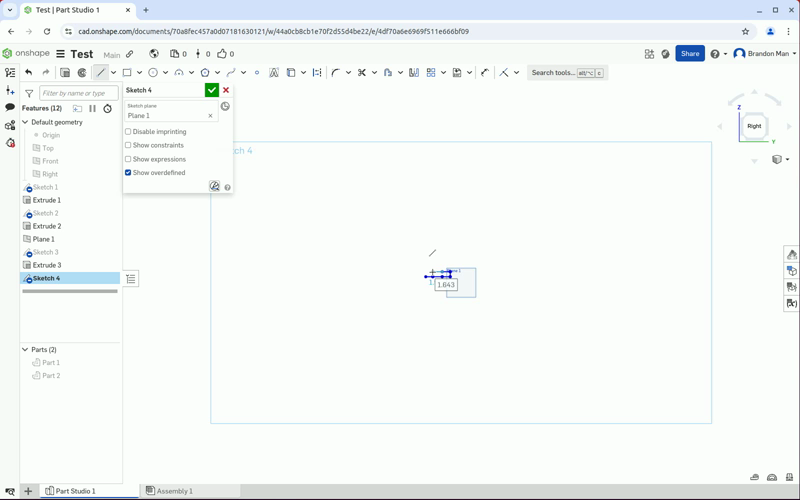
key_up(shift)
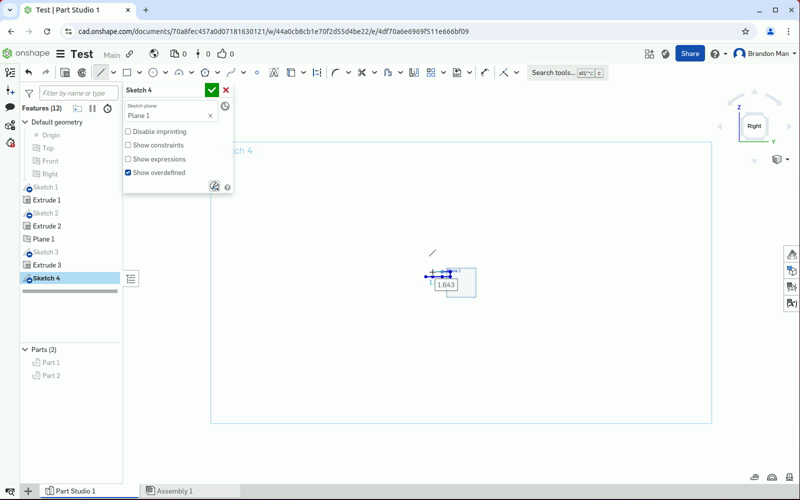
key_down(shift)
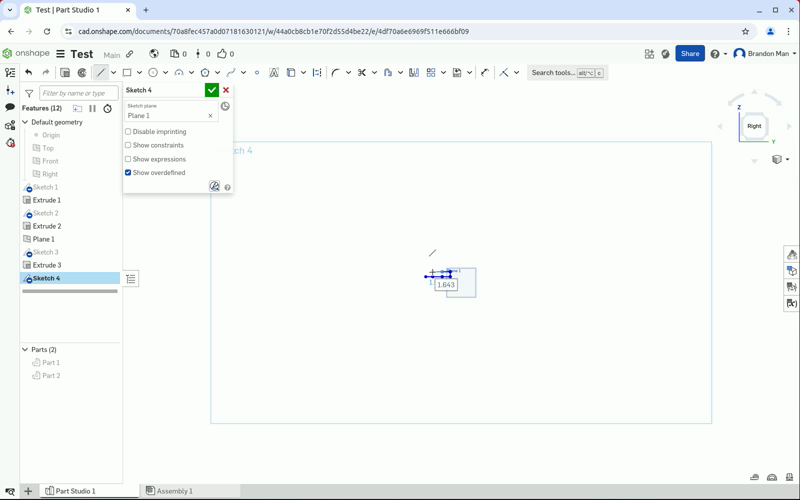
mouse_move(462, 271)
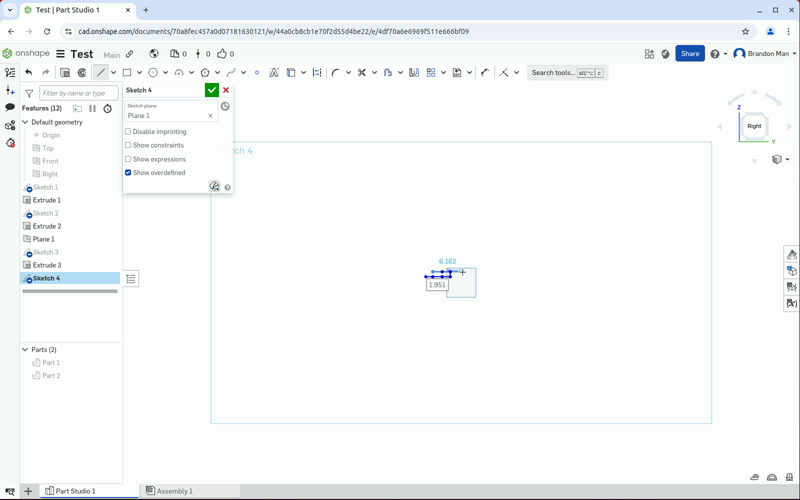
mouse_move(425, 271)
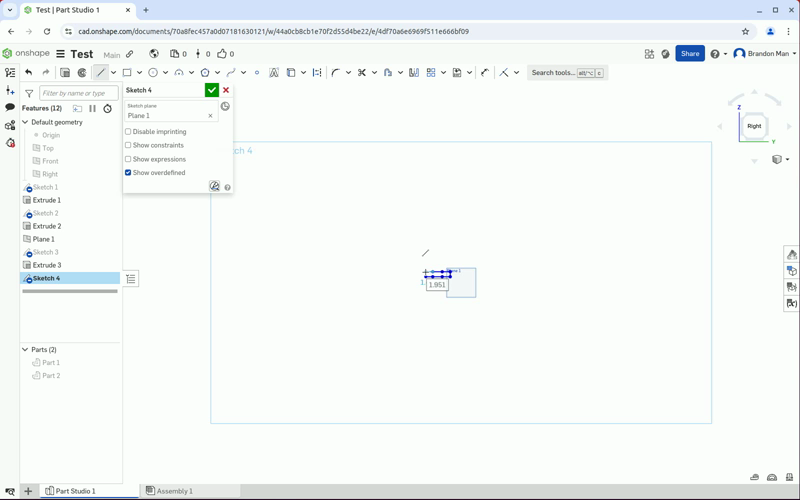
scroll(6)
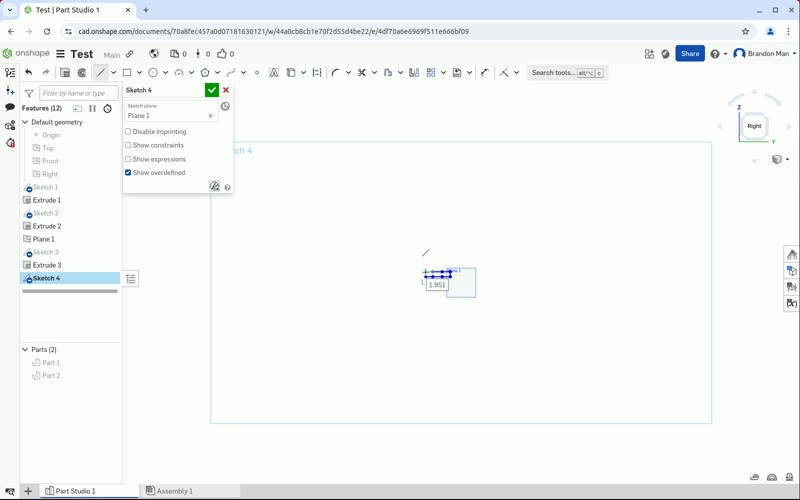
scroll(6)
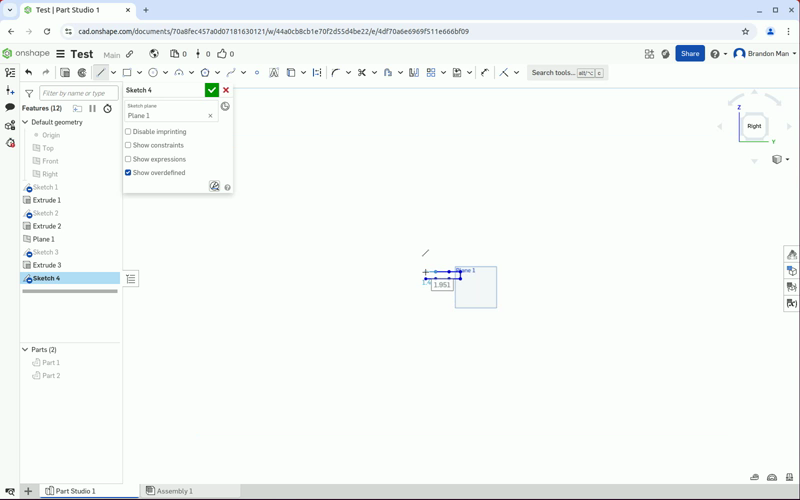
scroll(6)
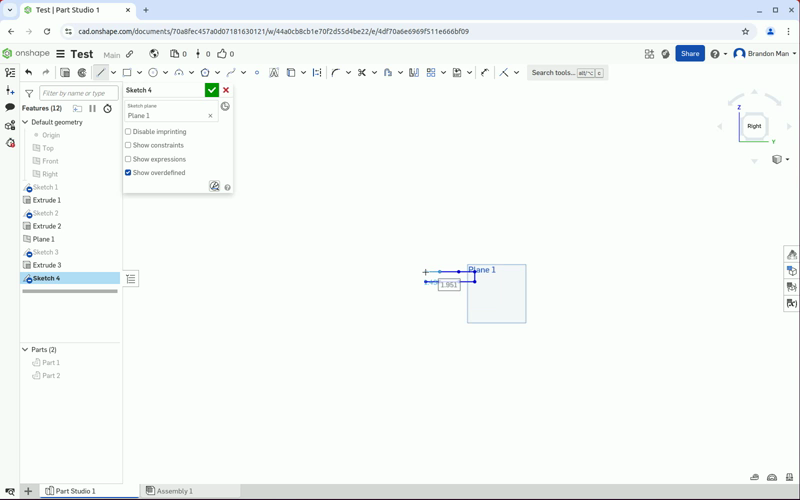
scroll(6)
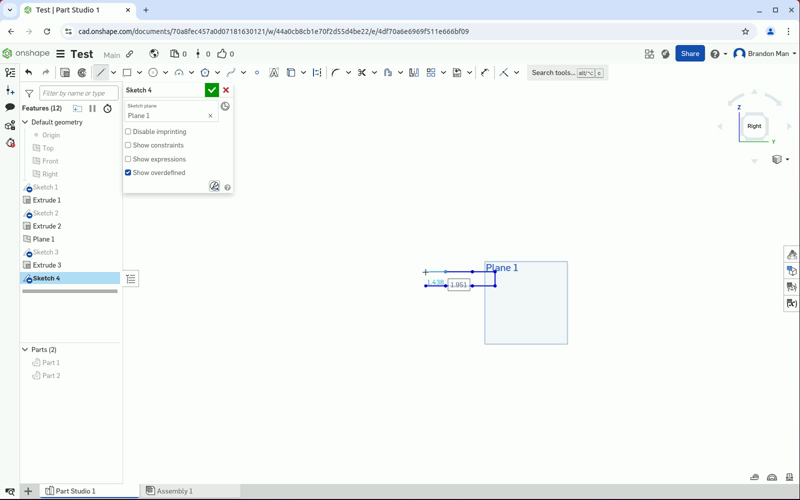
scroll(6)
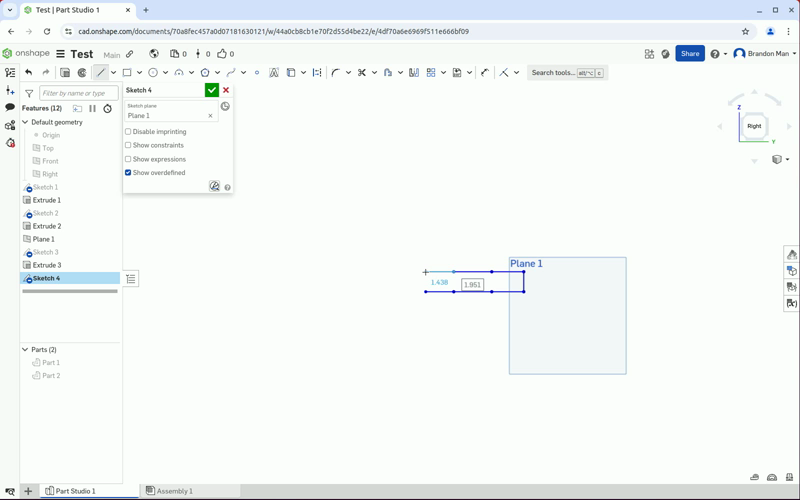
scroll(6)
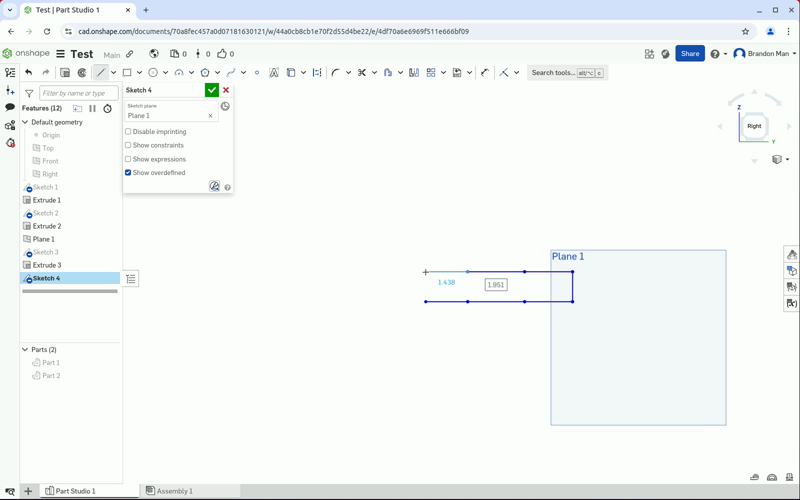
scroll(6)
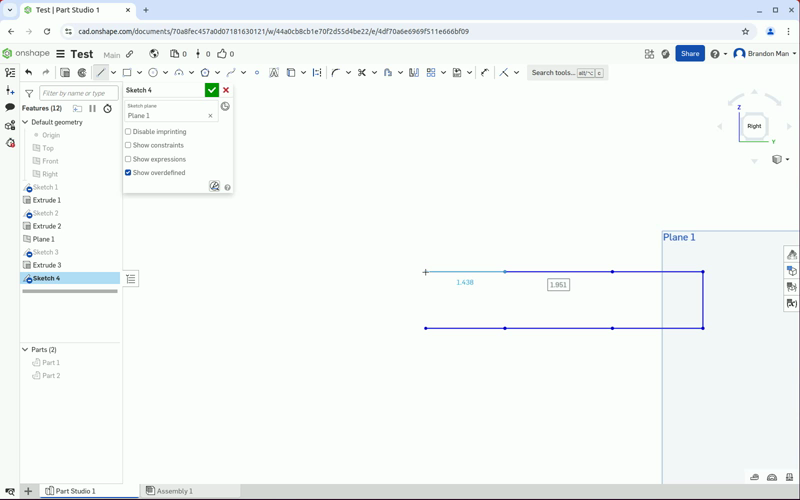
click(425, 271)
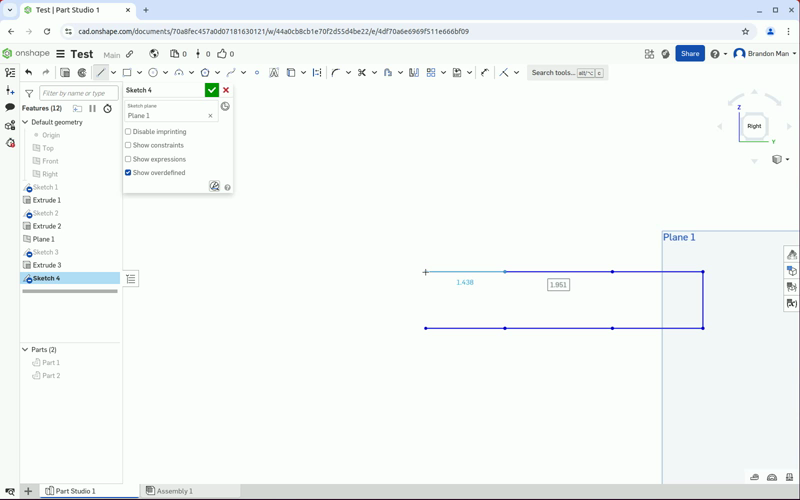
scroll(-6)
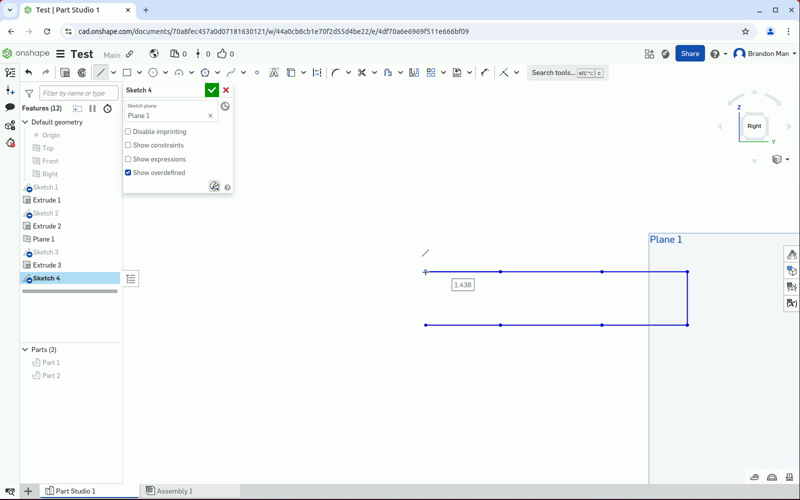
scroll(-6)
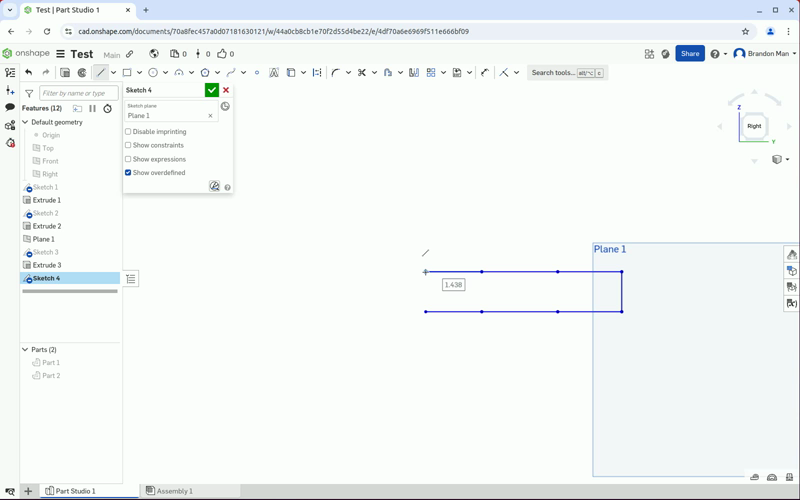
scroll(-6)
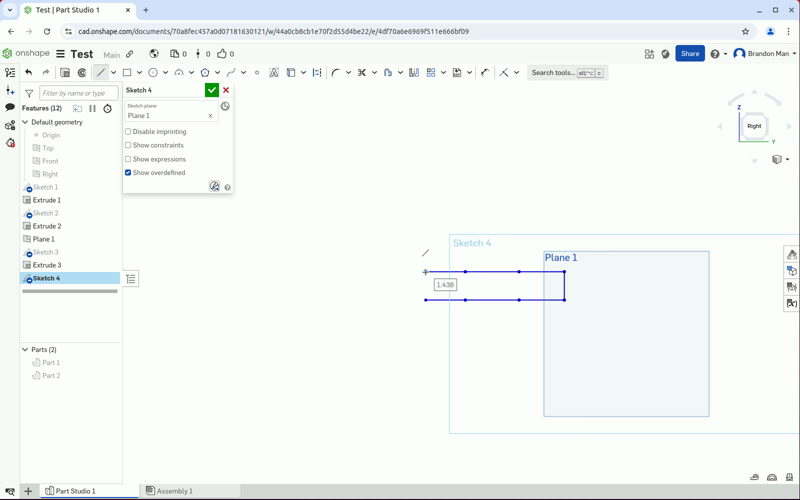
scroll(-6)
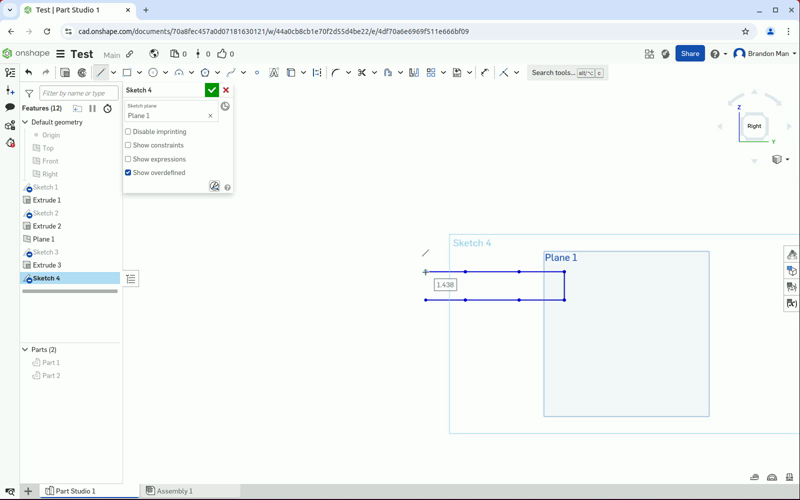
scroll(-6)
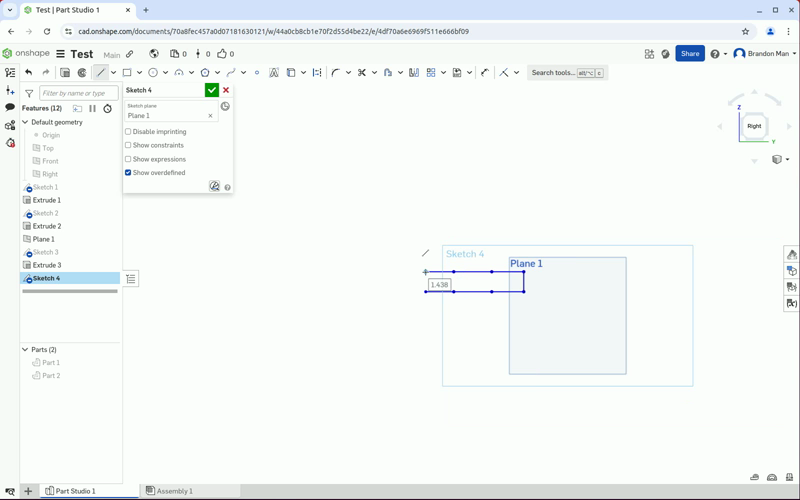
scroll(-6)
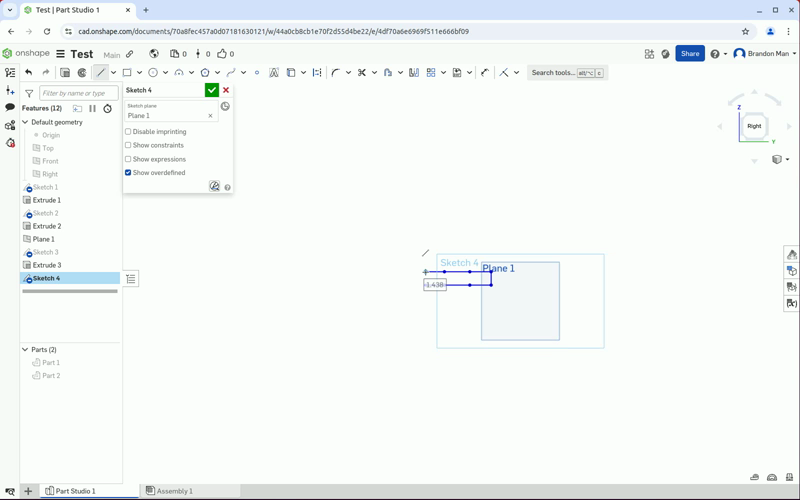
scroll(-6)
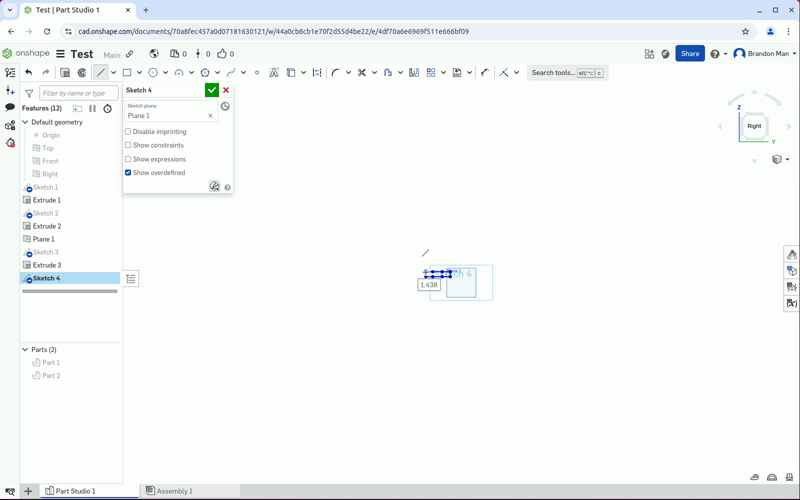
key_up(shift)
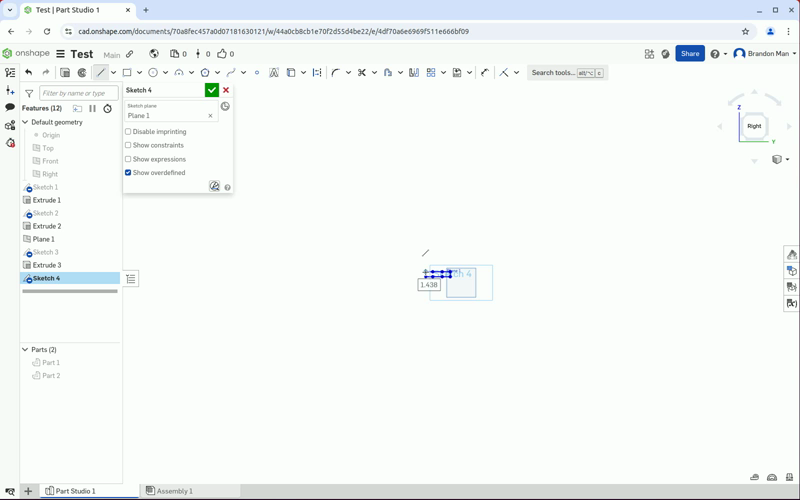
mouse_move(455, 271)
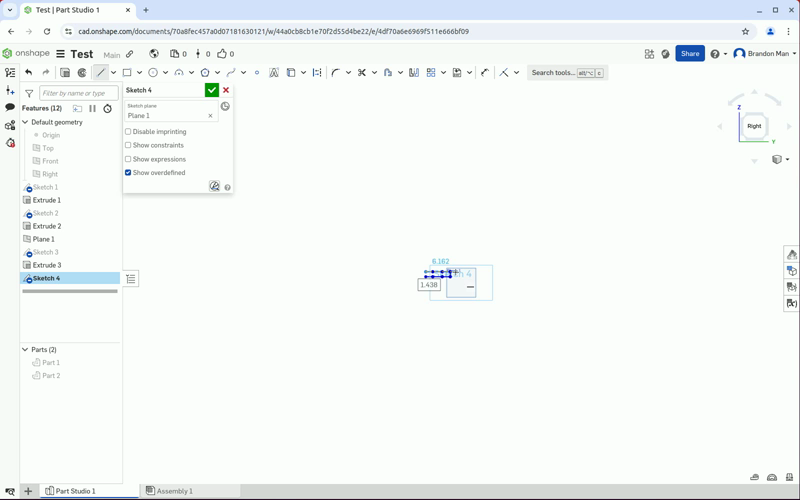
key_down(shift)
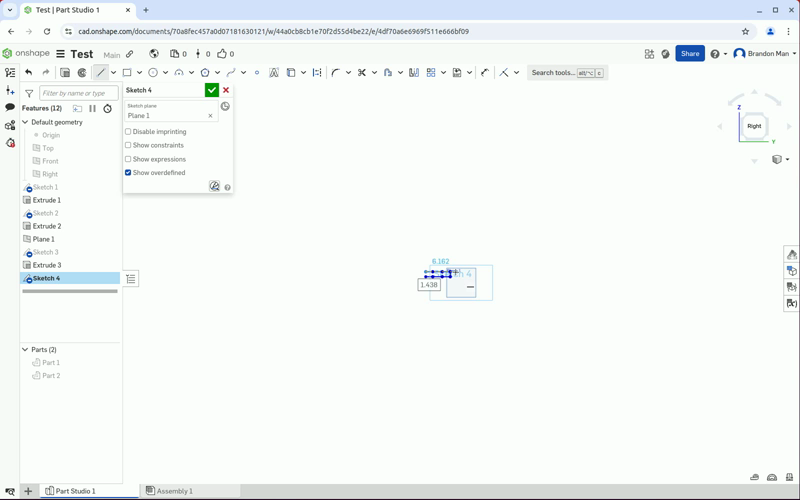
mouse_move(425, 276)
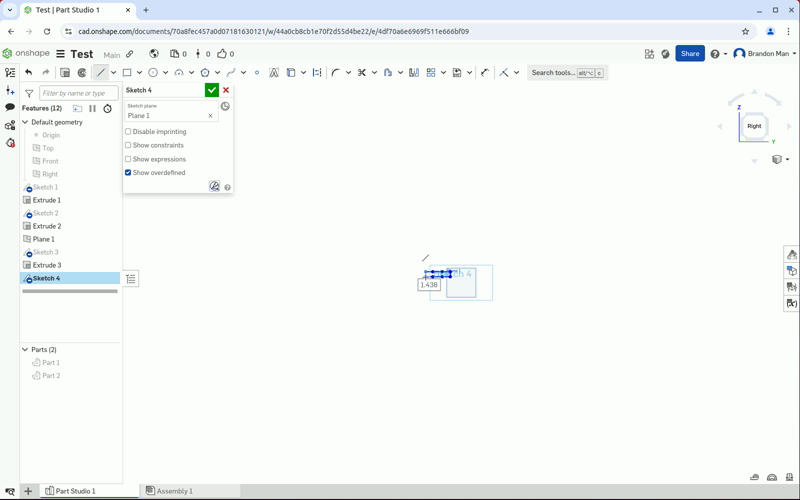
scroll(6)
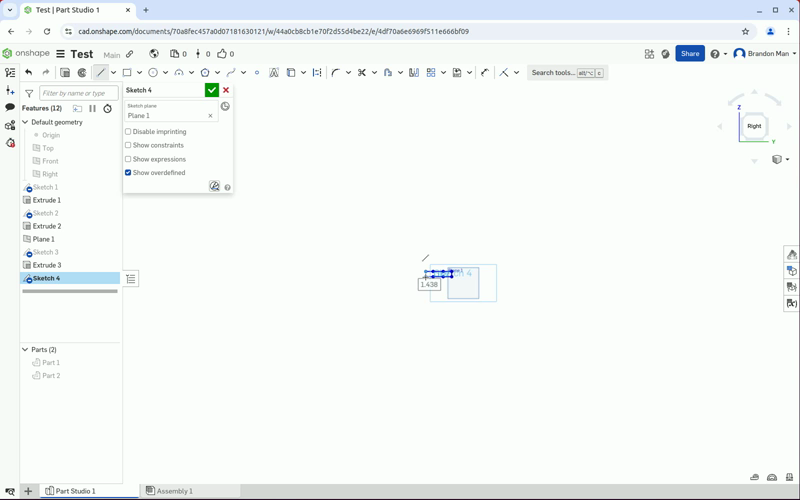
scroll(6)
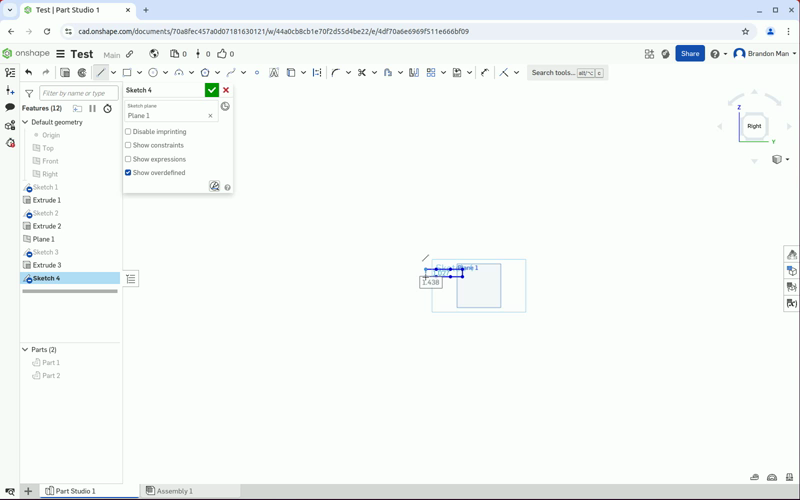
scroll(6)
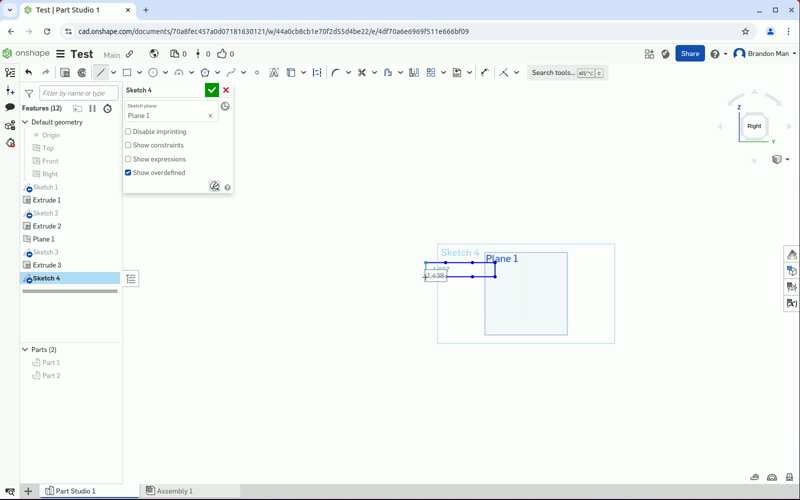
scroll(6)
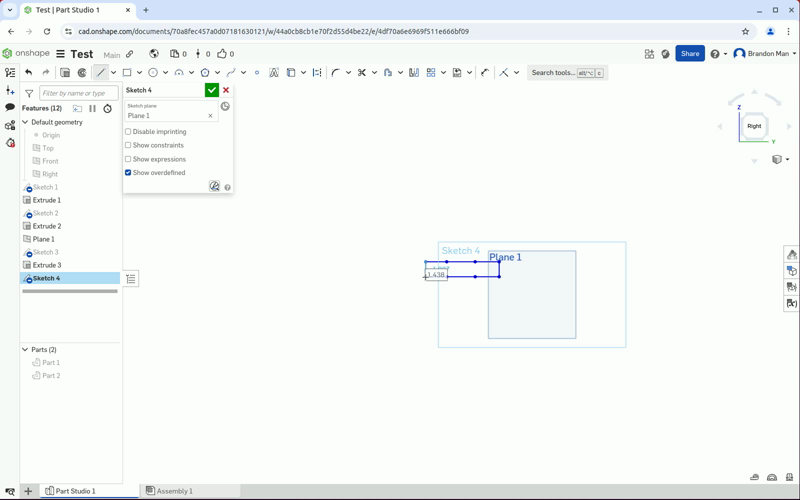
scroll(6)
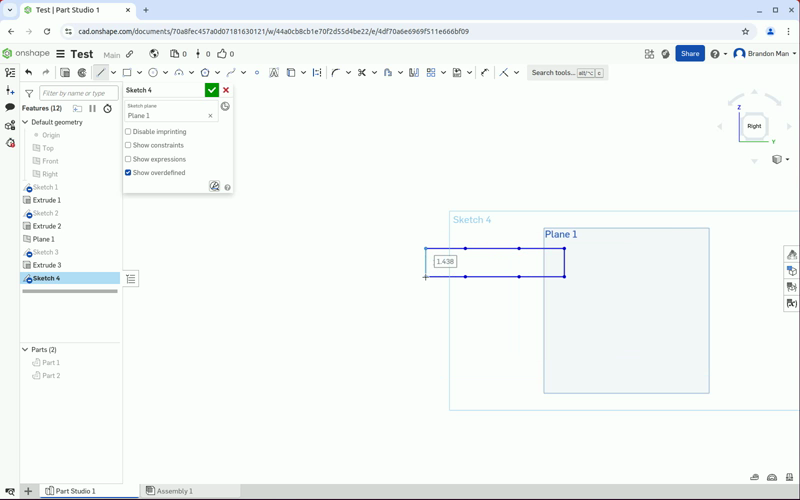
scroll(6)
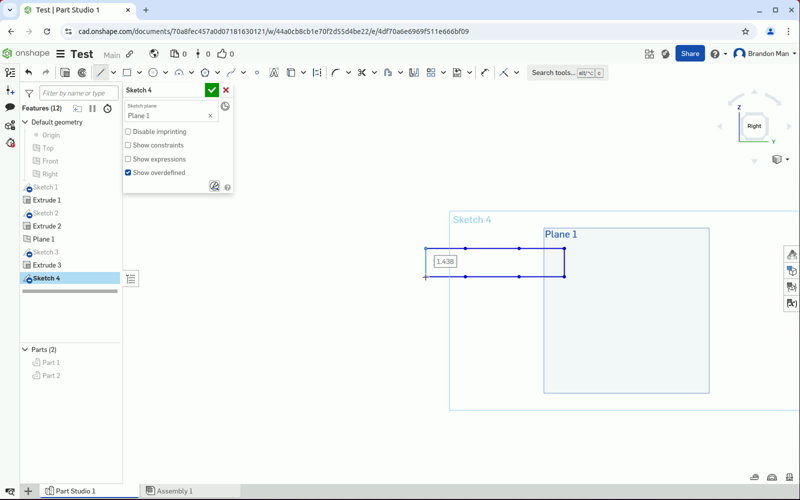
scroll(6)
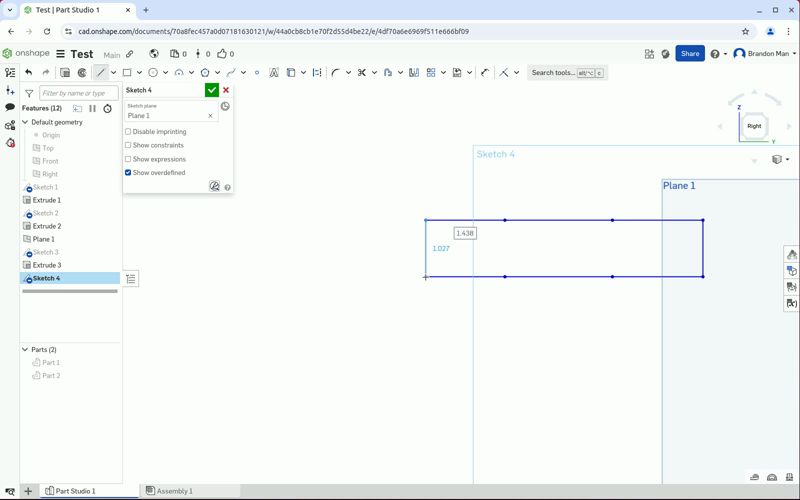
key_up(shift)
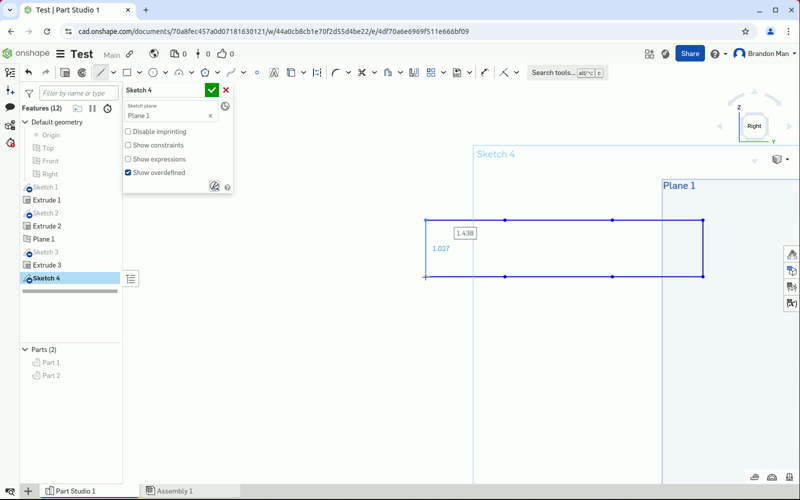
click(425, 276)
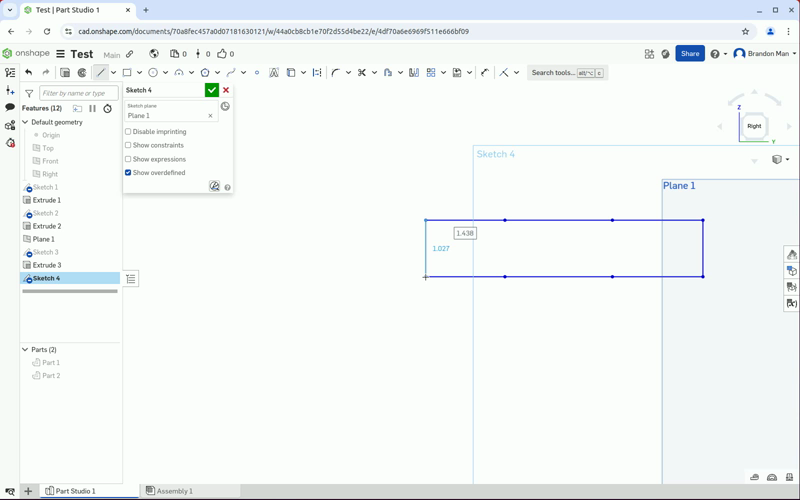
scroll(-6)
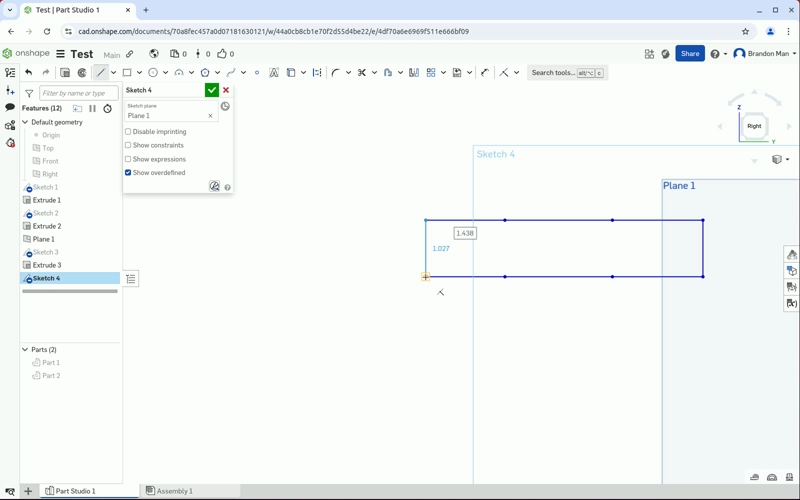
scroll(-6)
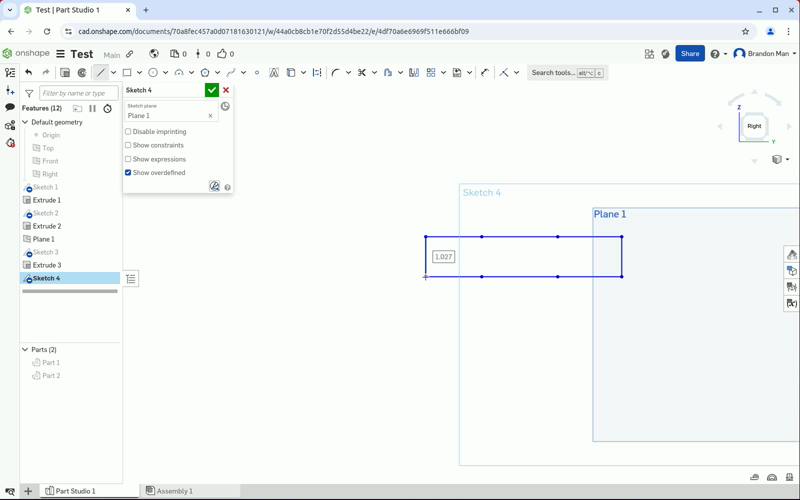
scroll(-6)
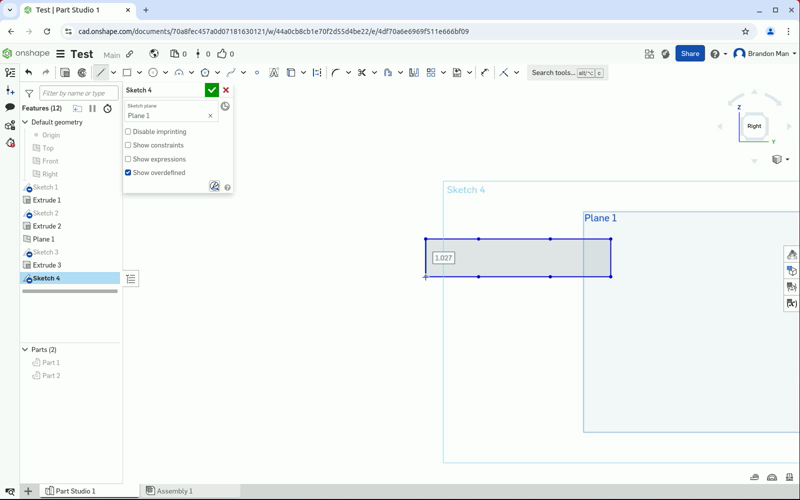
scroll(-6)
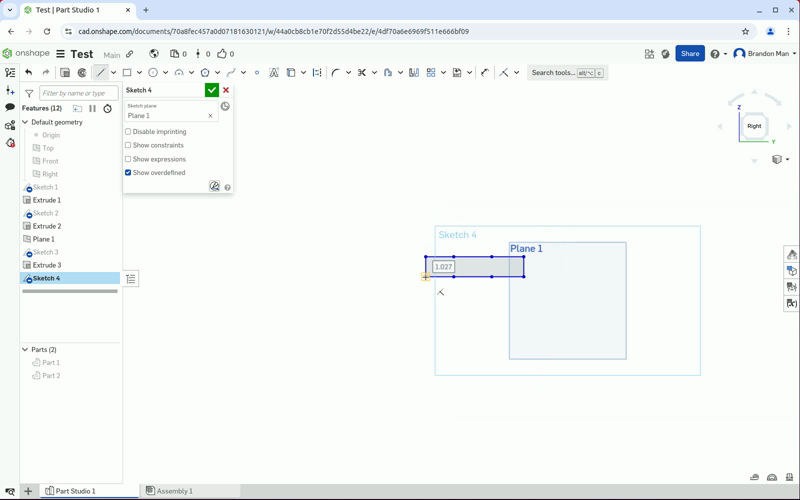
scroll(-6)
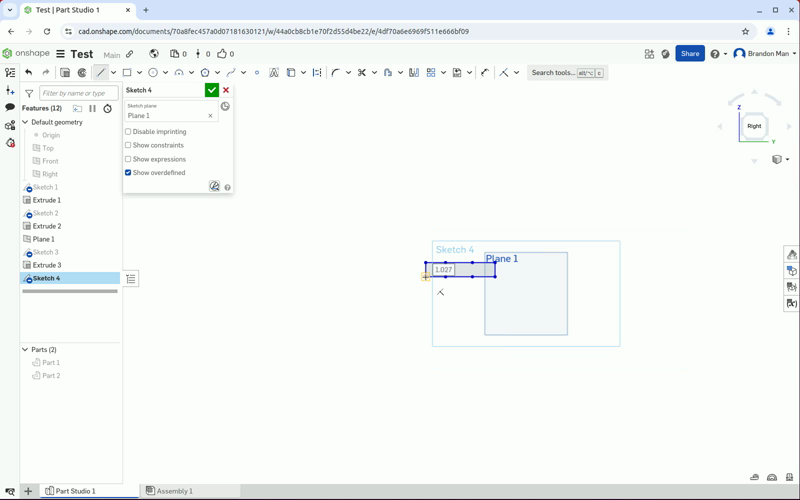
scroll(-6)
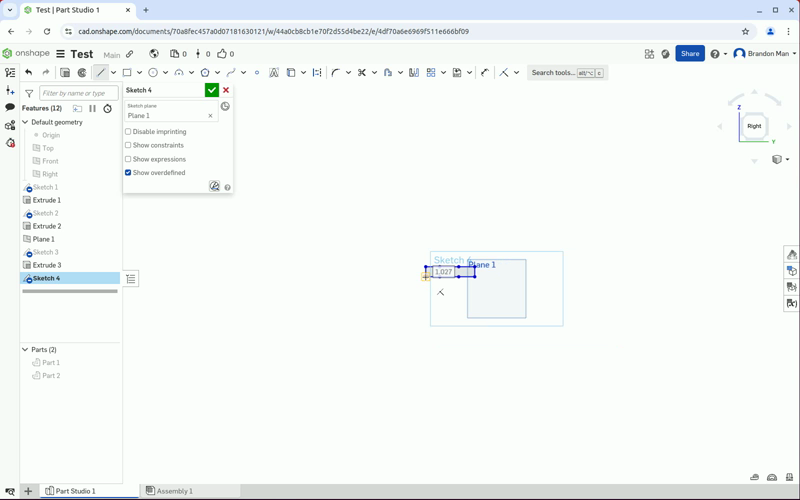
scroll(-6)
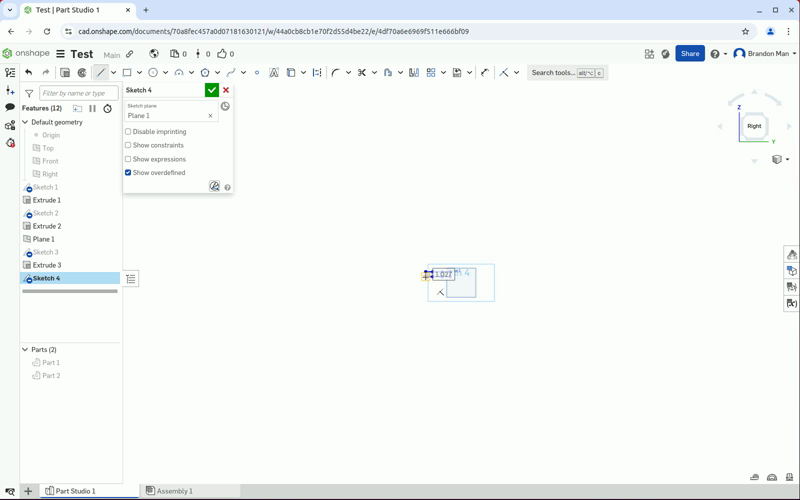
key(esc)
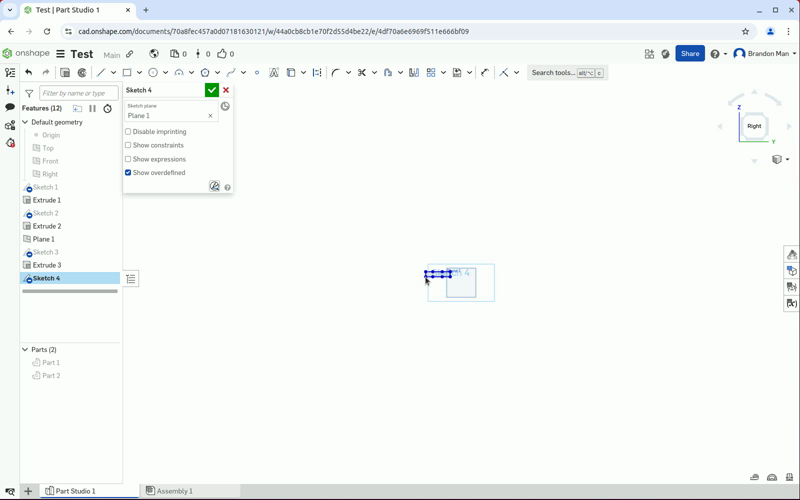
mouse_move(446, 276)
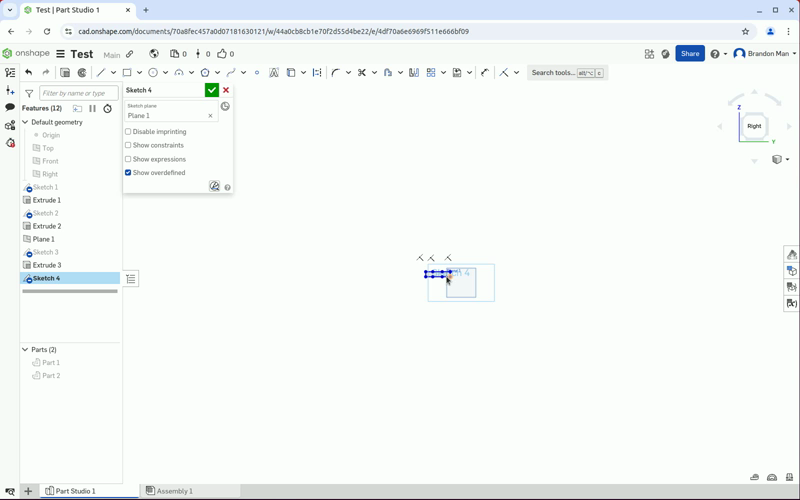
scroll(6)
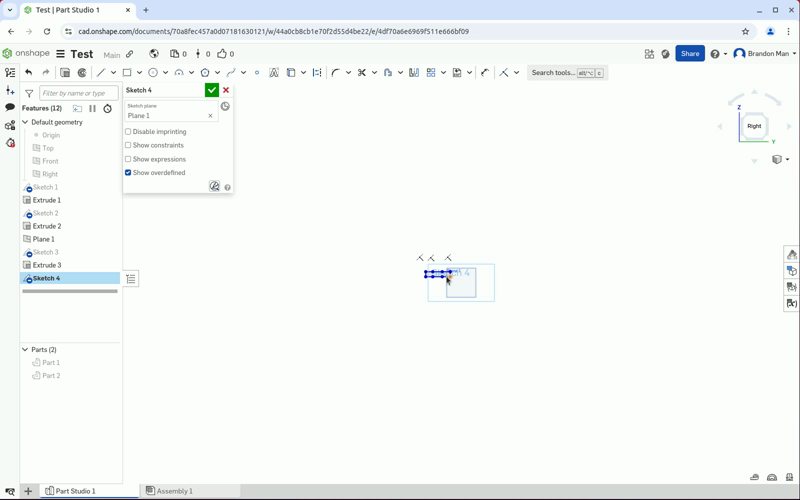
scroll(6)
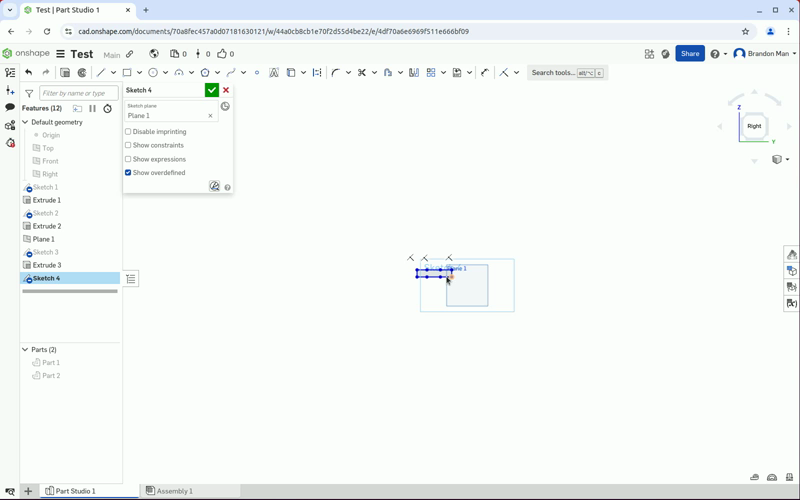
scroll(6)
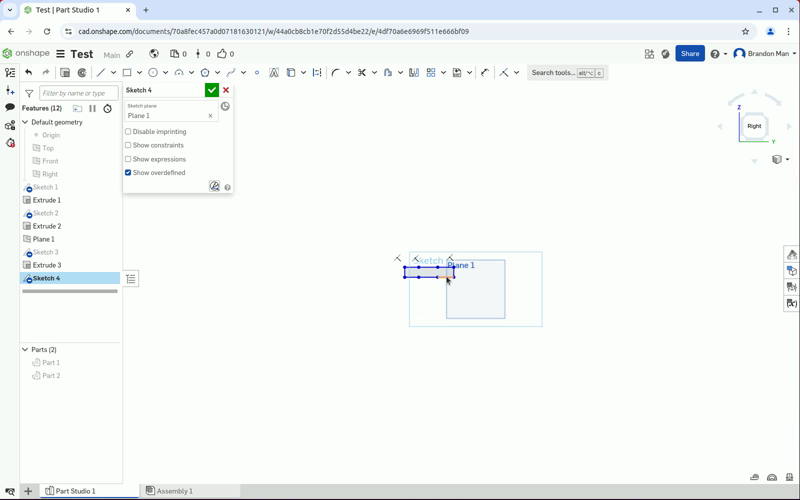
scroll(6)
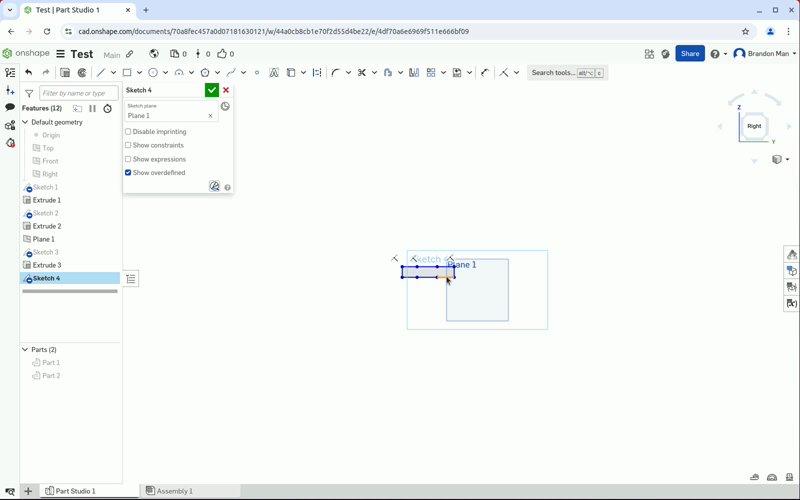
scroll(6)
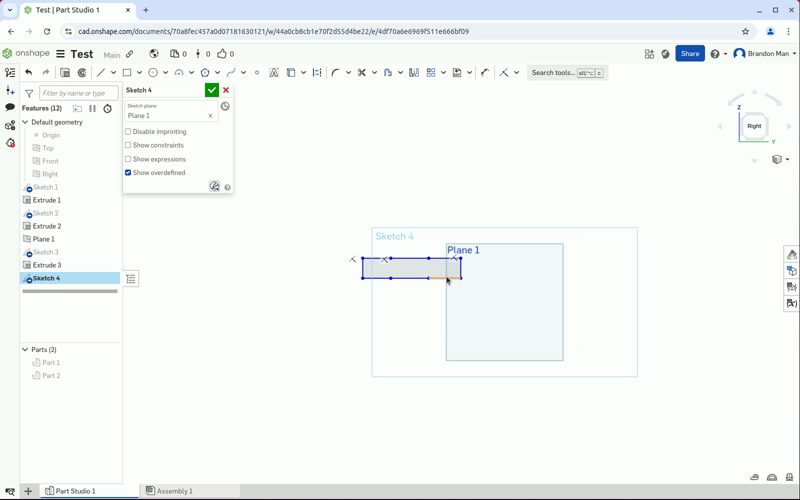
scroll(6)
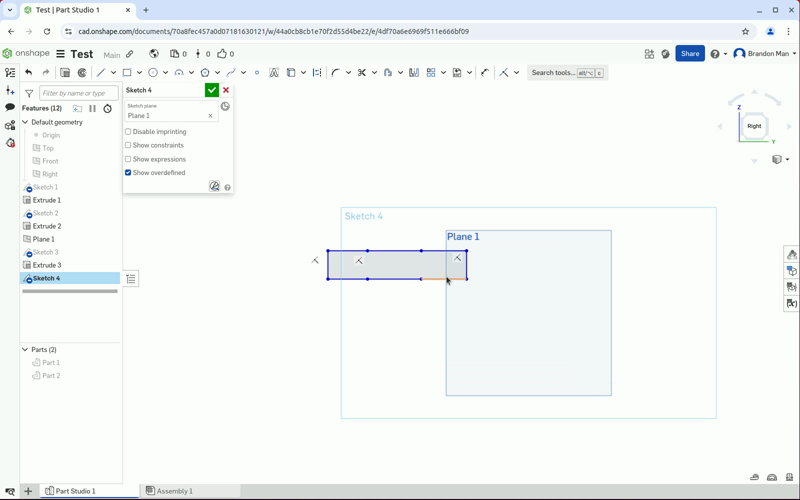
scroll(6)
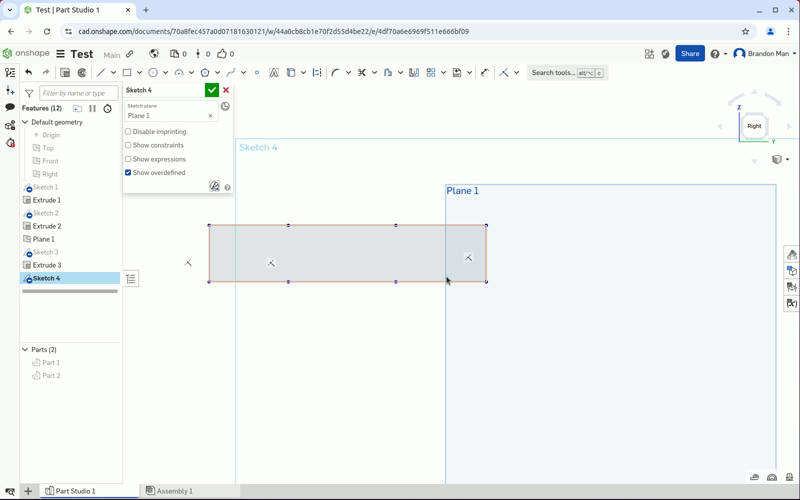
click(446, 276)
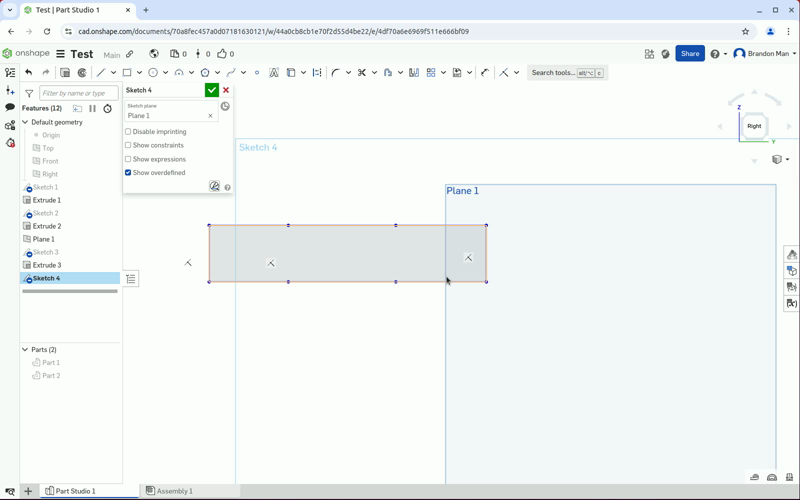
scroll(-6)
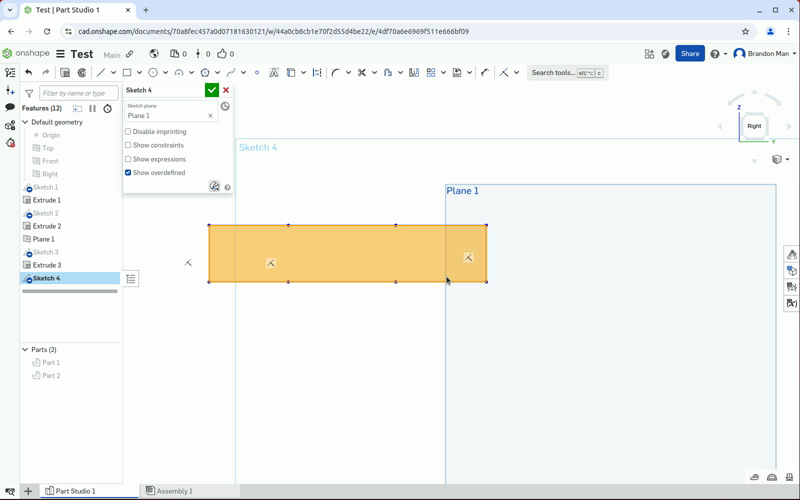
scroll(-6)
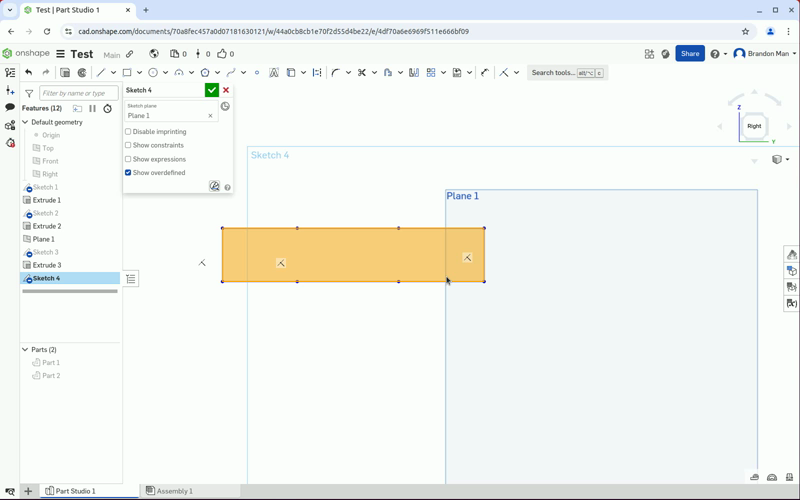
scroll(-6)
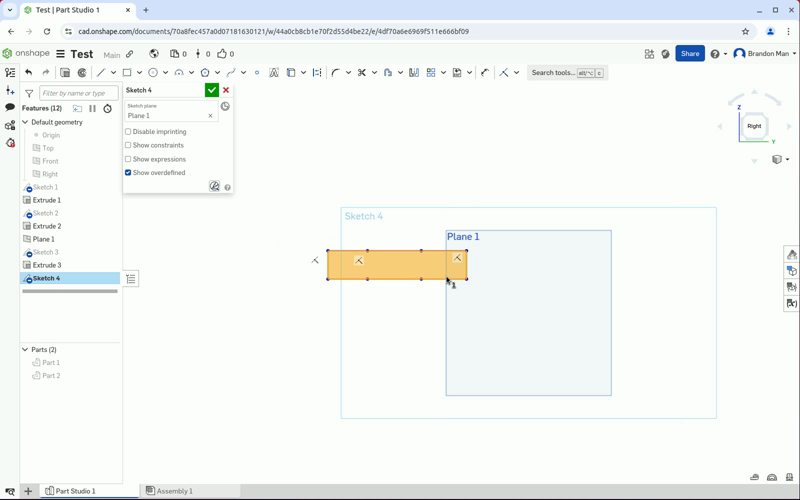
scroll(-6)
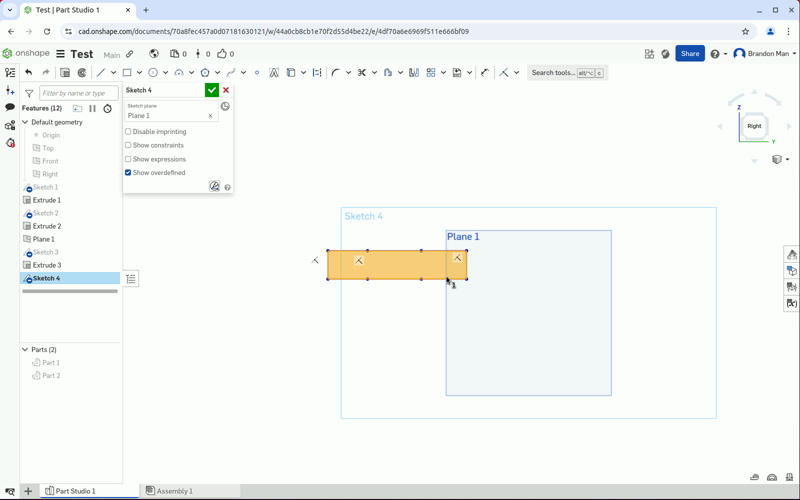
scroll(-6)
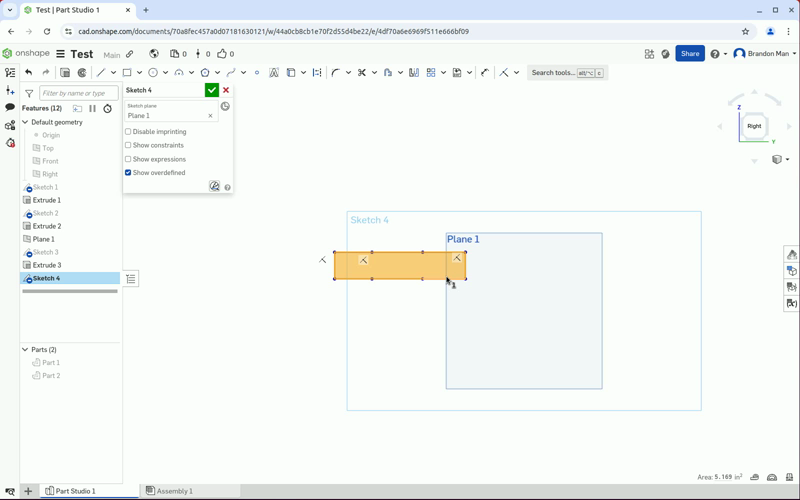
scroll(-6)
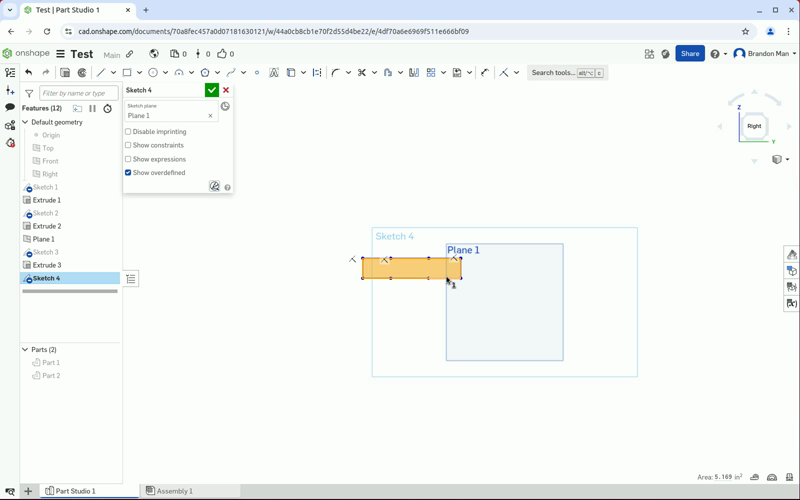
scroll(-6)
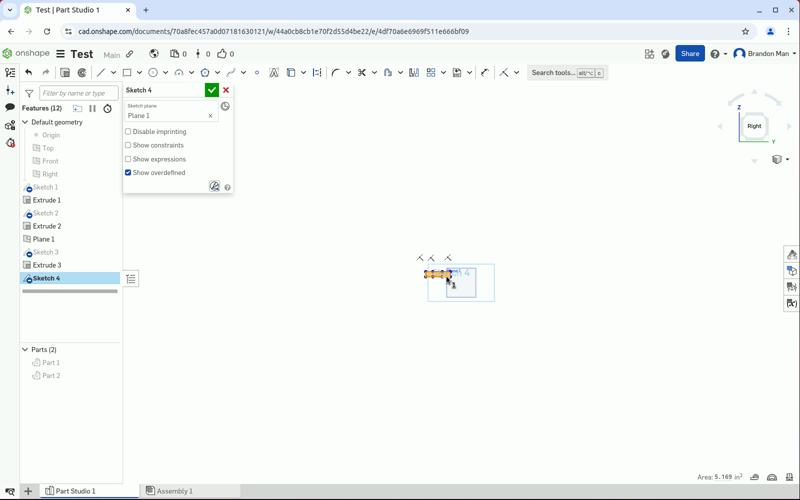
mouse_move(73, 352)
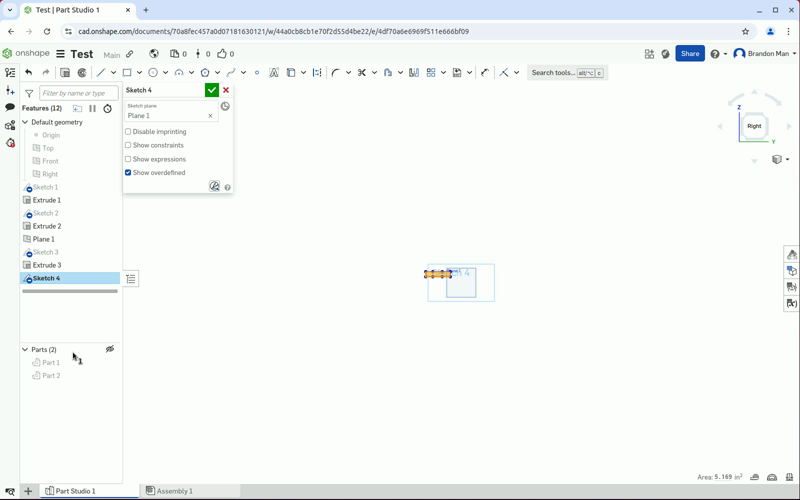
key(shift+y)
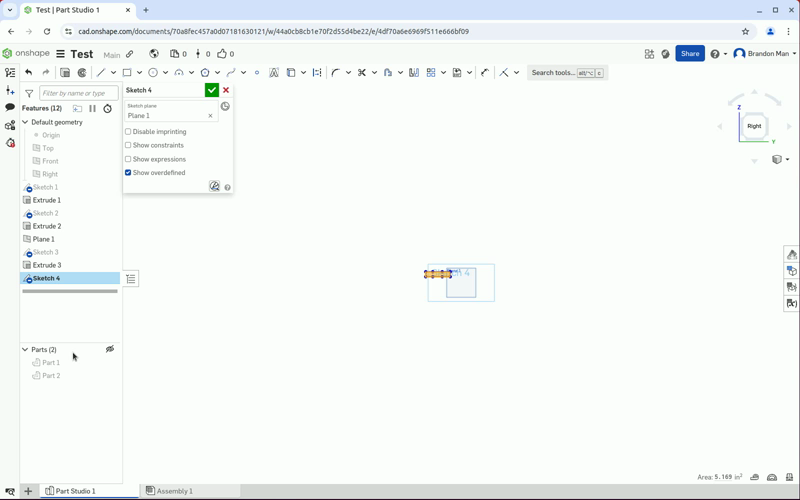
key(shift+e)
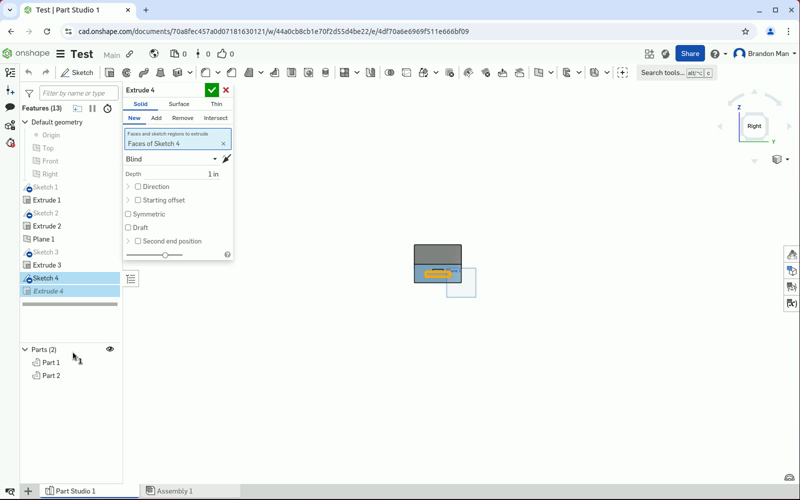
mouse_move(143, 106)
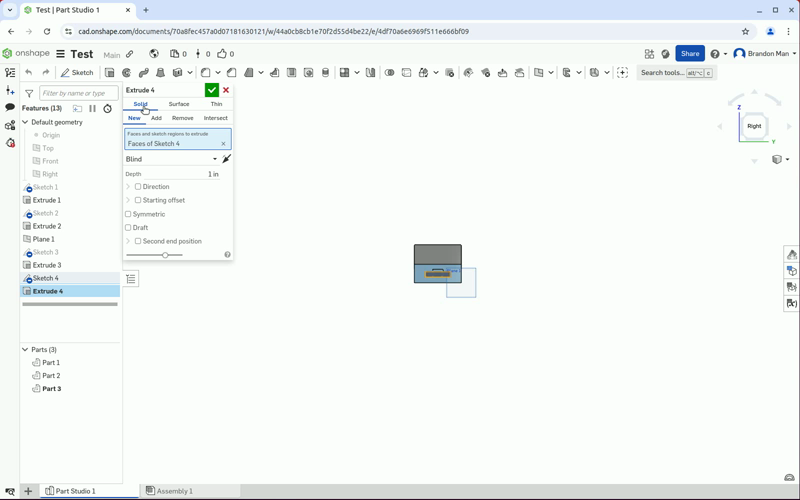
click(143, 106)
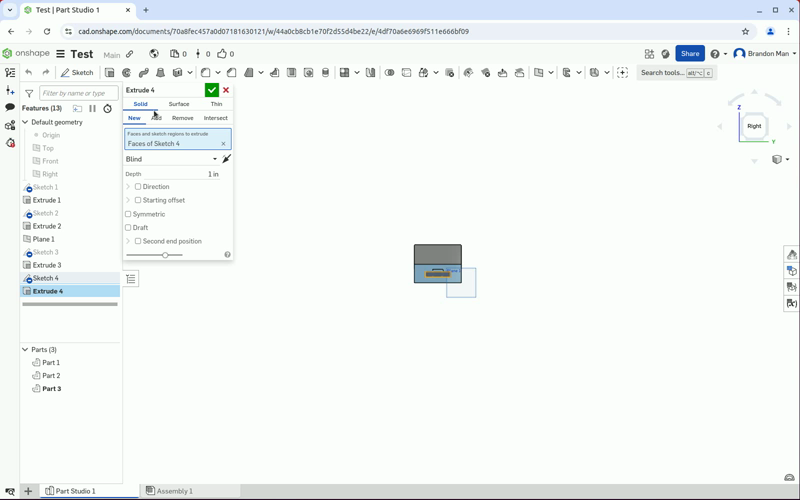
mouse_move(186, 120)
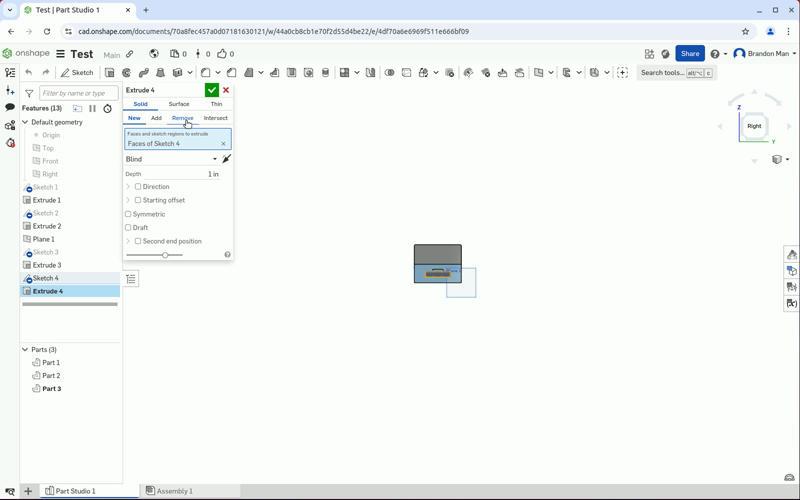
click(186, 120)
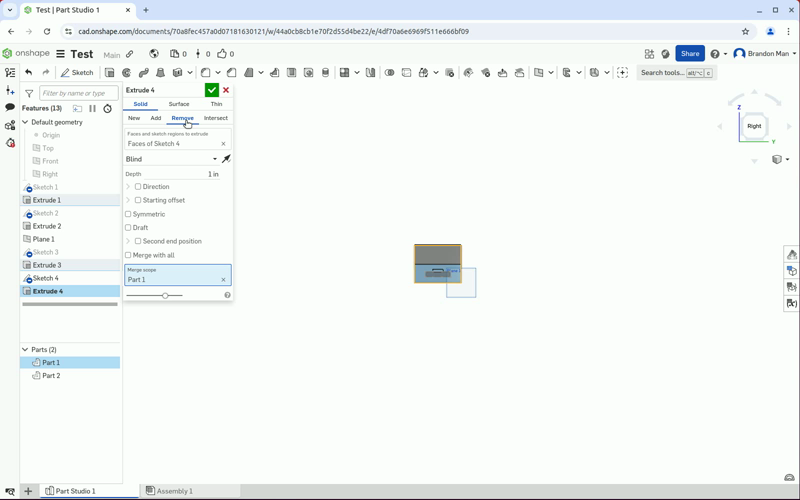
key(tab, 4)
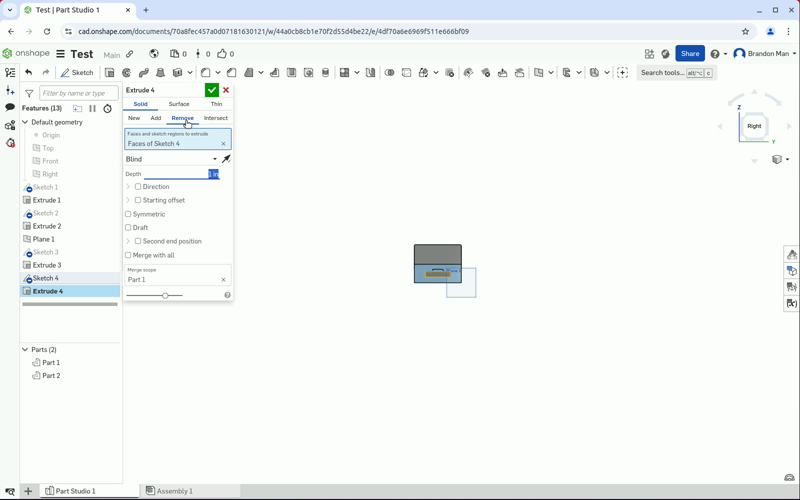
text(20.701)
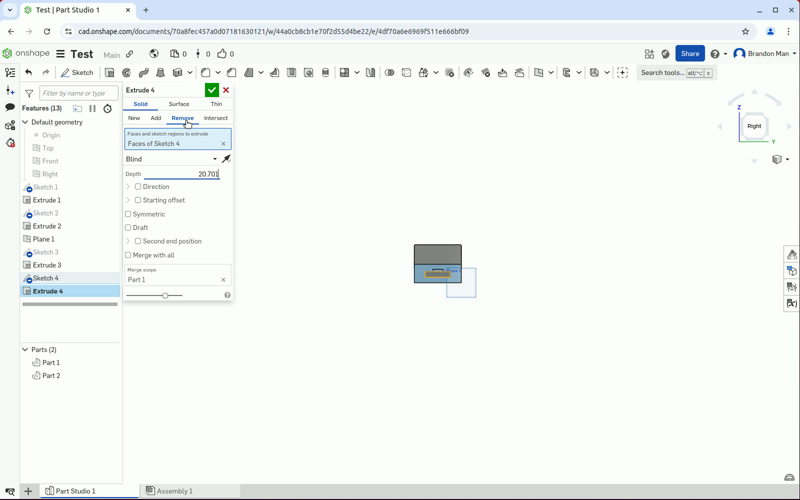
key(tab, 6)
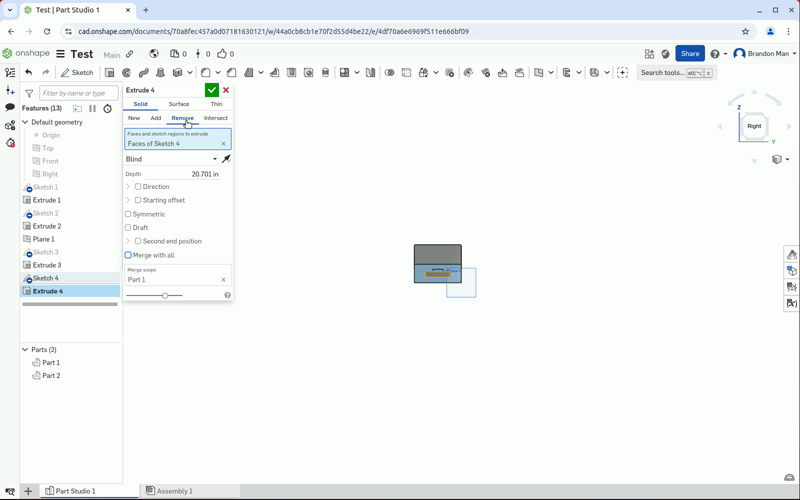
key(space)
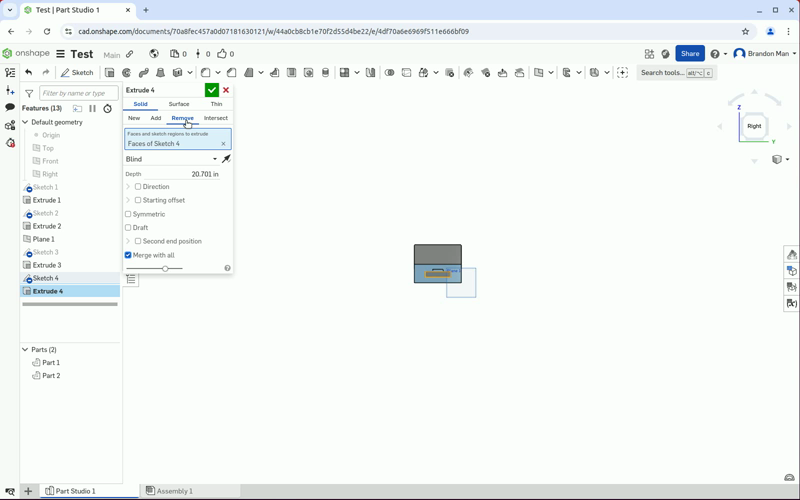
key(enter)
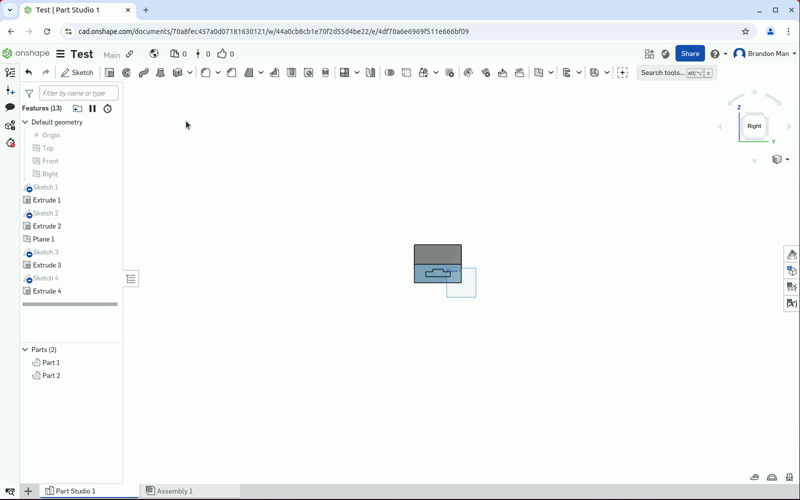
key(shift+h)
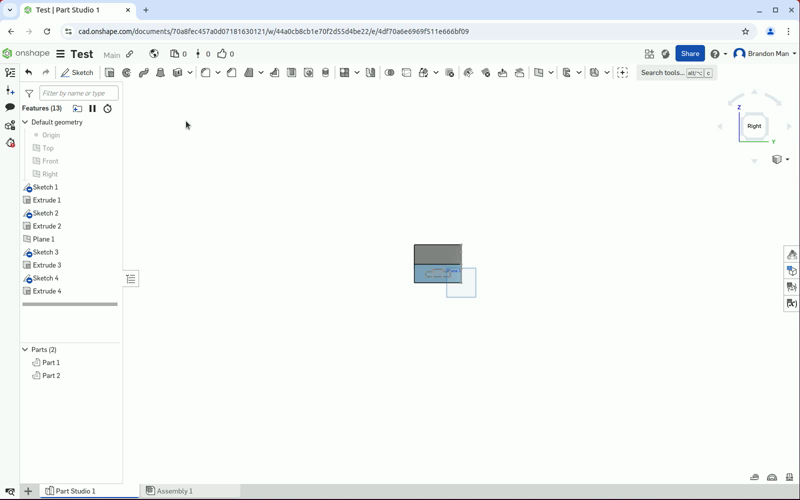
key(shift+h)
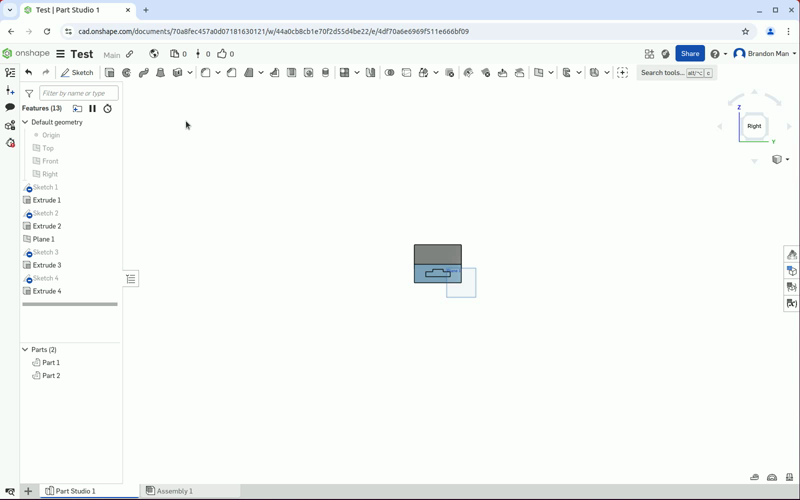
mouse_move(73, 189)
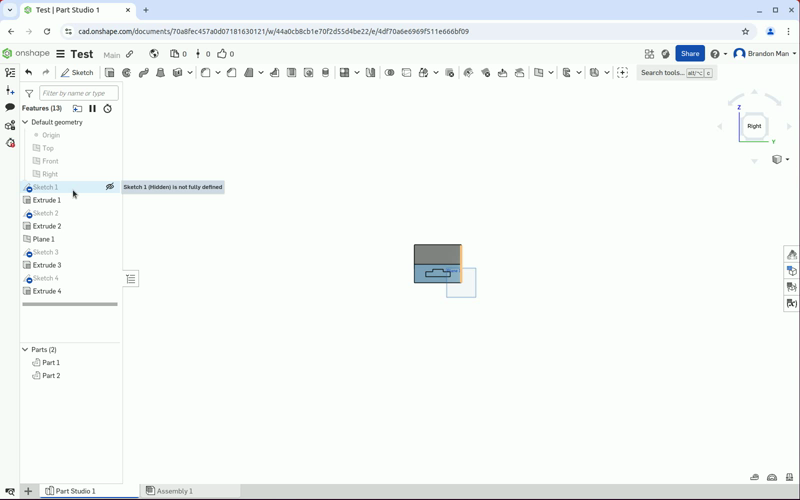
click(73, 189)
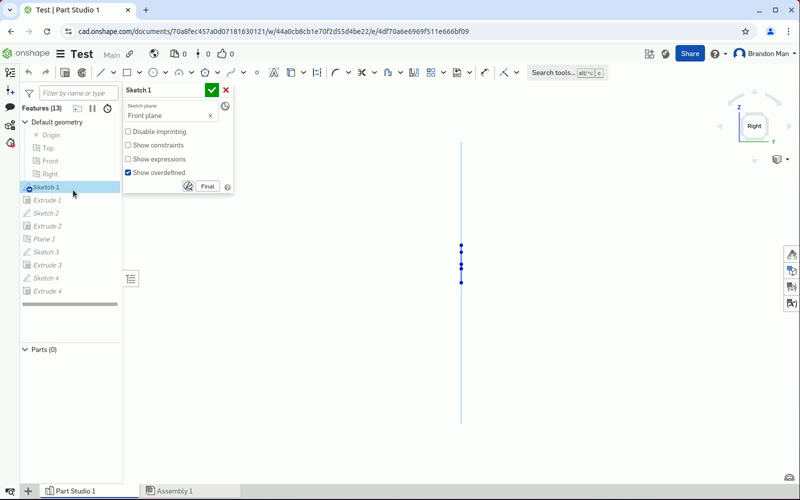
mouse_move(229, 92)
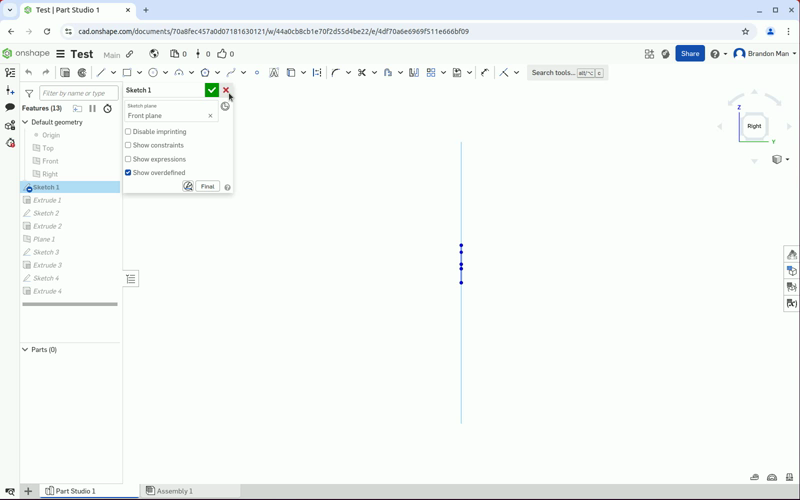
click(229, 92)
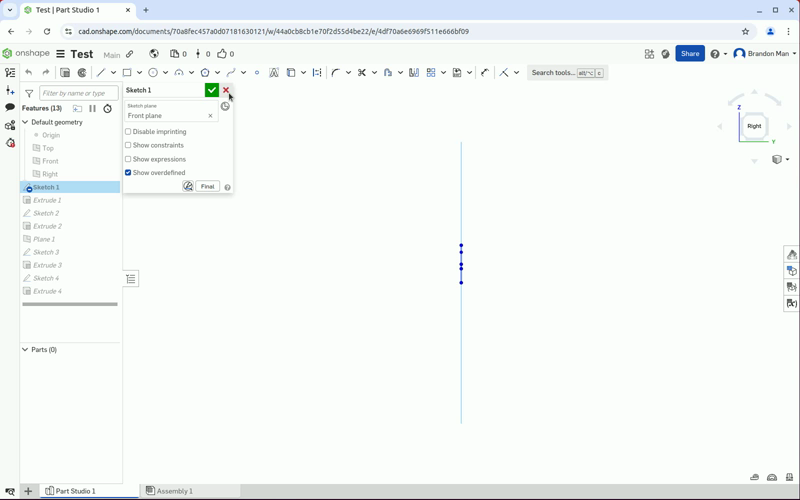
key(shift+s)
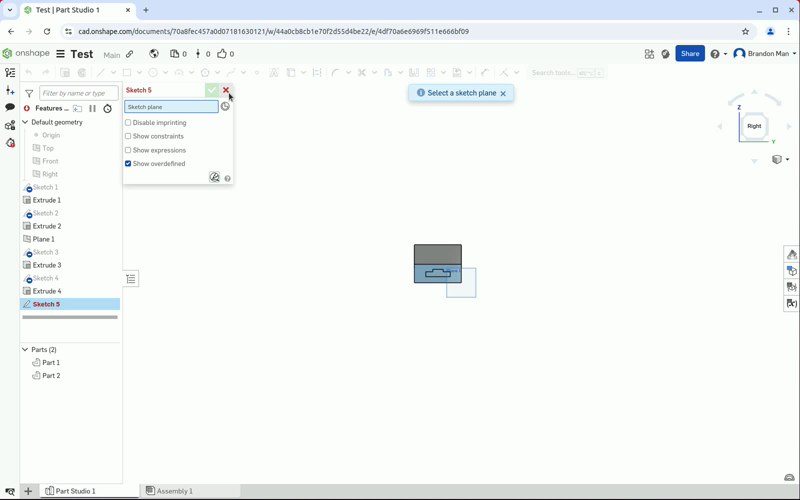
mouse_move(73, 241)
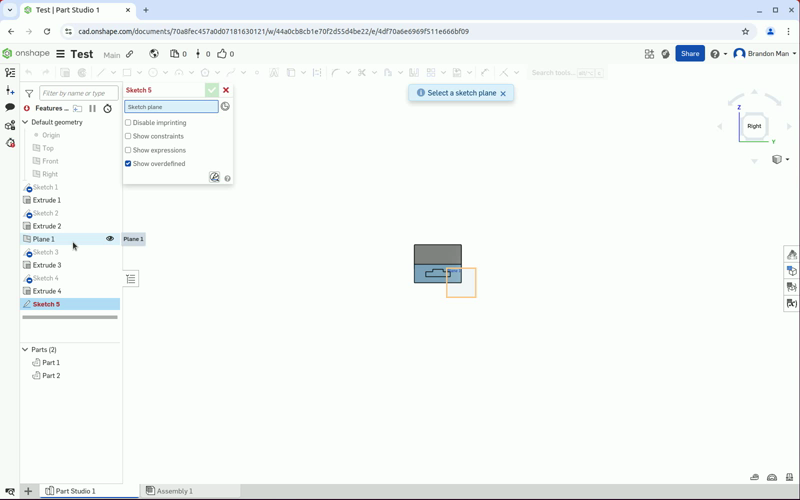
click(73, 241)
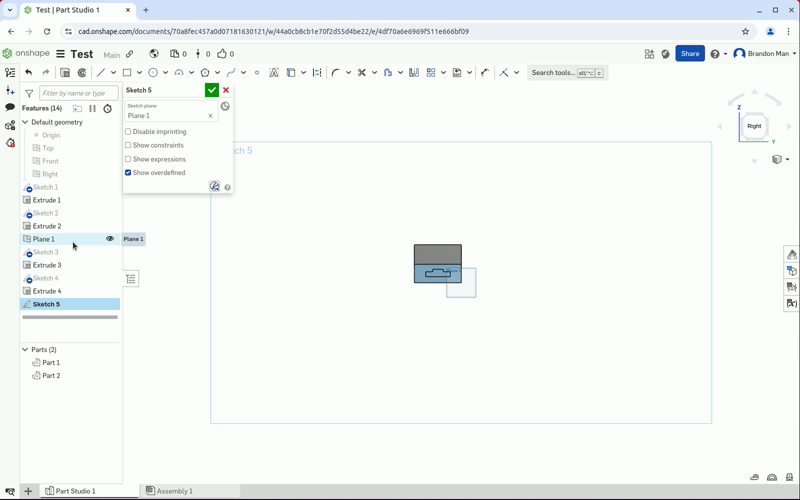
mouse_move(73, 352)
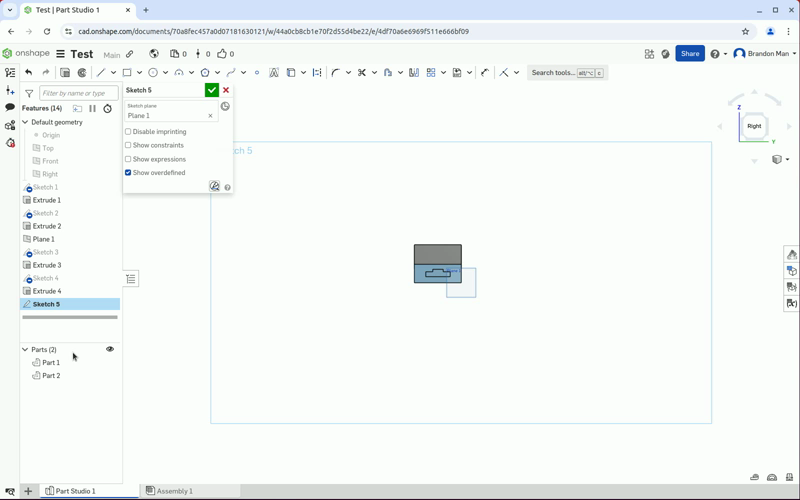
key(y)
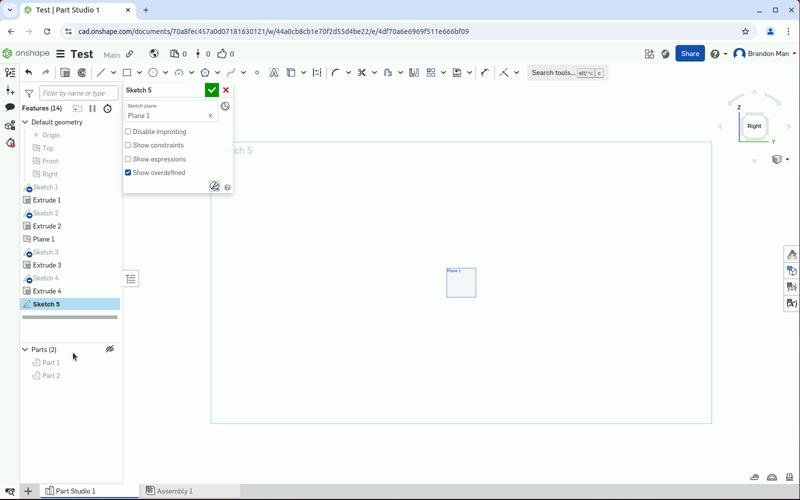
key(l)
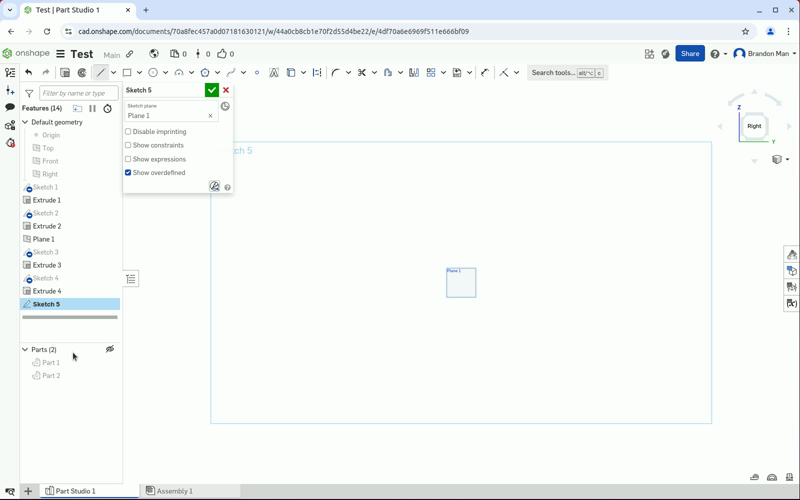
key_down(shift)
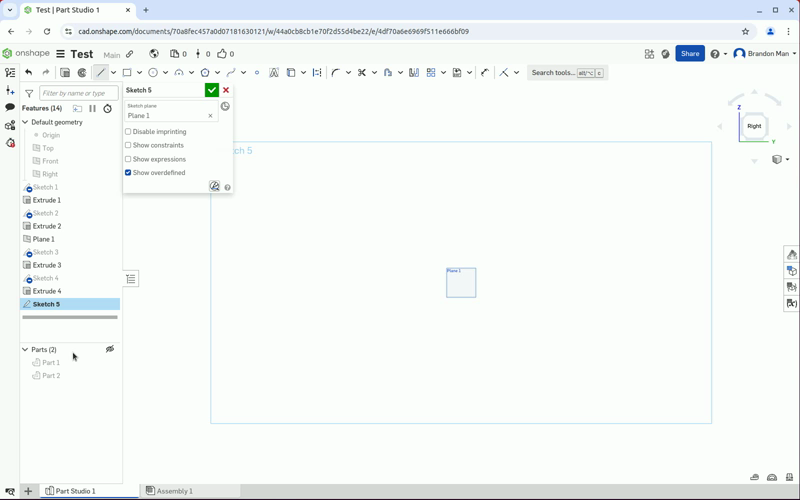
mouse_move(432, 272)
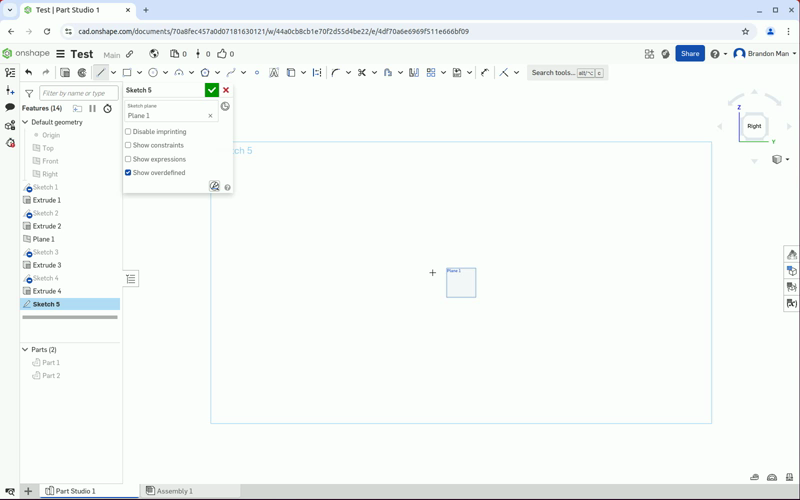
click(432, 272)
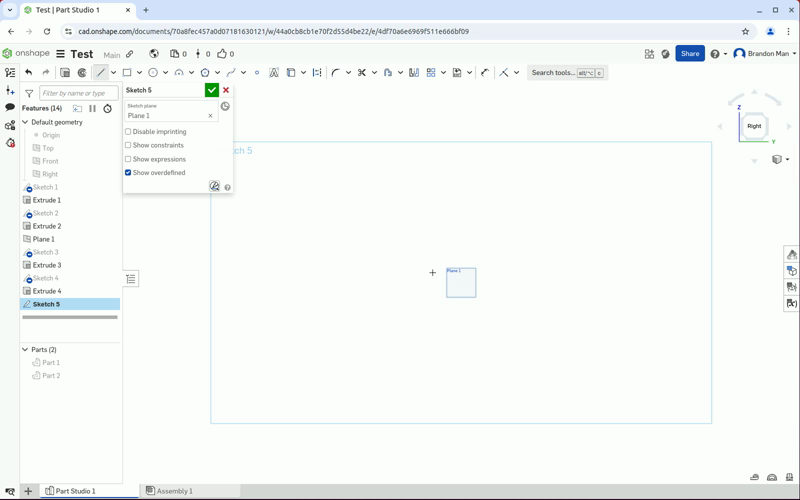
key_up(shift)
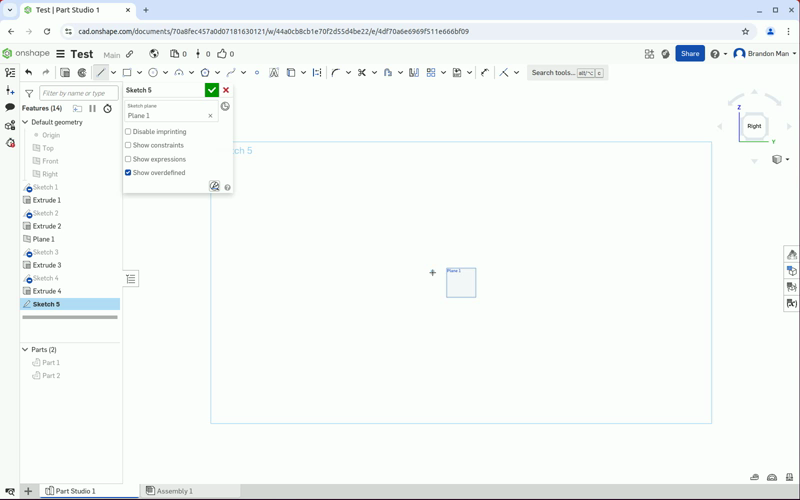
key_down(shift)
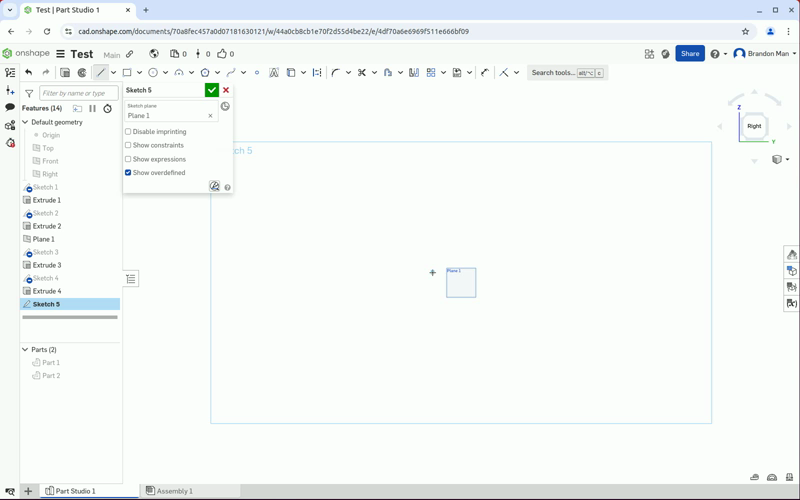
mouse_move(462, 272)
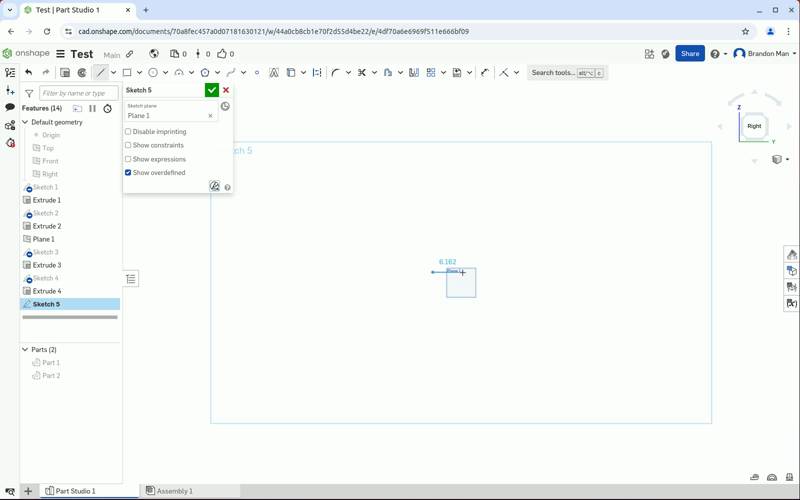
mouse_move(443, 272)
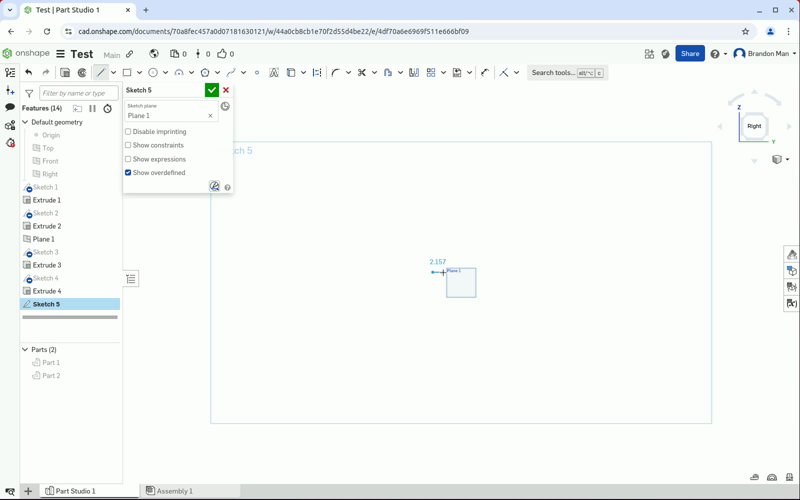
click(443, 272)
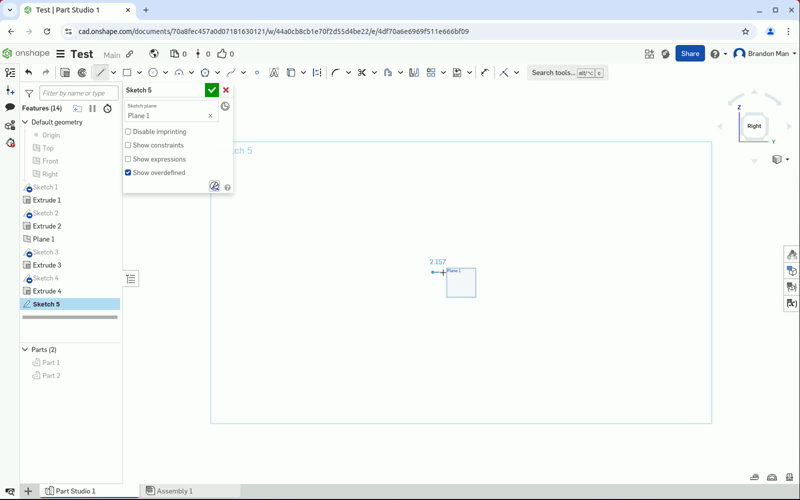
key_up(shift)
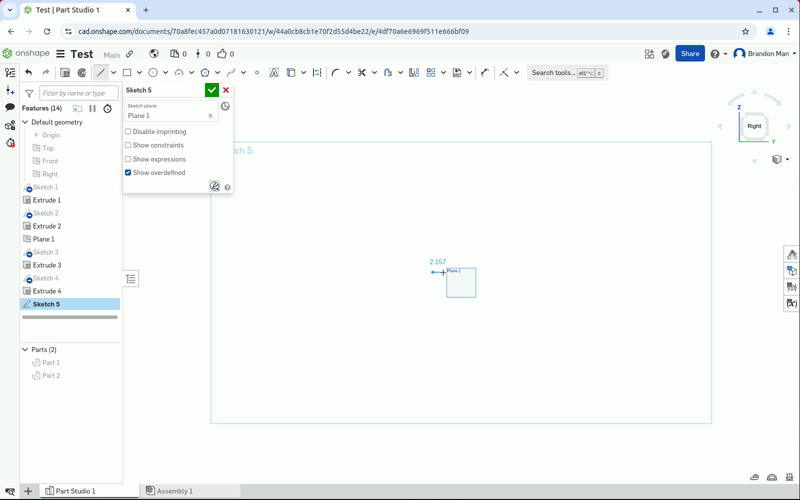
key_down(shift)
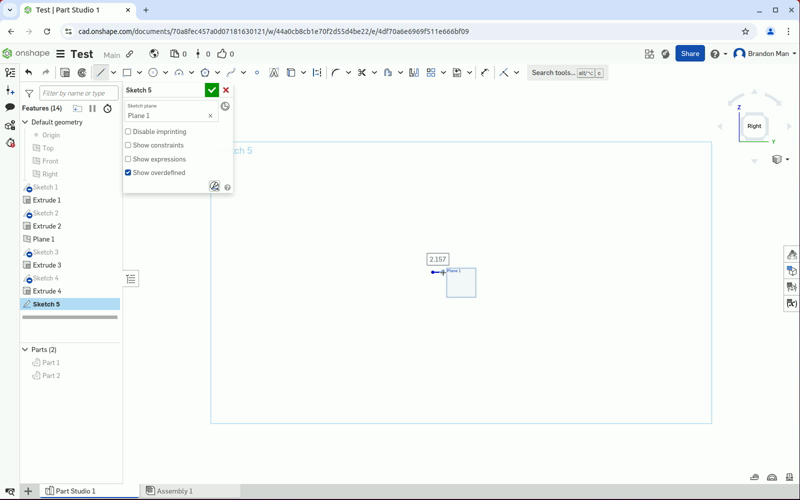
mouse_move(473, 272)
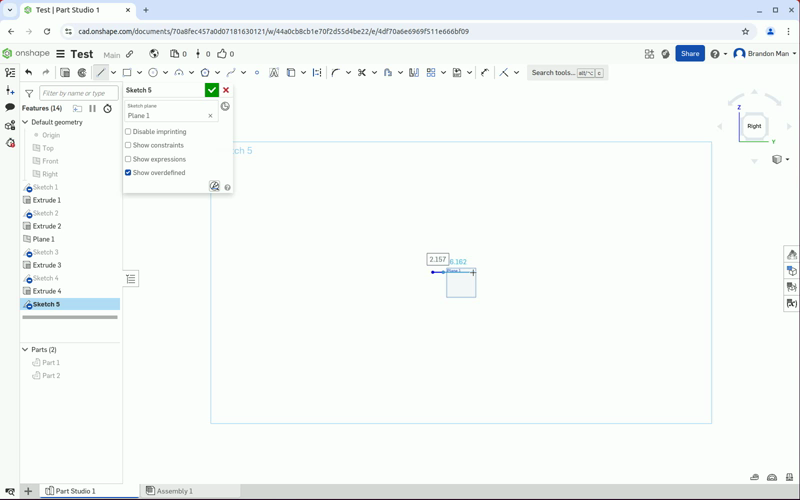
mouse_move(443, 269)
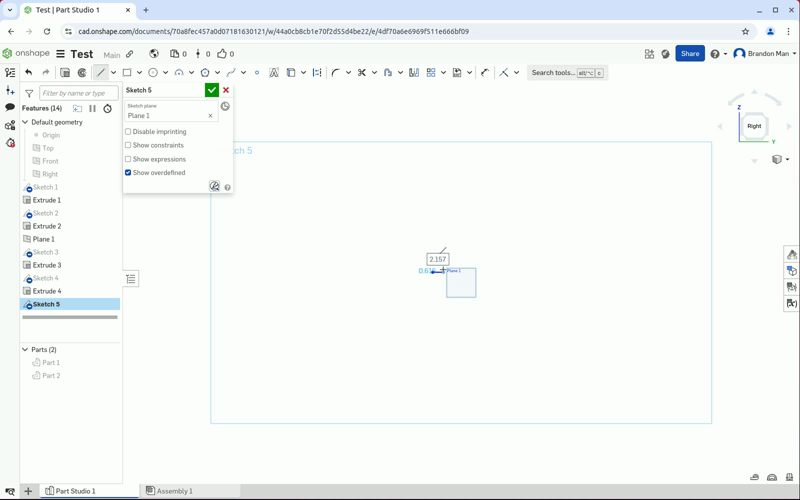
scroll(6)
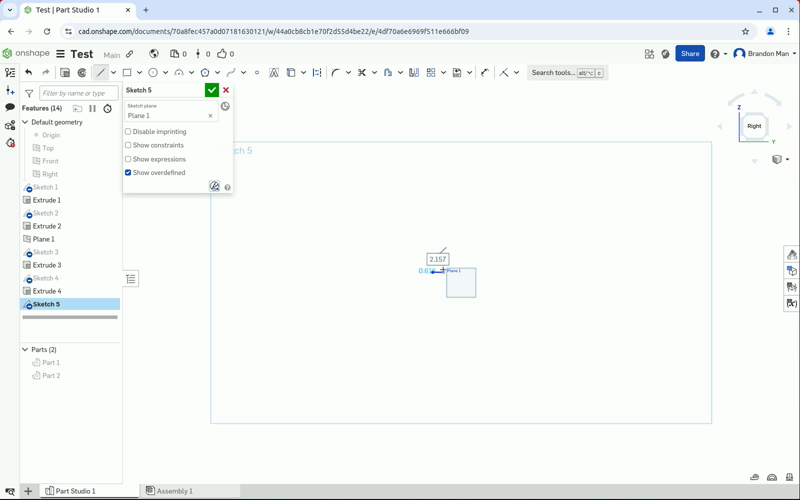
scroll(6)
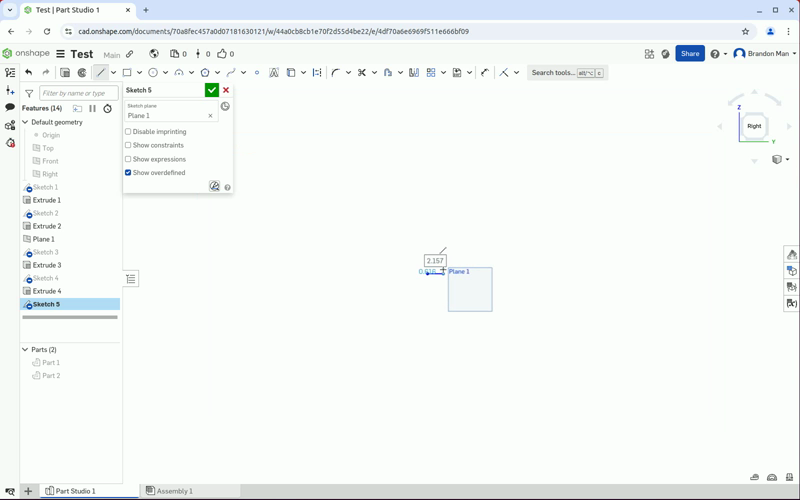
scroll(6)
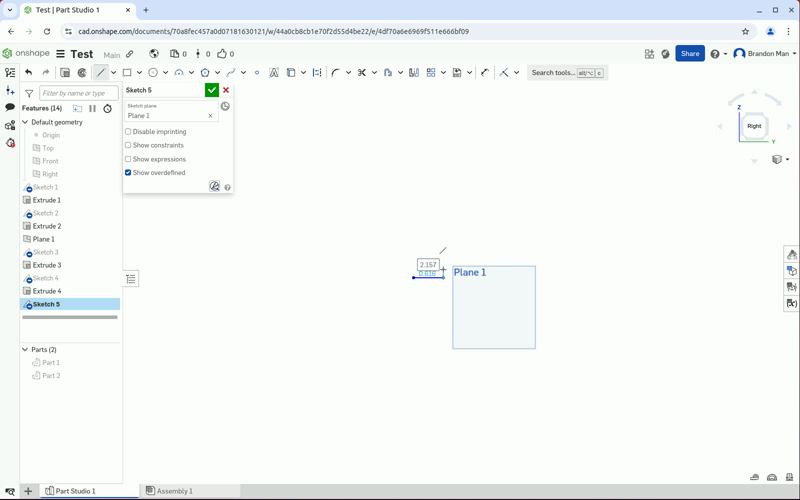
scroll(6)
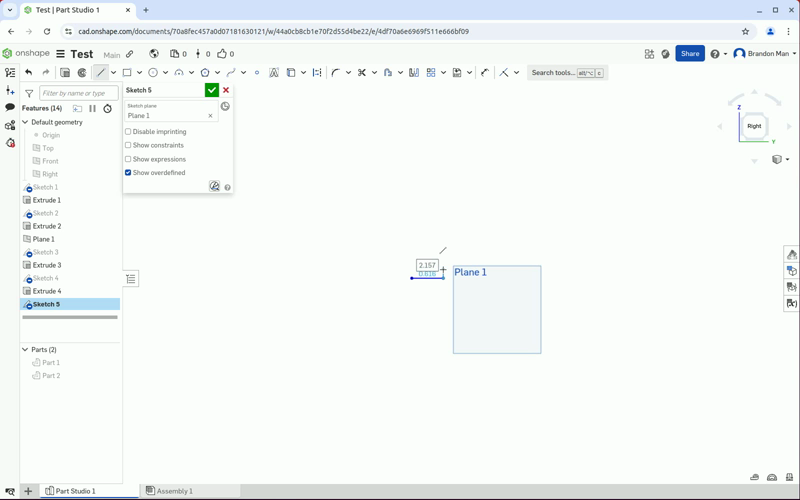
scroll(6)
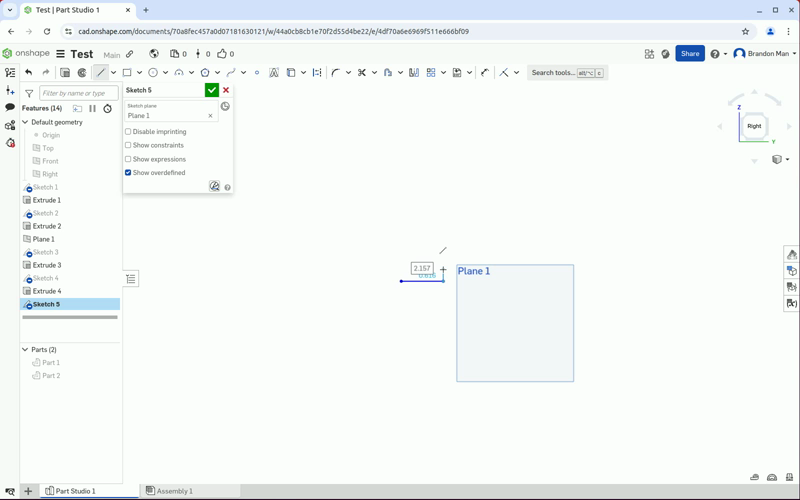
scroll(6)
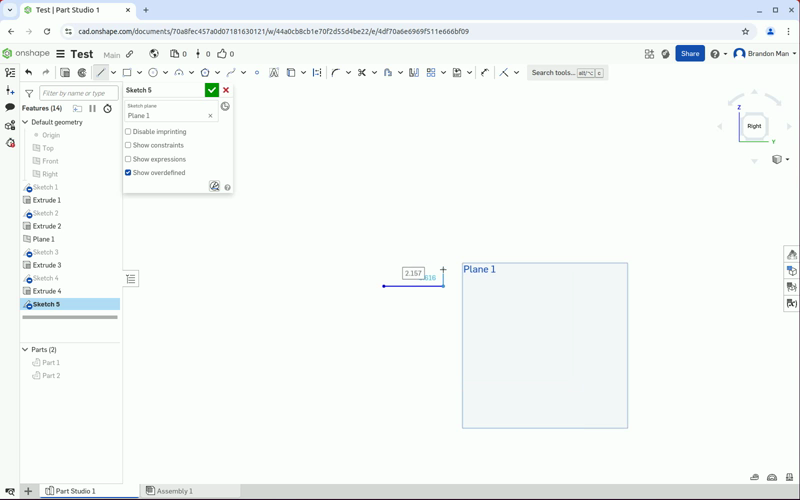
scroll(6)
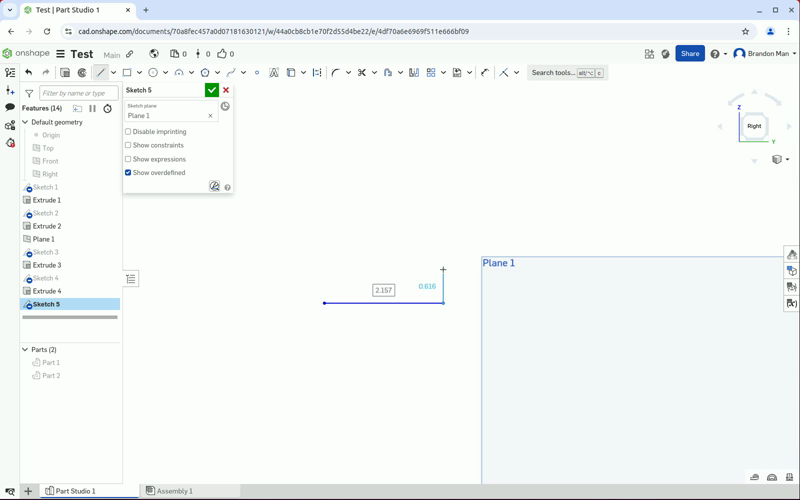
click(443, 269)
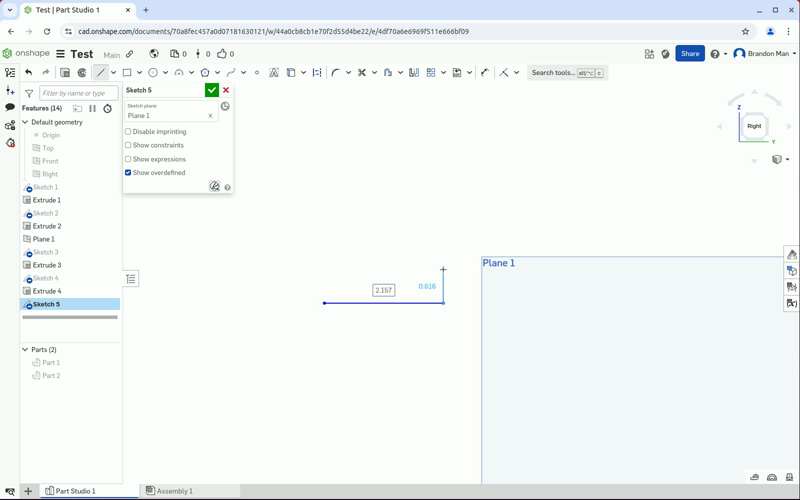
scroll(-6)
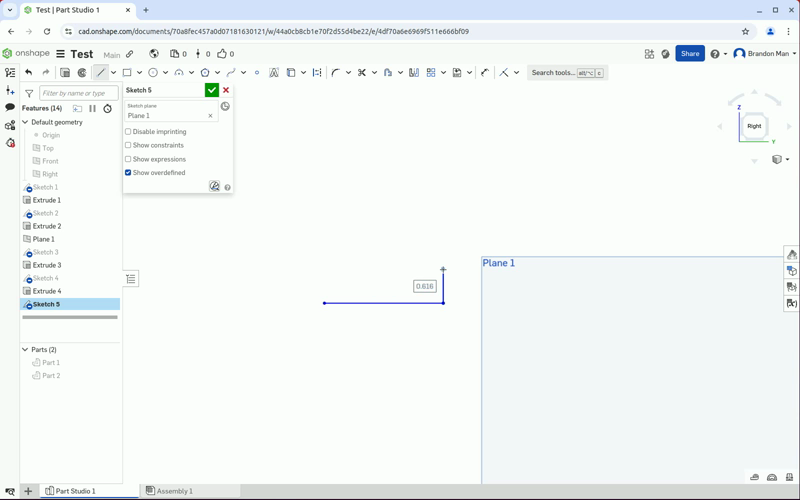
scroll(-6)
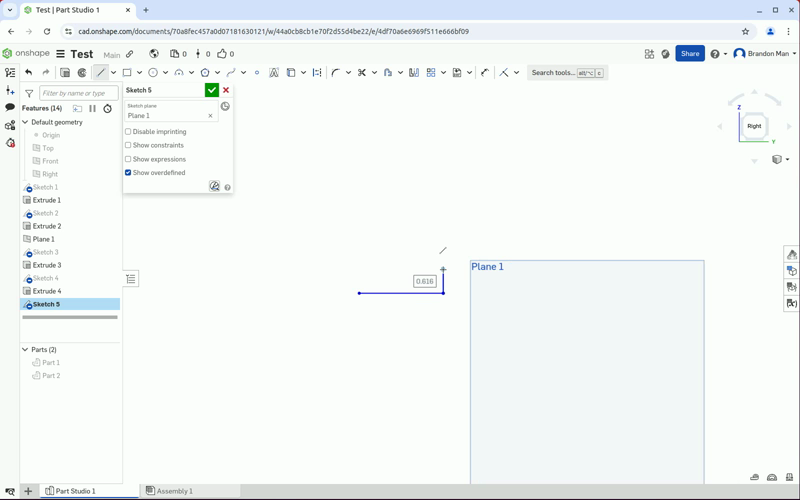
scroll(-6)
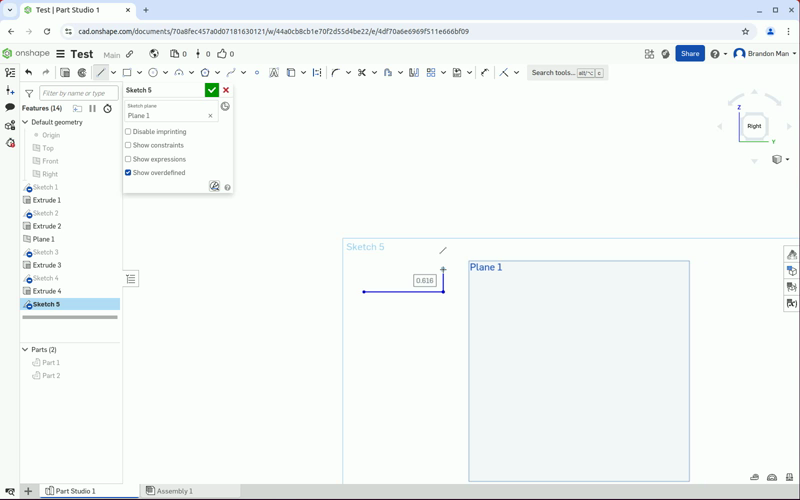
scroll(-6)
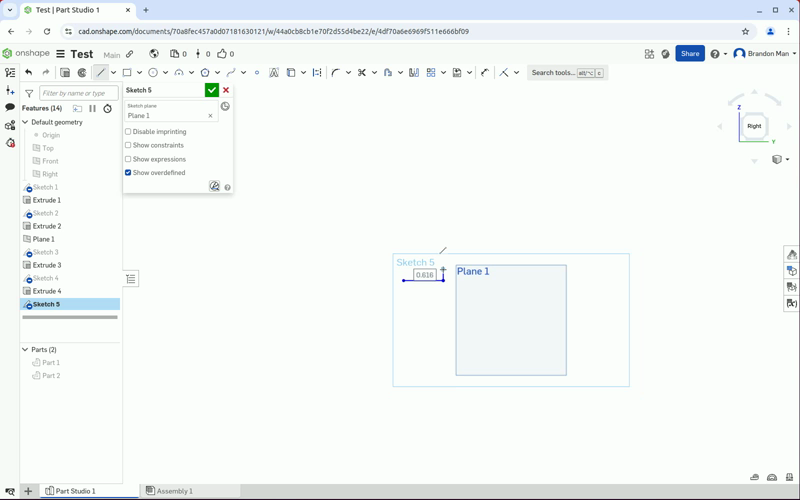
scroll(-6)
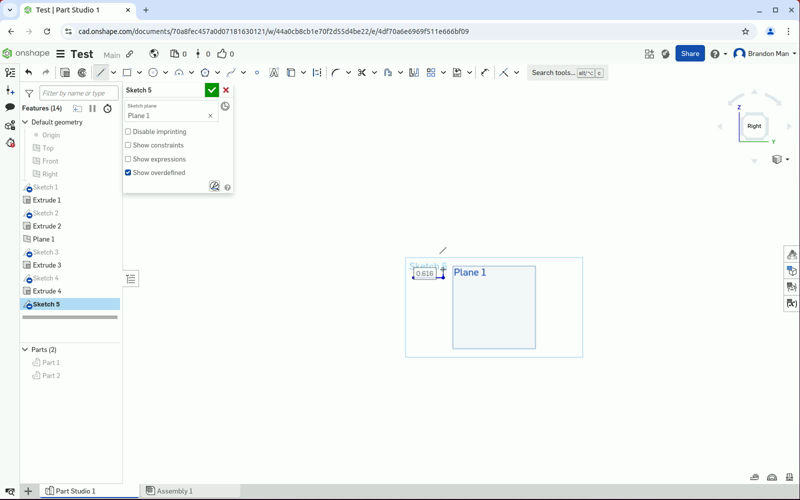
scroll(-6)
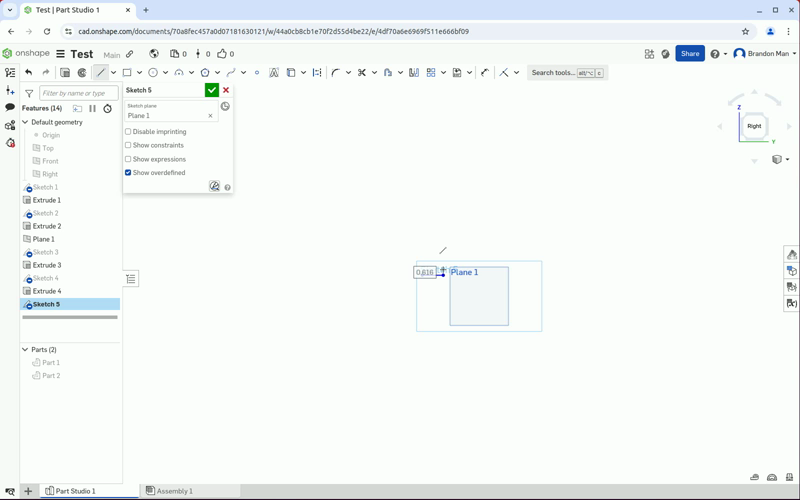
scroll(-6)
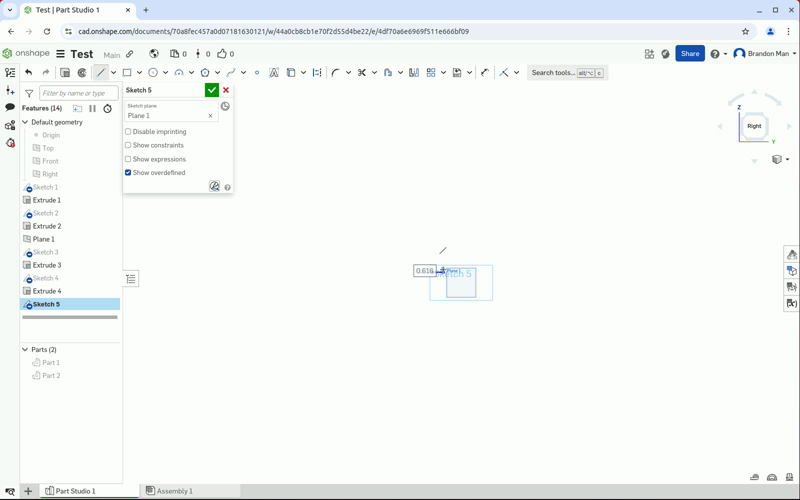
key_up(shift)
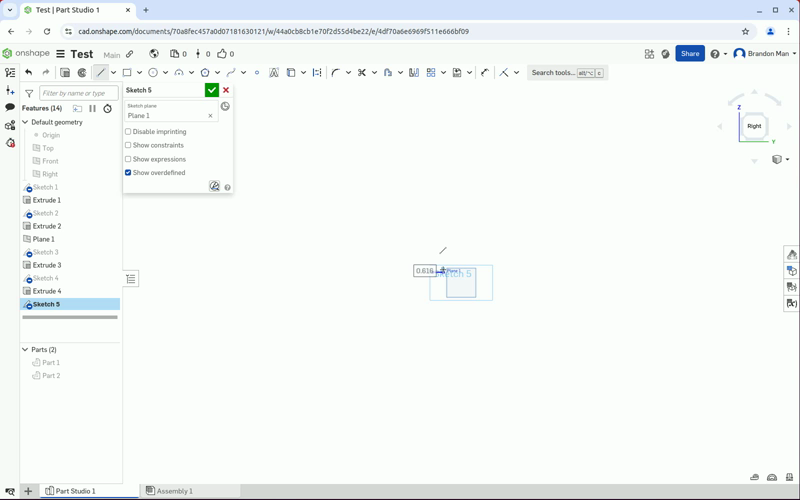
key_down(shift)
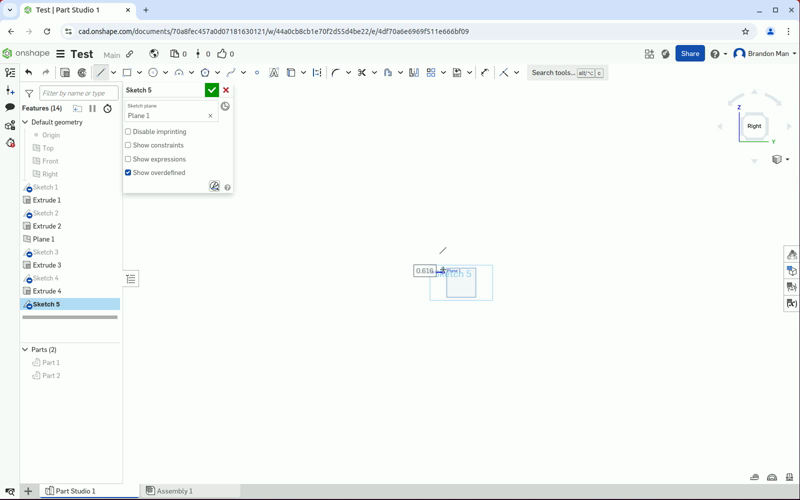
mouse_move(473, 269)
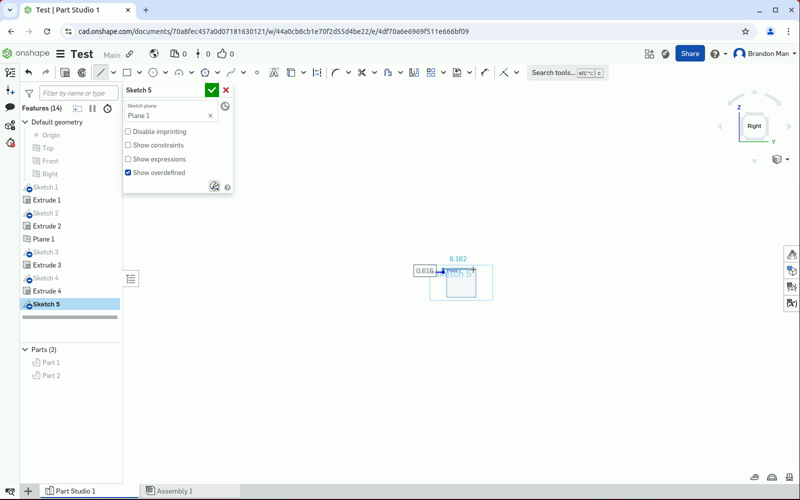
mouse_move(432, 269)
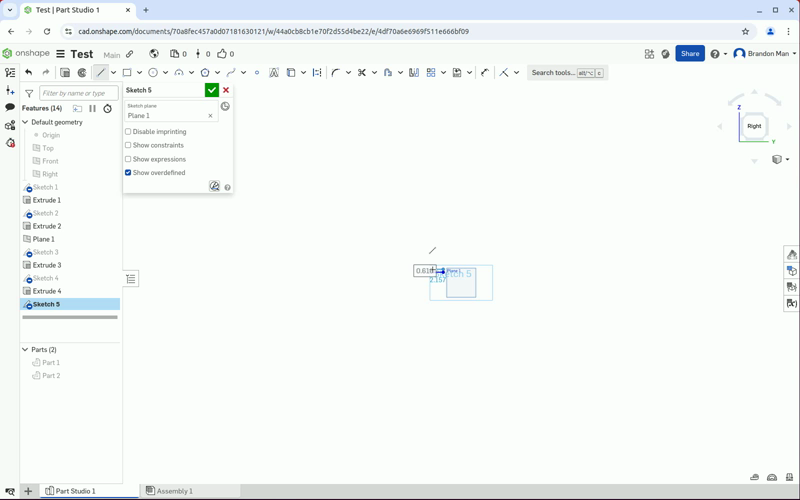
scroll(6)
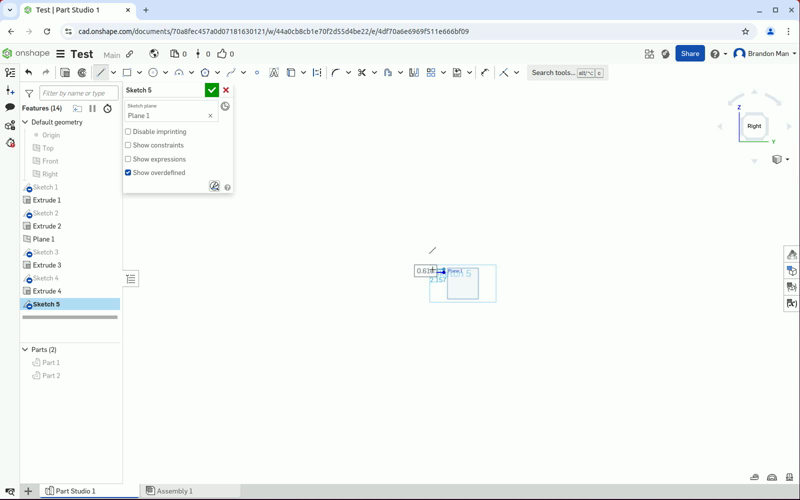
scroll(6)
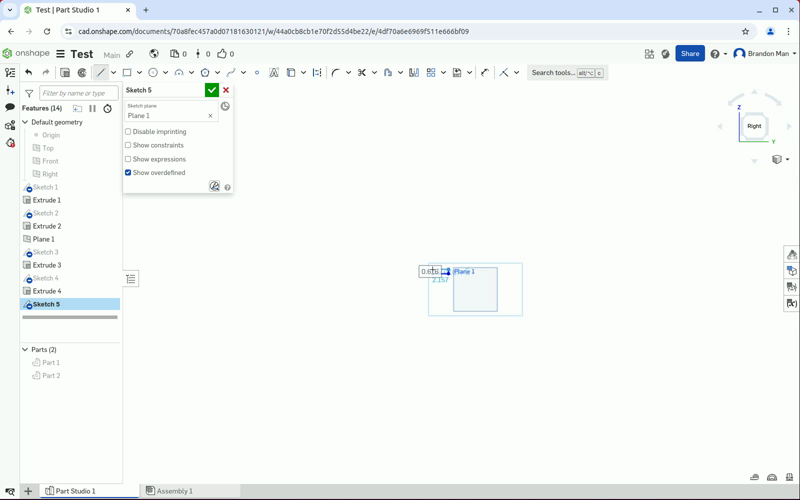
scroll(6)
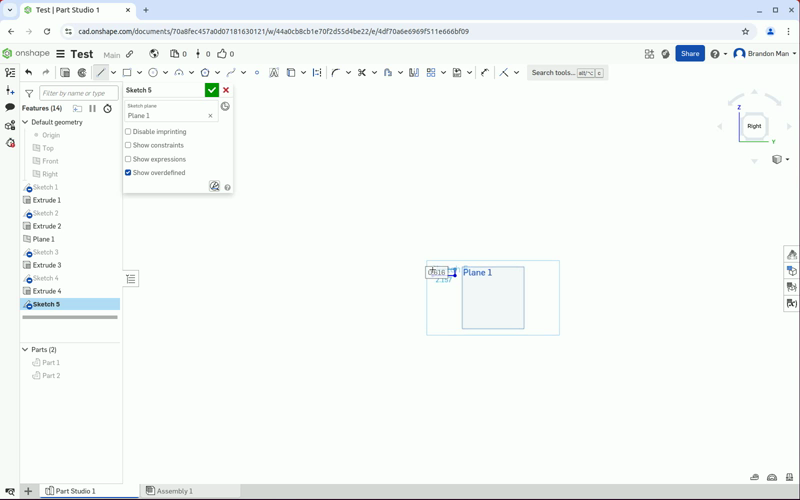
scroll(6)
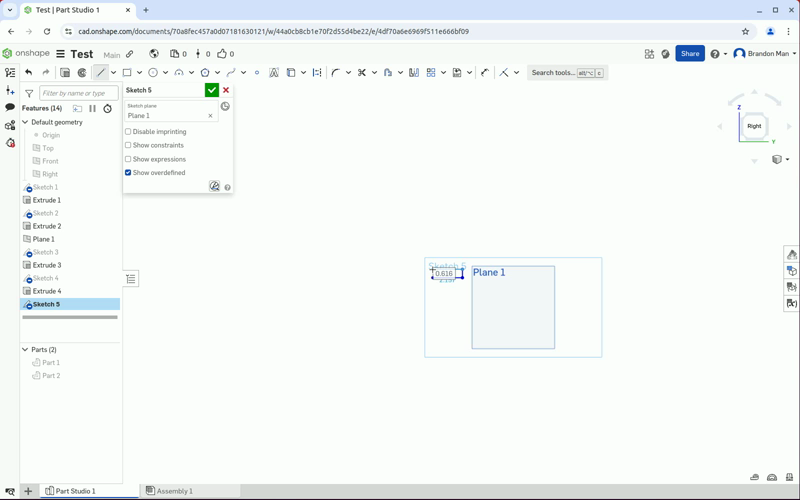
scroll(6)
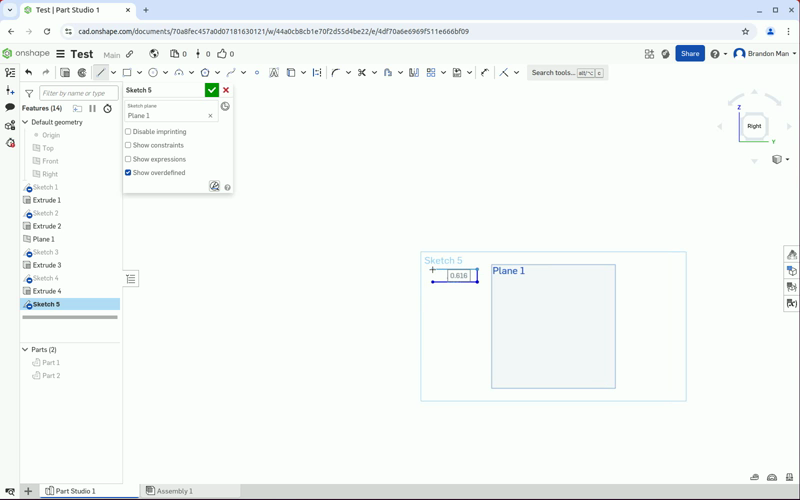
scroll(6)
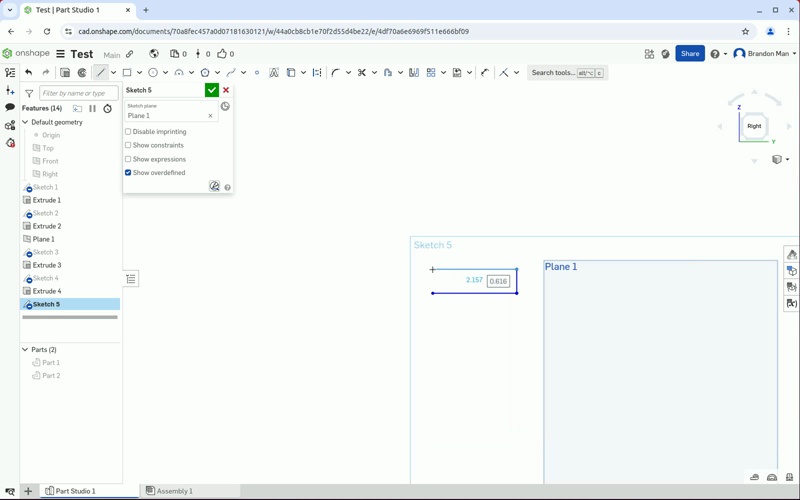
scroll(6)
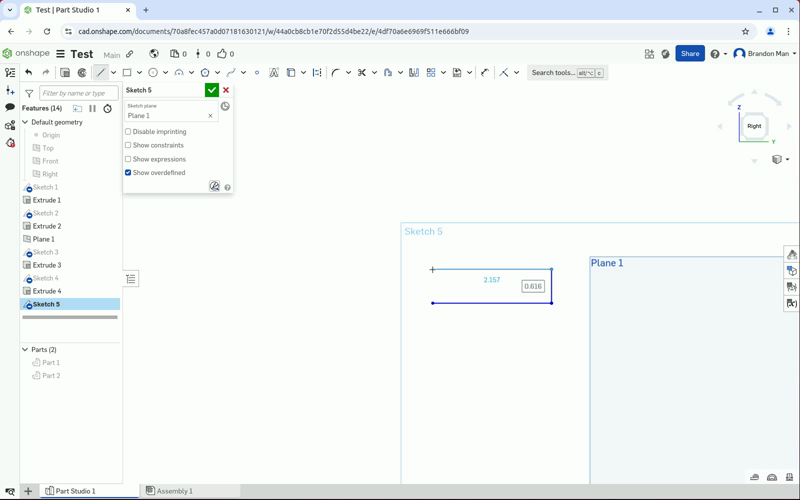
click(432, 269)
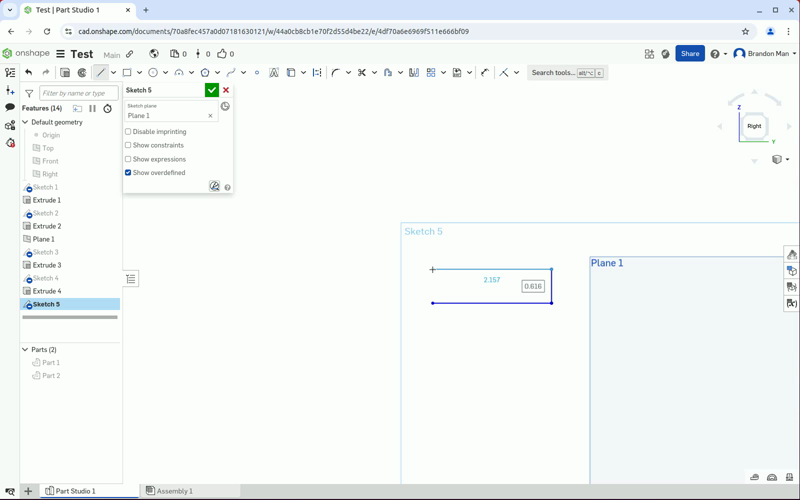
scroll(-6)
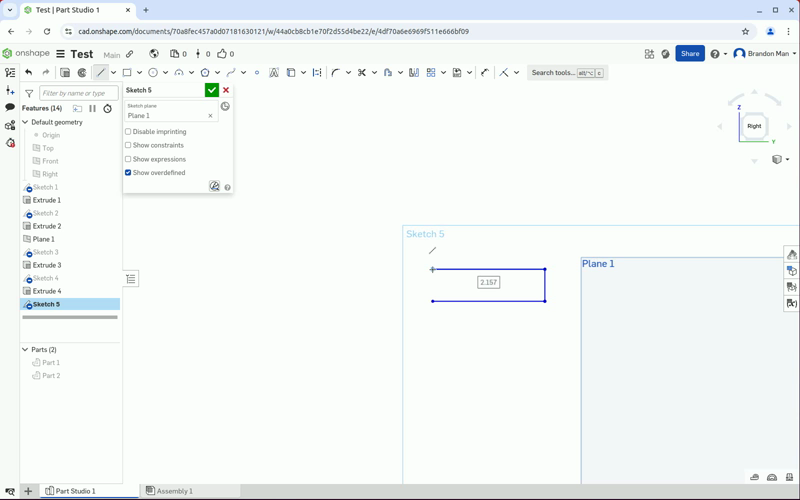
scroll(-6)
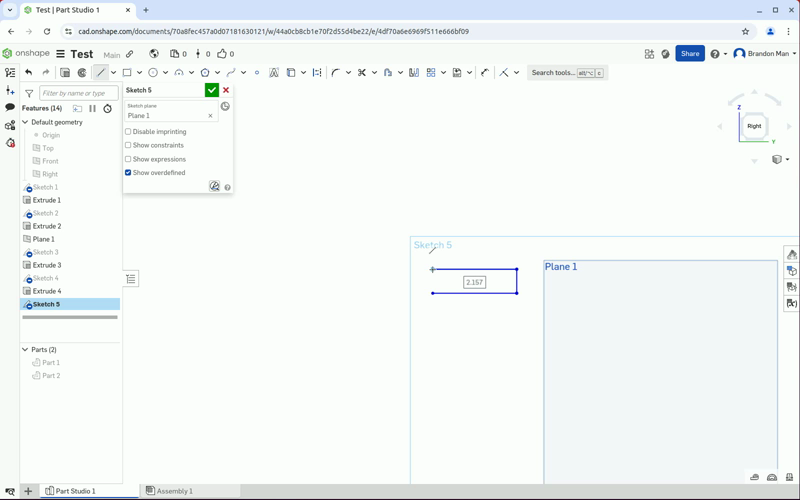
scroll(-6)
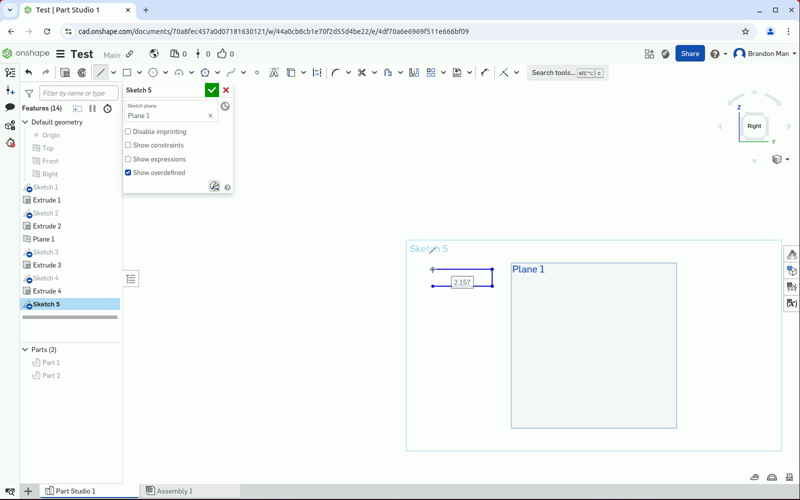
scroll(-6)
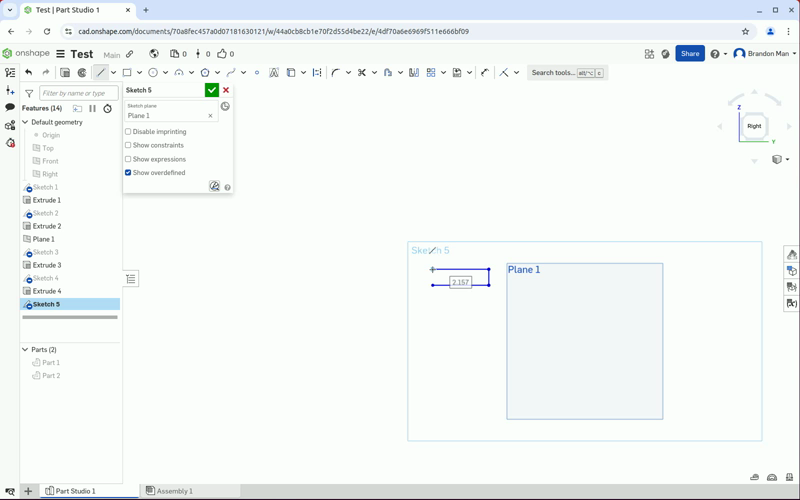
scroll(-6)
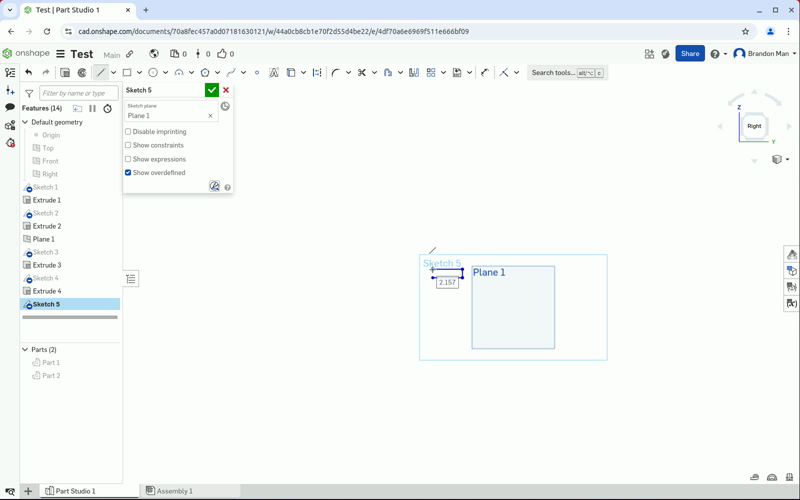
scroll(-6)
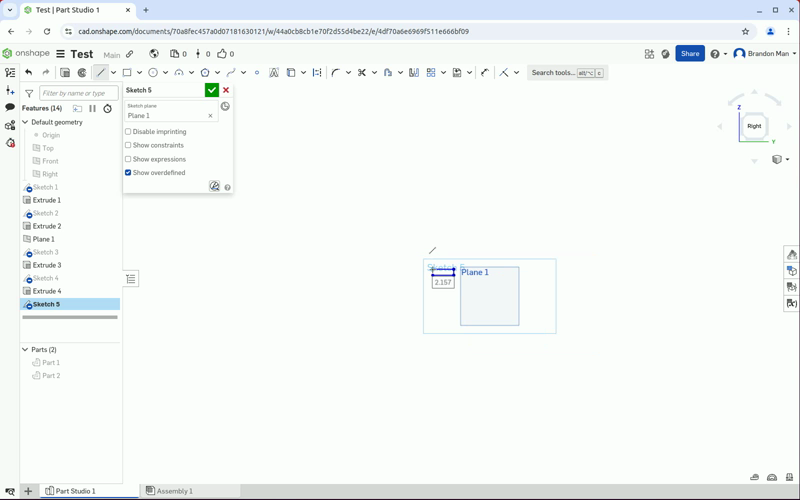
scroll(-6)
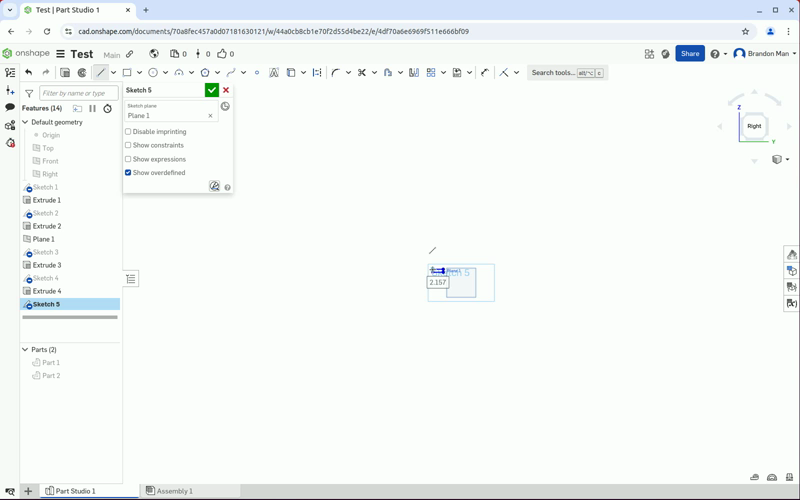
key_up(shift)
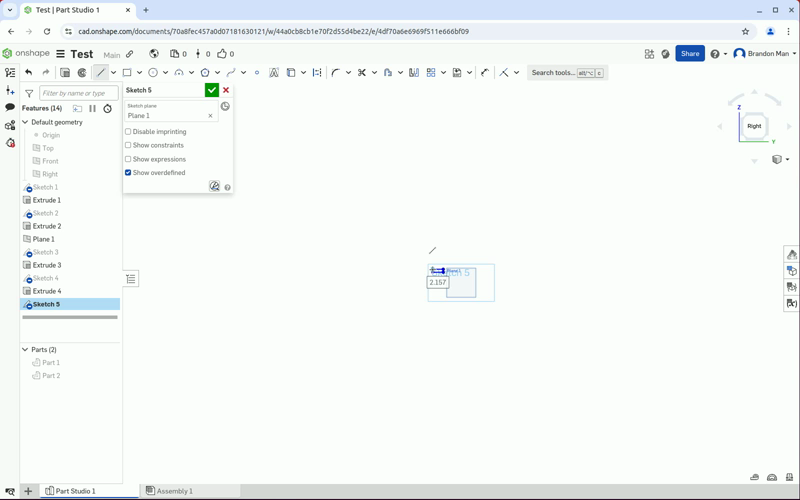
mouse_move(462, 269)
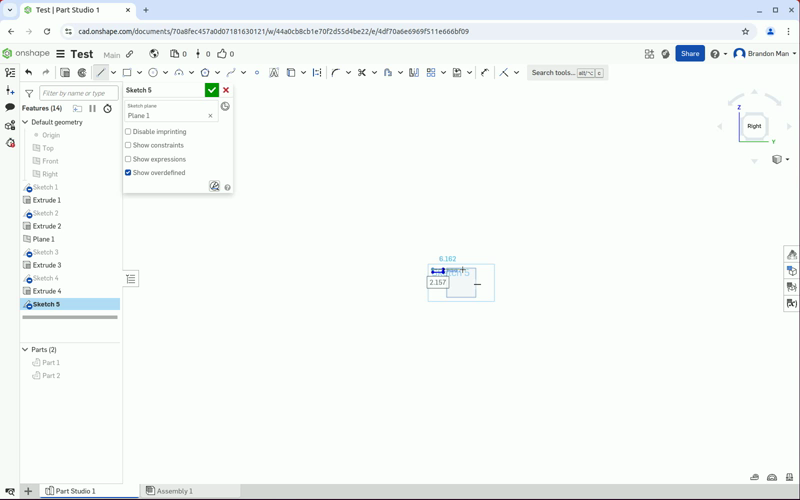
key_down(shift)
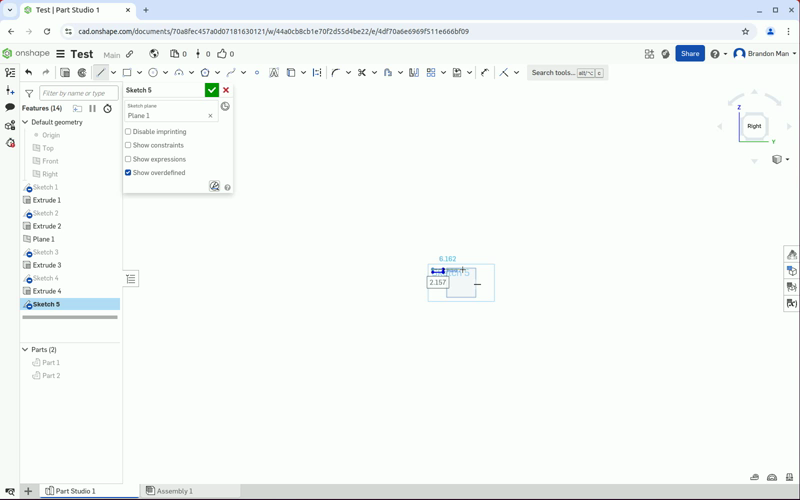
mouse_move(432, 272)
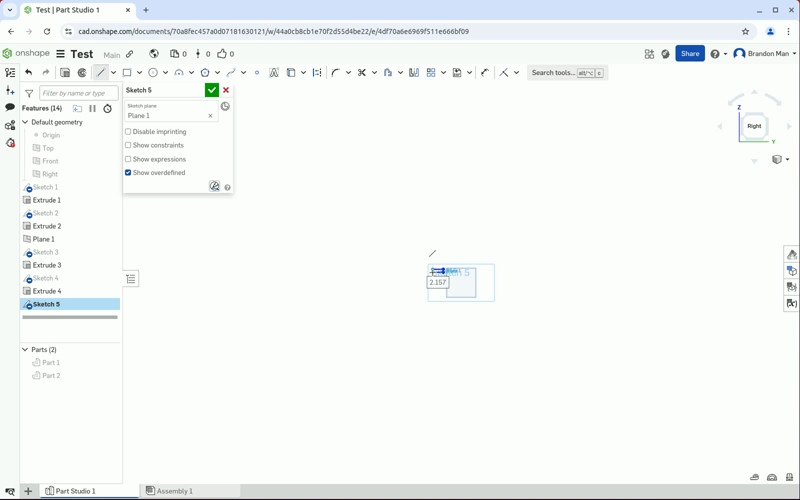
scroll(6)
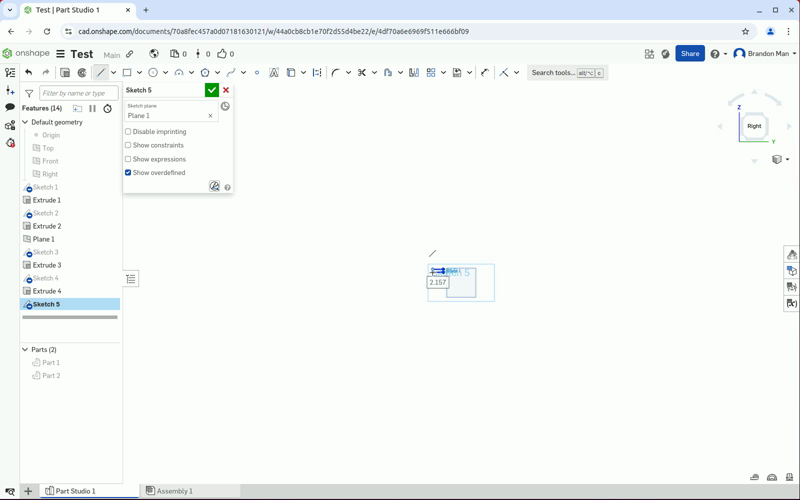
scroll(6)
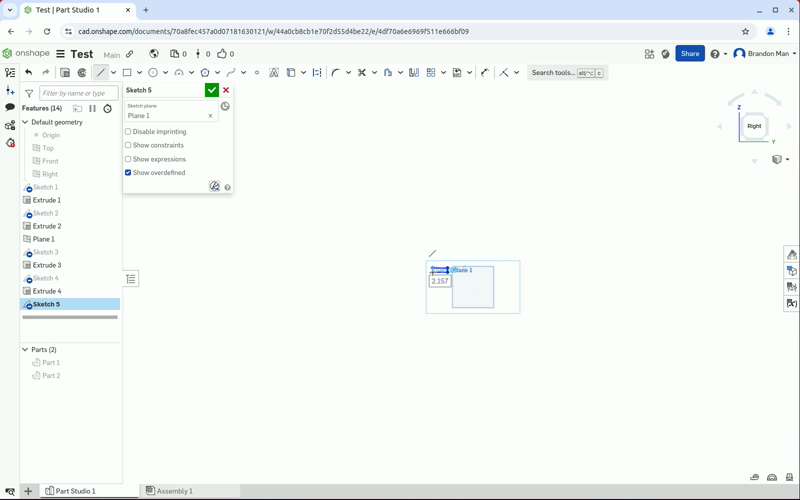
scroll(6)
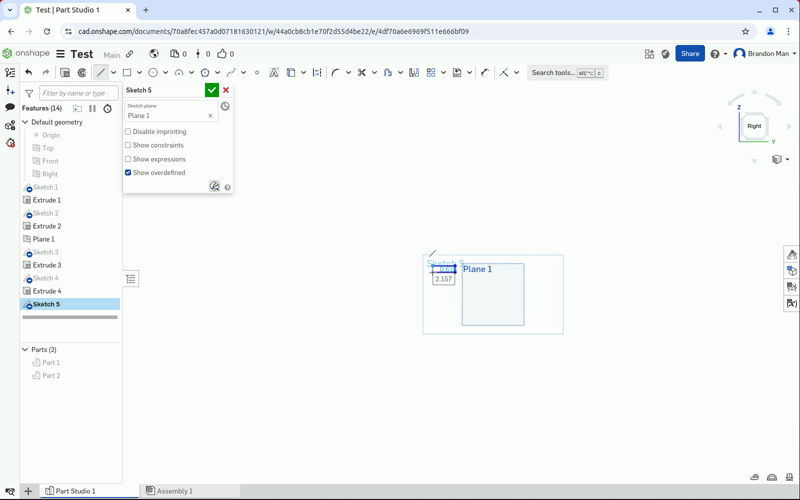
scroll(6)
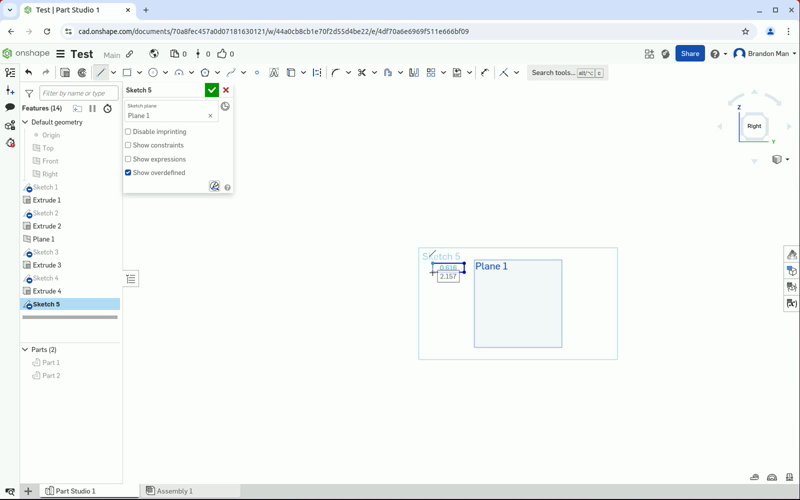
scroll(6)
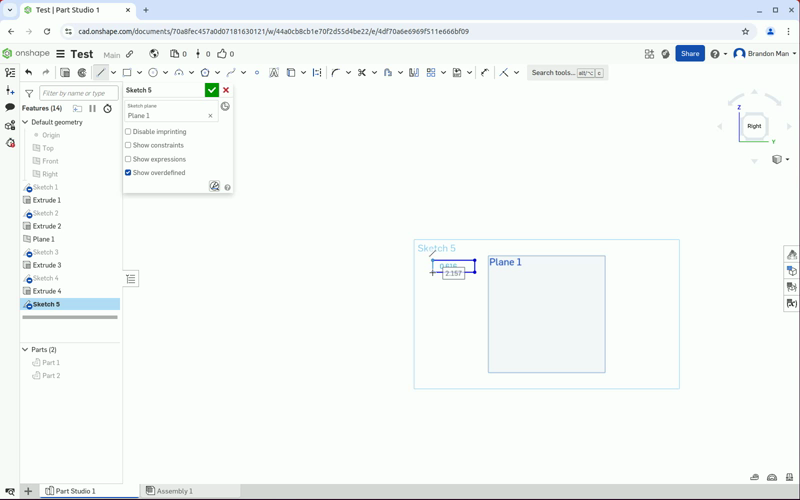
scroll(6)
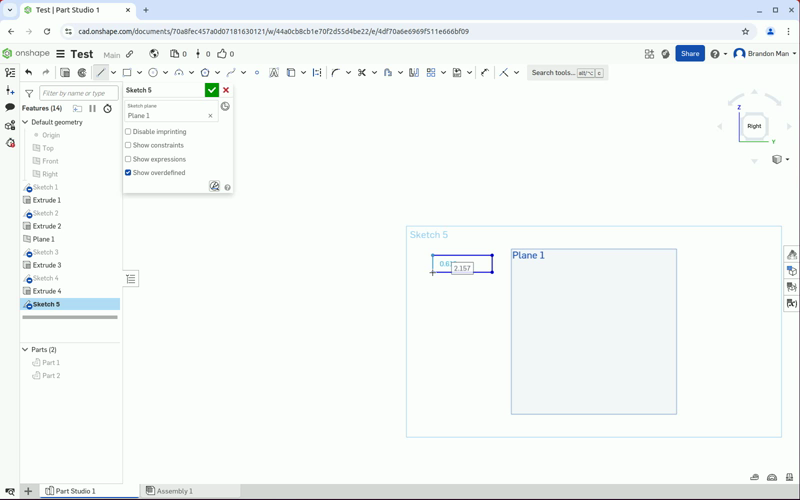
scroll(6)
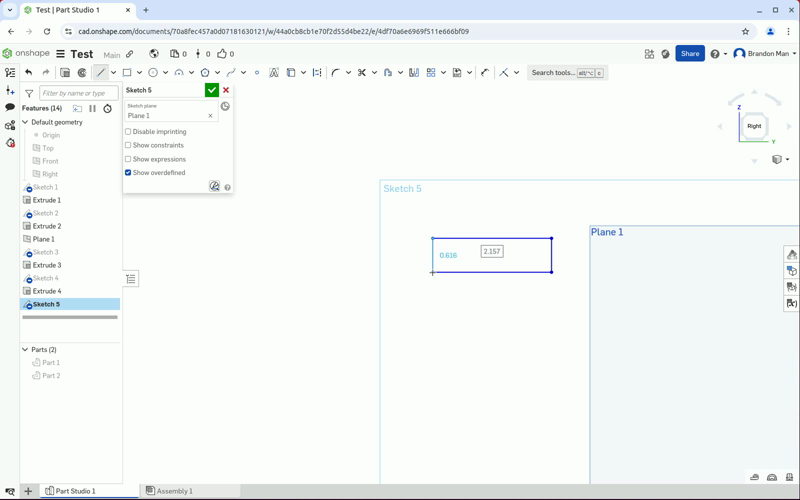
key_up(shift)
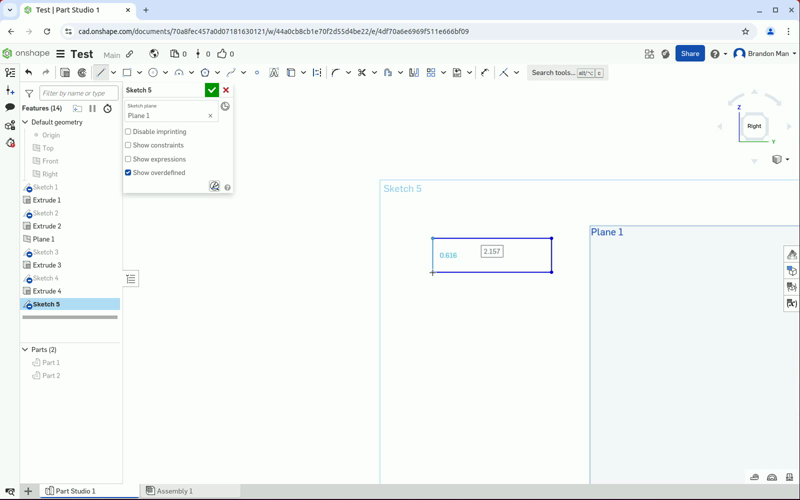
click(432, 272)
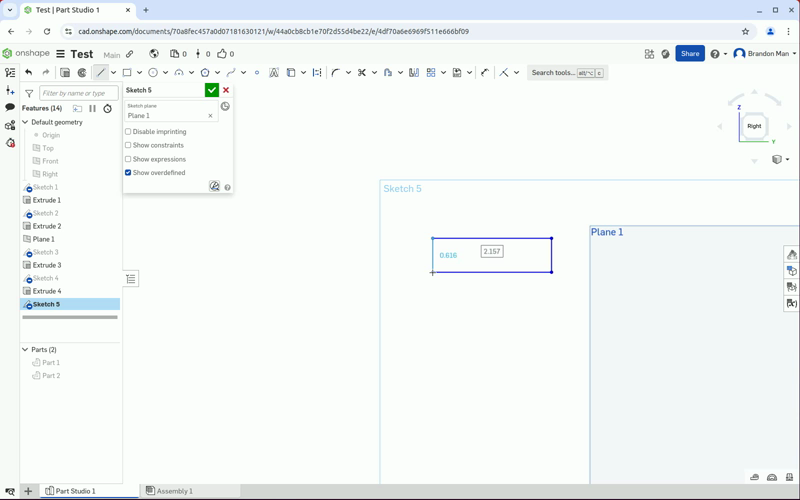
scroll(-6)
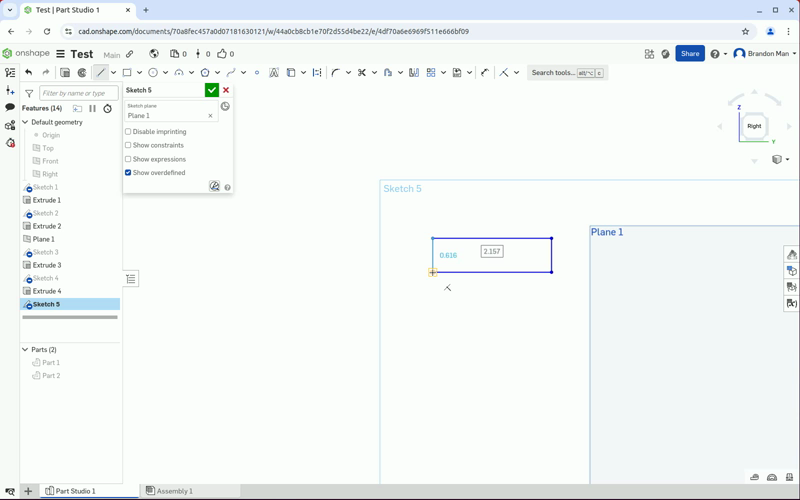
scroll(-6)
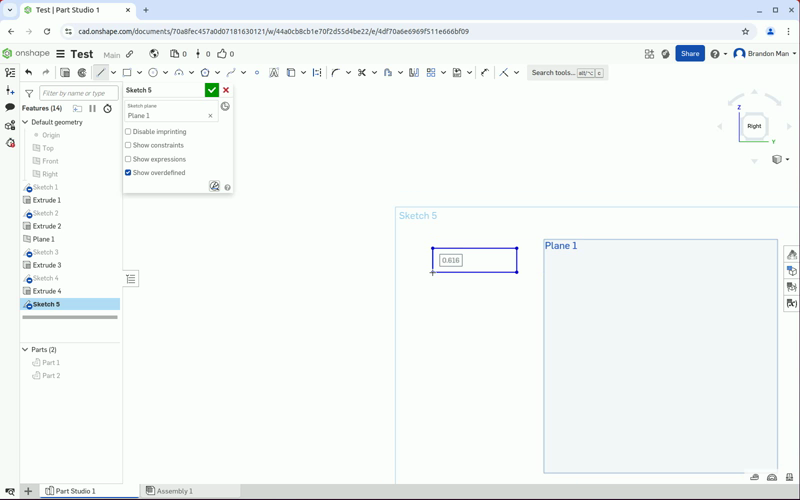
scroll(-6)
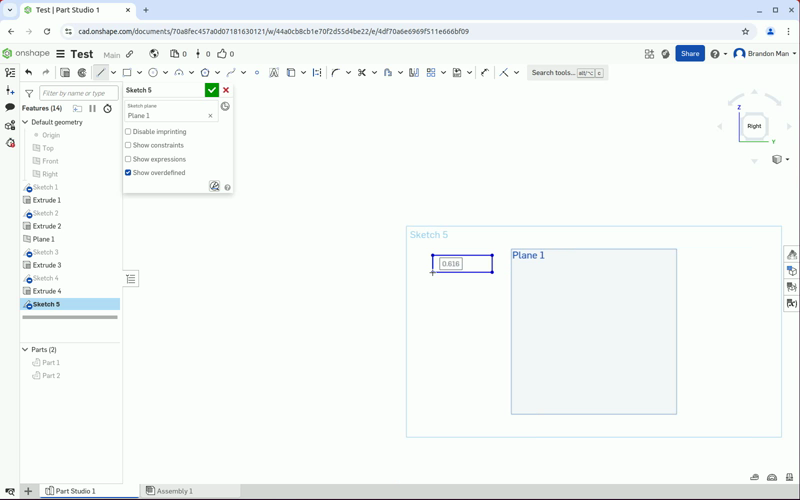
scroll(-6)
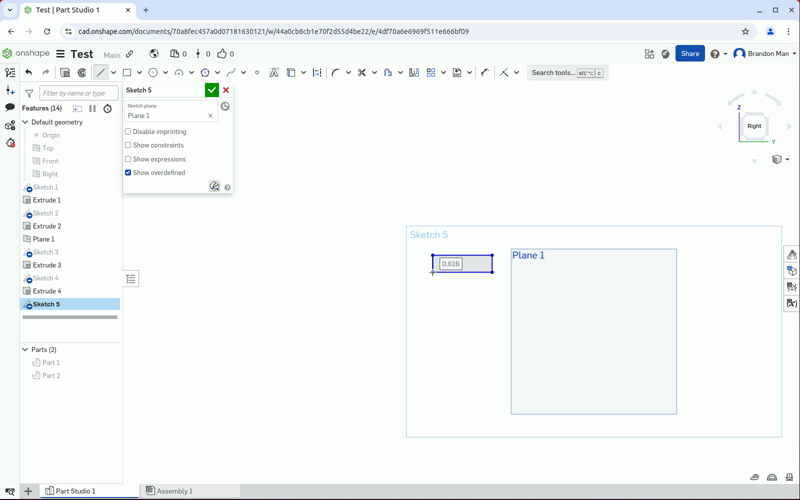
scroll(-6)
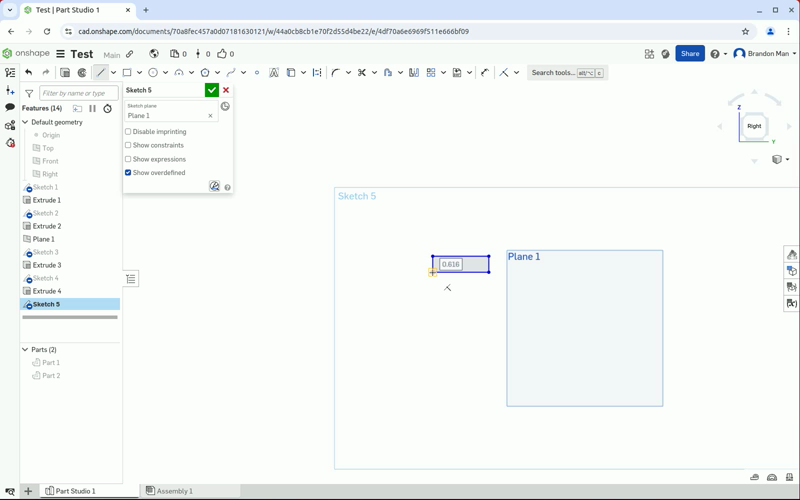
scroll(-6)
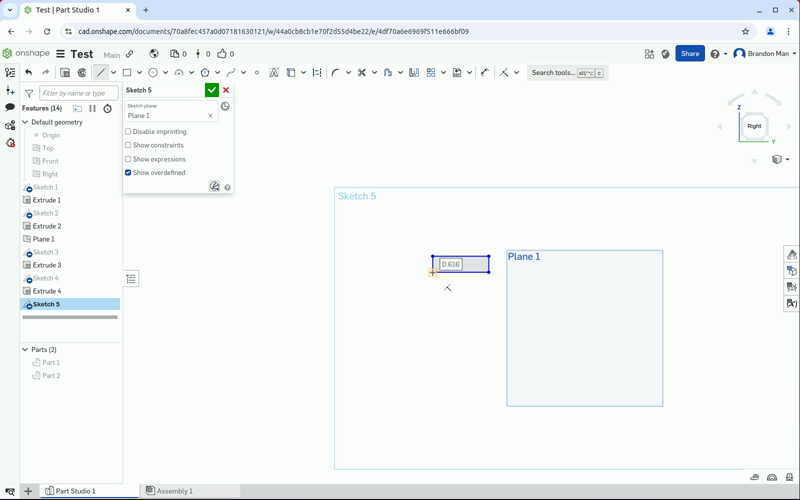
scroll(-6)
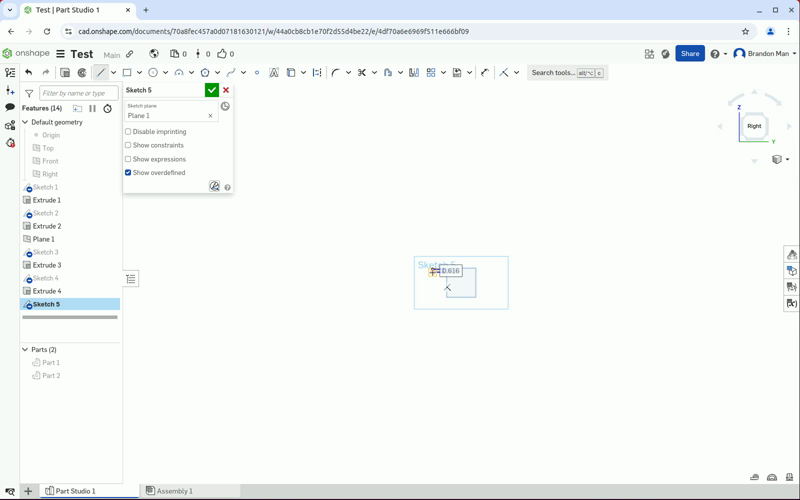
key(esc)
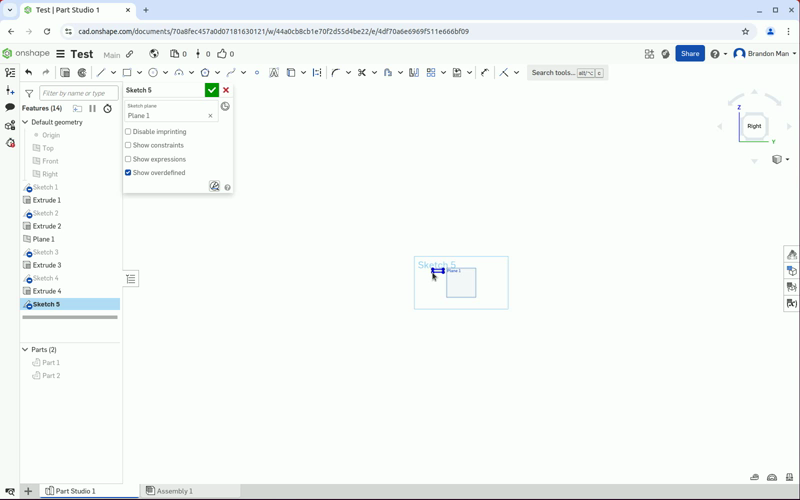
mouse_move(436, 270)
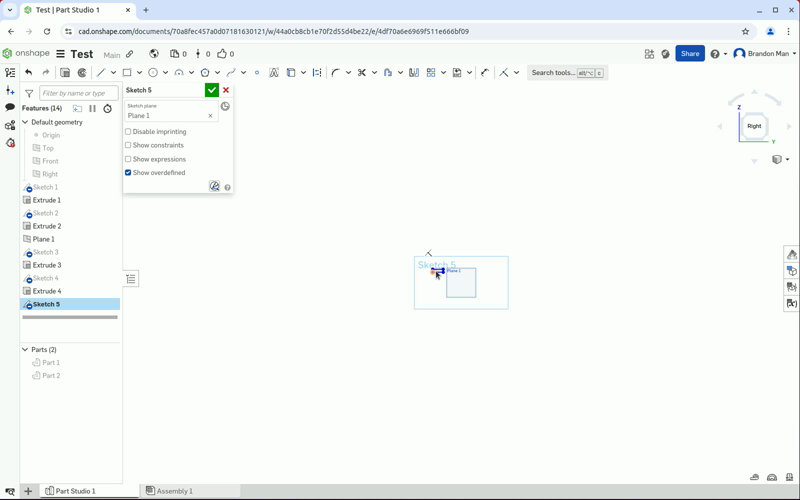
scroll(6)
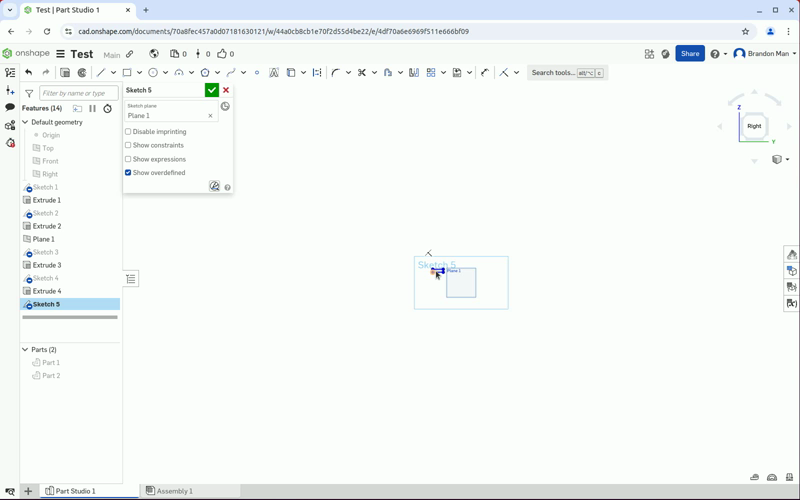
scroll(6)
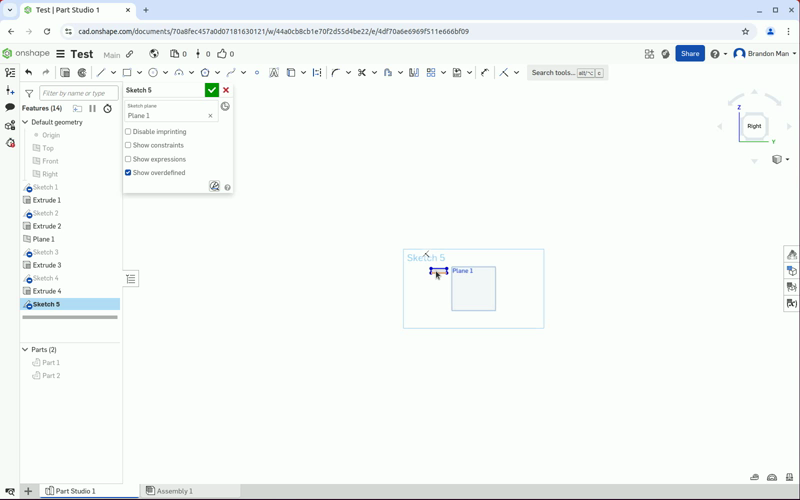
scroll(6)
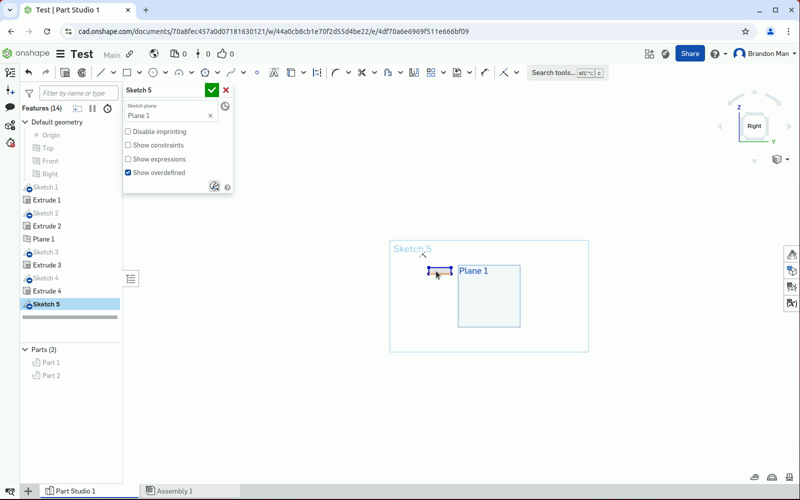
scroll(6)
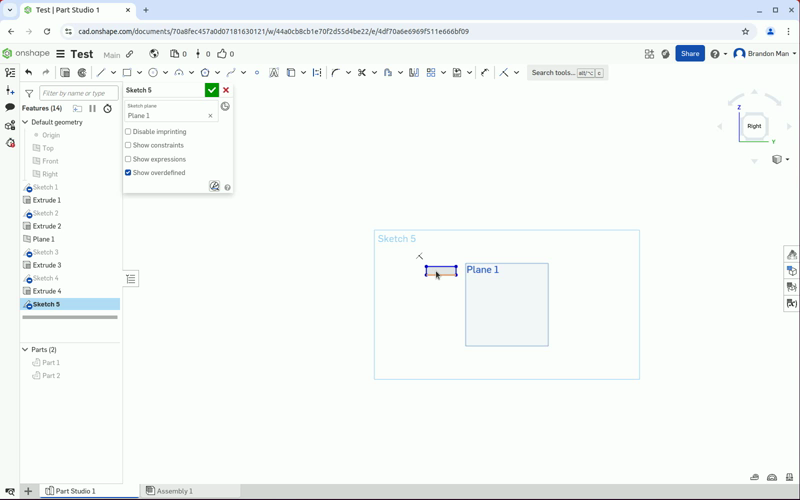
scroll(6)
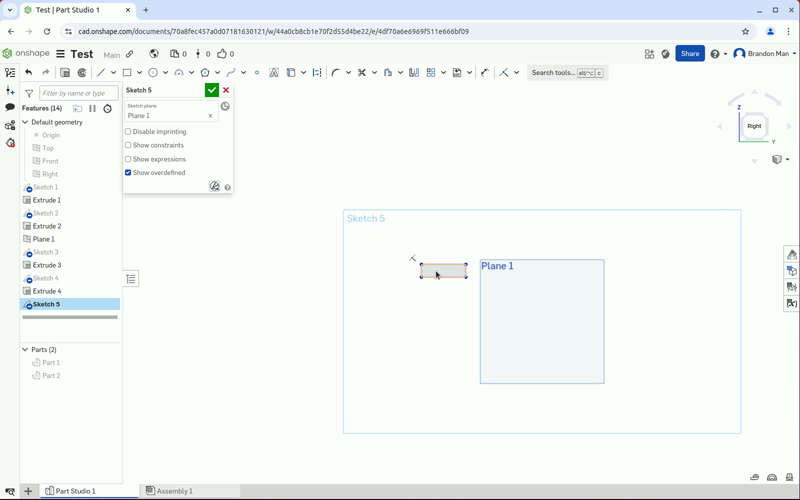
scroll(6)
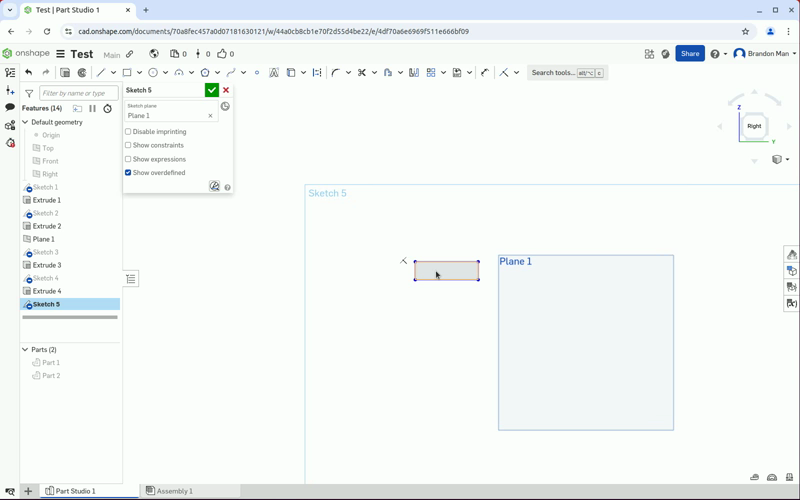
scroll(6)
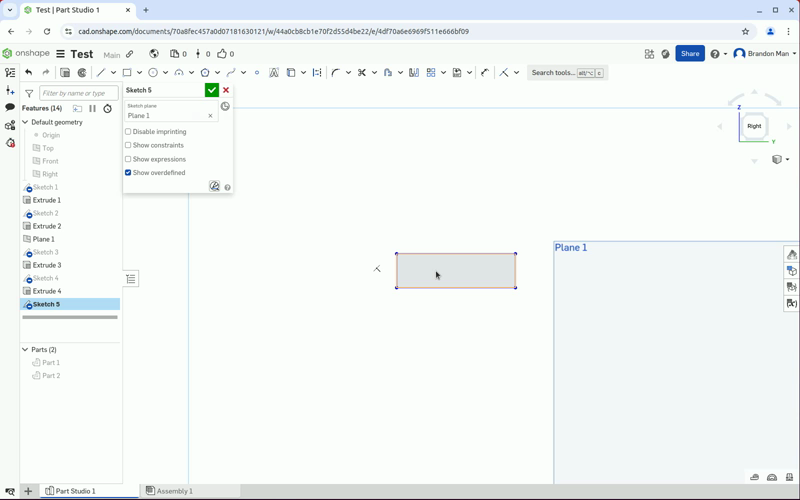
click(436, 270)
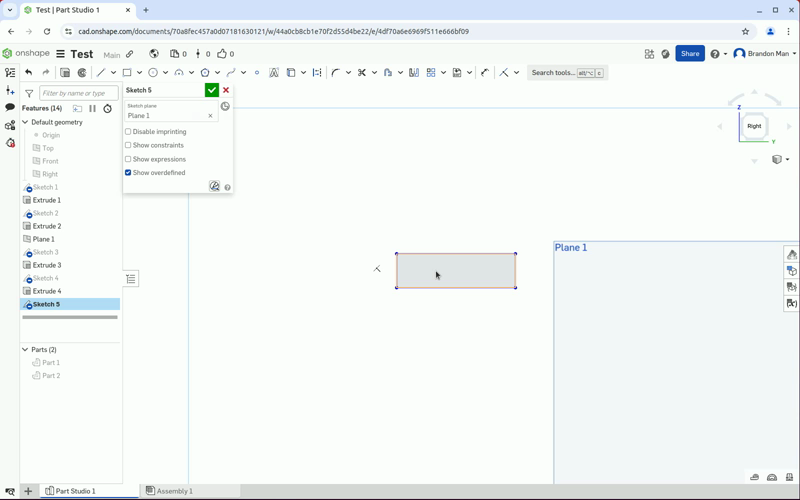
scroll(-6)
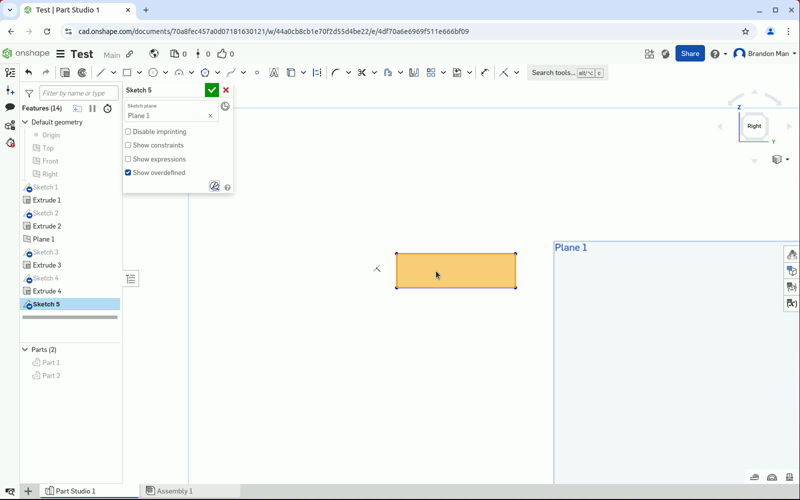
scroll(-6)
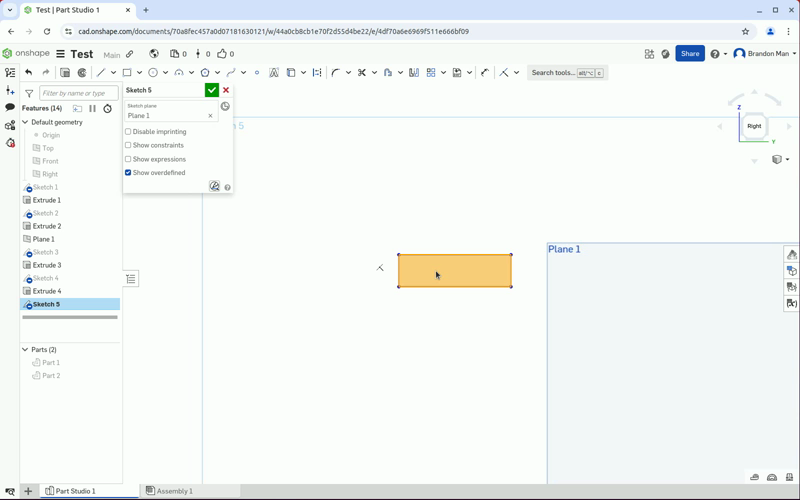
scroll(-6)
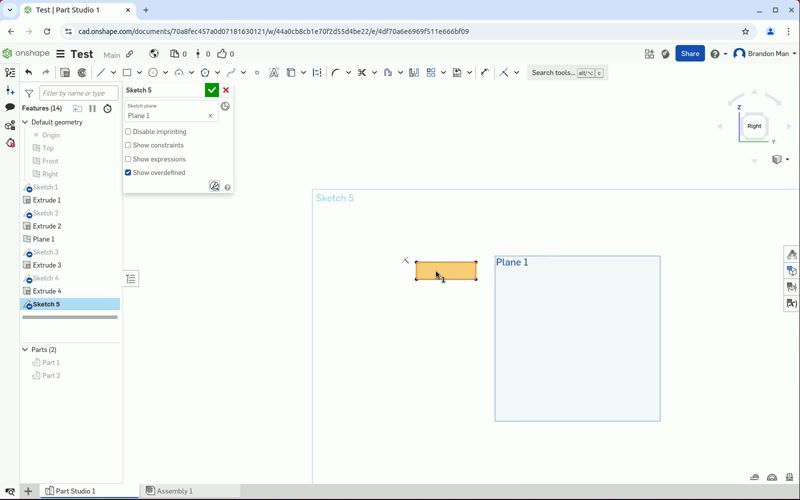
scroll(-6)
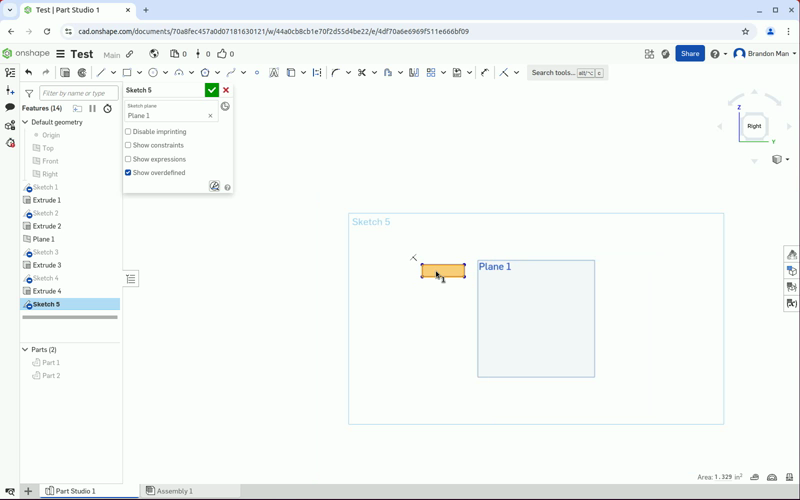
scroll(-6)
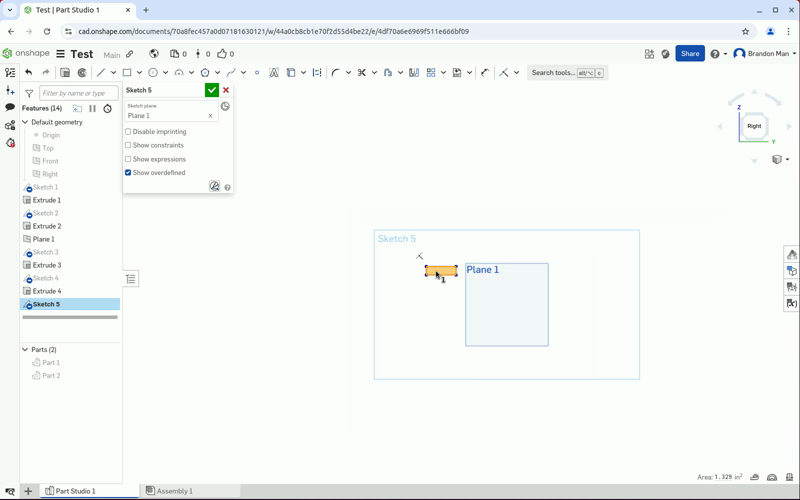
scroll(-6)
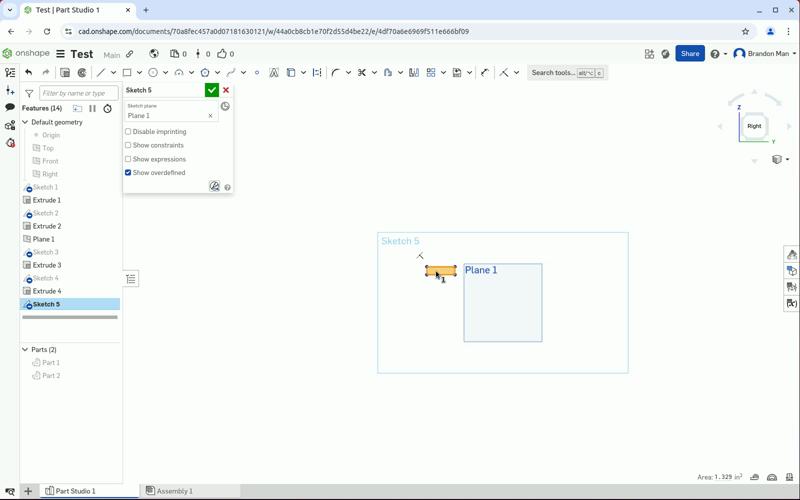
scroll(-6)
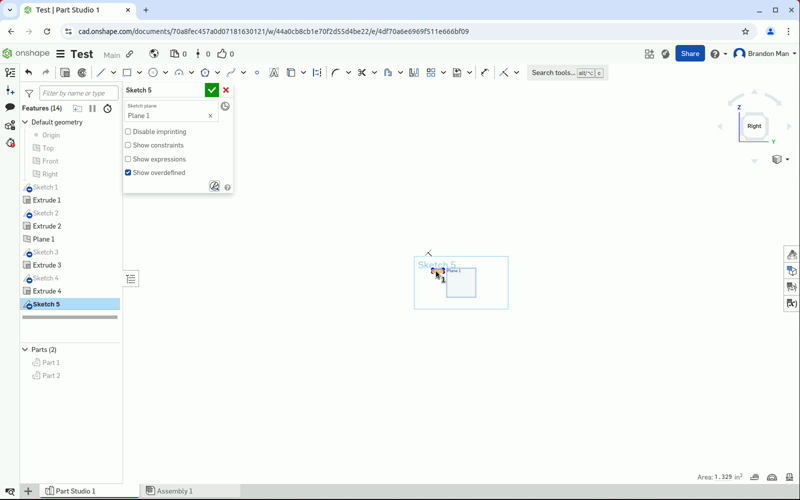
mouse_move(73, 352)
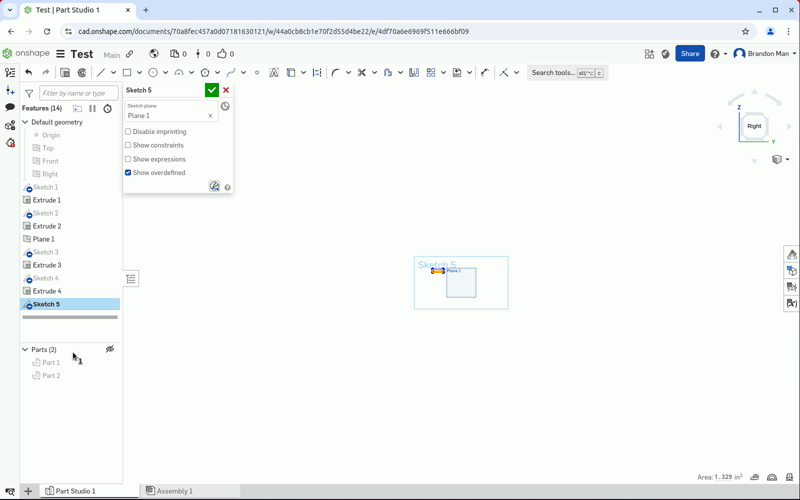
key(shift+y)
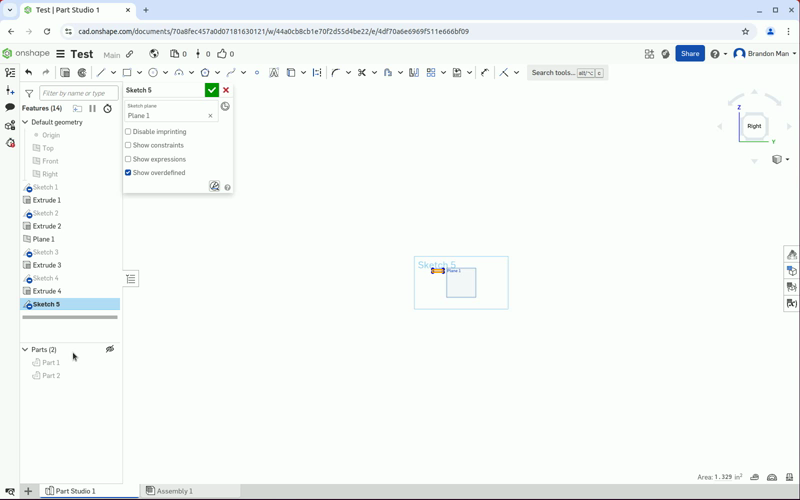
key(shift+e)
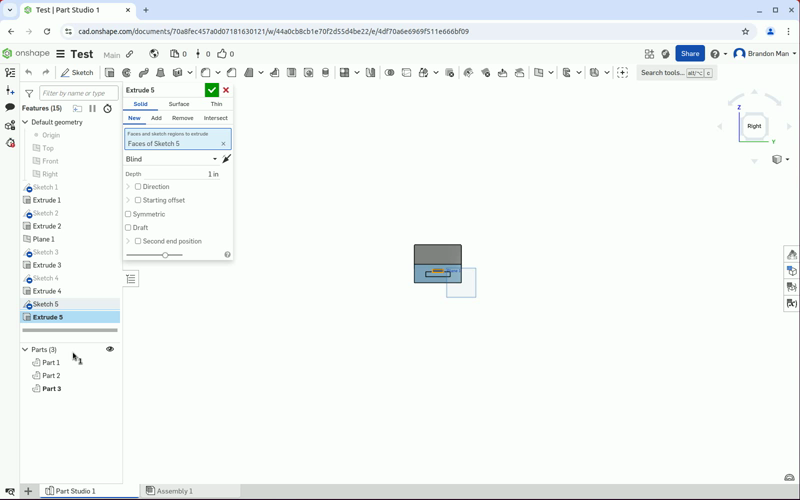
mouse_move(143, 106)
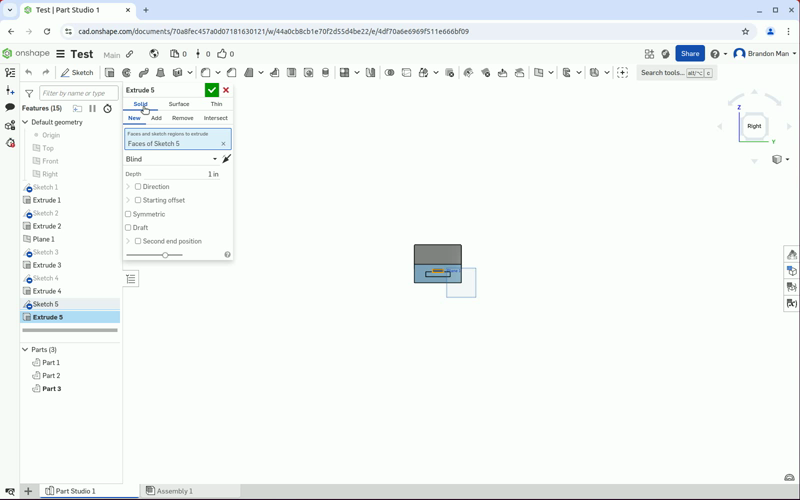
click(143, 106)
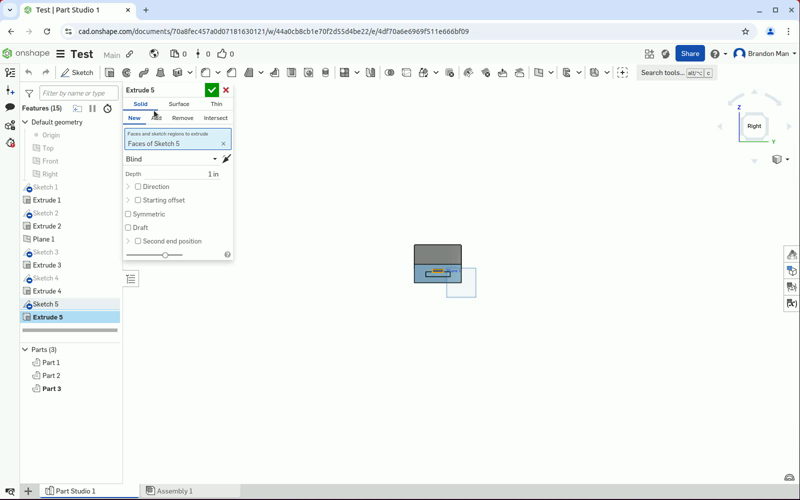
mouse_move(186, 120)
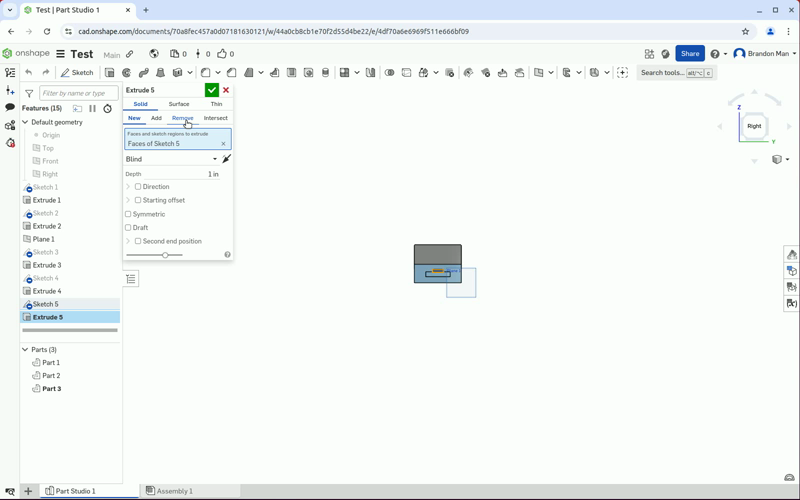
click(186, 120)
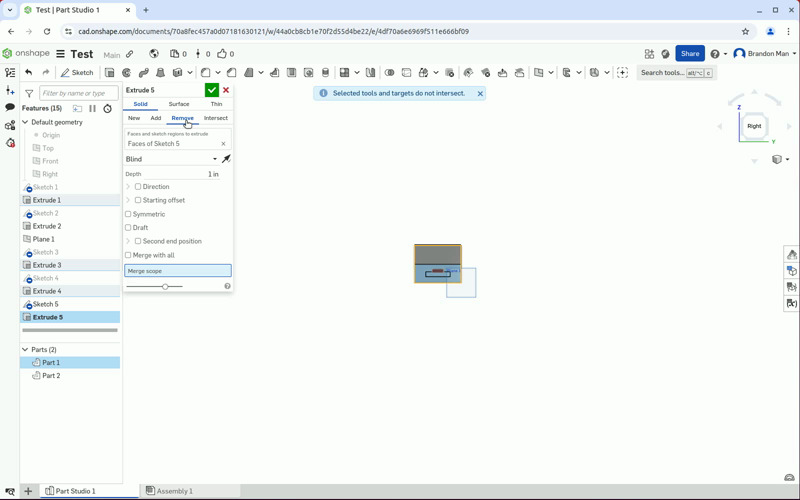
key(tab, 4)
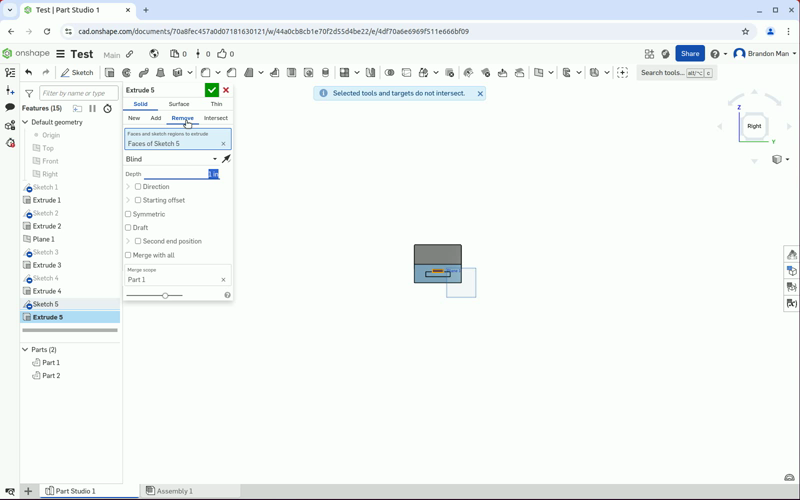
text(20.701)
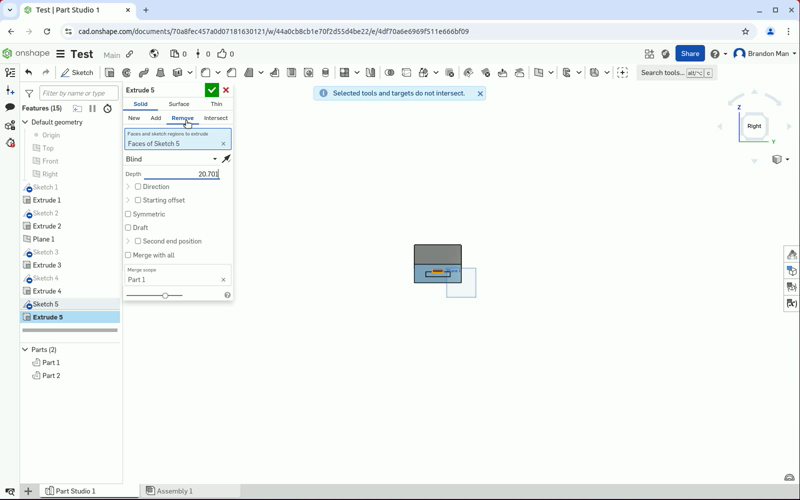
key(tab, 6)
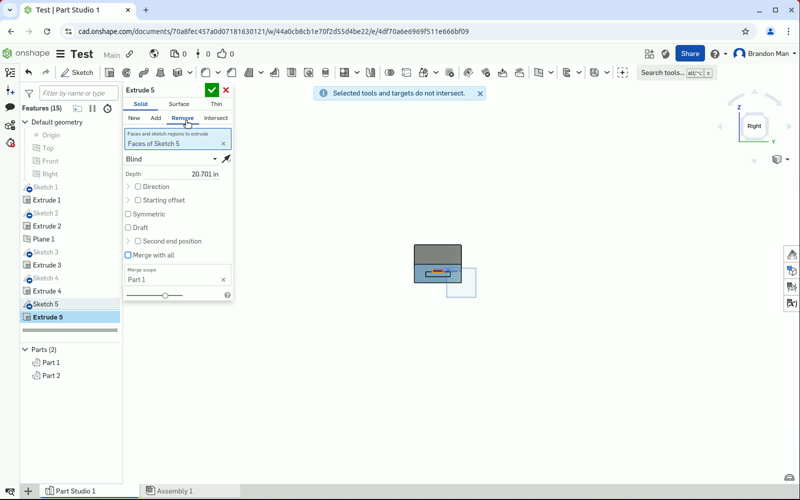
key(space)
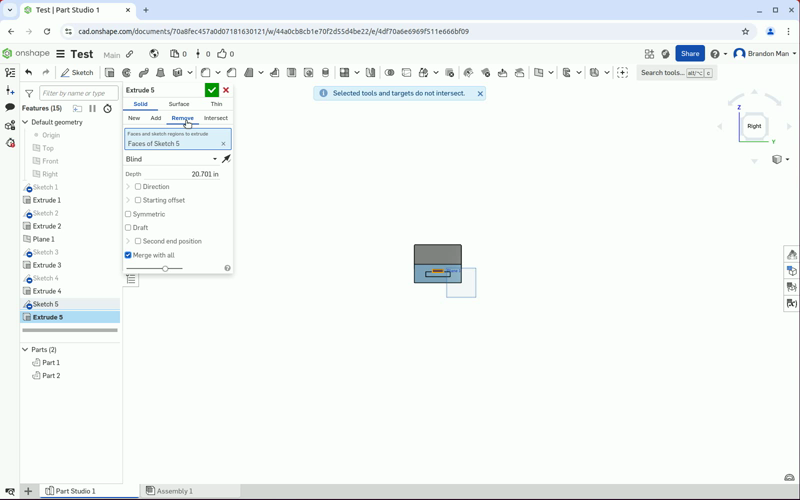
key(enter)
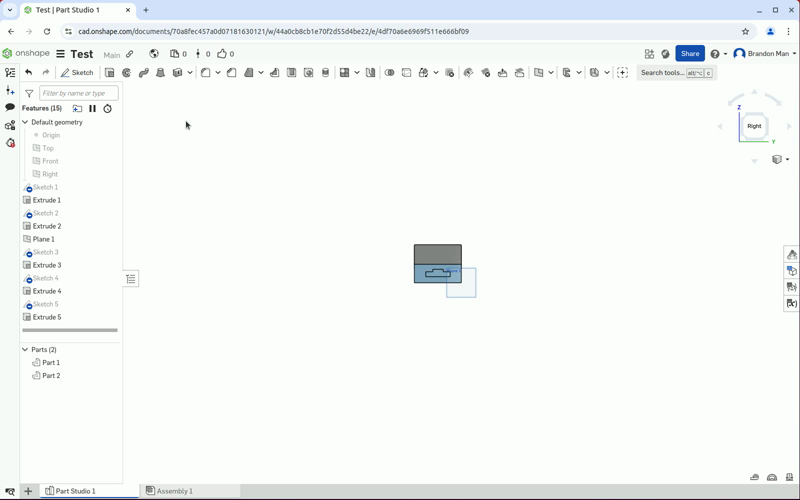
key(shift+h)
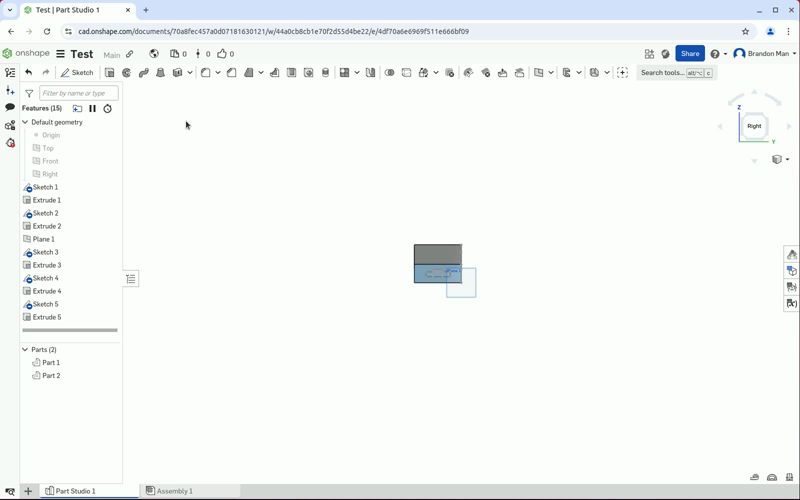
key(shift+h)
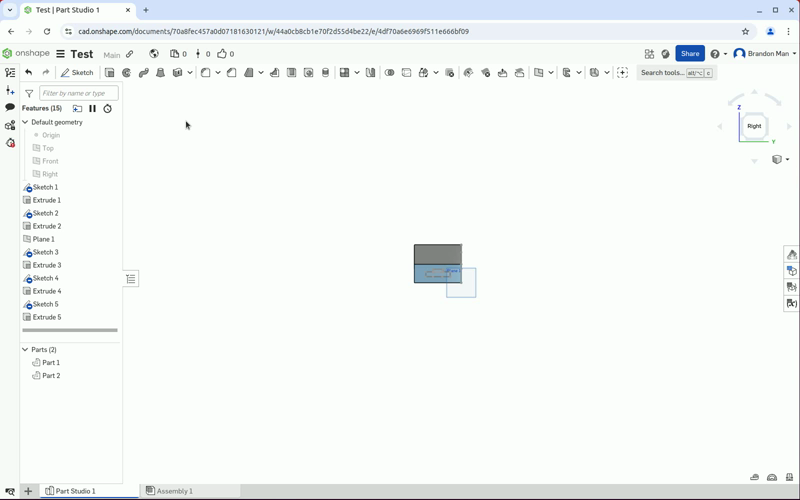
key(shift+7)
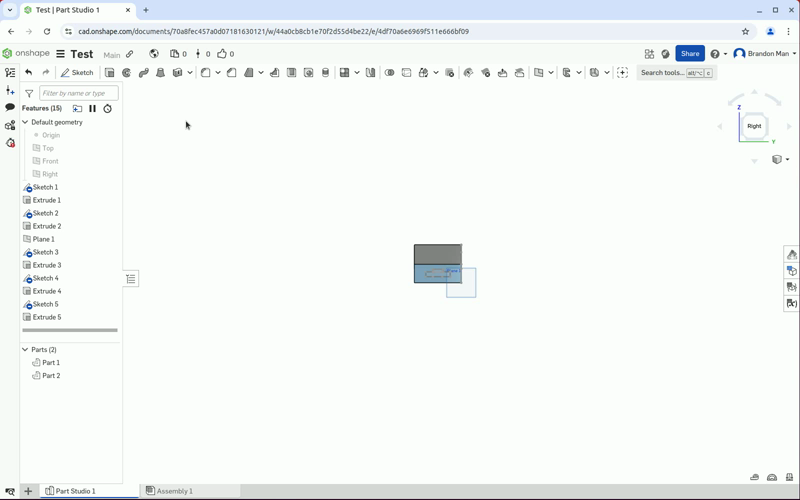
key(right, 2)
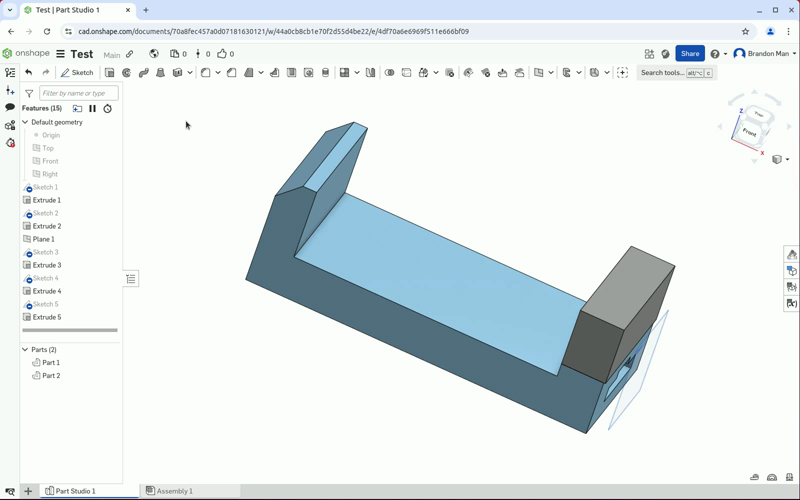
key(down, 2)
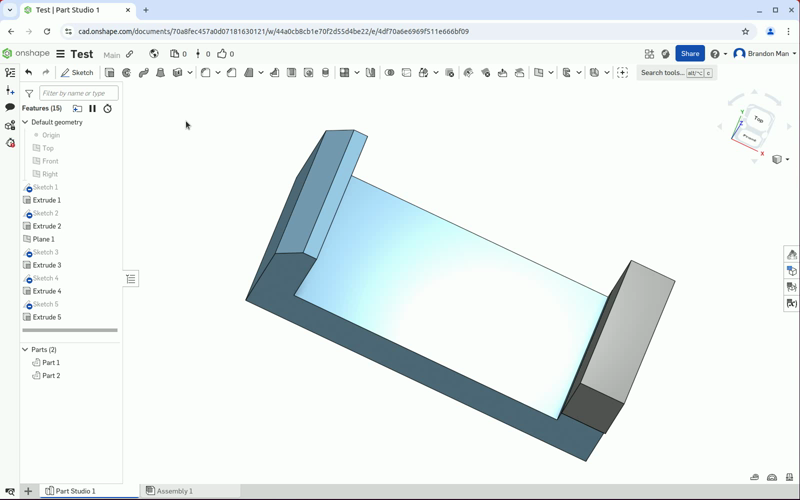
key(up, 2)
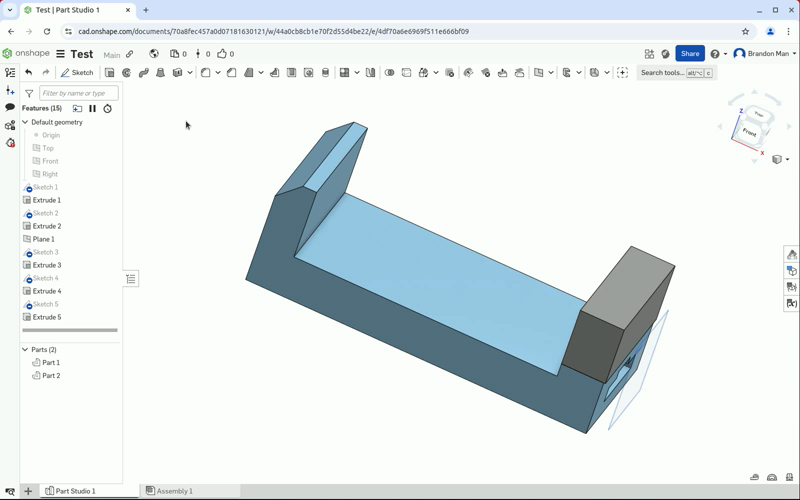
key(left, 2)
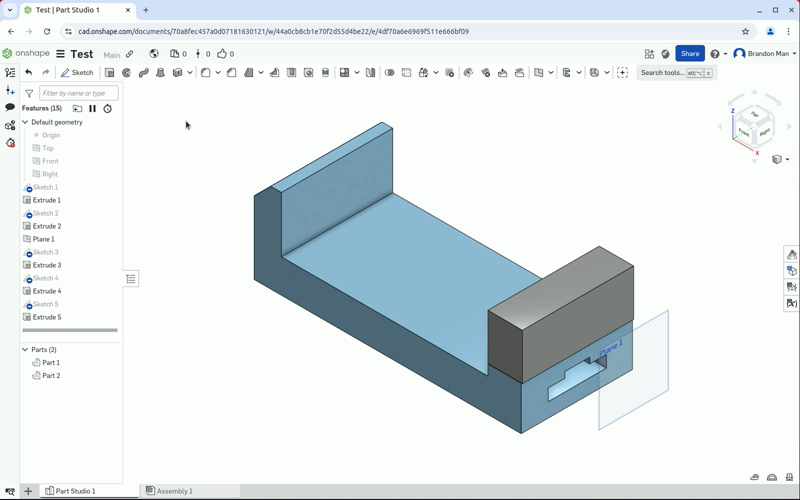
mouse_move(73, 189)
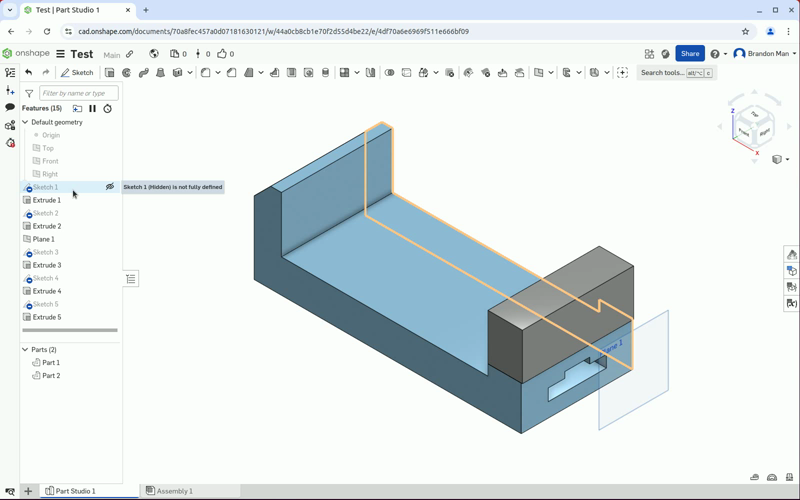
click(73, 189)